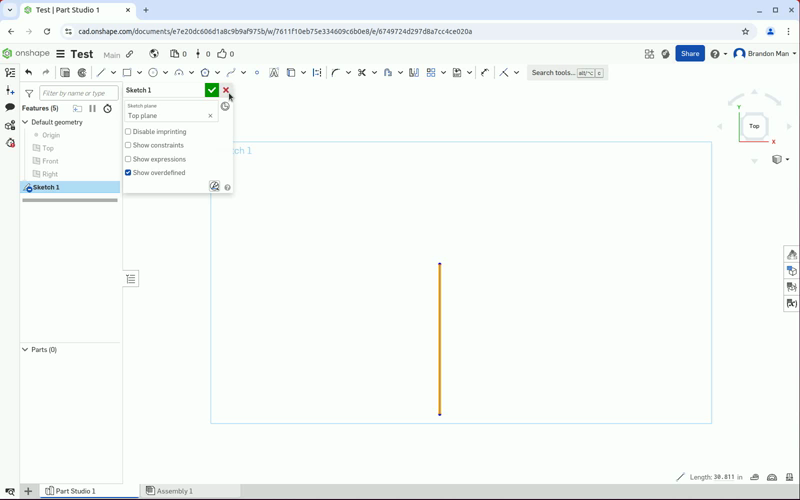
key(shift+h)
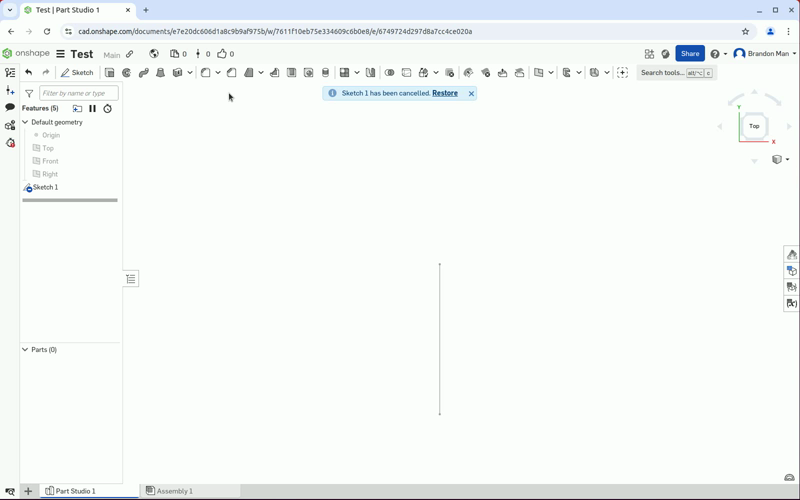
mouse_move(73, 352)
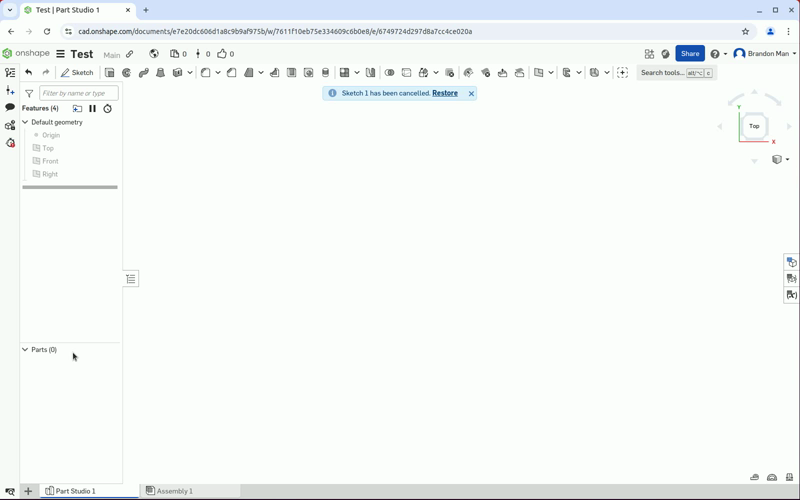
key(y)
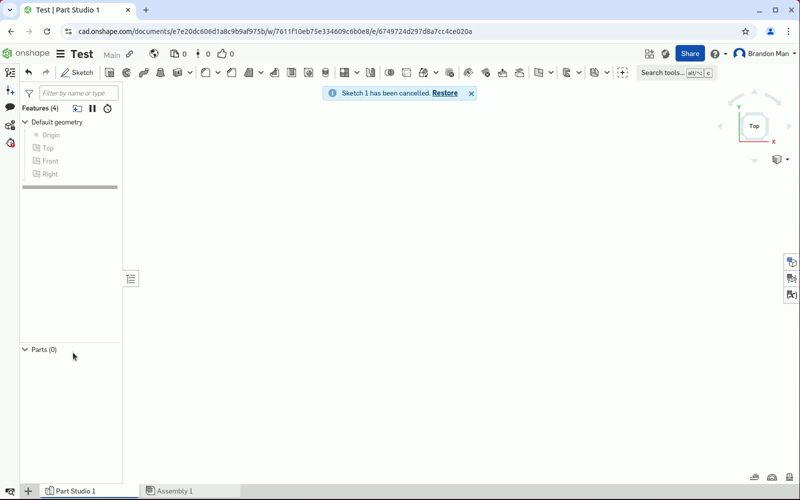
key(shift+p)
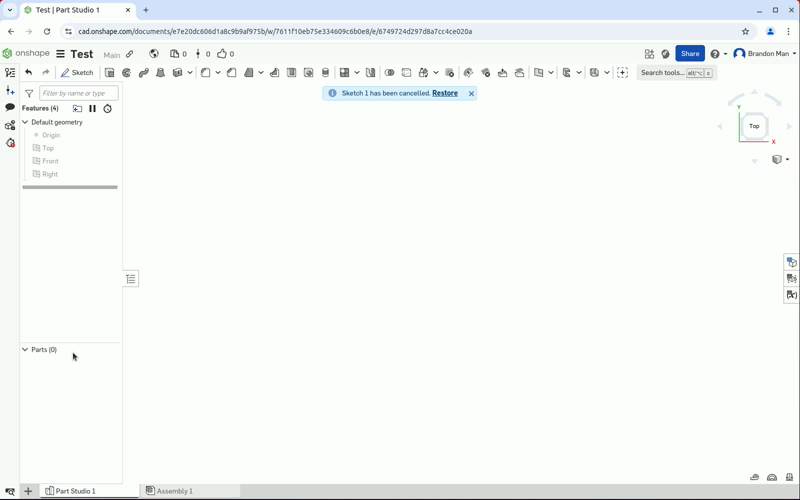
key(space)
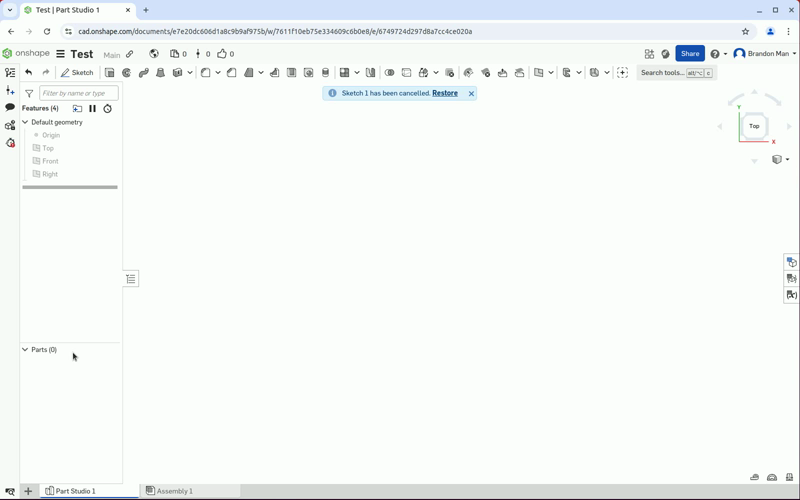
key_down(shift)
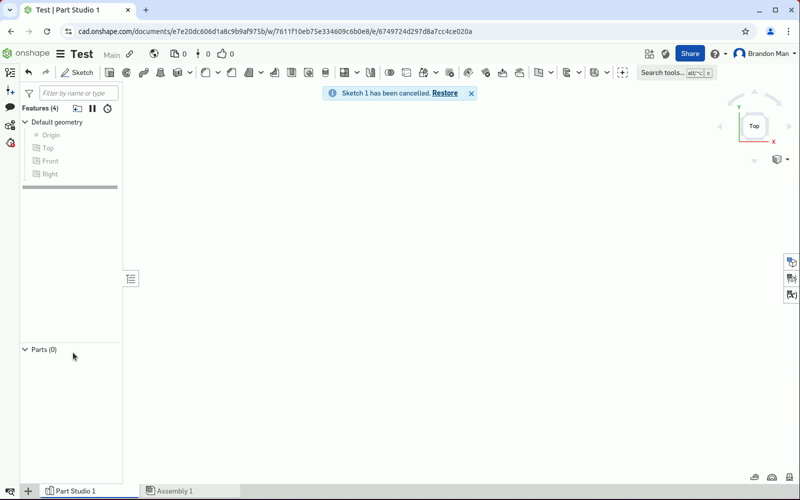
key(up)
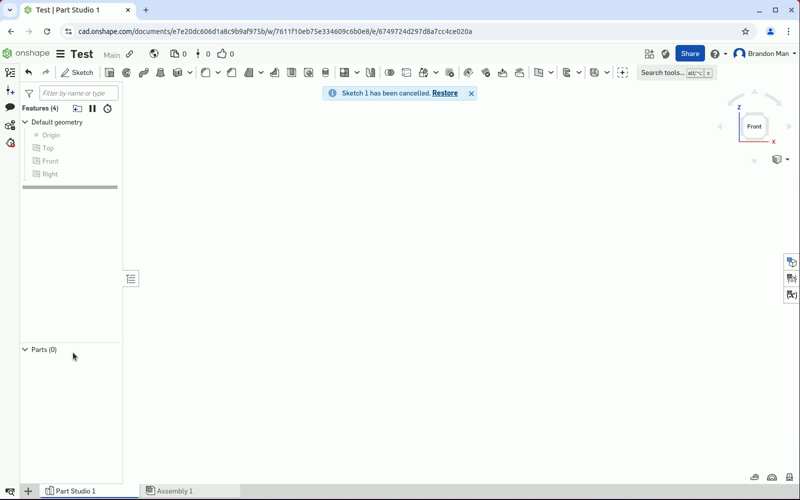
key_up(shift)
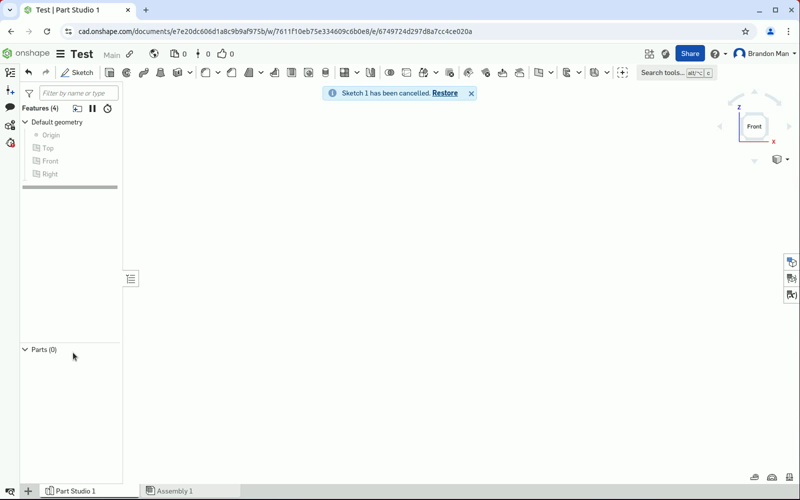
mouse_move(73, 352)
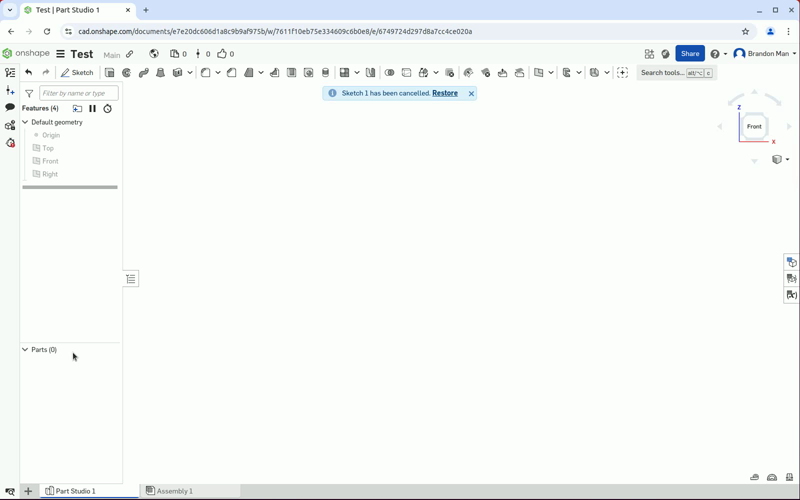
key(shift+y)
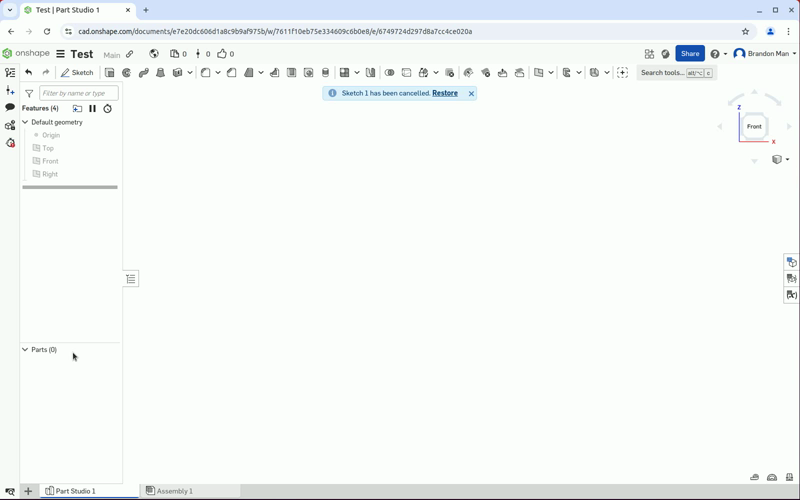
key(shift+s)
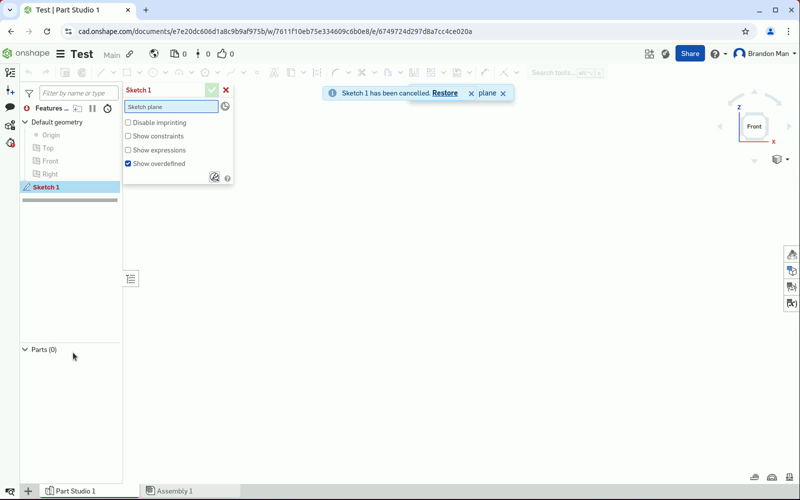
mouse_move(73, 163)
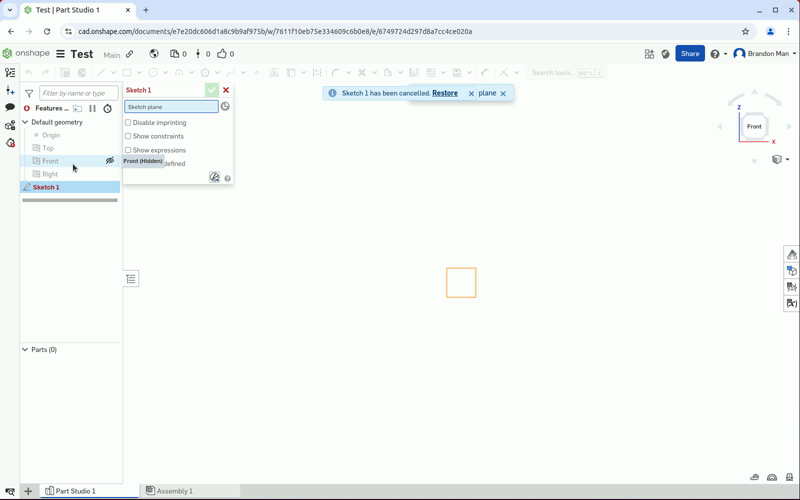
click(73, 163)
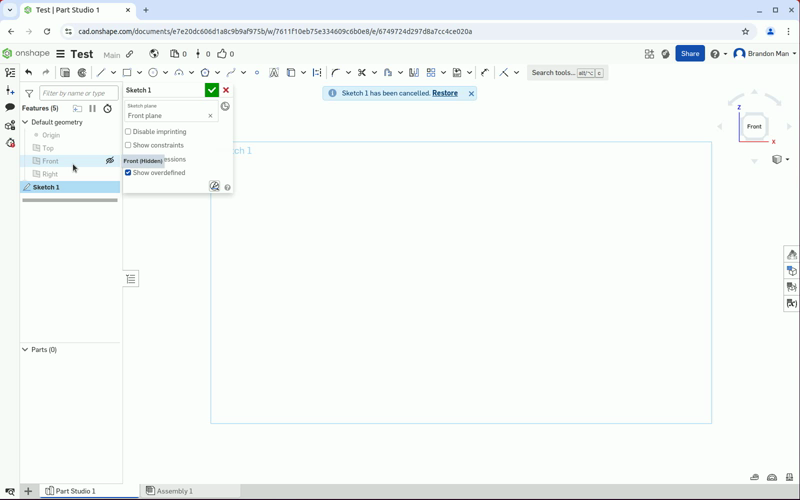
mouse_move(73, 352)
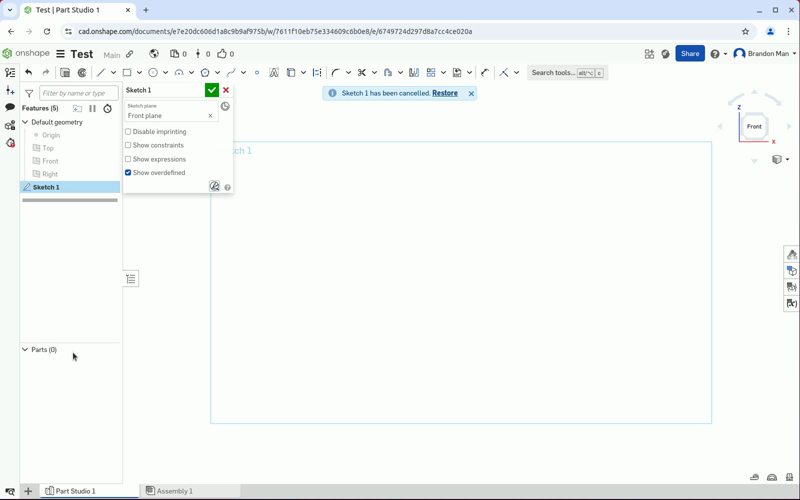
key(y)
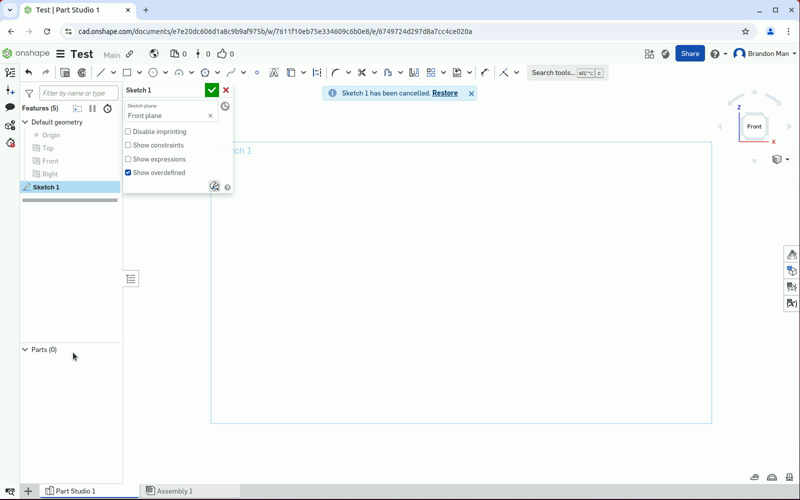
key(l)
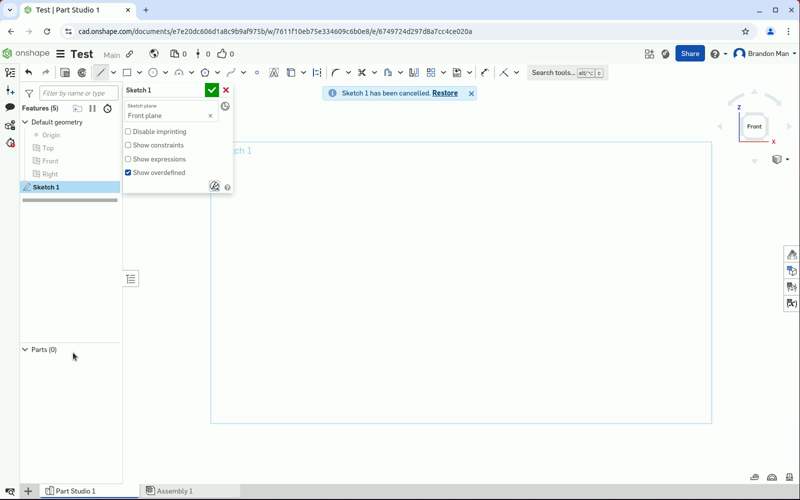
key_down(shift)
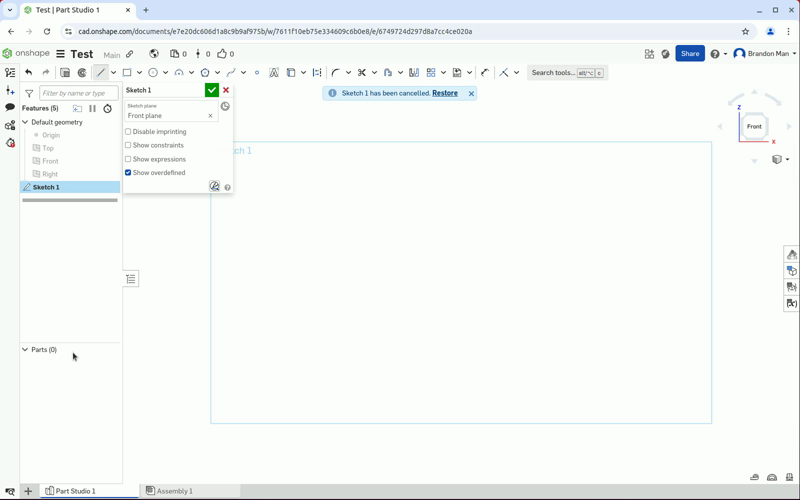
mouse_move(348, 282)
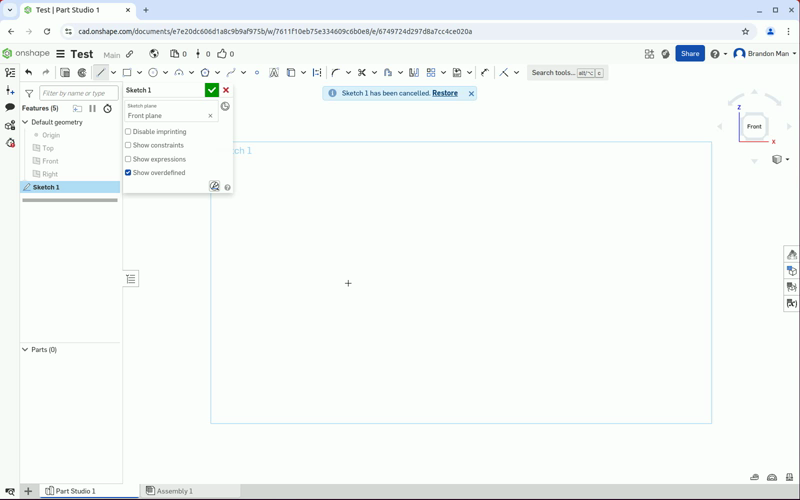
click(348, 282)
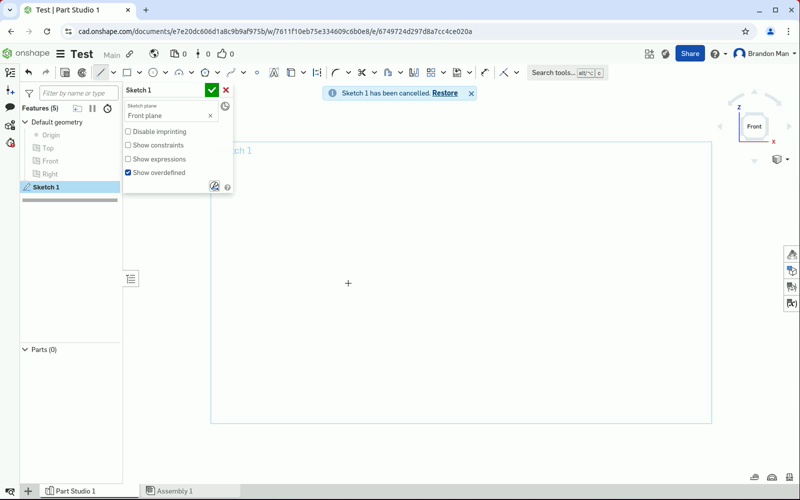
key_up(shift)
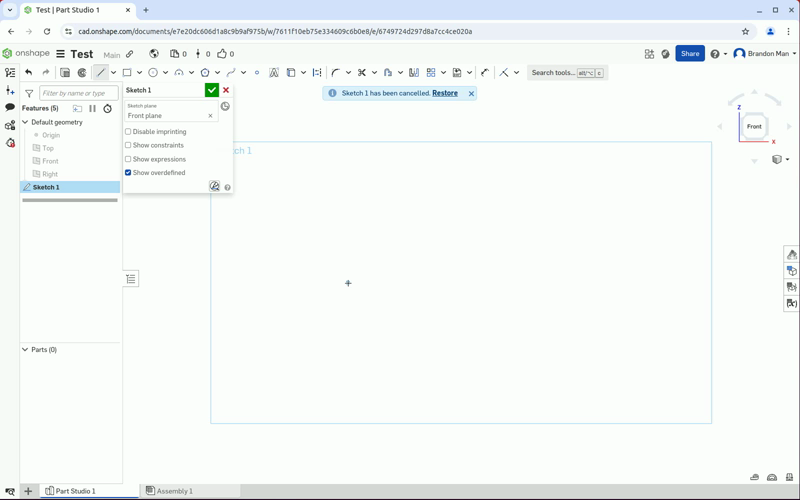
key_down(shift)
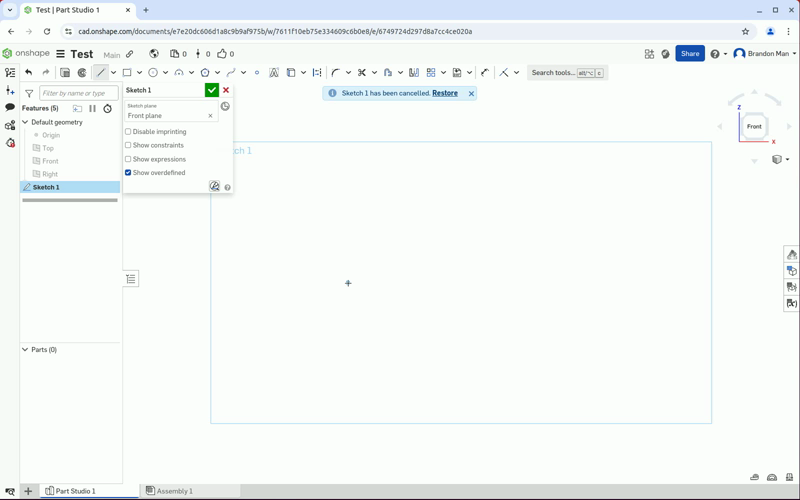
mouse_move(404, 379)
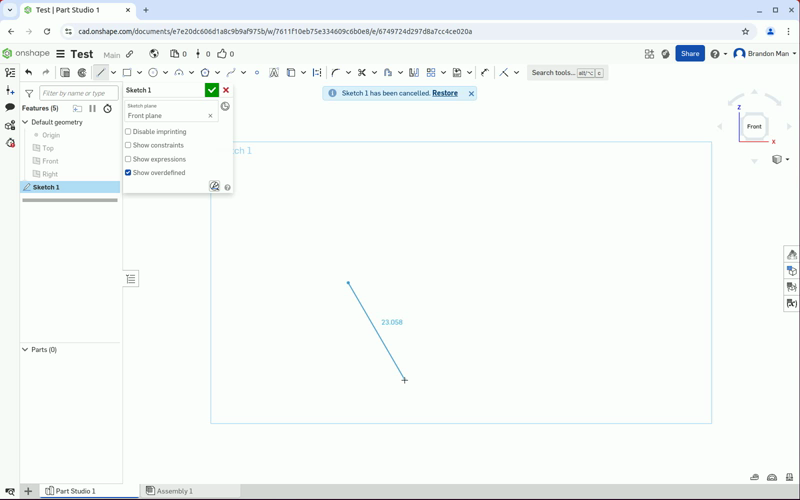
click(404, 379)
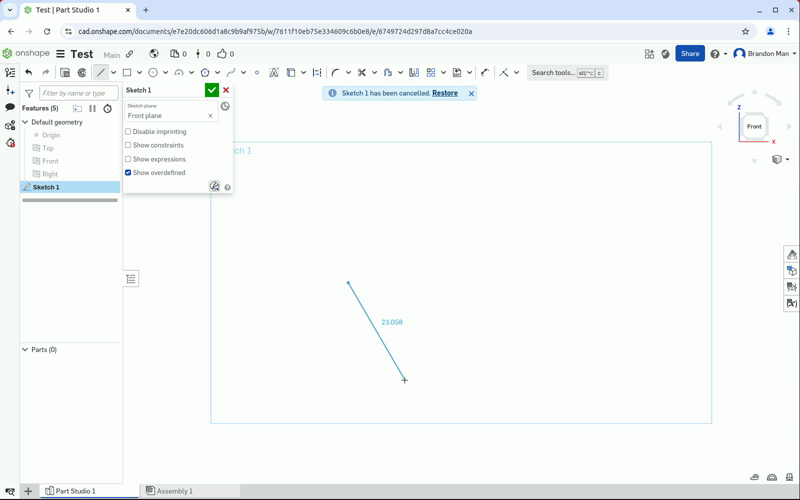
key_up(shift)
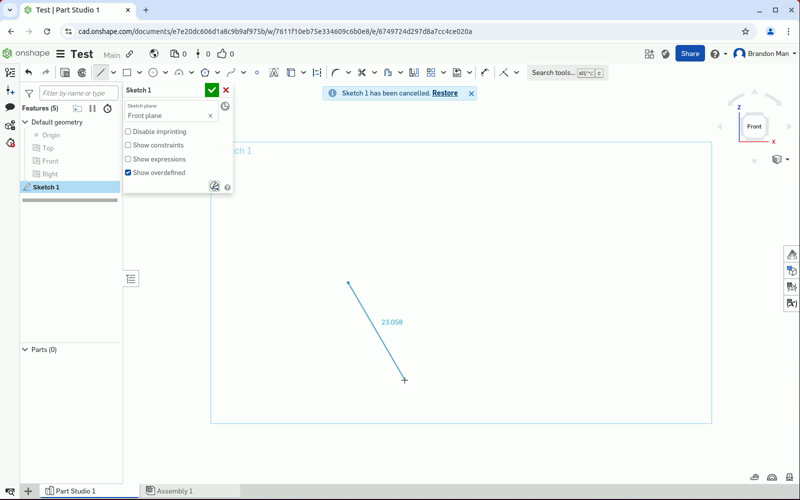
key_down(shift)
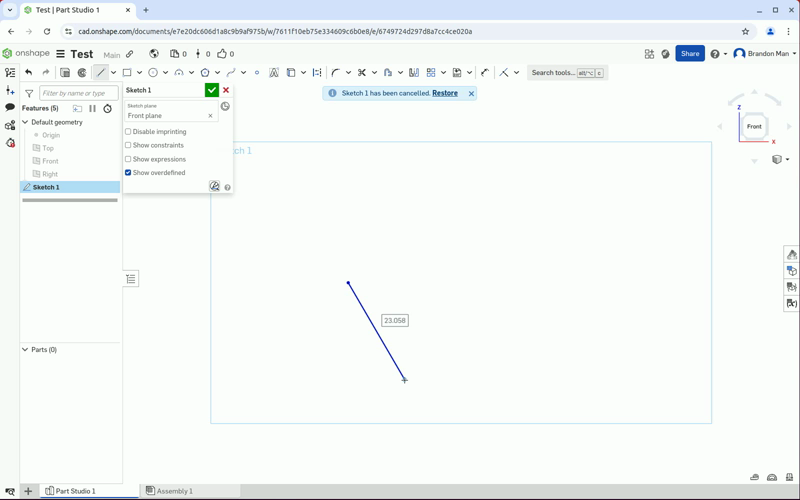
mouse_move(515, 379)
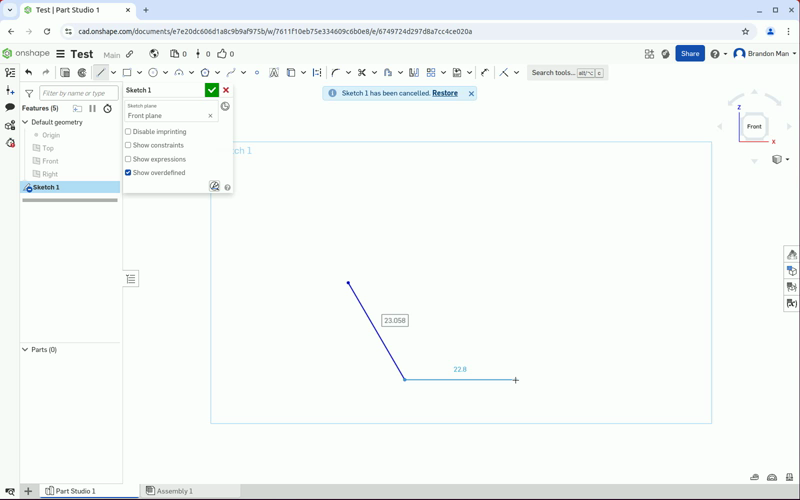
click(515, 379)
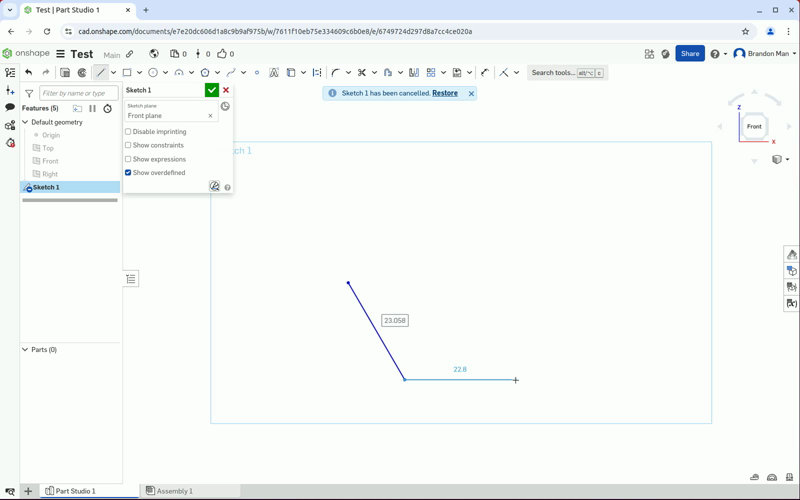
key_up(shift)
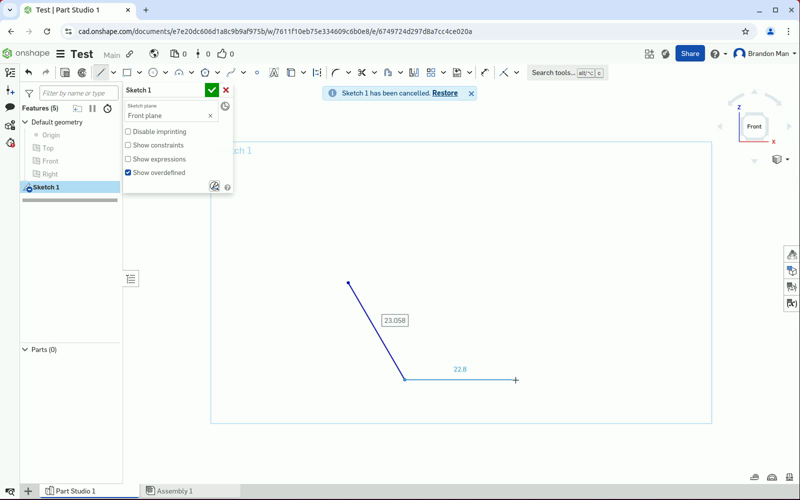
key_down(shift)
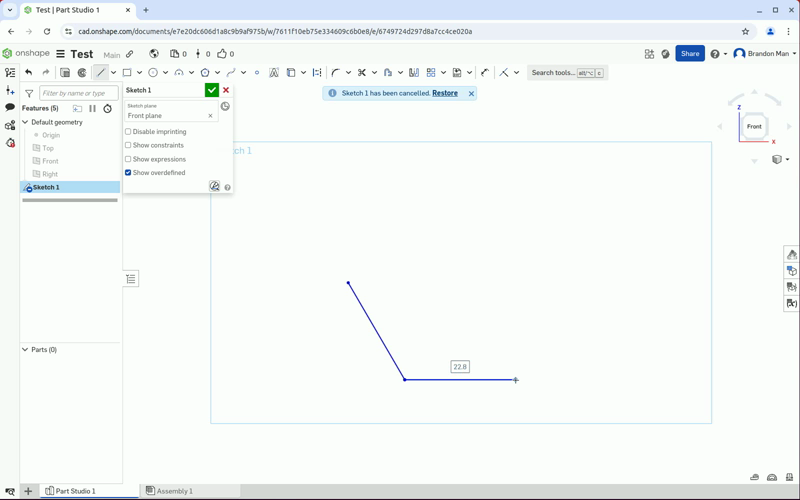
mouse_move(572, 282)
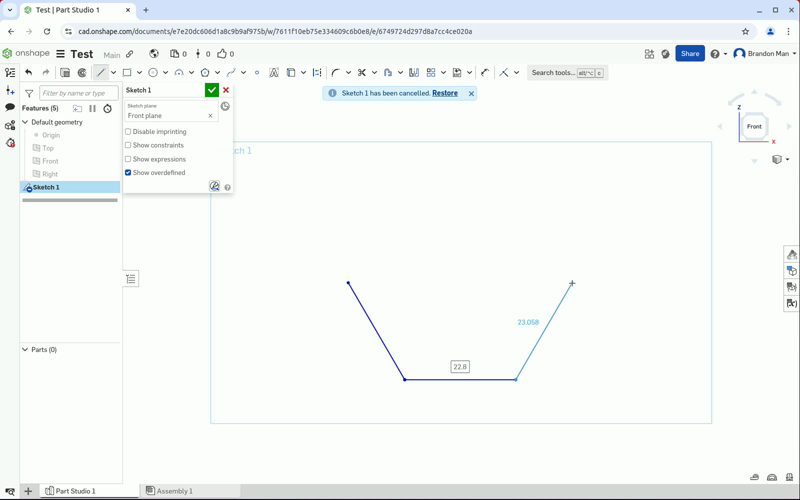
click(572, 282)
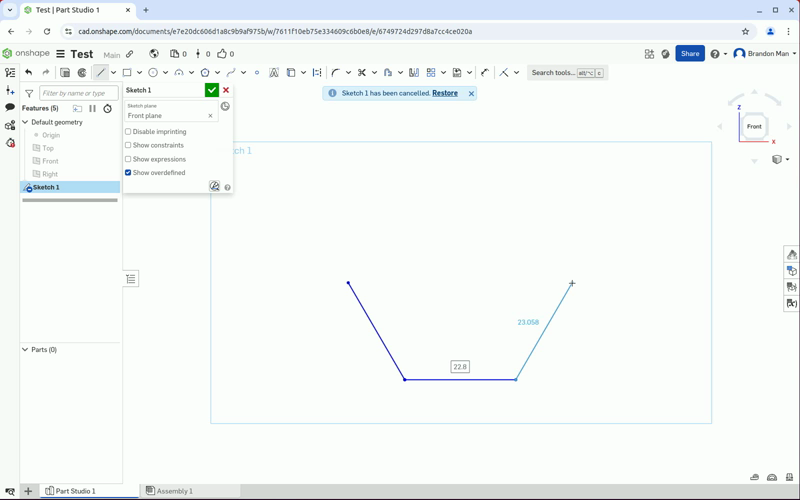
key_up(shift)
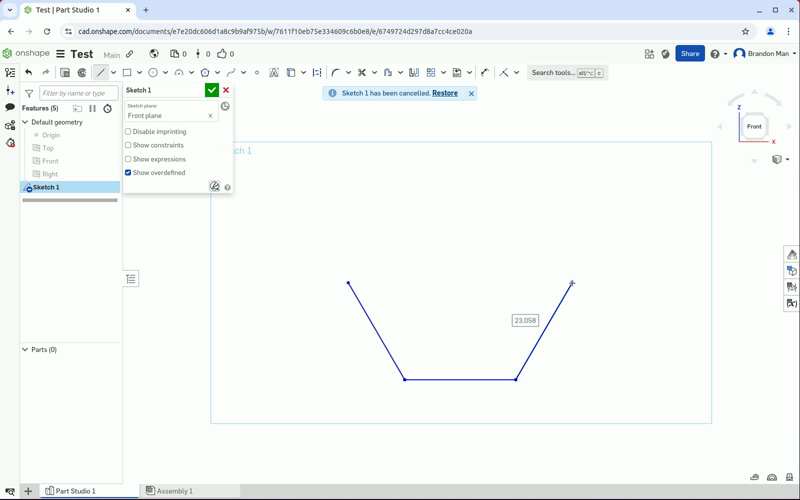
key_down(shift)
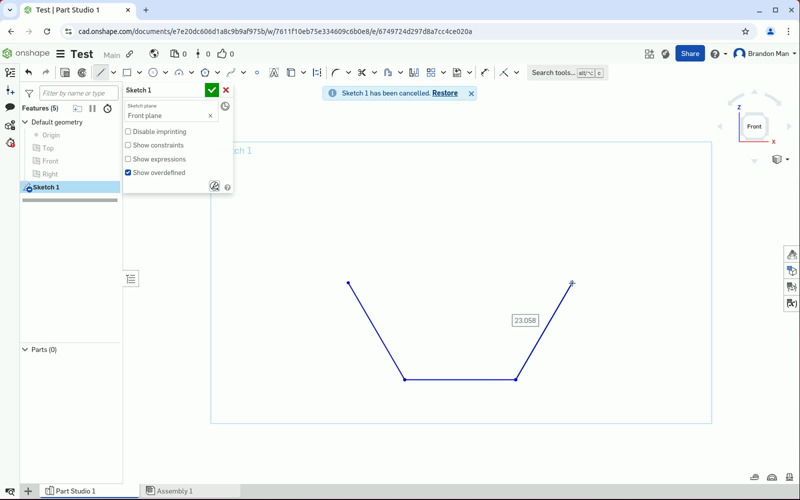
mouse_move(515, 186)
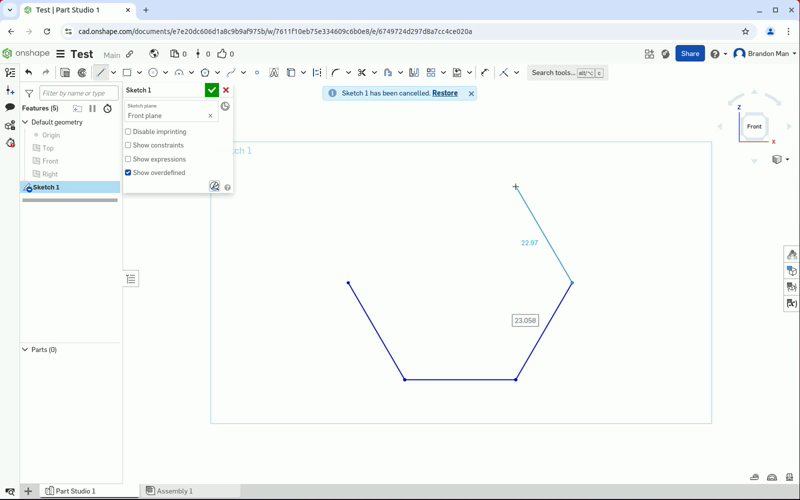
click(515, 186)
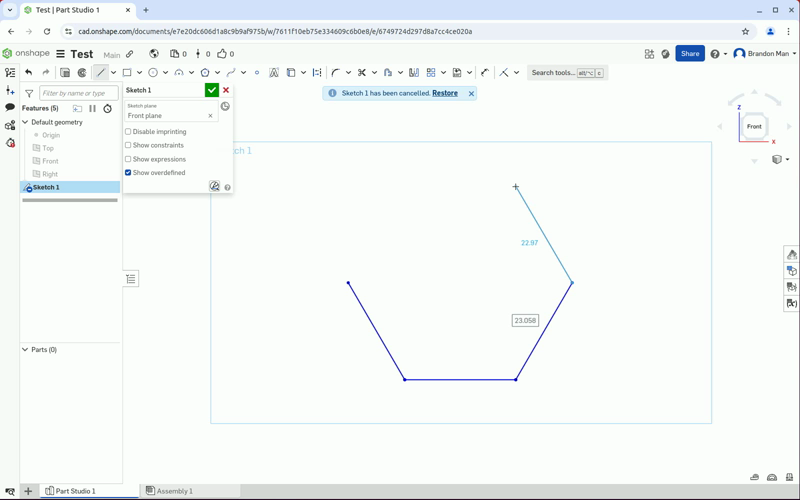
key_up(shift)
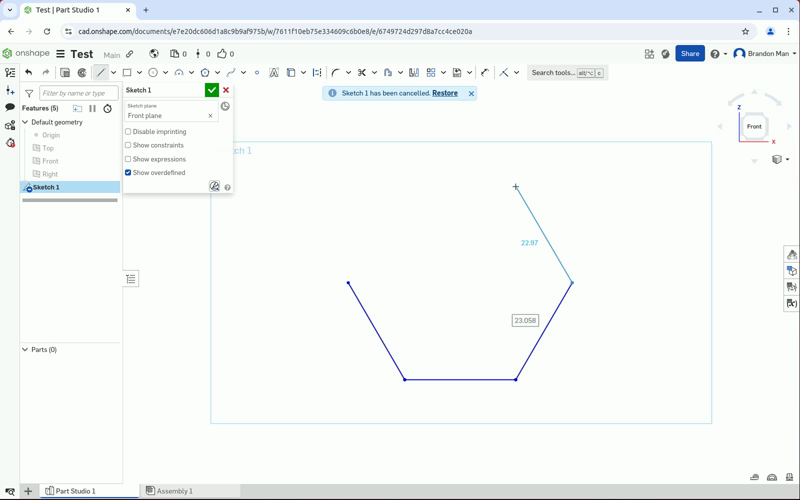
key_down(shift)
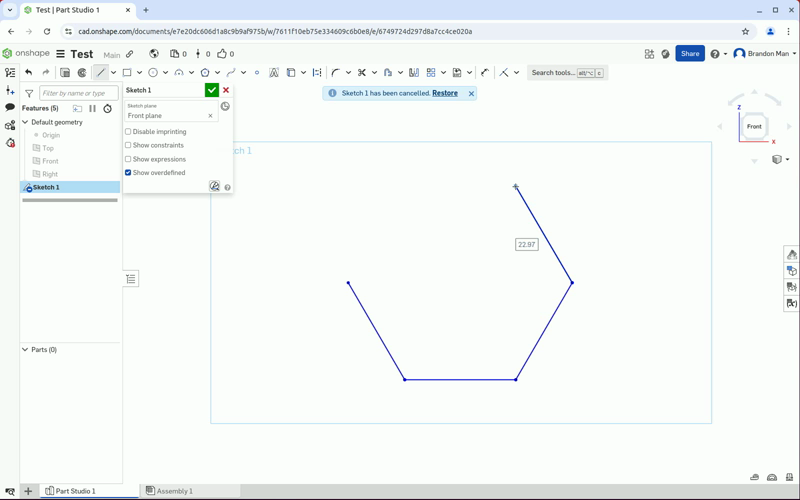
mouse_move(404, 186)
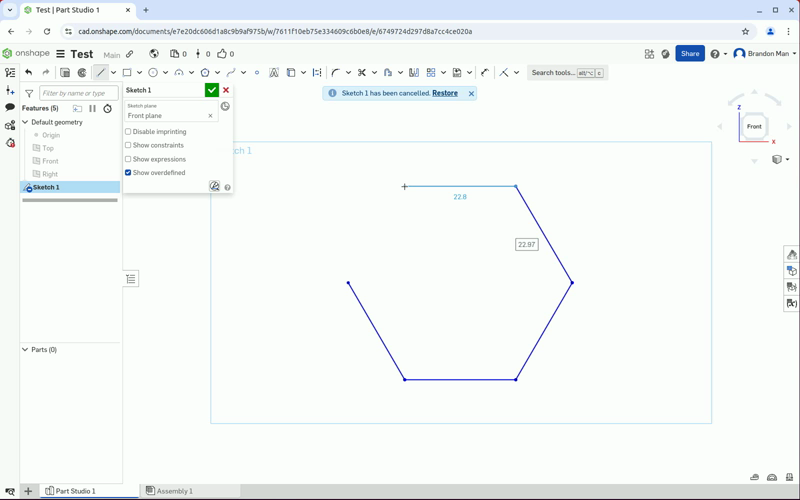
click(404, 186)
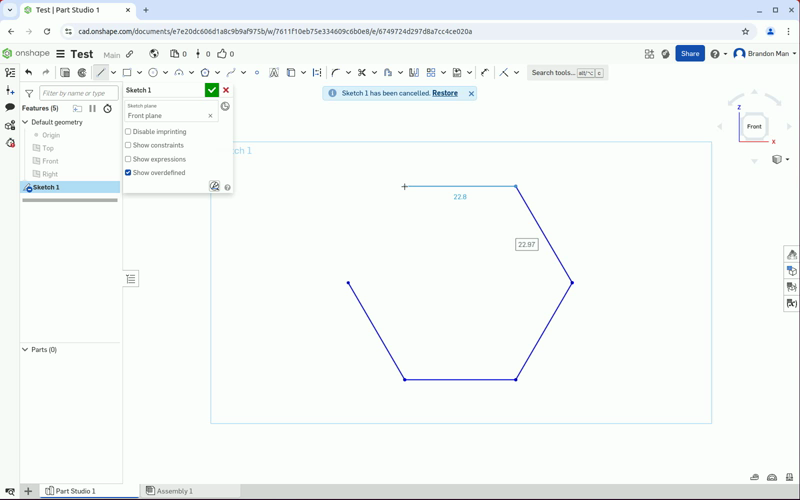
key_up(shift)
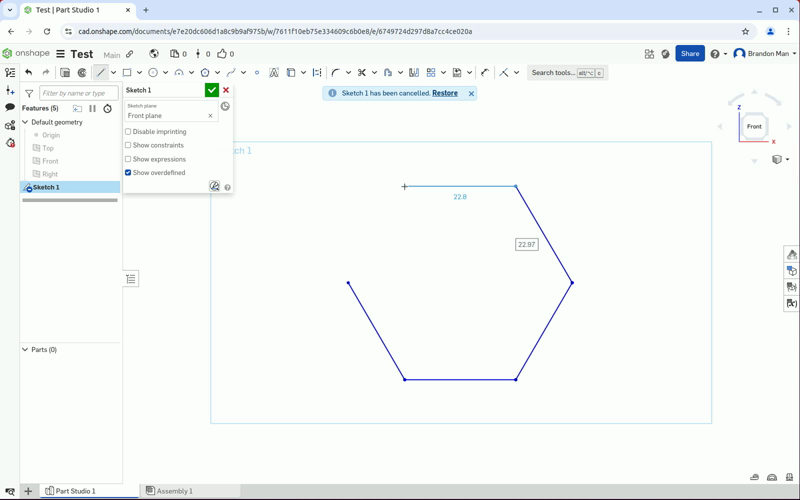
key_down(shift)
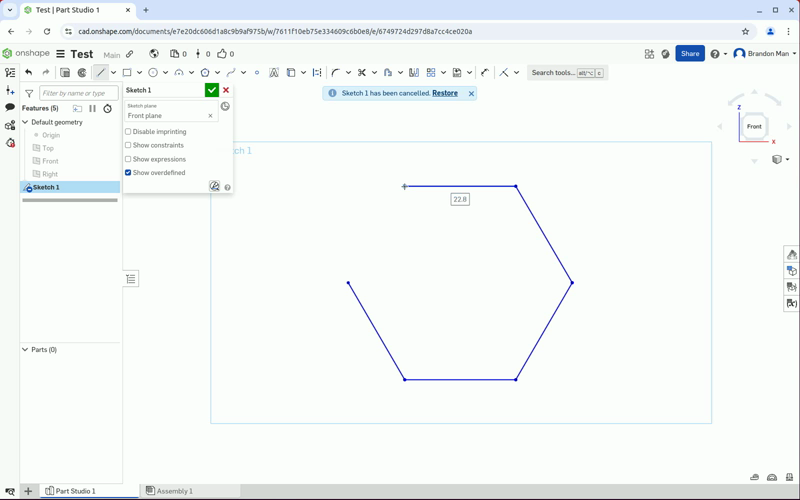
mouse_move(348, 282)
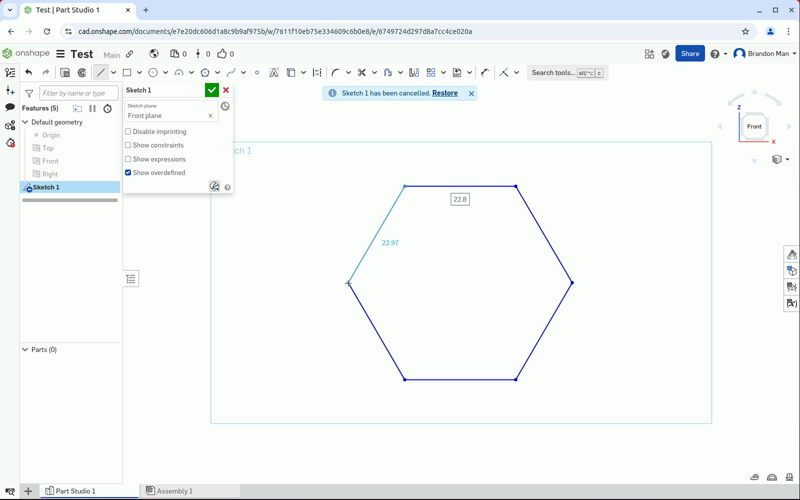
key_up(shift)
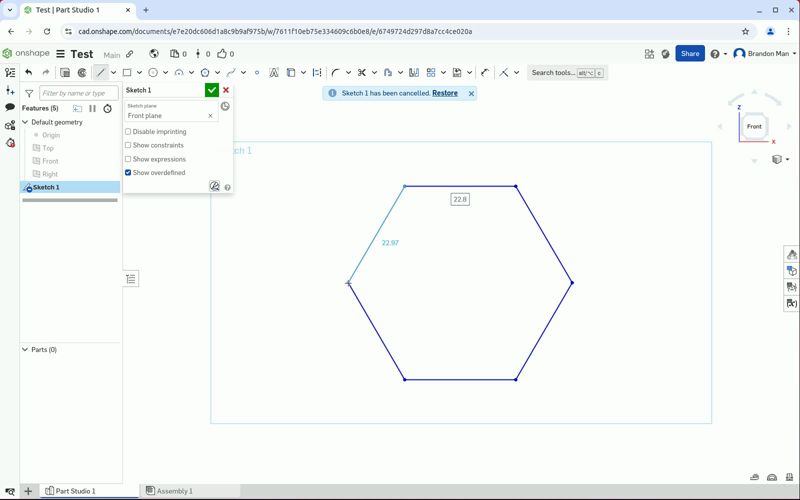
click(348, 282)
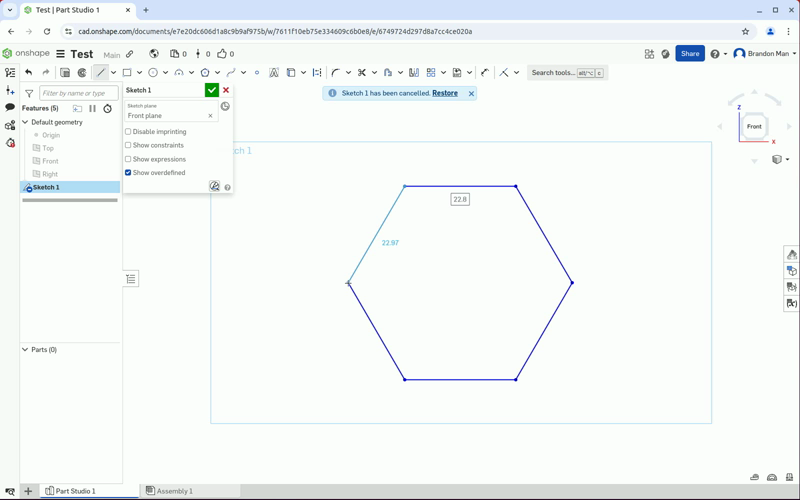
key(esc)
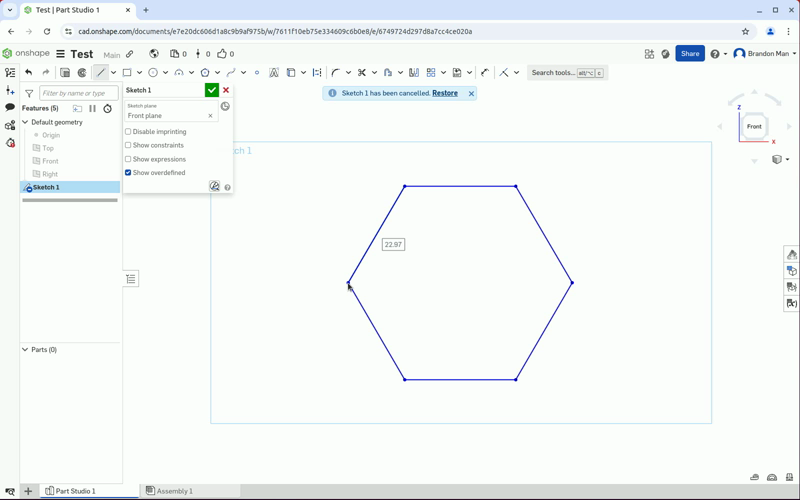
key(l)
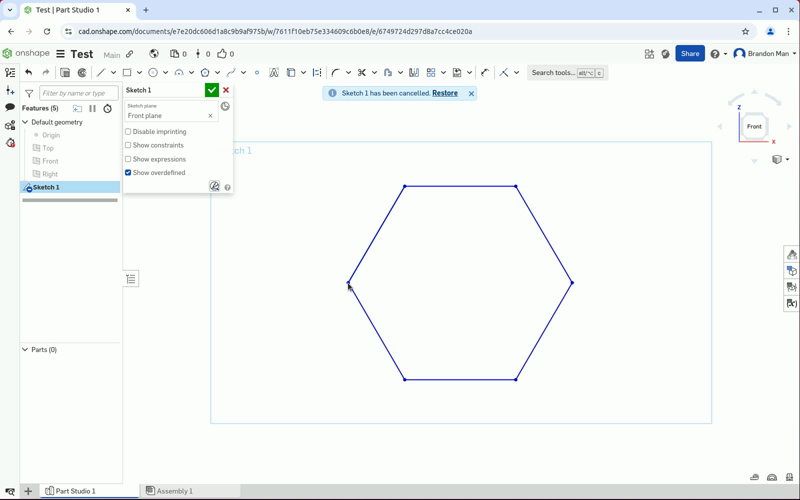
key_down(shift)
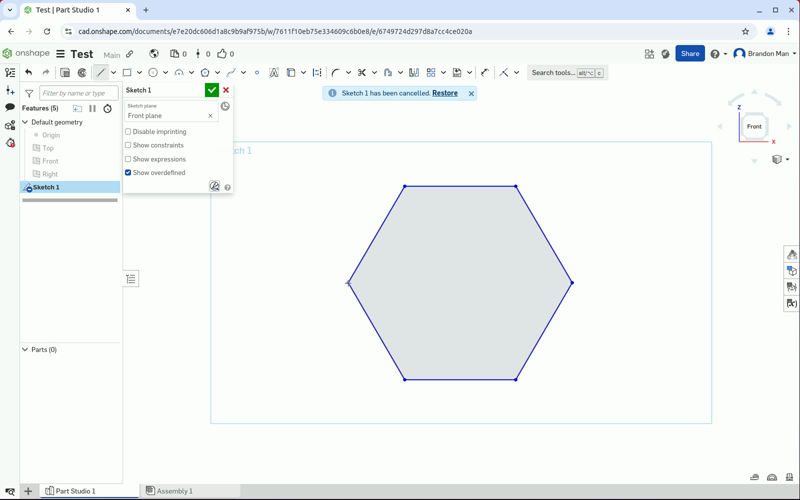
mouse_move(371, 282)
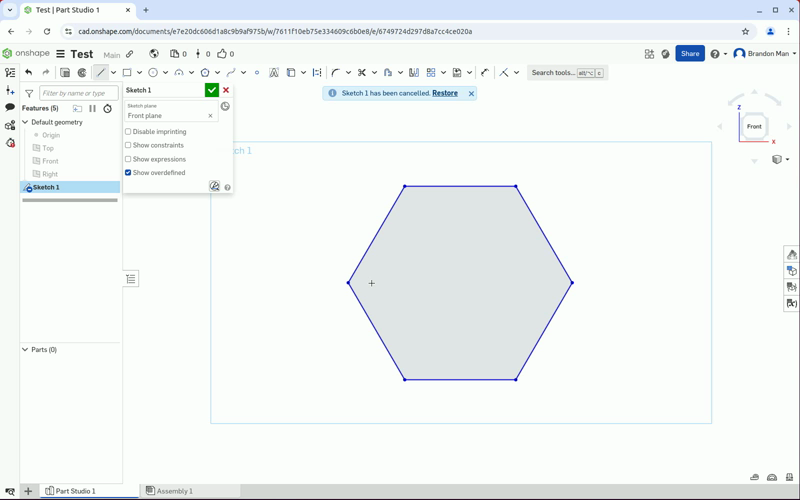
click(371, 282)
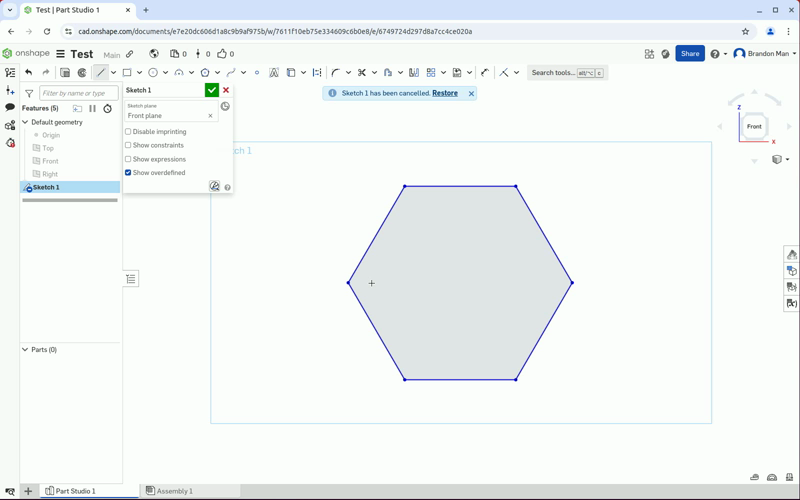
key_up(shift)
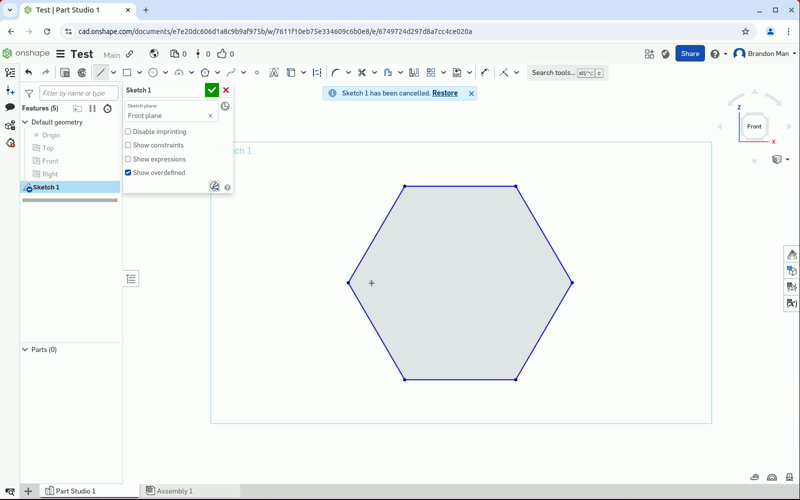
key_down(shift)
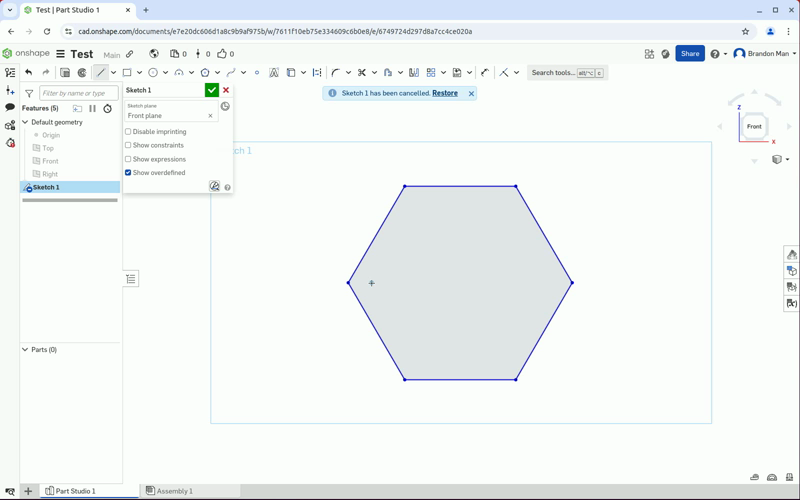
mouse_move(416, 358)
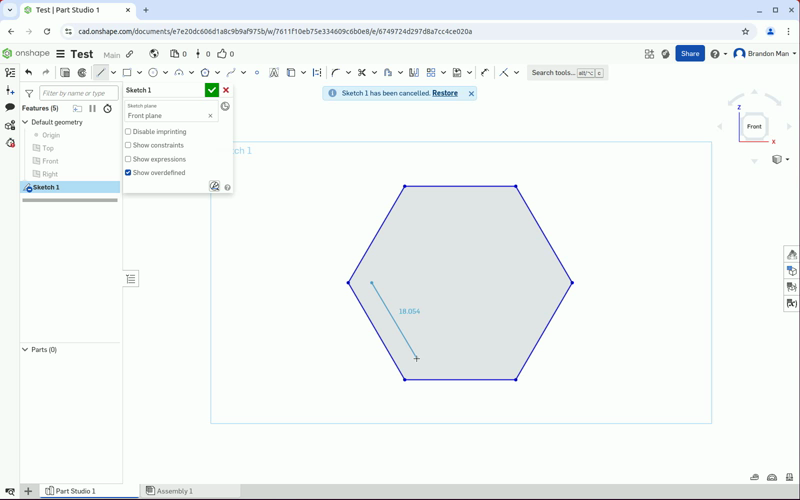
click(416, 358)
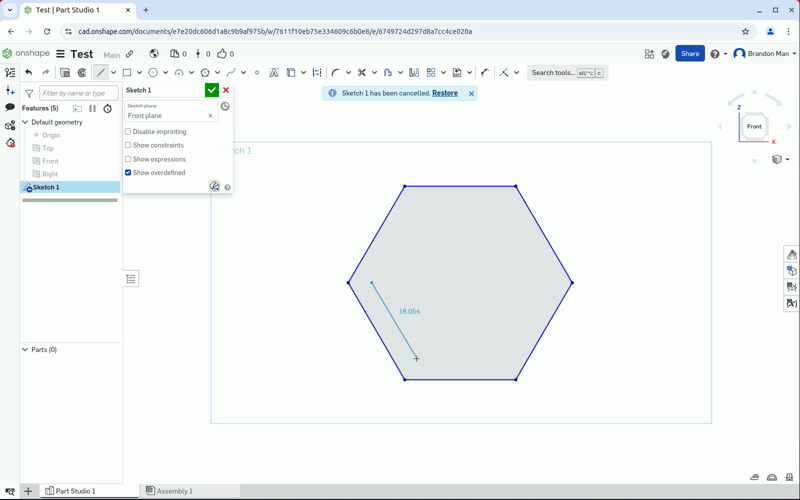
key_up(shift)
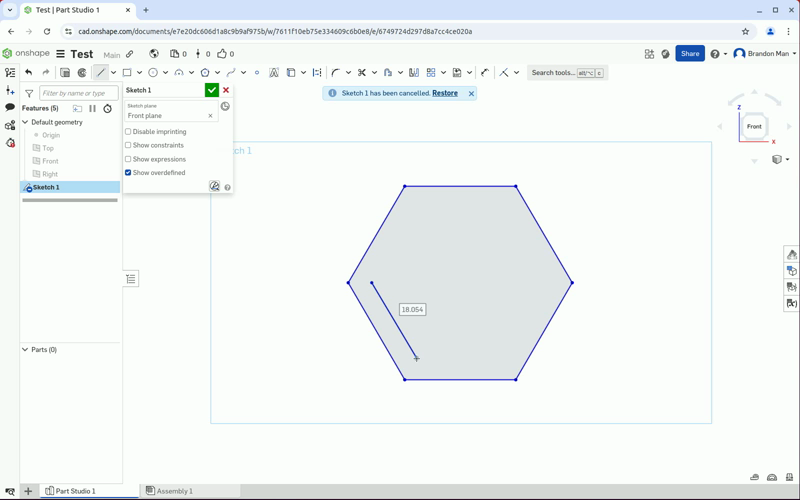
key_down(shift)
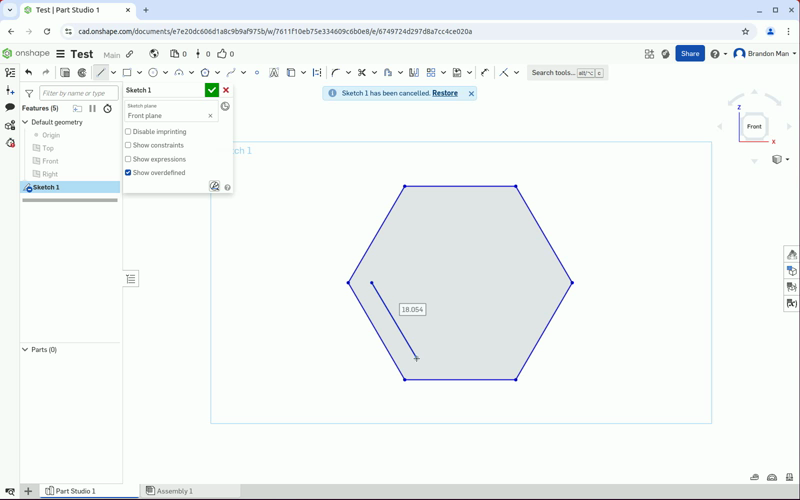
mouse_move(503, 358)
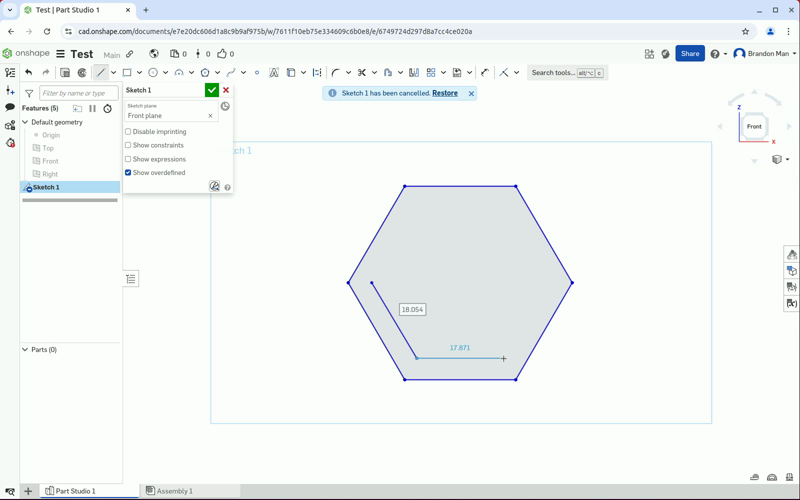
click(503, 358)
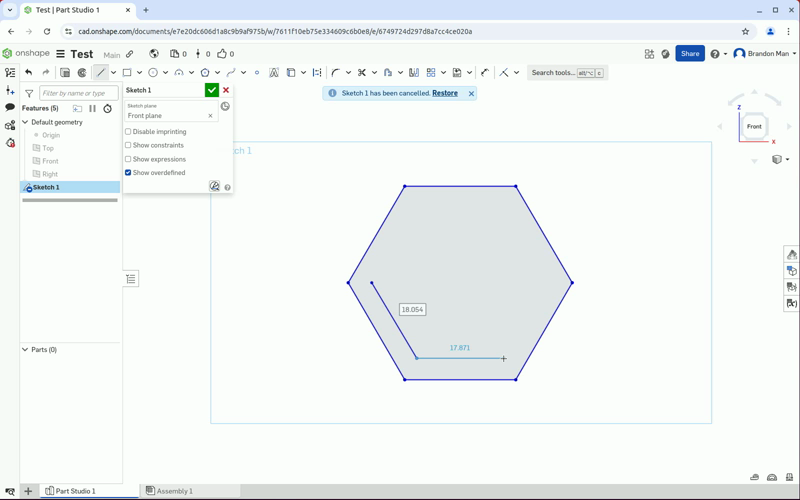
key_up(shift)
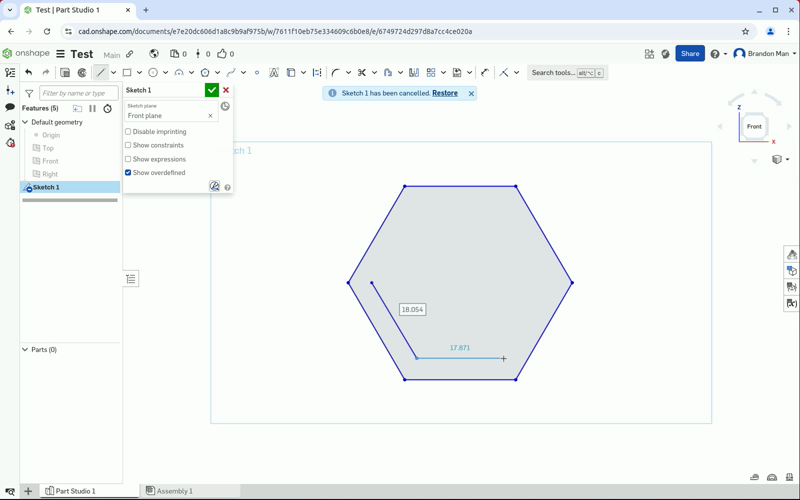
key_down(shift)
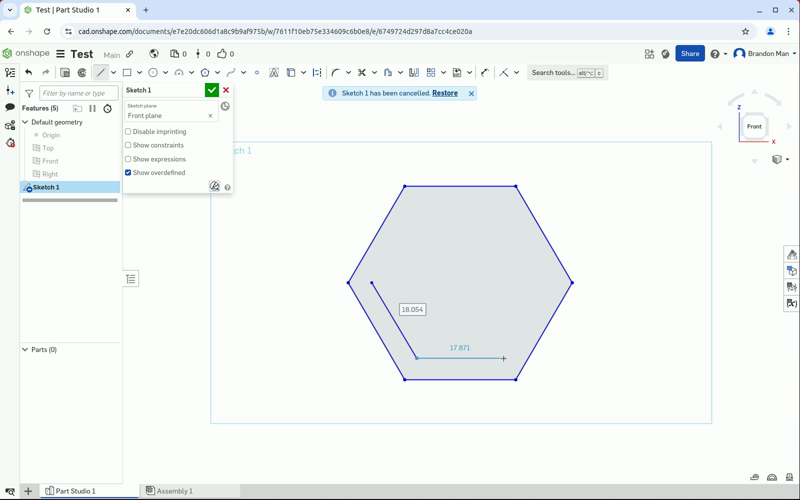
mouse_move(548, 282)
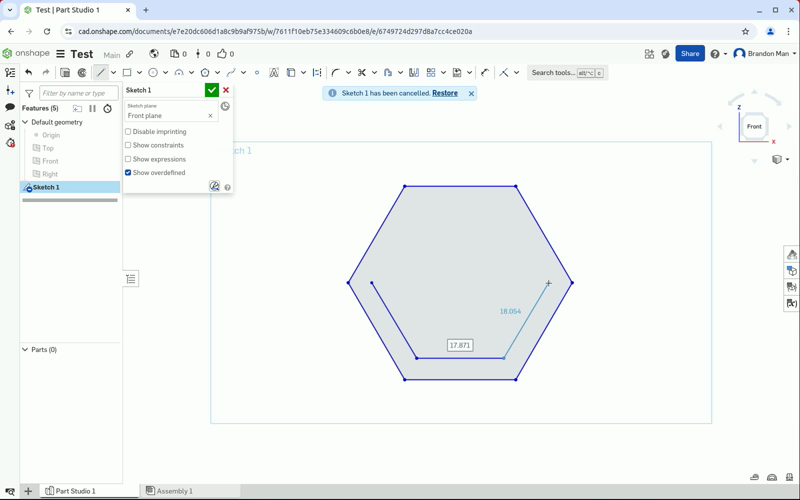
click(548, 282)
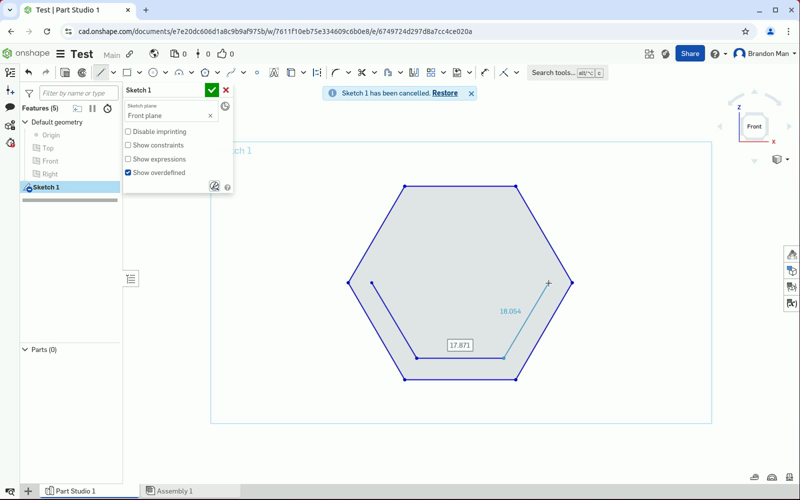
key_up(shift)
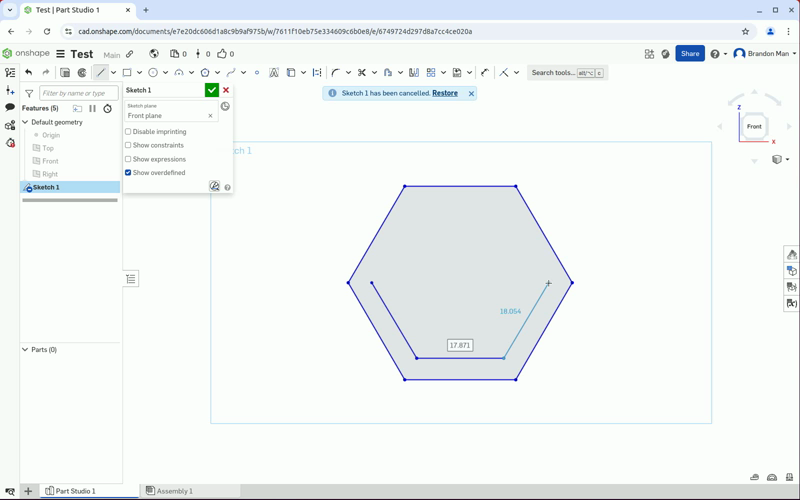
key_down(shift)
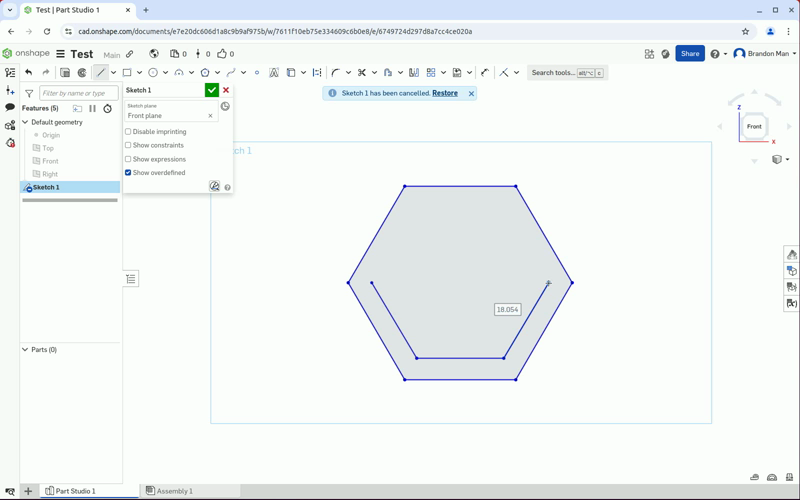
mouse_move(503, 207)
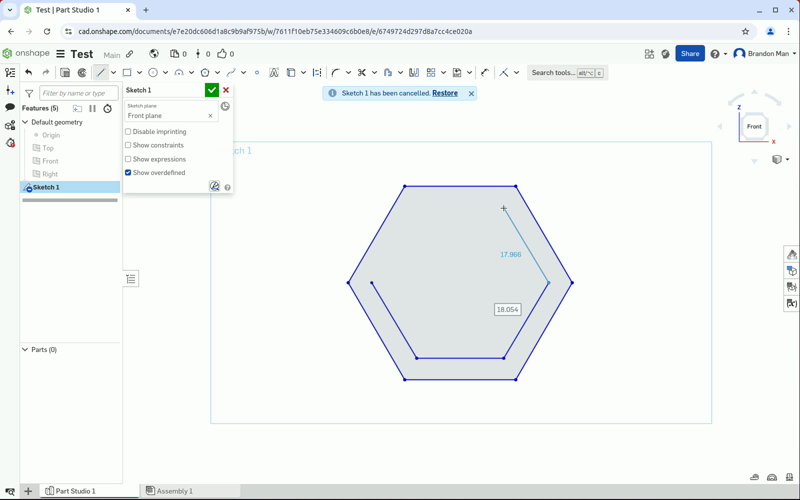
click(503, 207)
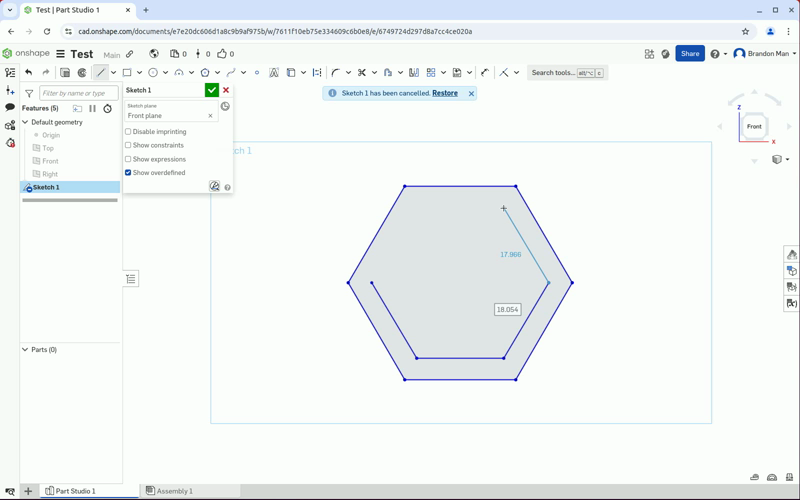
key_up(shift)
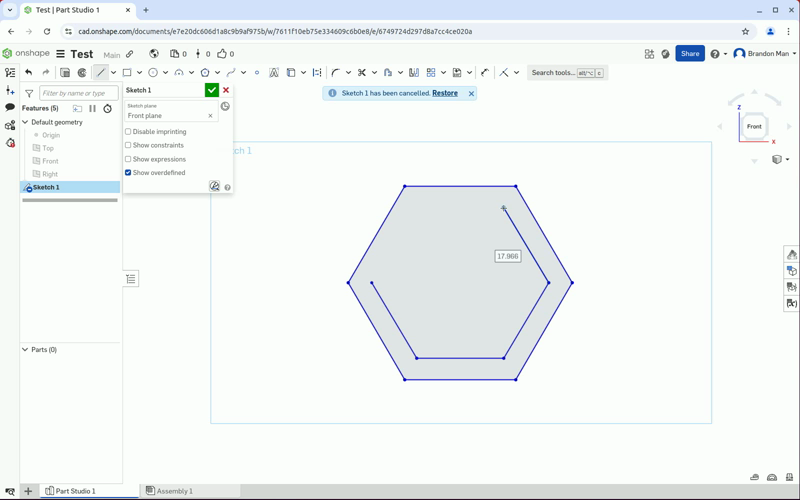
key_down(shift)
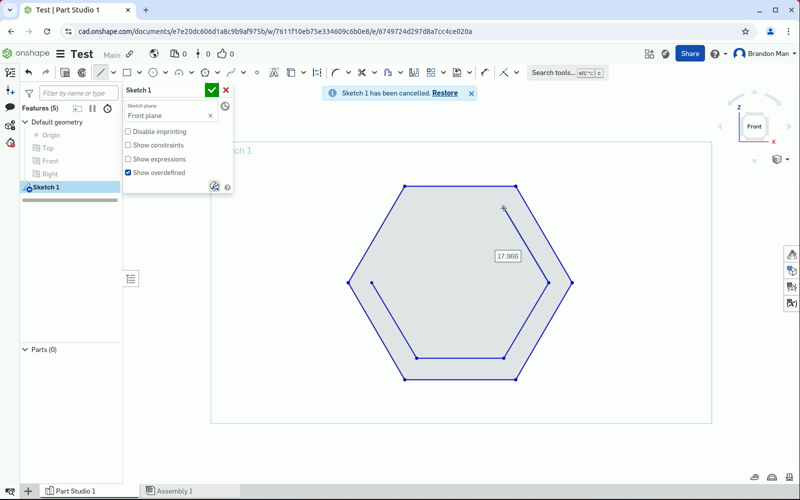
mouse_move(416, 207)
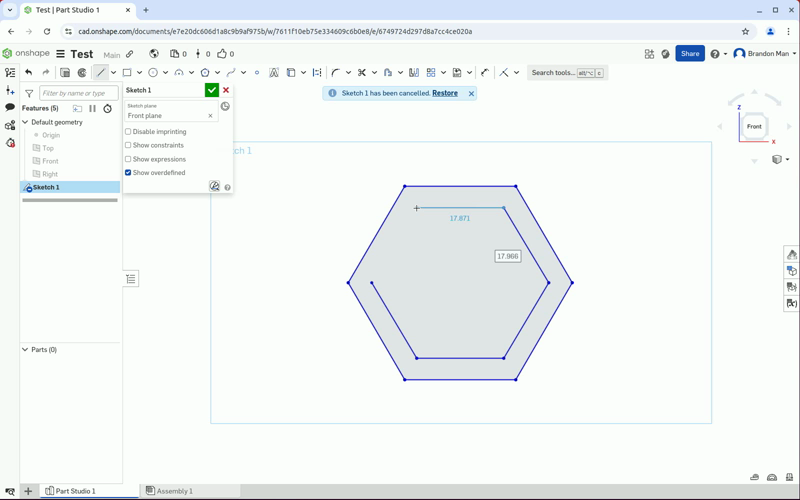
click(416, 207)
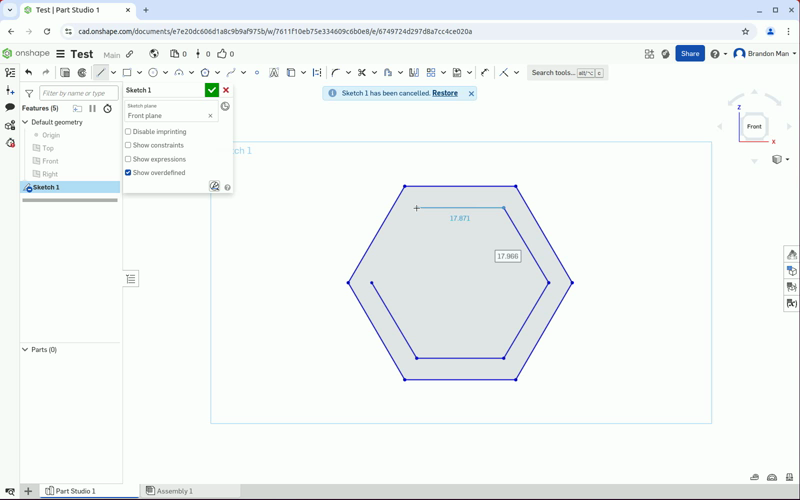
key_up(shift)
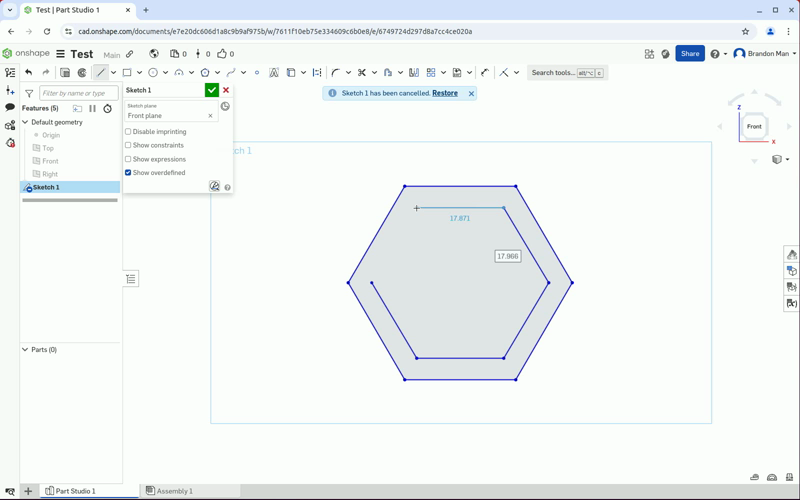
key_down(shift)
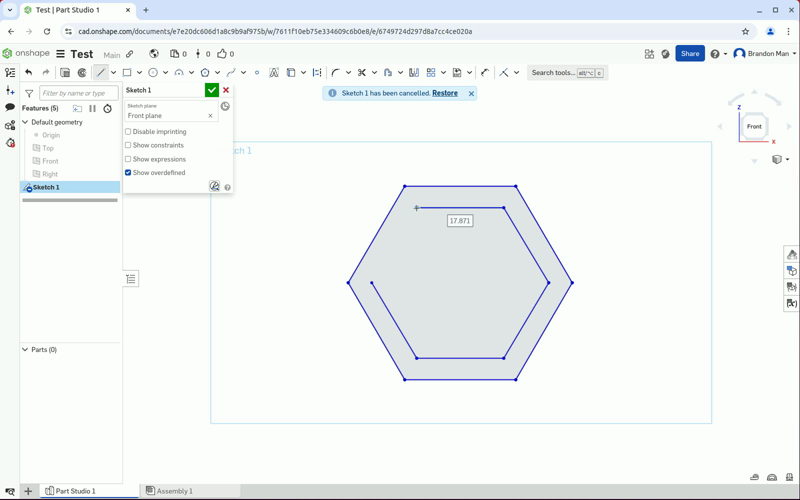
mouse_move(371, 282)
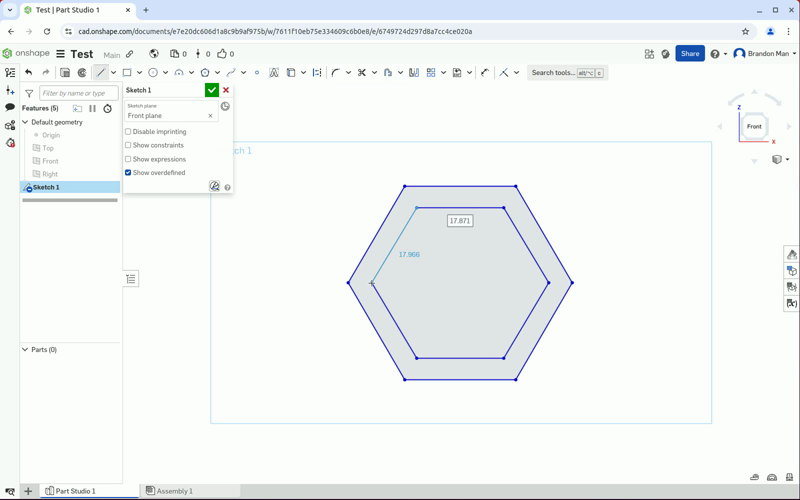
key_up(shift)
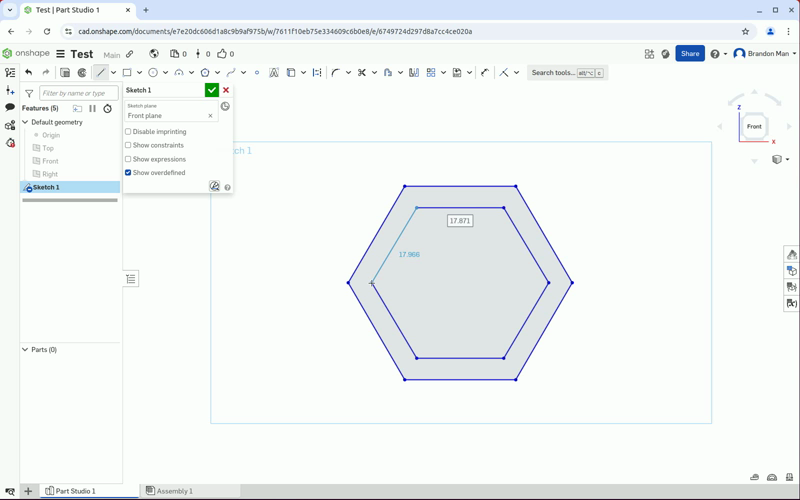
click(371, 282)
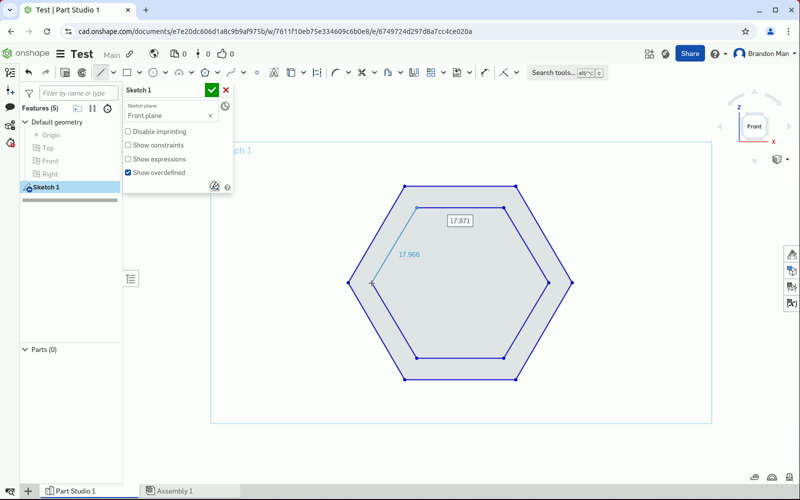
key(esc)
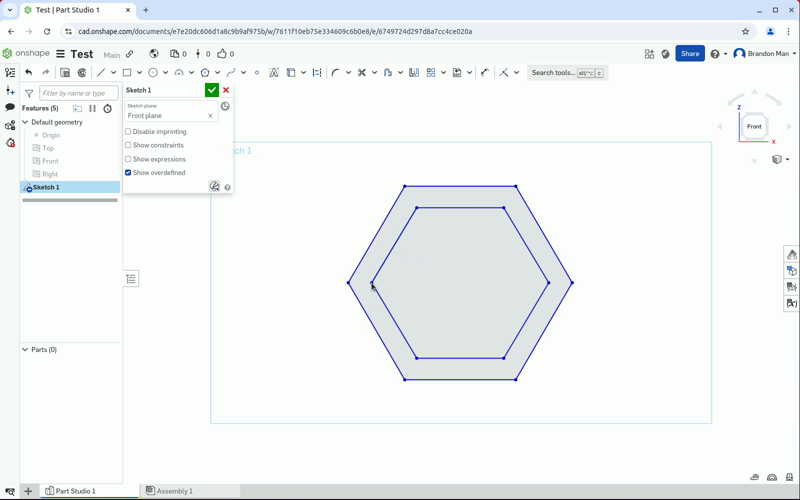
mouse_move(382, 241)
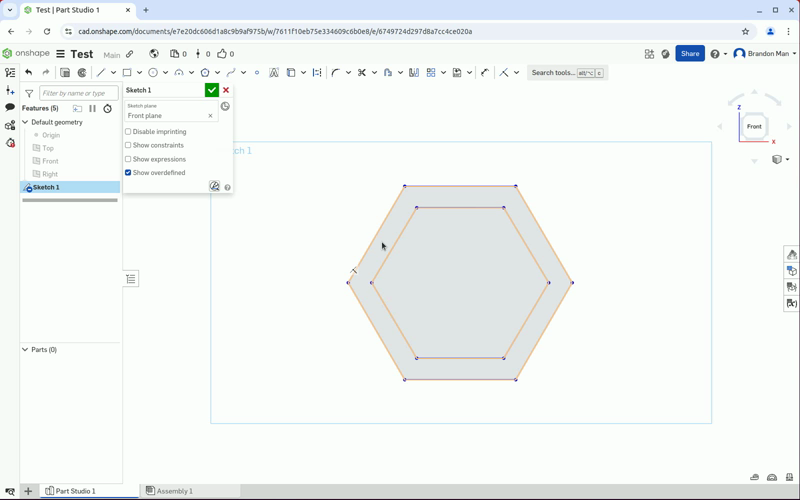
click(382, 241)
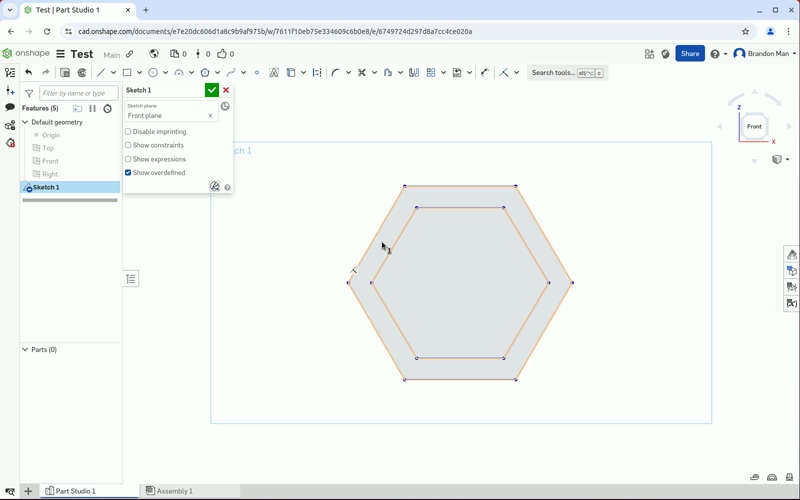
mouse_move(73, 352)
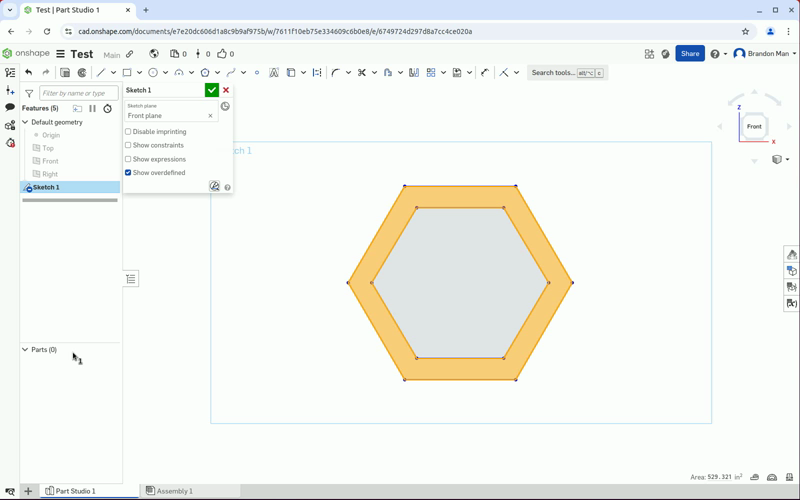
key(shift+y)
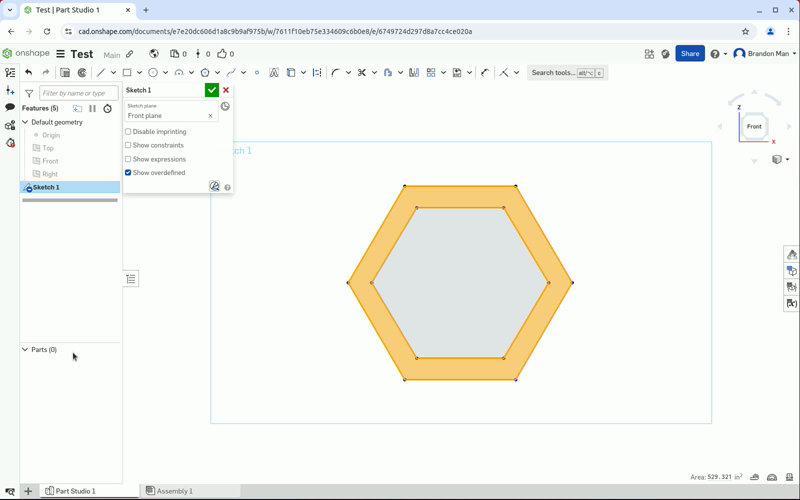
key(shift+e)
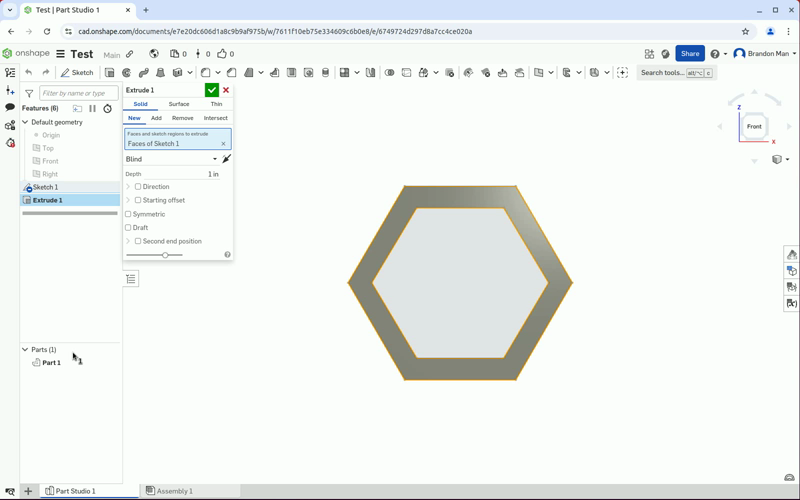
mouse_move(143, 106)
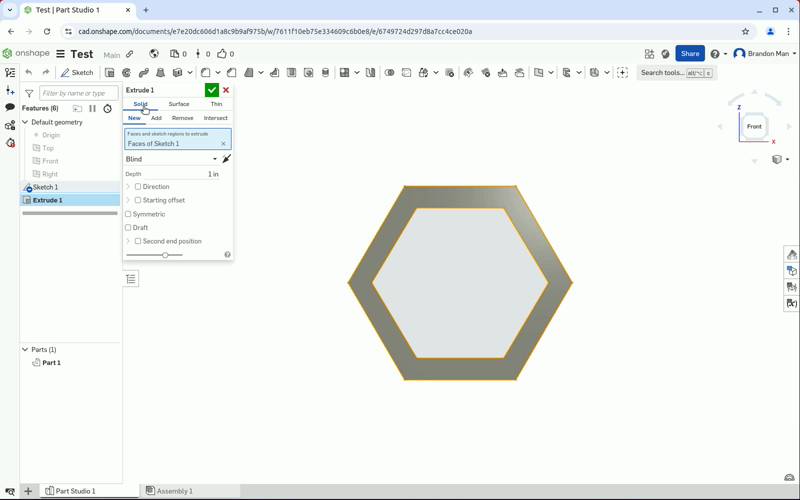
click(143, 106)
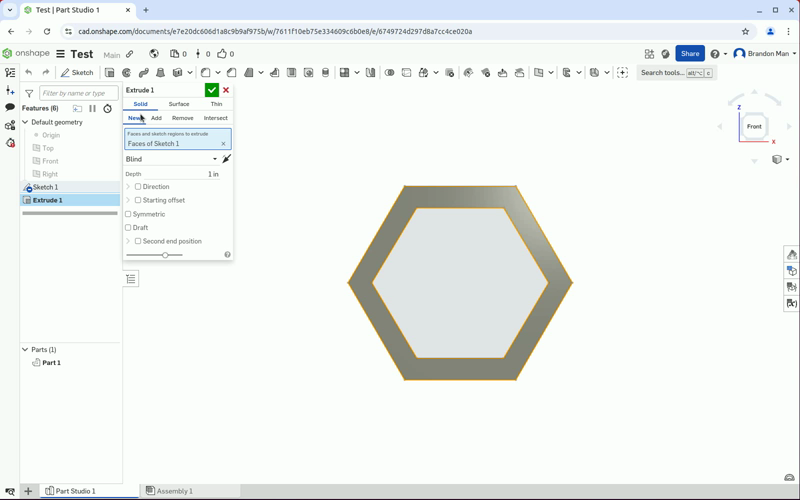
mouse_move(137, 120)
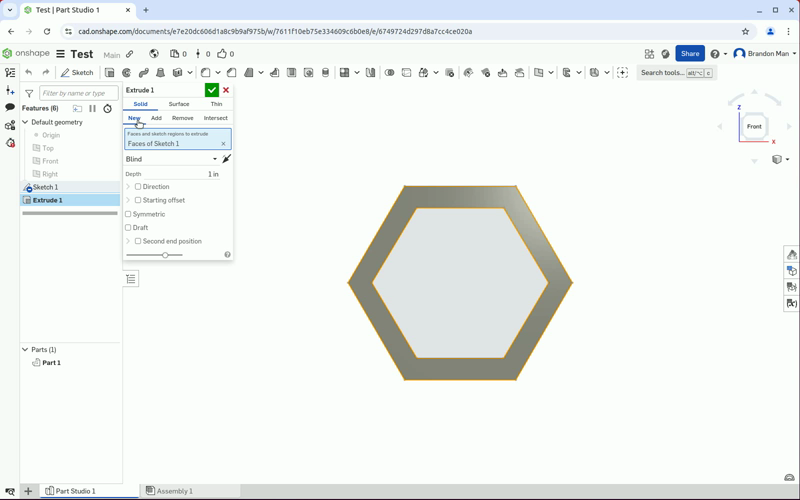
click(137, 120)
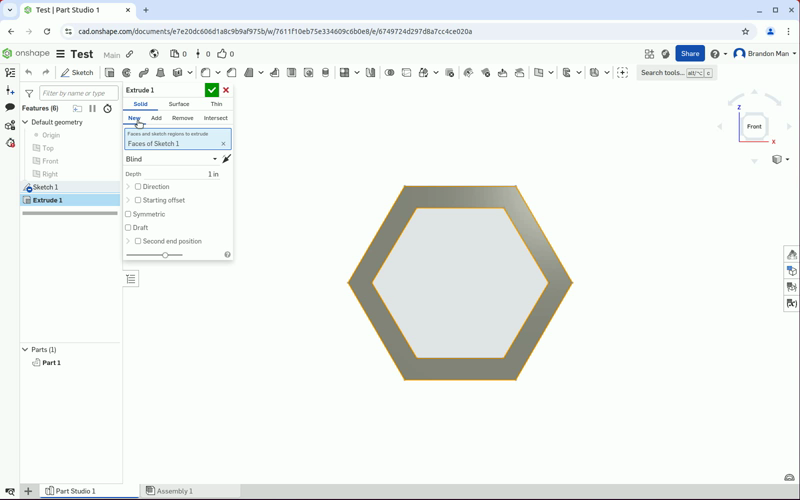
key(tab, 4)
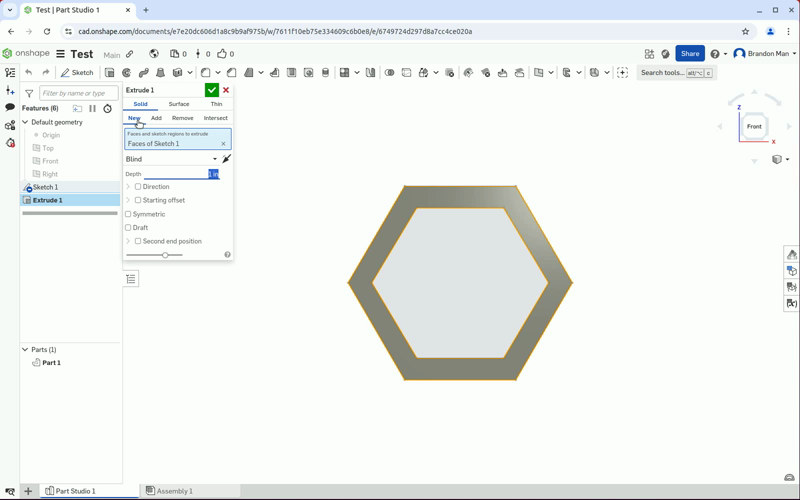
text(0.481)
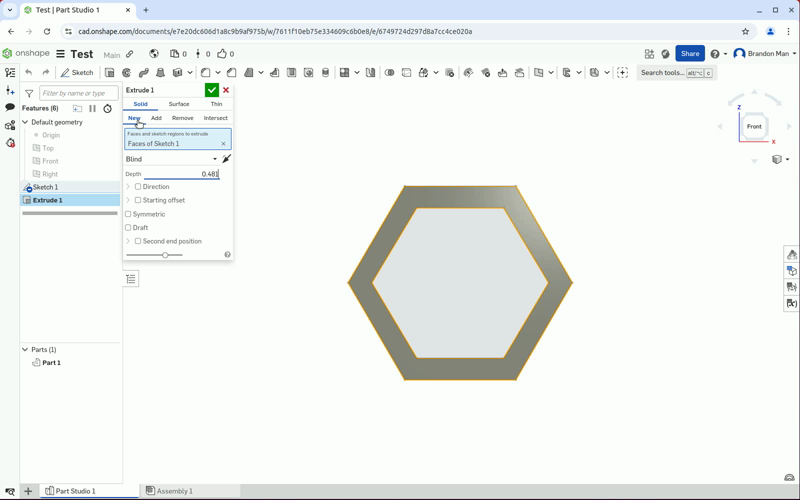
key(enter)
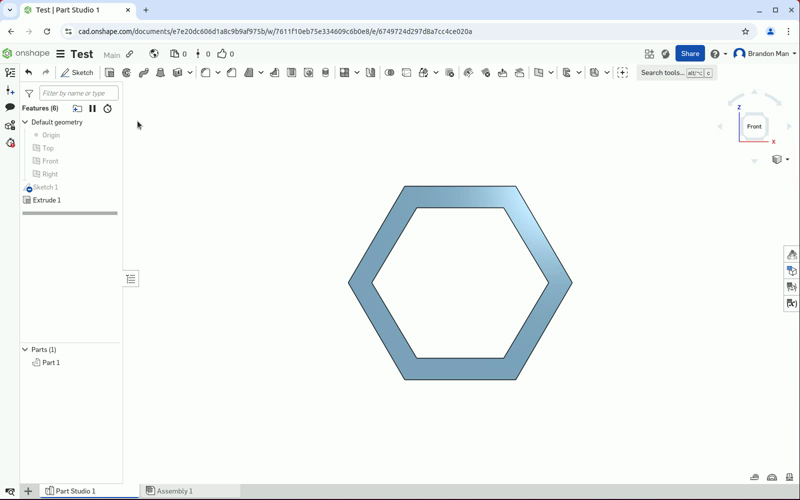
key(shift+h)
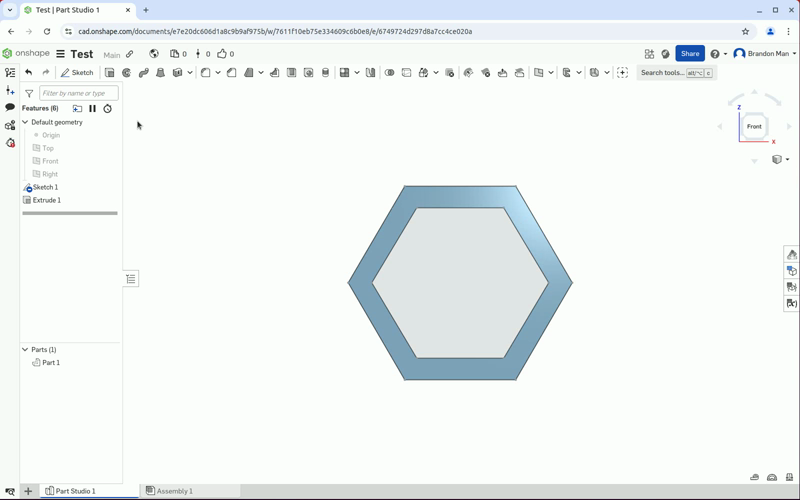
key(shift+h)
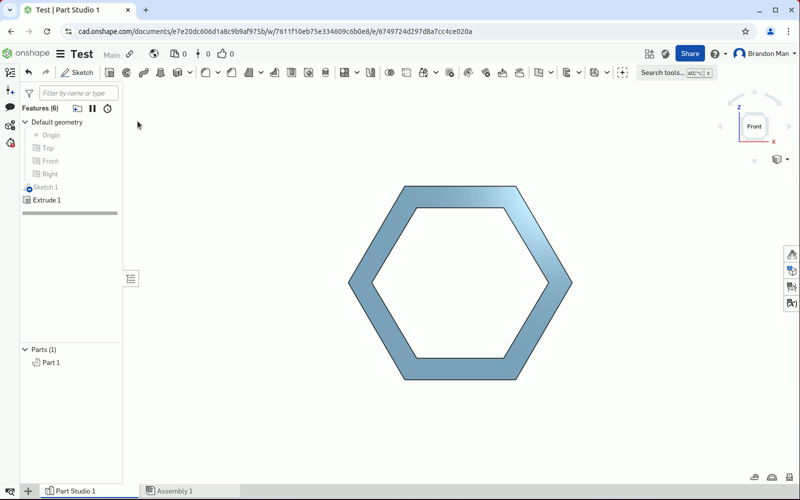
mouse_move(73, 189)
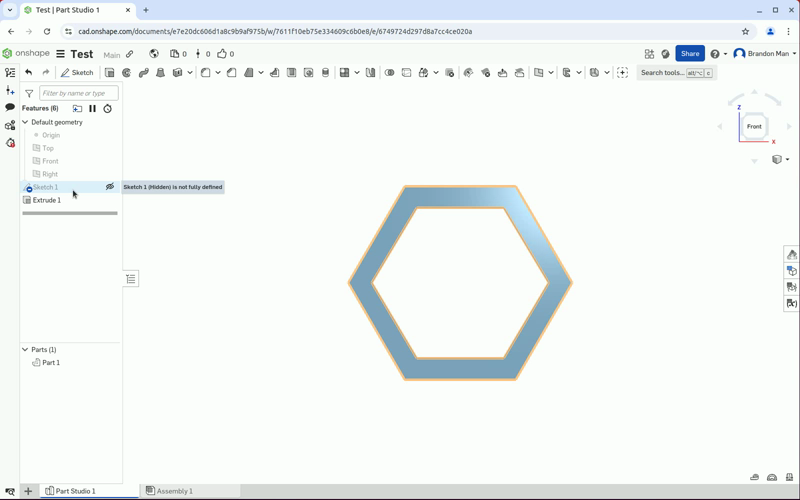
click(73, 189)
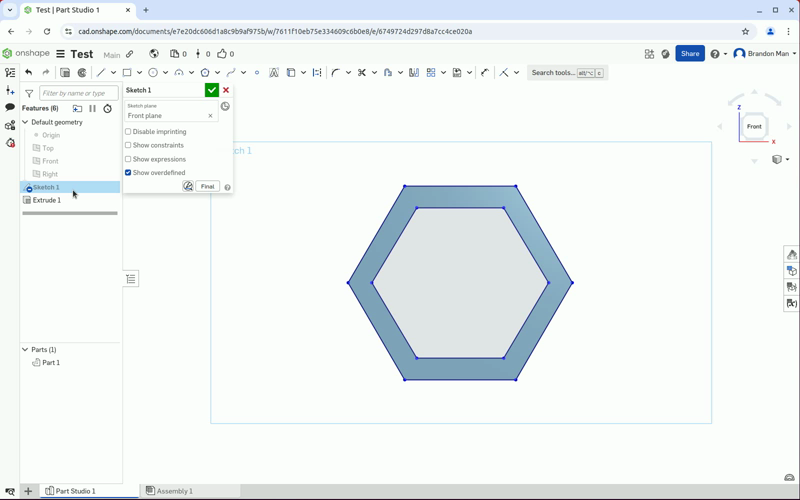
mouse_move(229, 92)
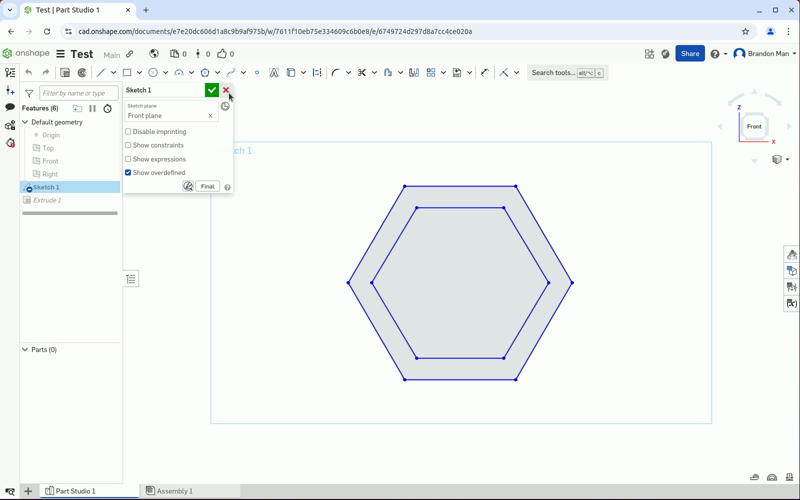
click(229, 92)
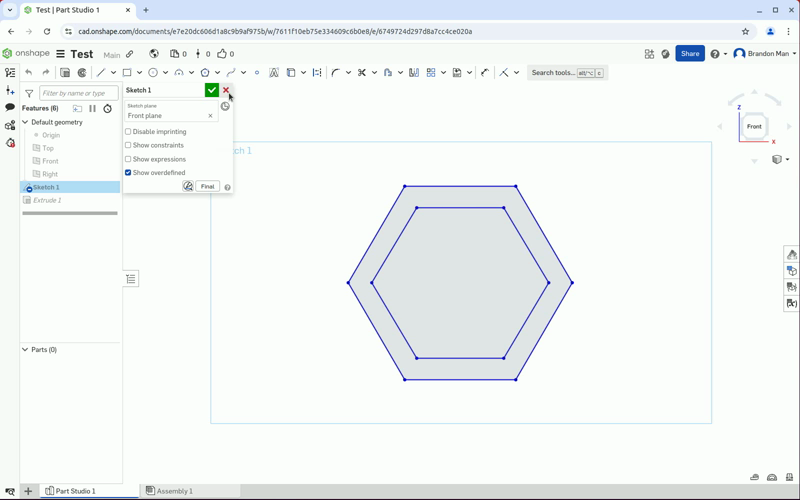
key(shift+s)
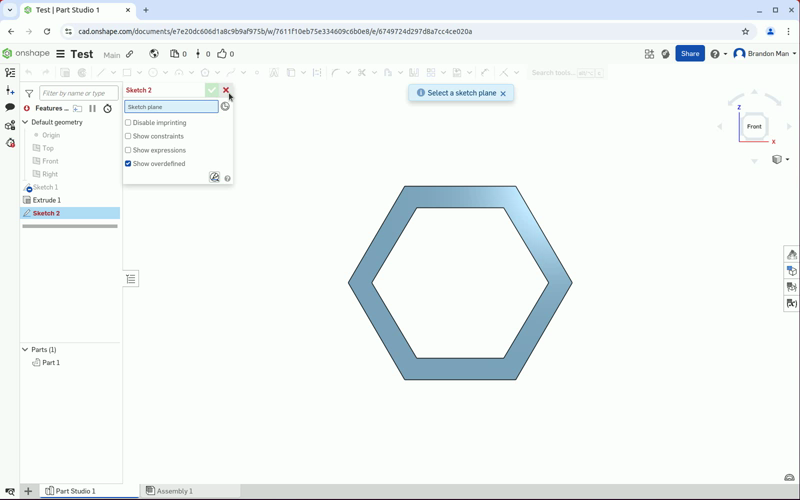
mouse_move(73, 163)
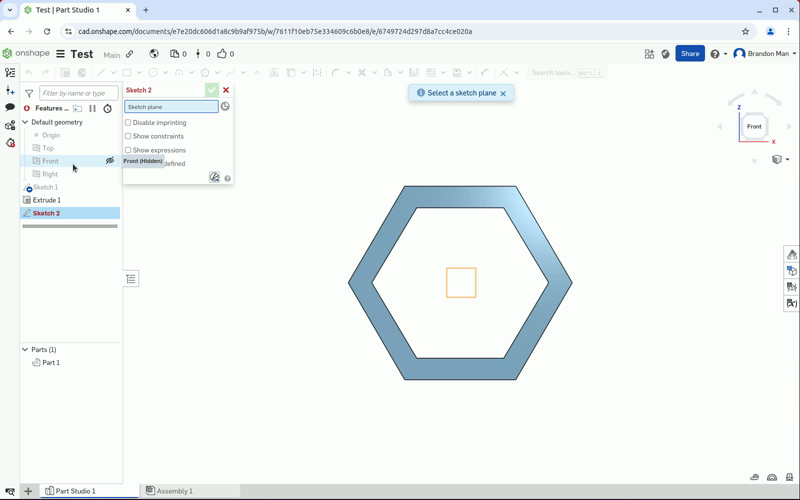
click(73, 163)
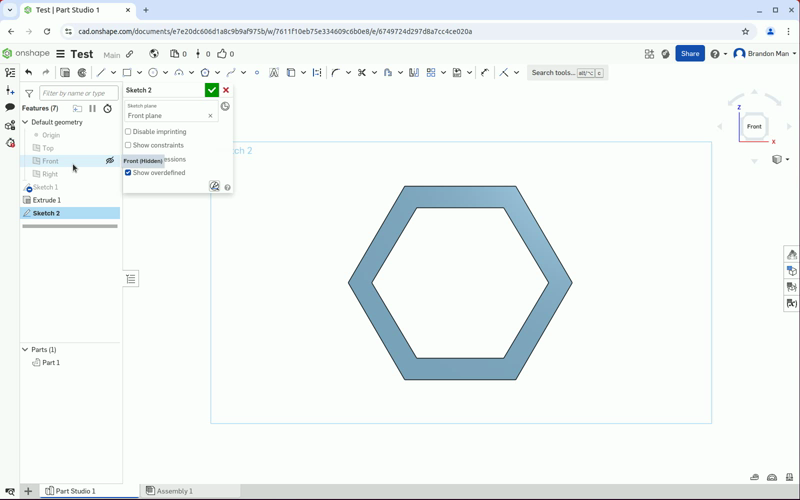
mouse_move(73, 352)
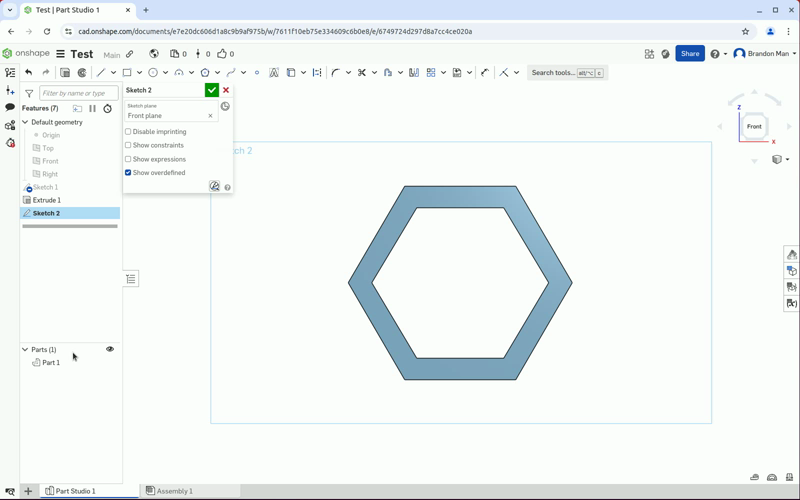
key(y)
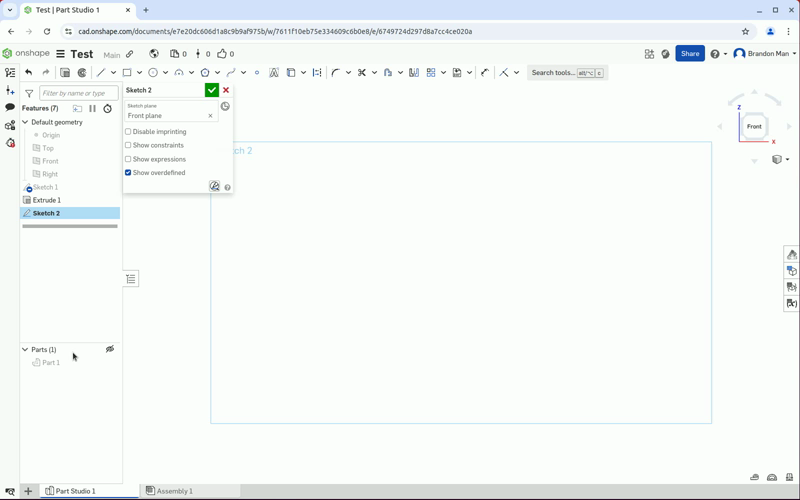
key(l)
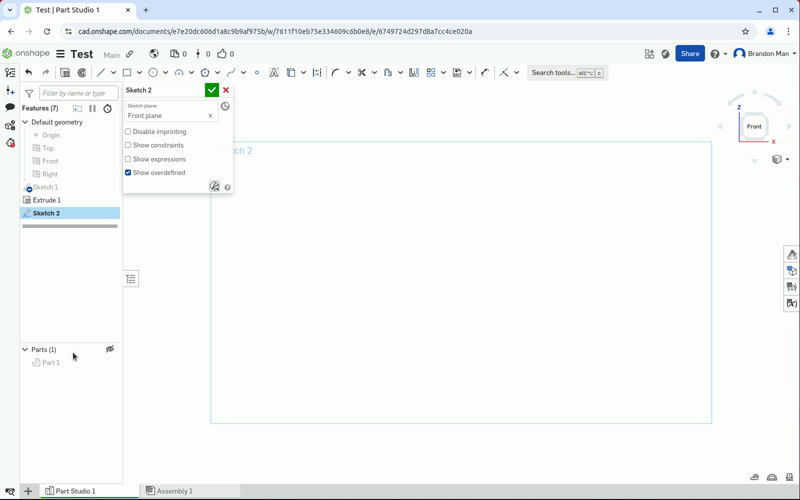
key_down(shift)
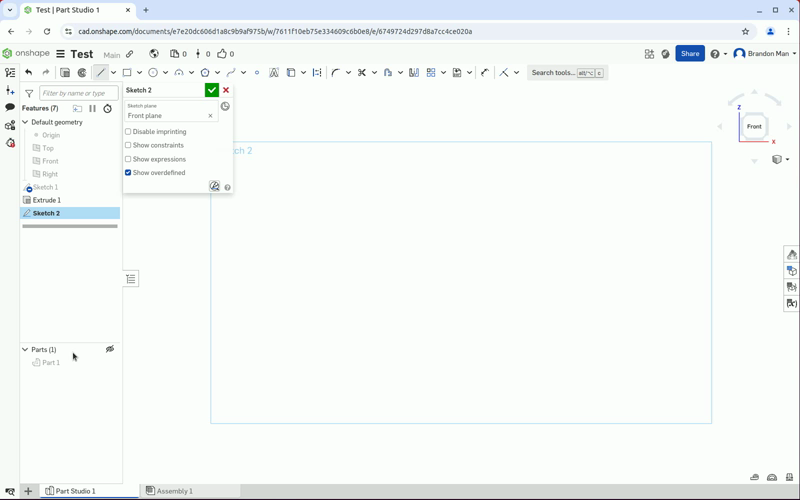
mouse_move(383, 282)
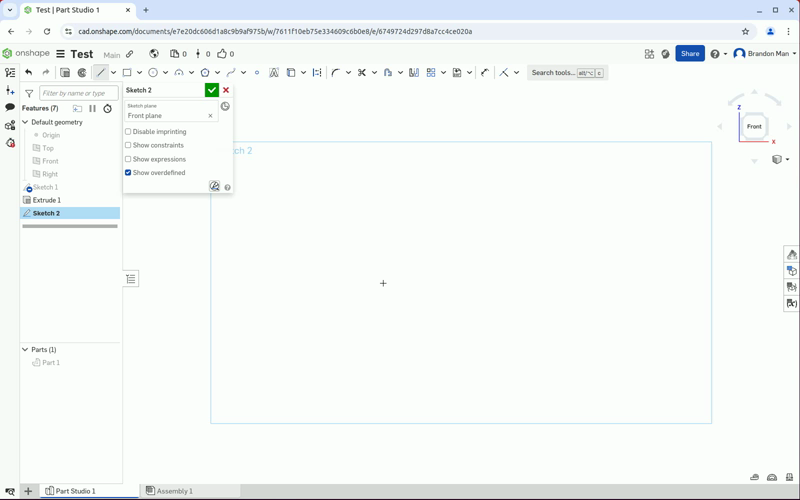
click(383, 282)
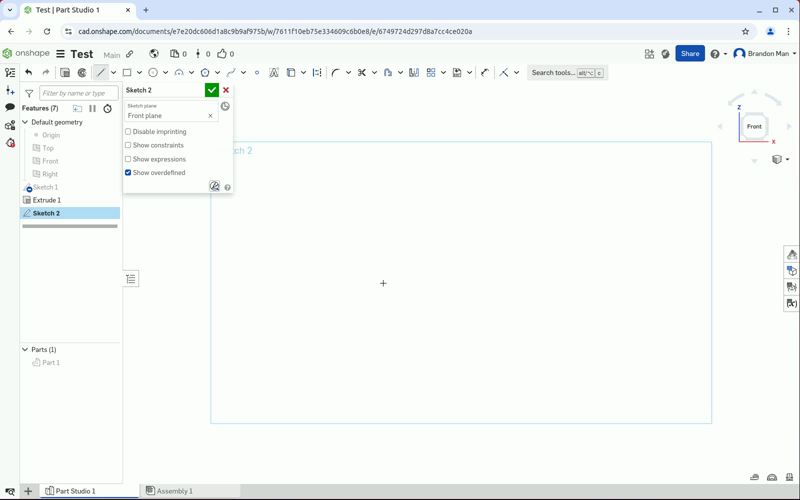
key_up(shift)
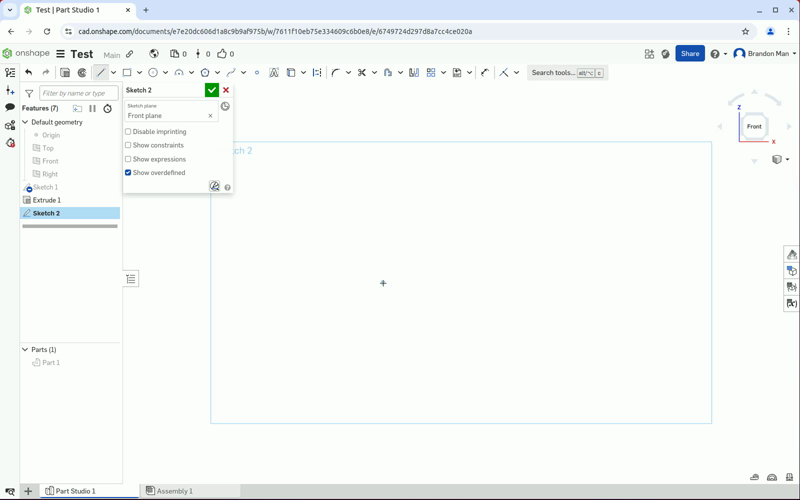
key_down(shift)
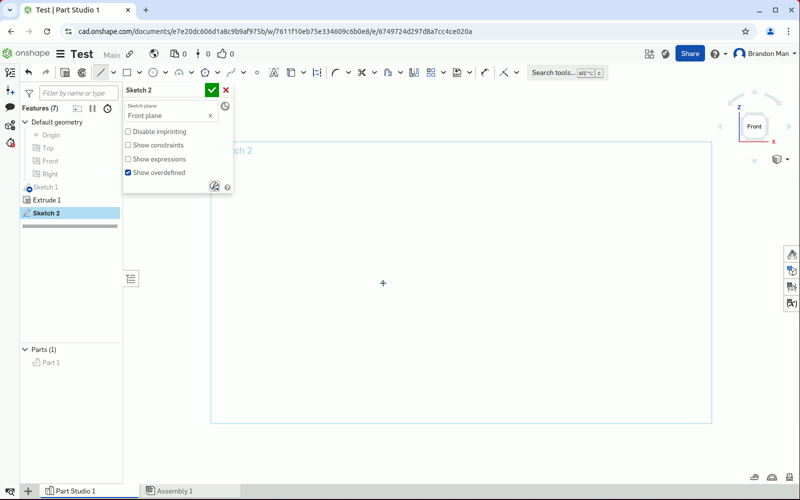
mouse_move(422, 348)
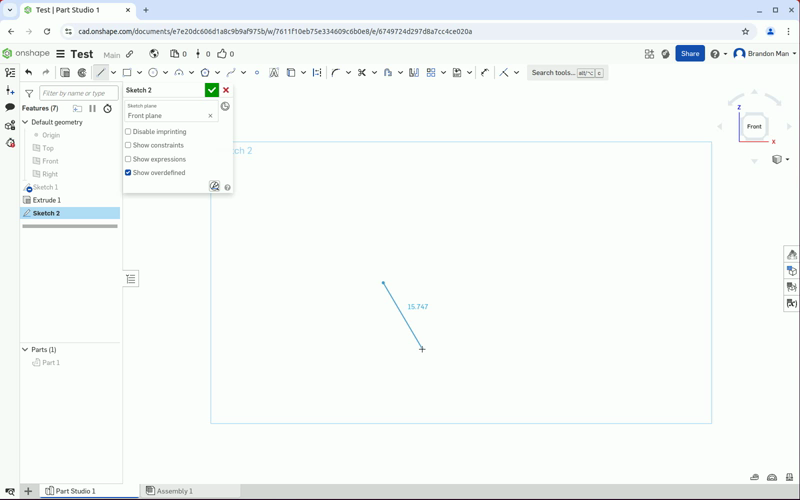
click(422, 348)
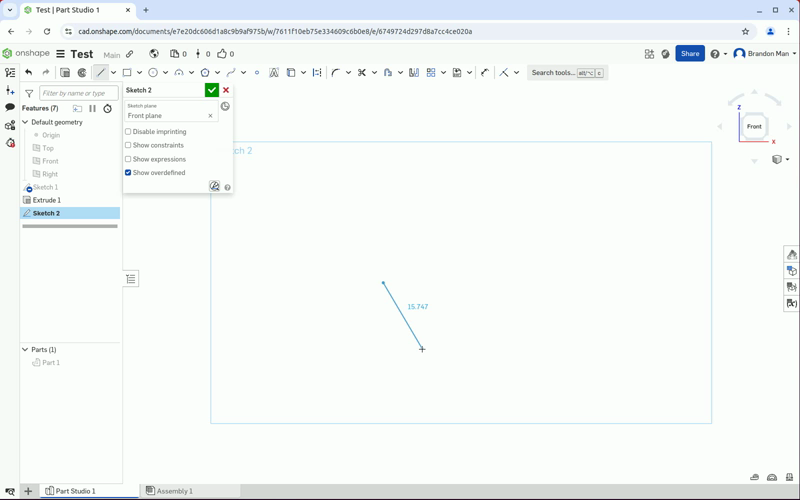
key_up(shift)
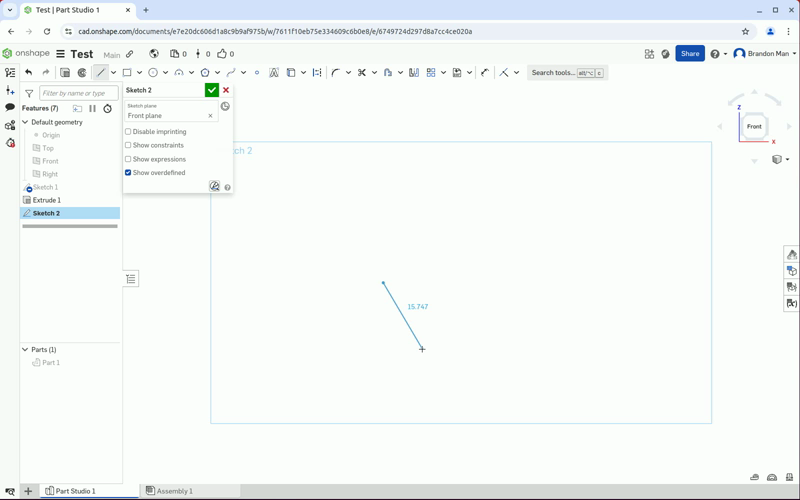
key_down(shift)
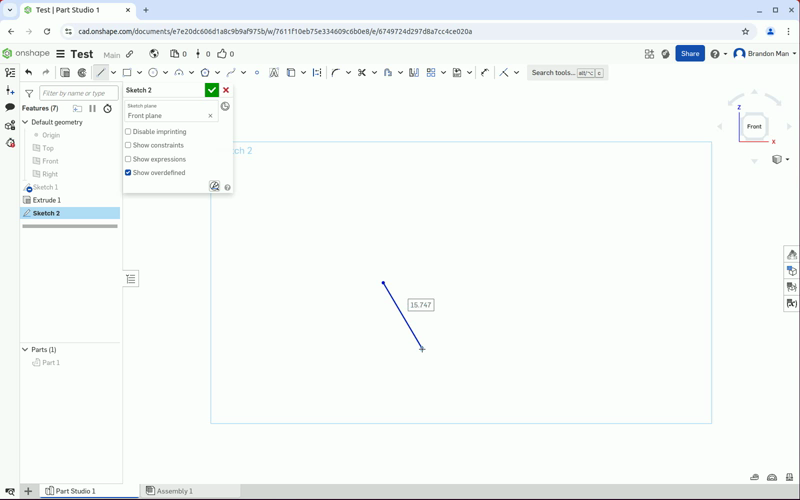
mouse_move(497, 348)
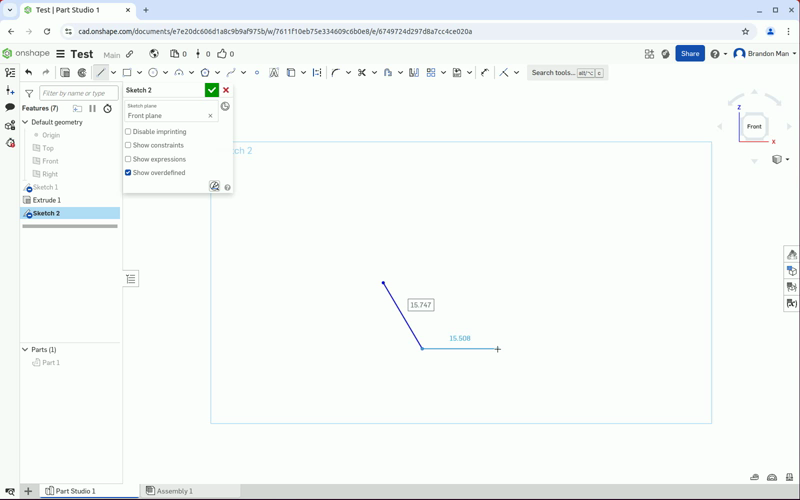
click(497, 348)
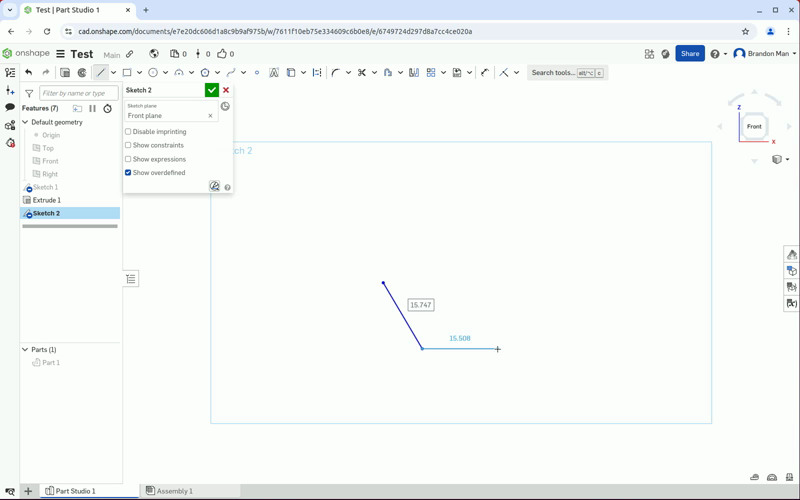
key_up(shift)
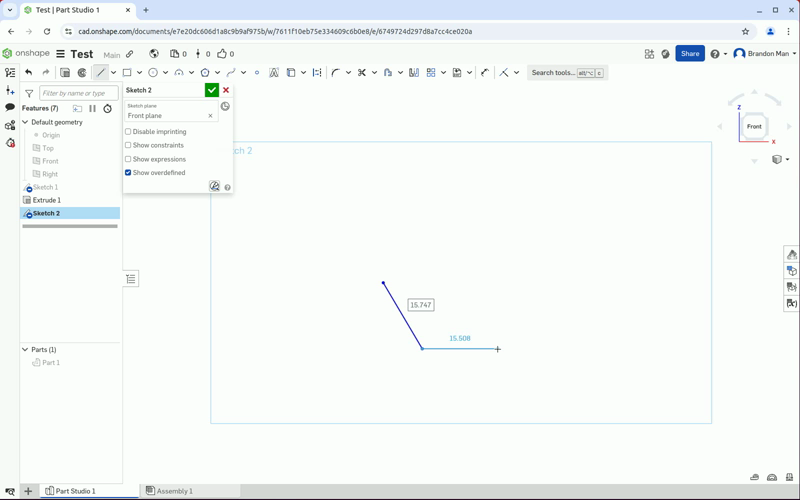
key_down(shift)
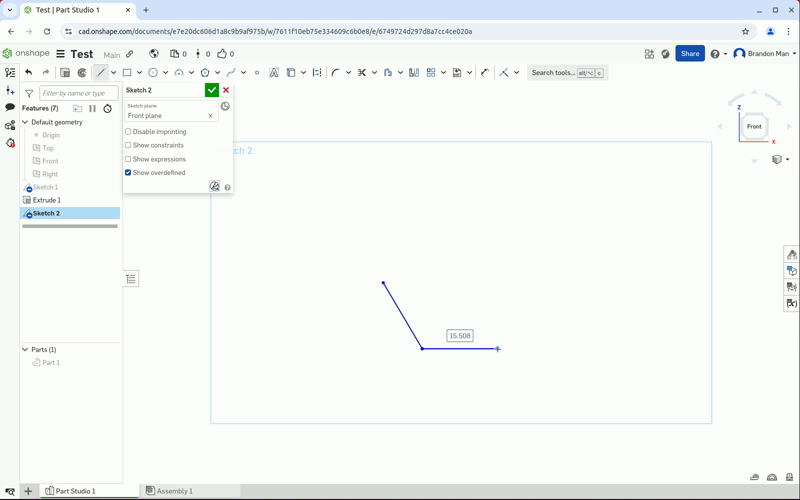
mouse_move(536, 282)
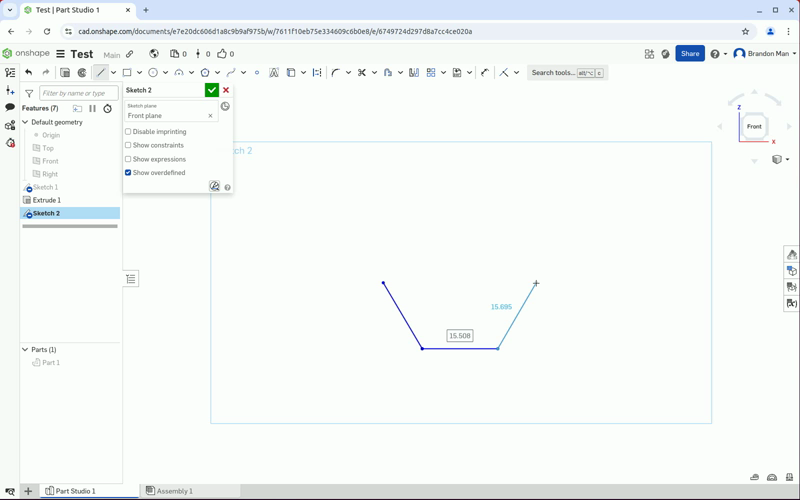
click(536, 282)
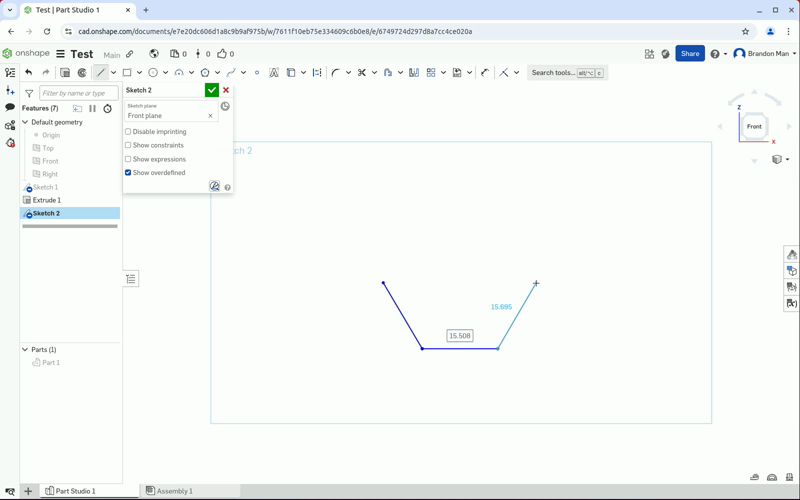
key_up(shift)
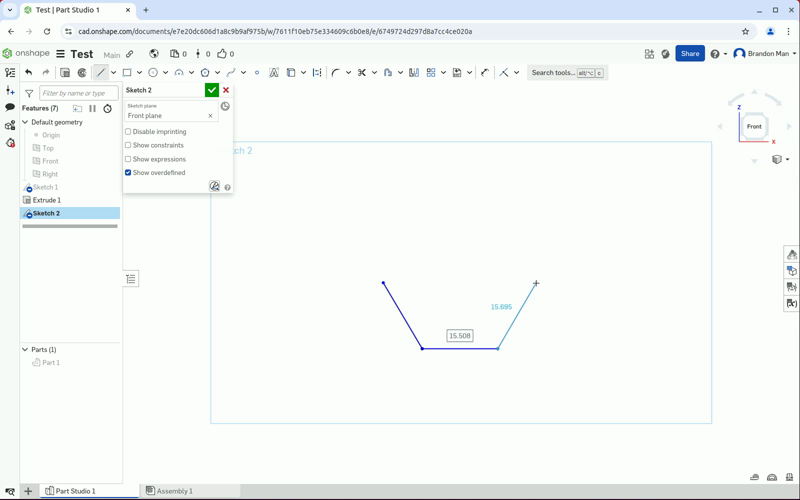
key_down(shift)
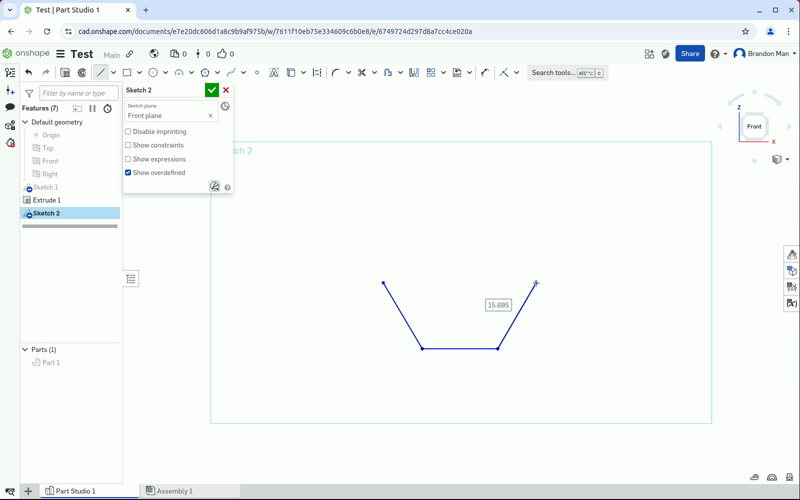
mouse_move(497, 216)
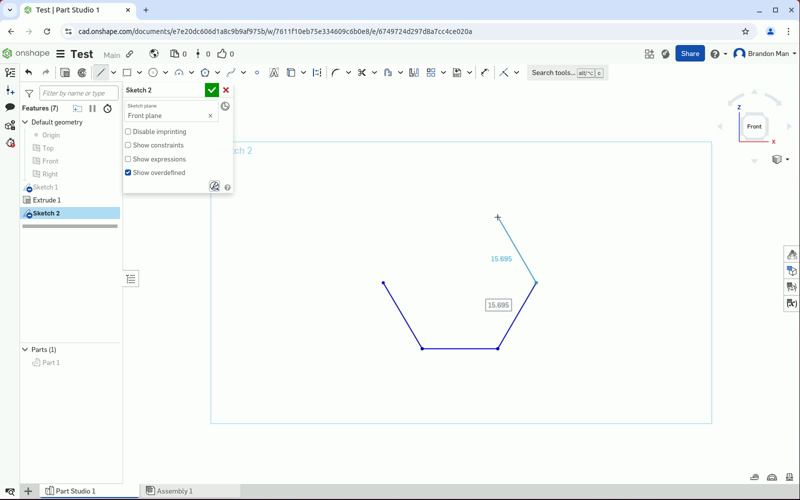
click(497, 216)
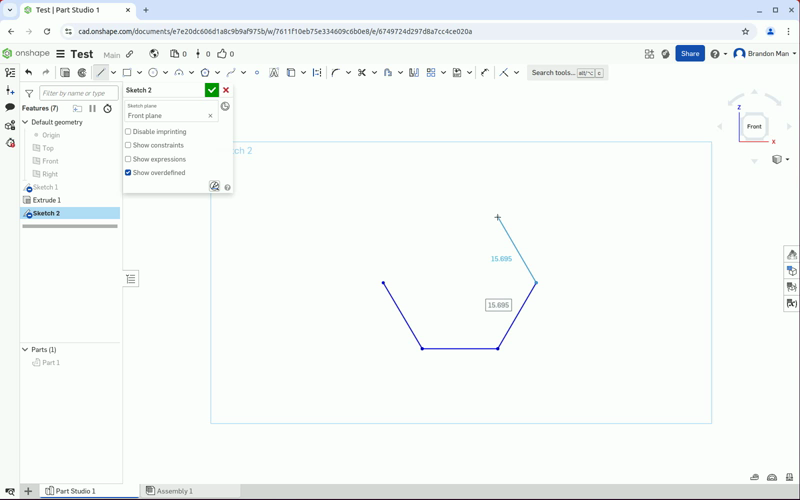
key_up(shift)
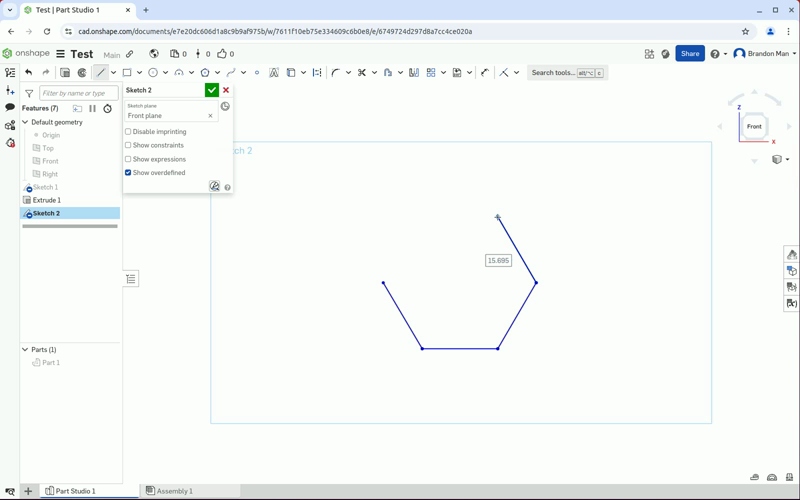
key_down(shift)
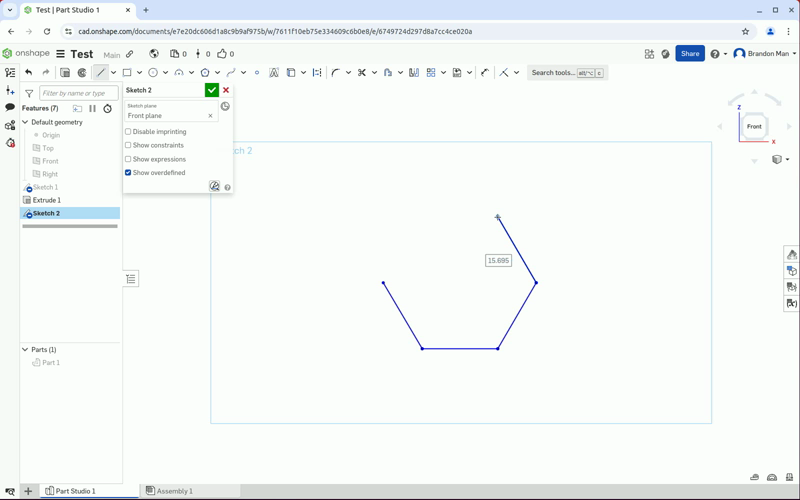
mouse_move(422, 216)
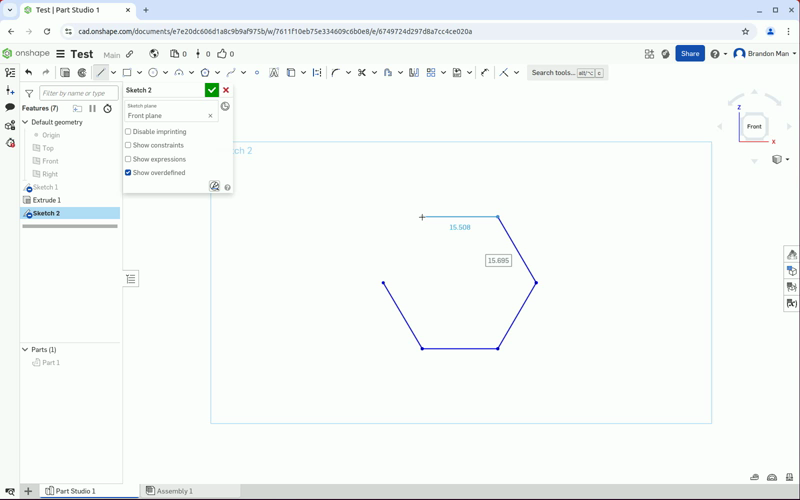
click(422, 216)
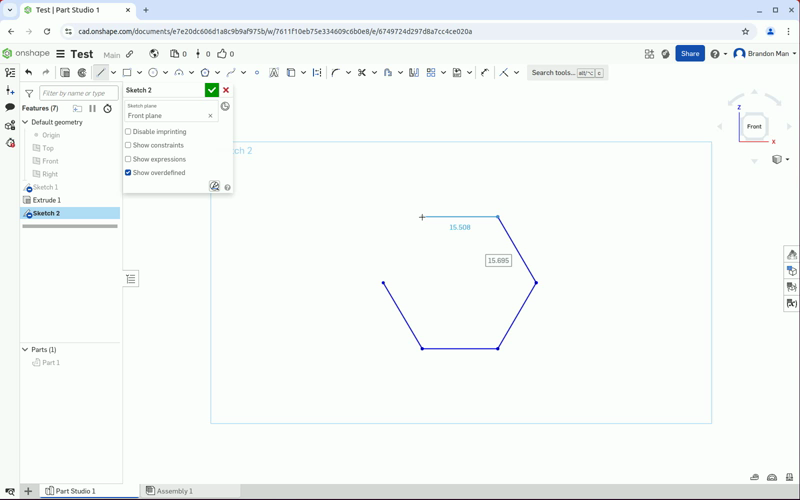
key_up(shift)
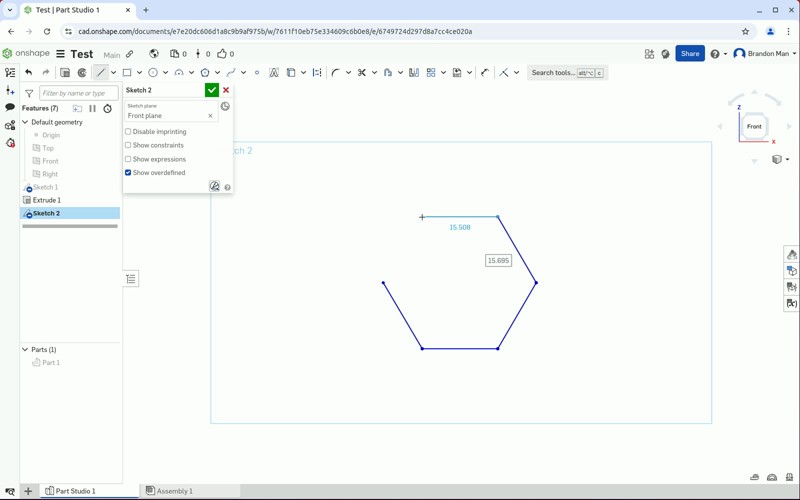
key_down(shift)
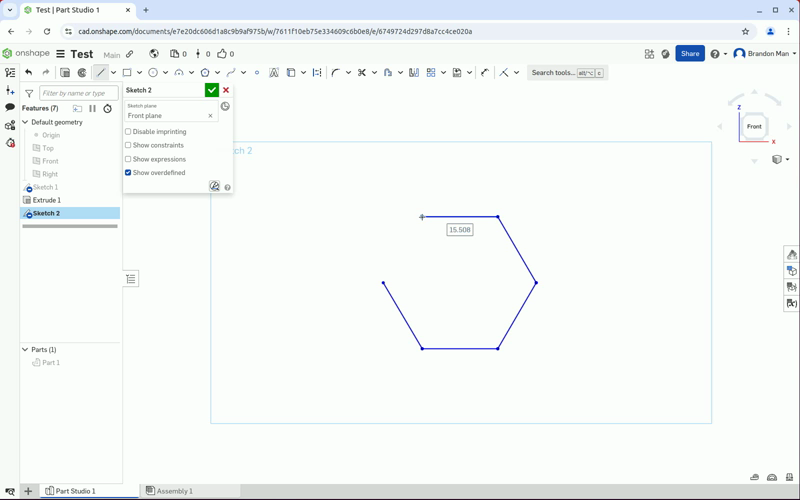
mouse_move(383, 282)
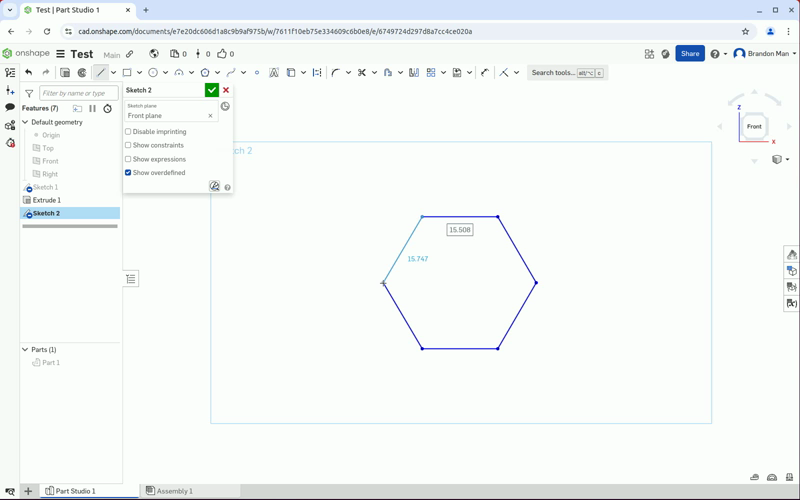
key_up(shift)
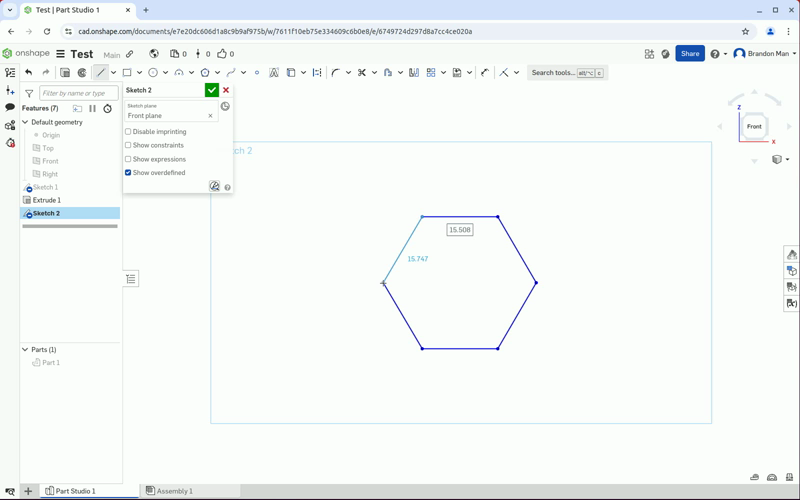
click(383, 282)
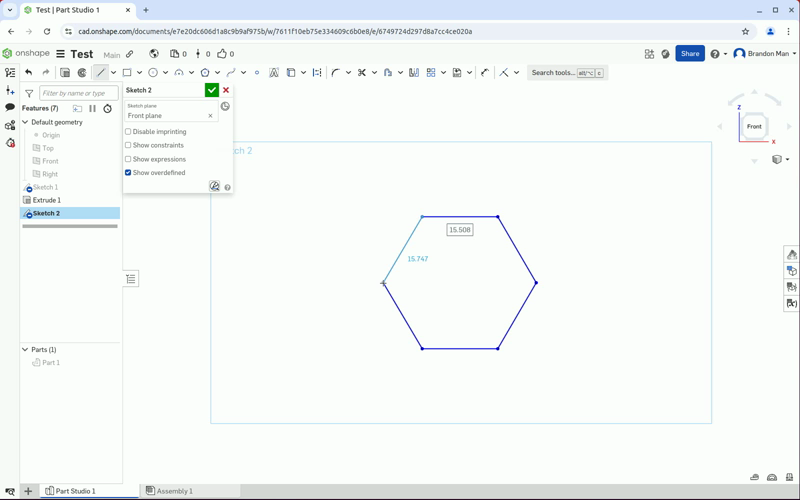
key(esc)
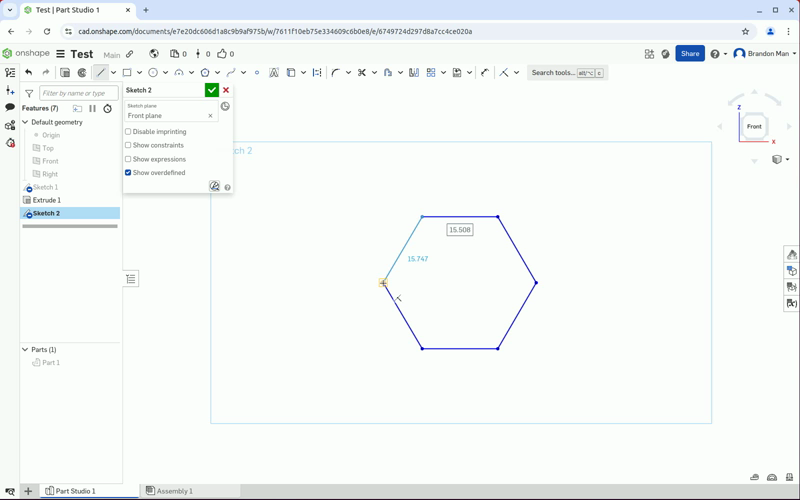
mouse_move(471, 267)
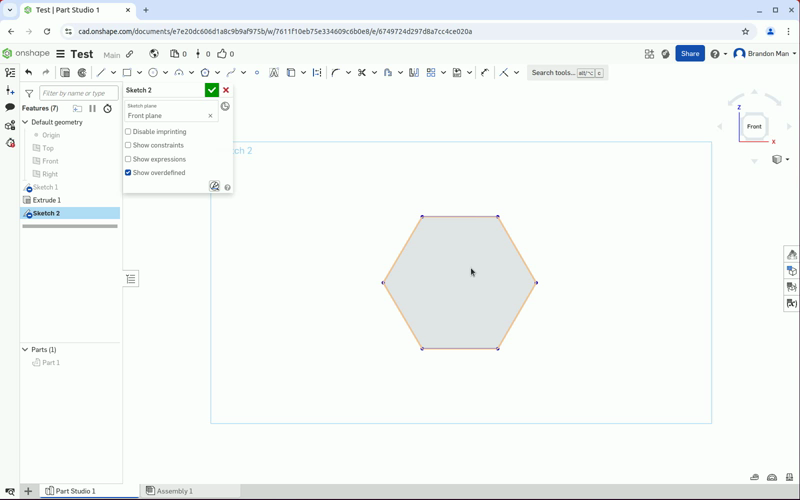
click(471, 267)
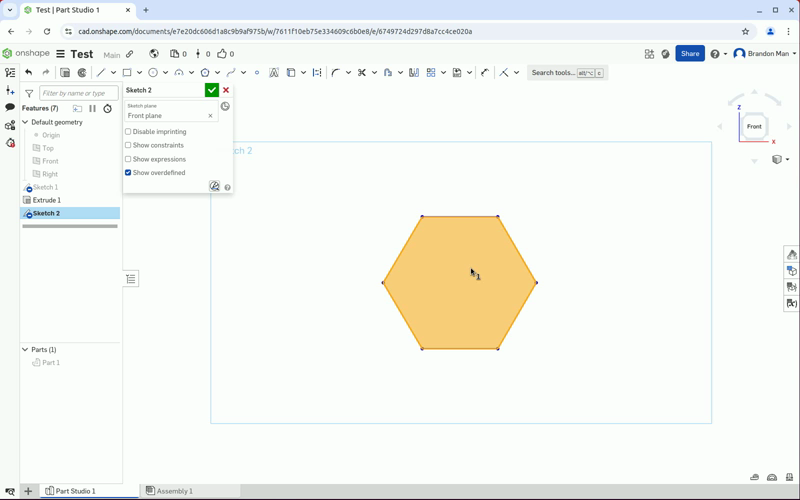
mouse_move(73, 352)
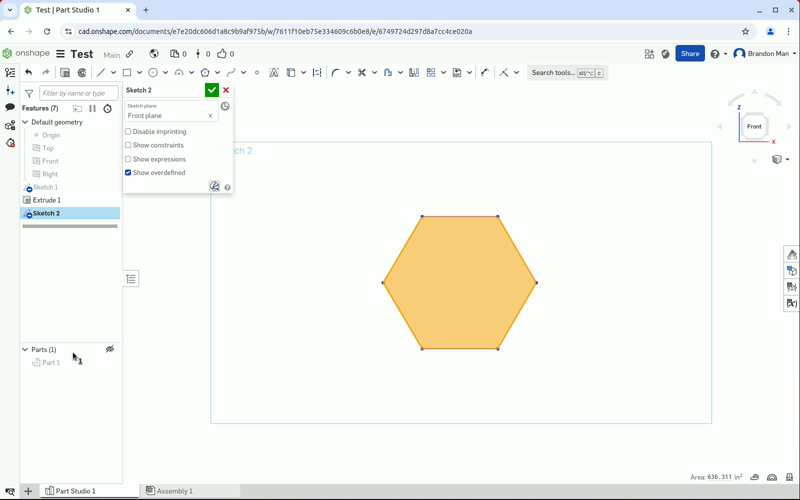
key(shift+y)
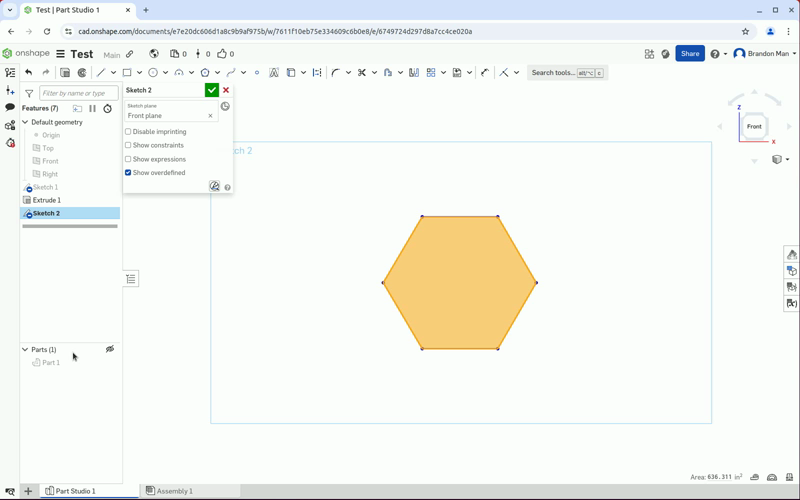
key(shift+e)
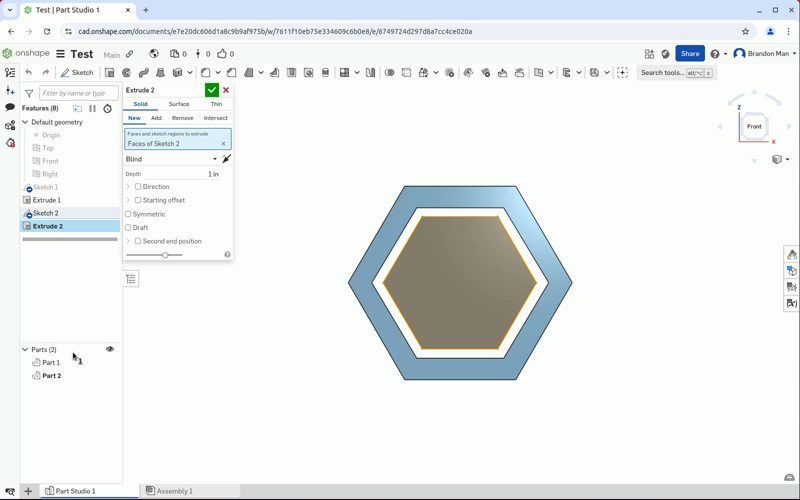
mouse_move(143, 106)
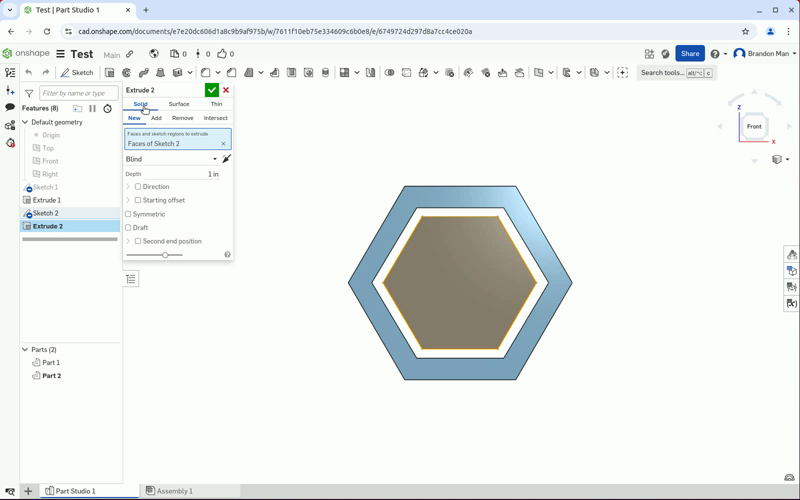
click(143, 106)
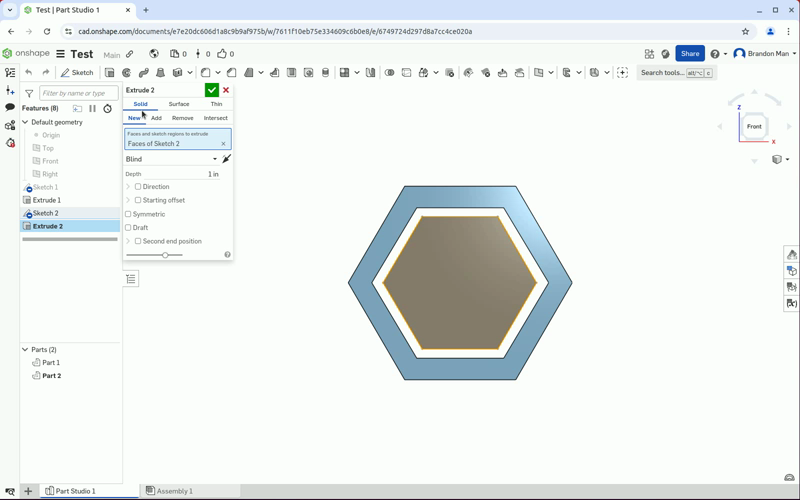
mouse_move(137, 120)
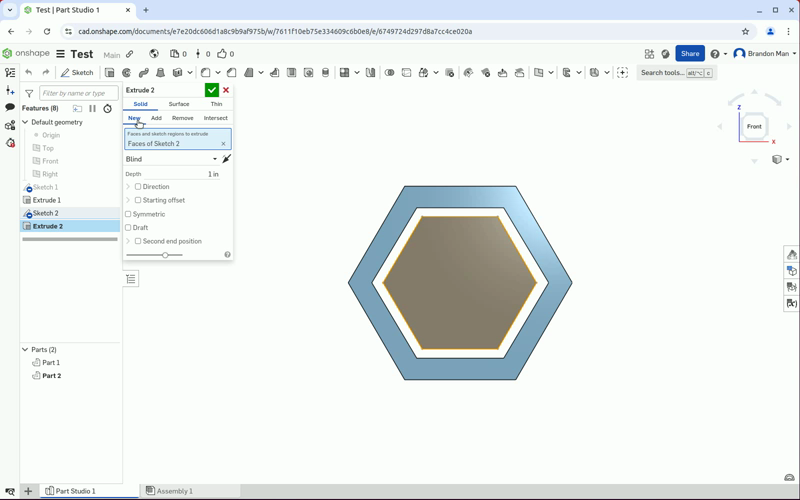
click(137, 120)
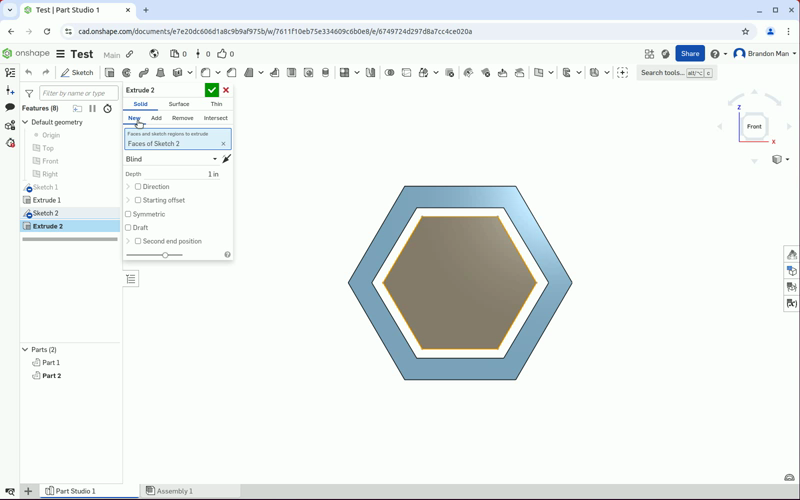
key(tab, 4)
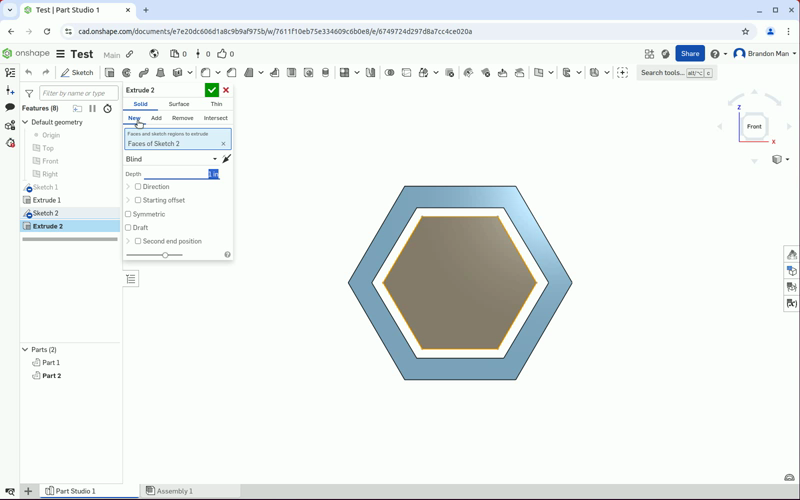
text(0.481)
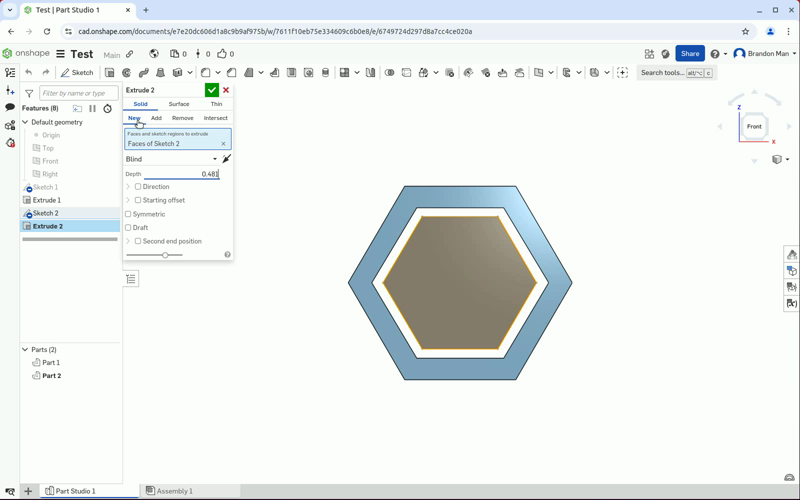
key(enter)
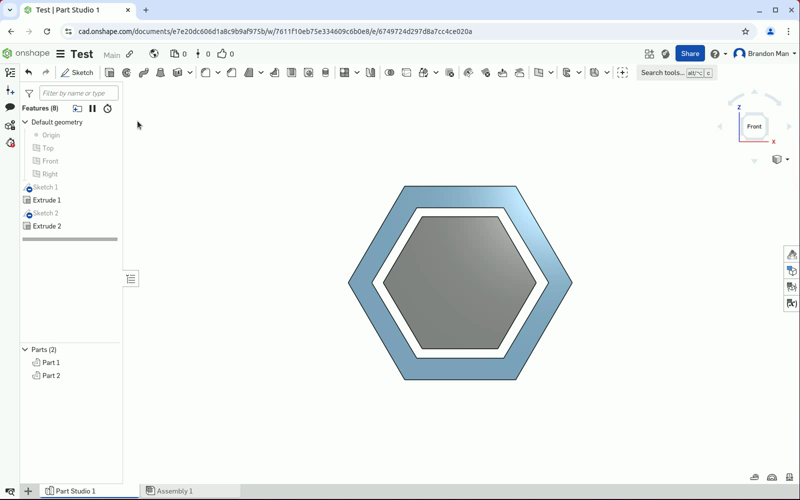
key(shift+h)
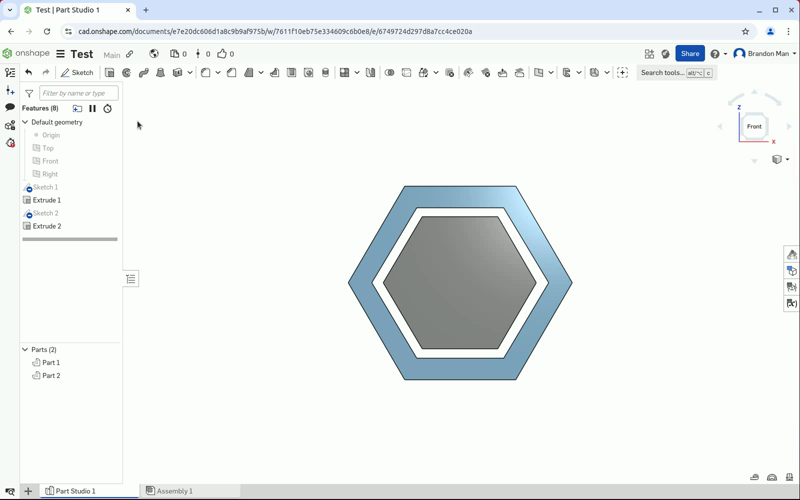
key(shift+h)
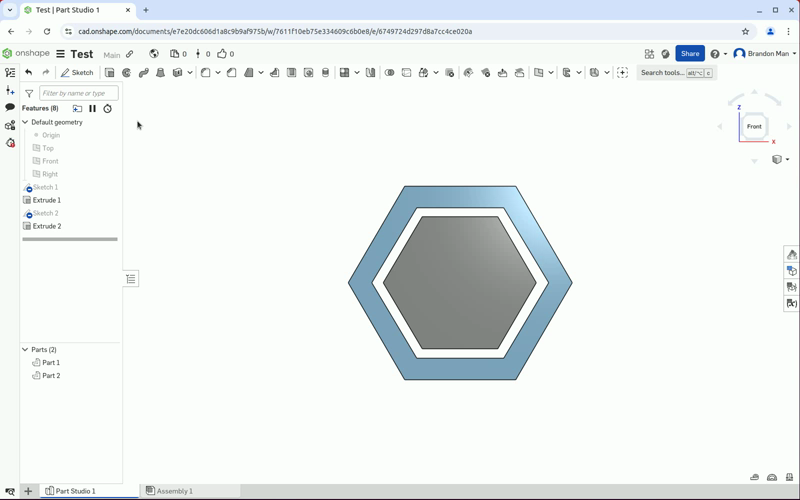
mouse_move(73, 189)
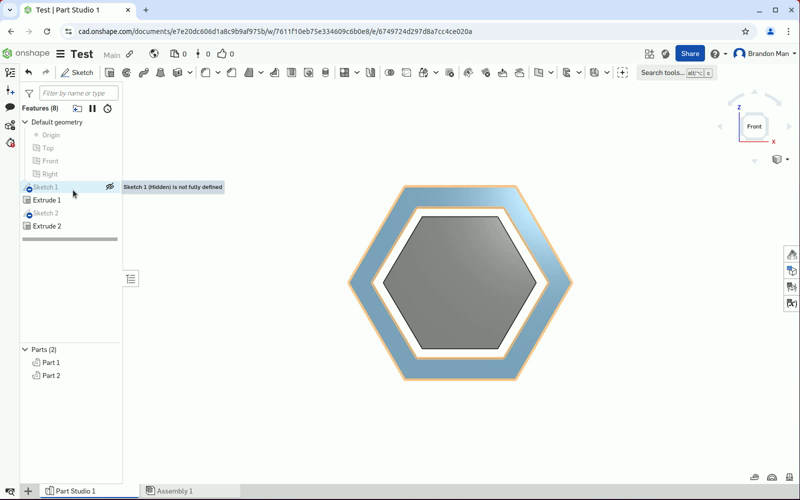
click(73, 189)
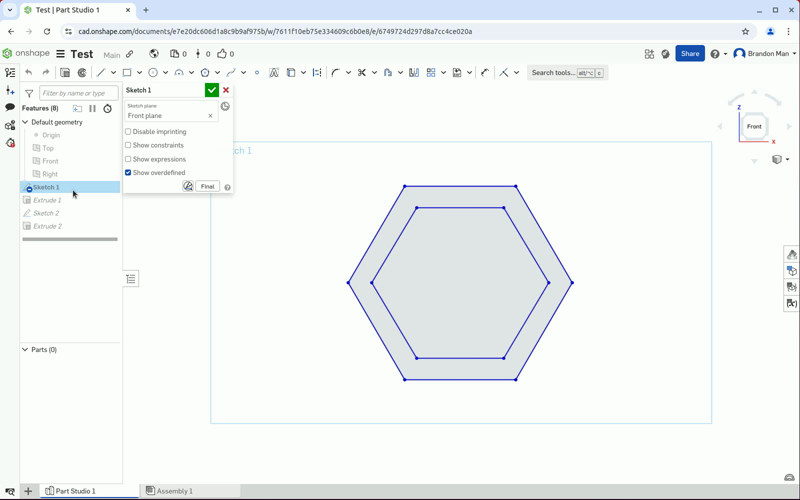
mouse_move(229, 92)
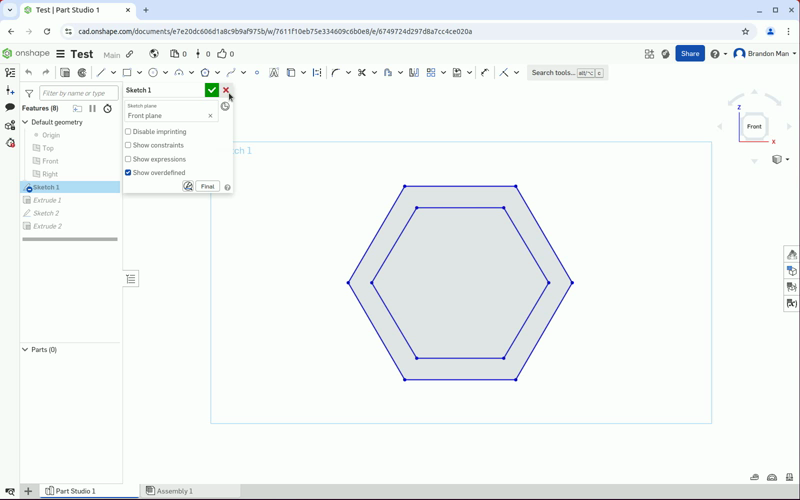
click(229, 92)
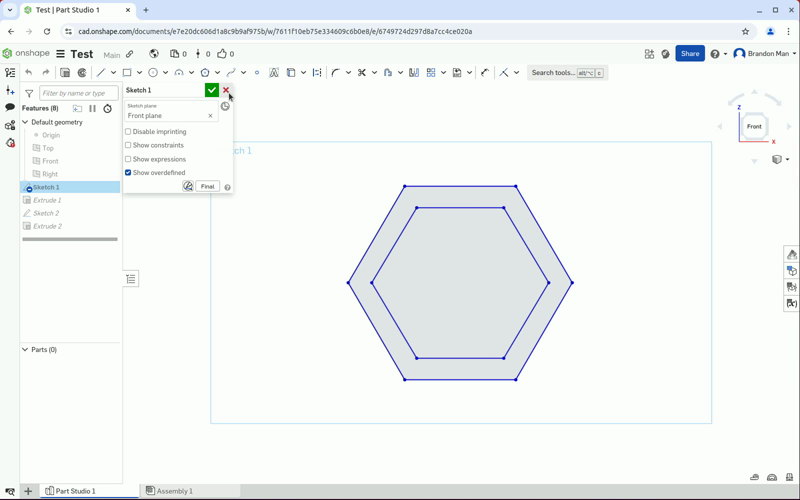
key(shift+s)
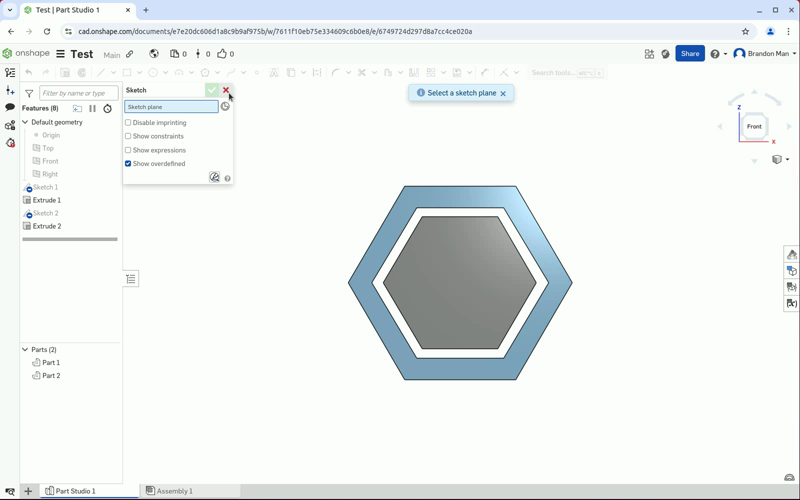
mouse_move(73, 163)
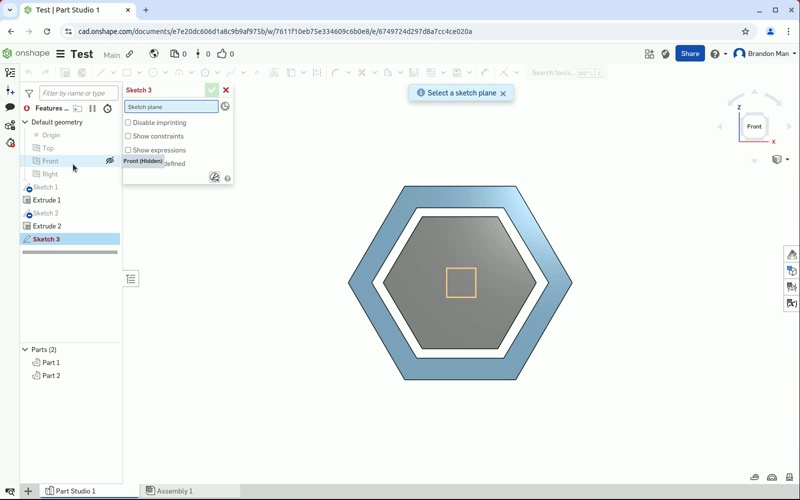
click(73, 163)
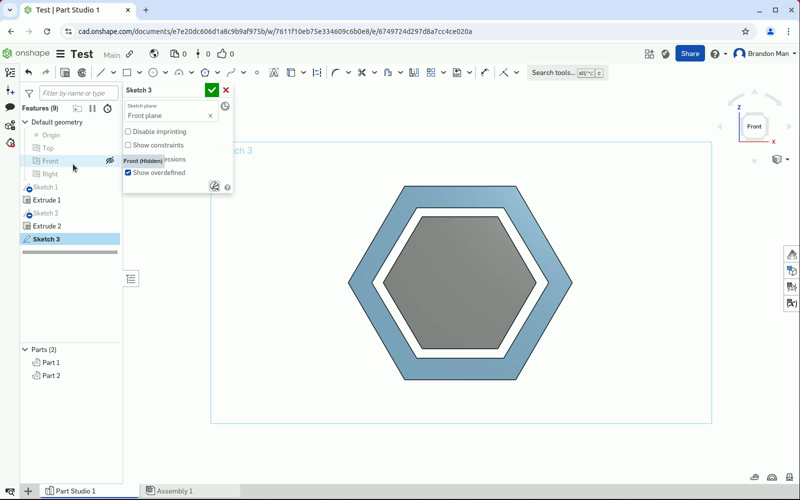
mouse_move(73, 352)
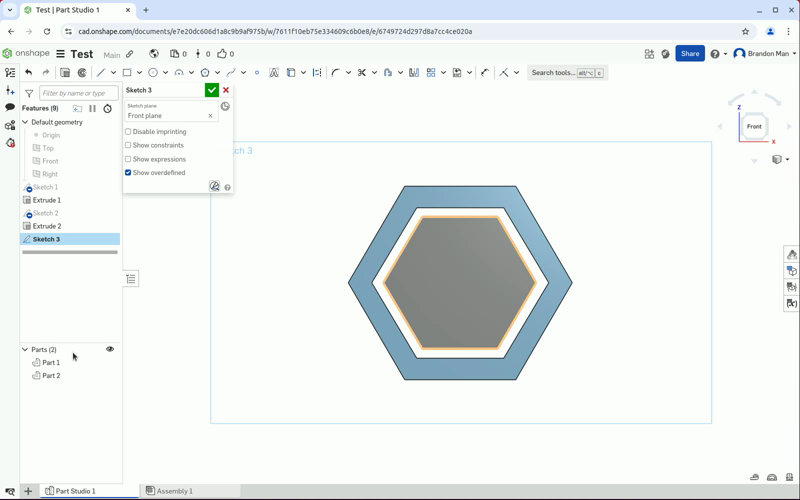
key(y)
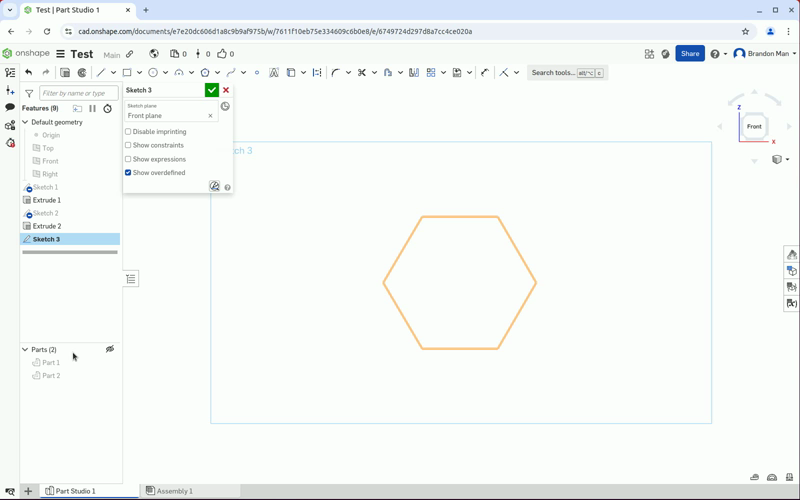
key(l)
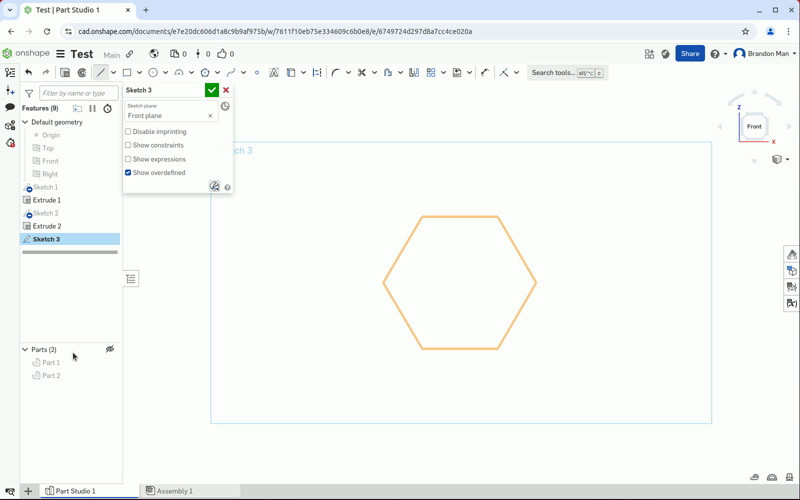
key_down(shift)
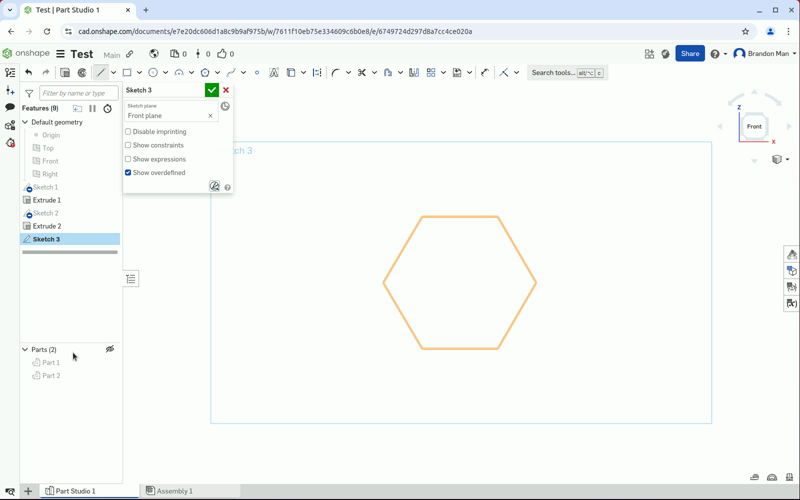
mouse_move(417, 347)
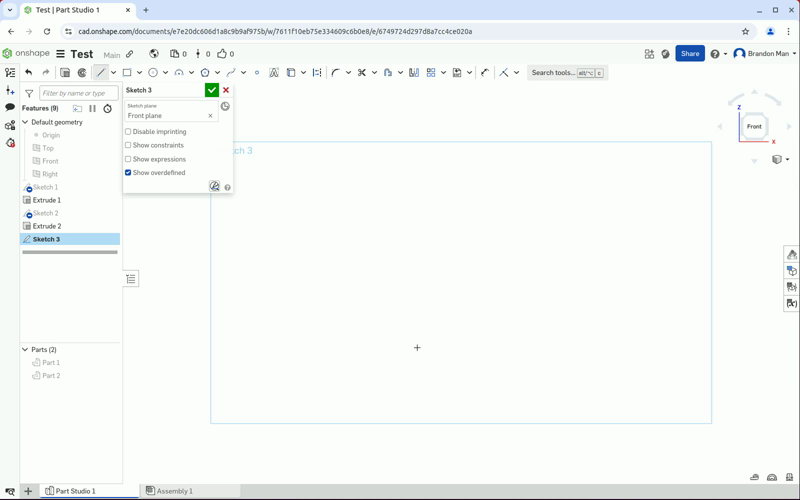
click(417, 347)
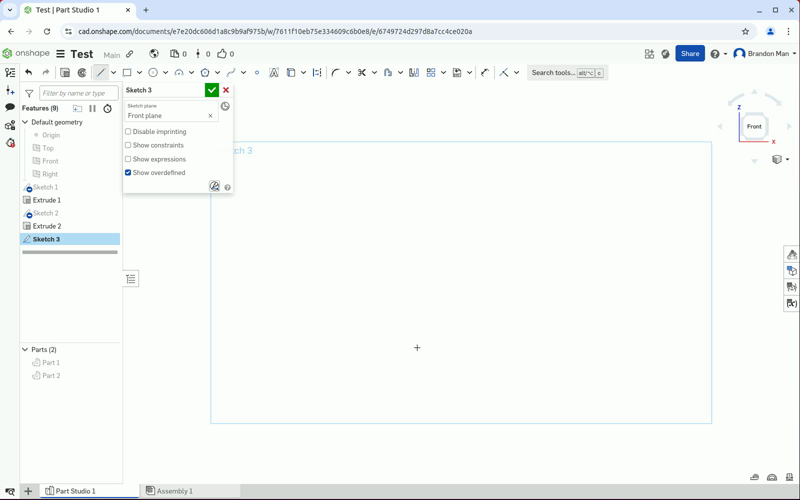
key_up(shift)
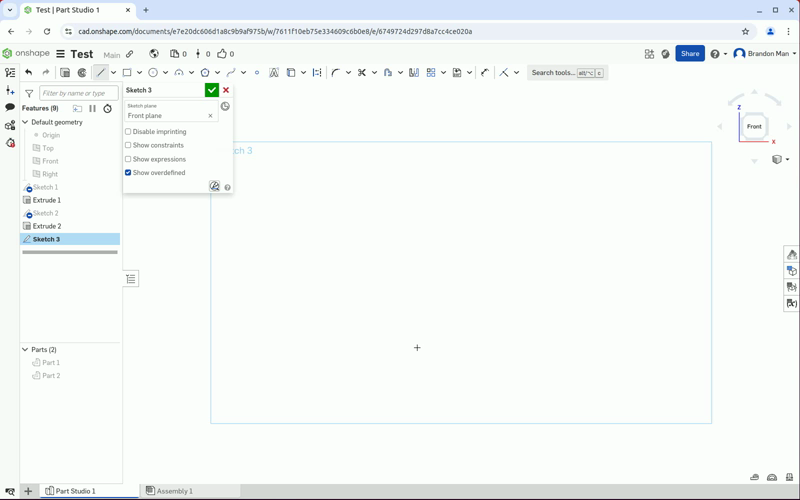
key_down(shift)
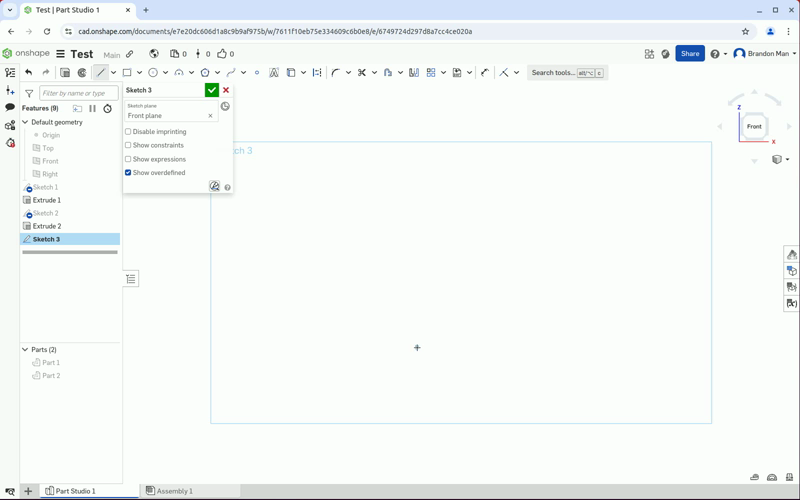
mouse_move(447, 347)
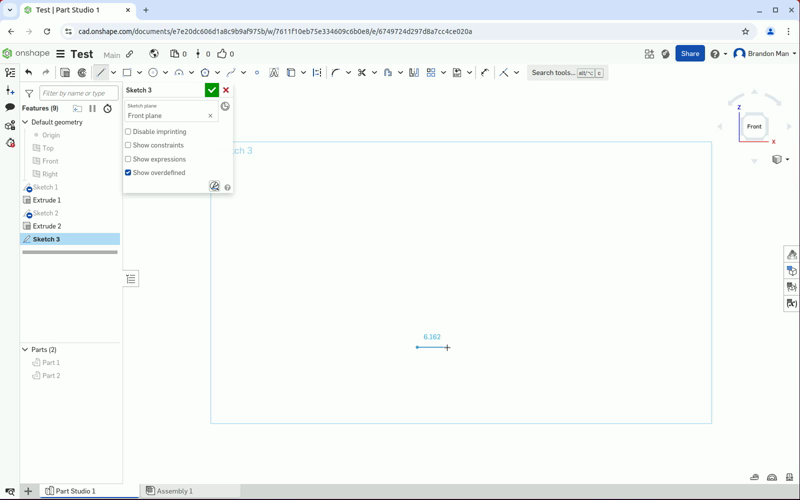
mouse_move(426, 353)
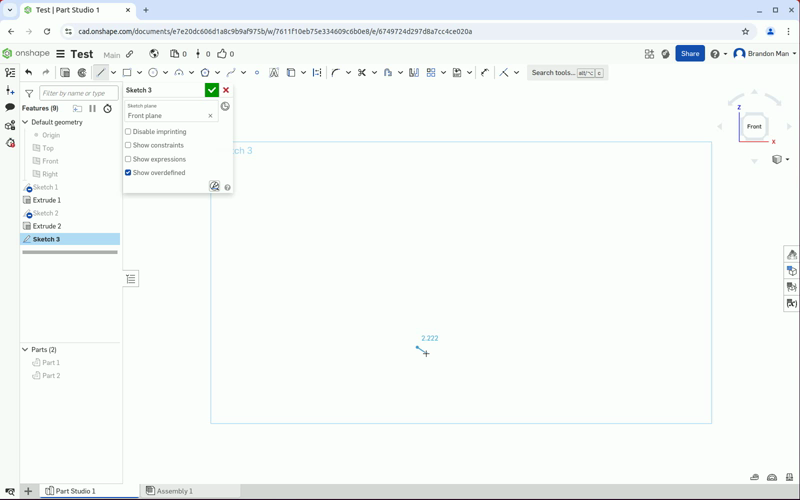
click(426, 353)
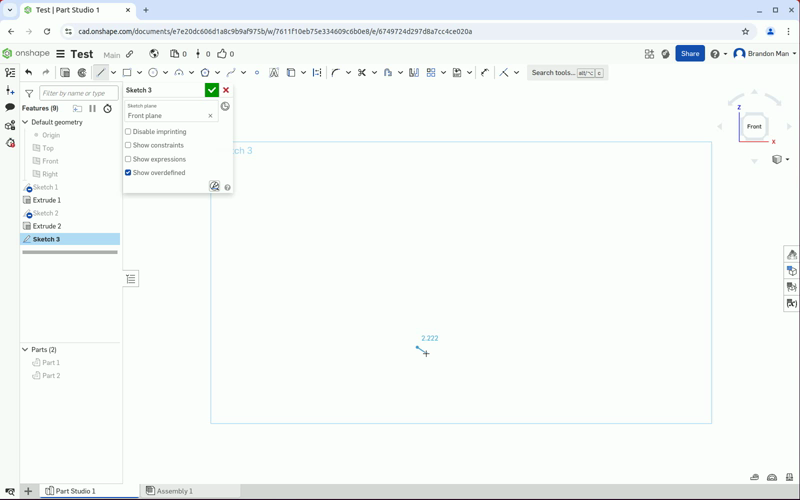
key_up(shift)
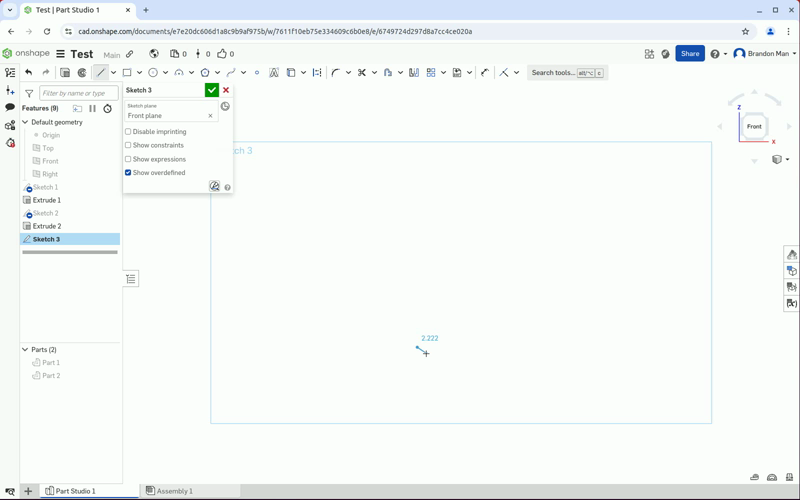
key_down(shift)
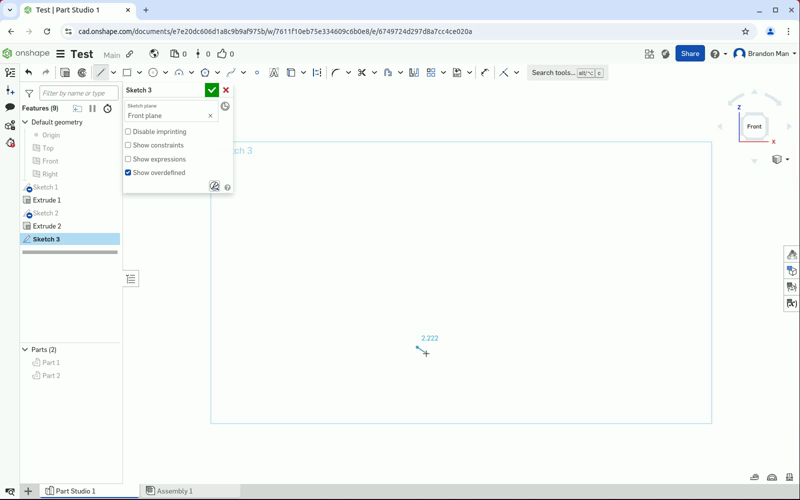
mouse_move(503, 219)
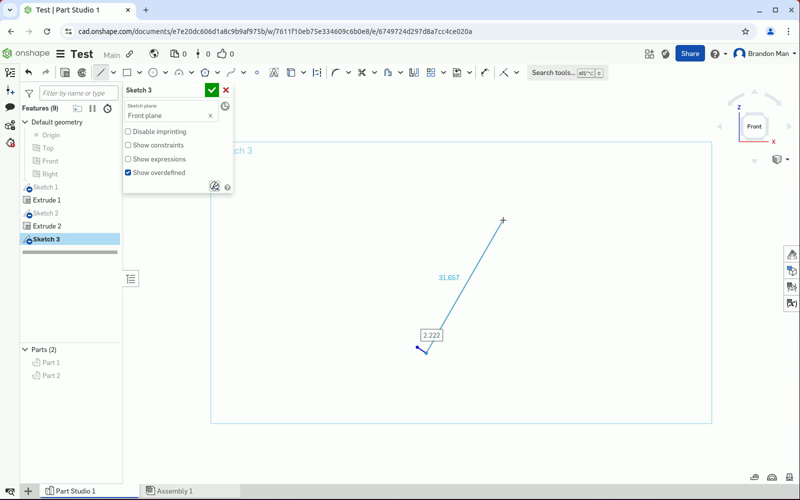
click(503, 219)
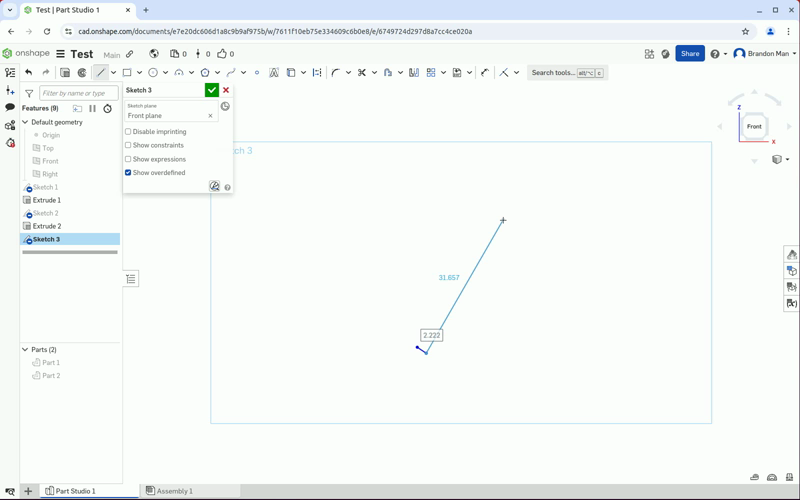
key_up(shift)
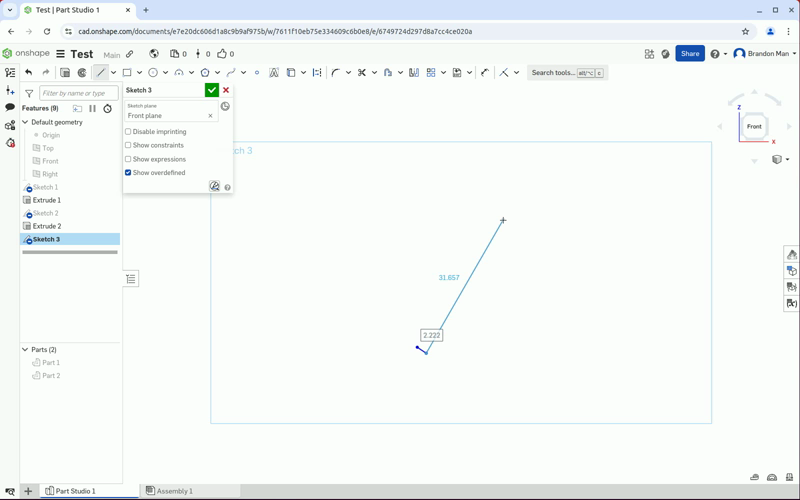
key_down(shift)
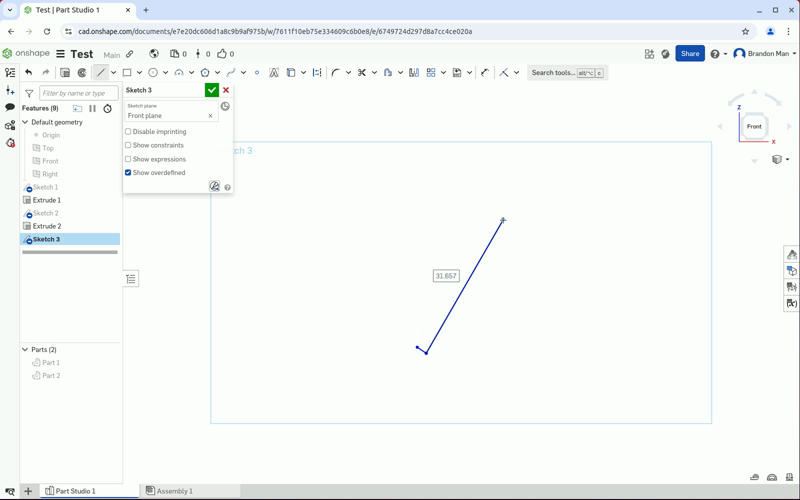
mouse_move(533, 219)
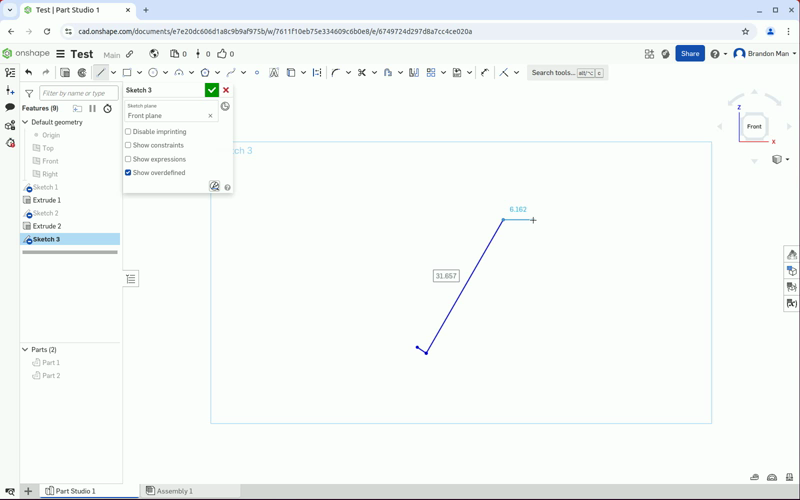
mouse_move(494, 213)
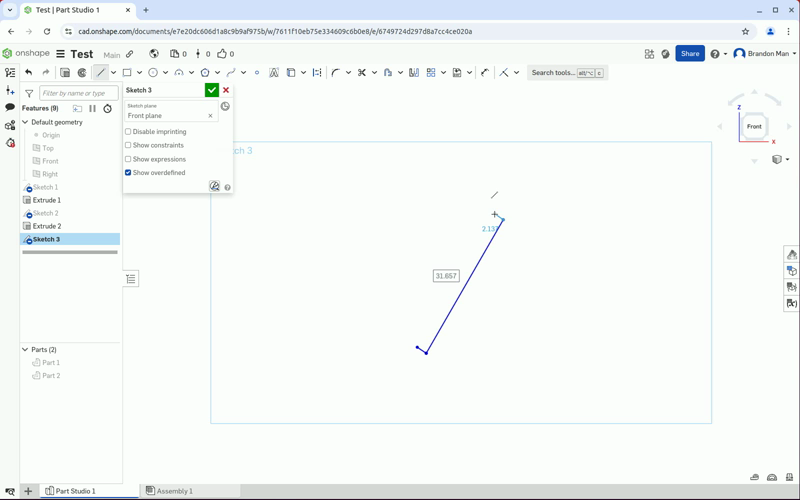
click(494, 213)
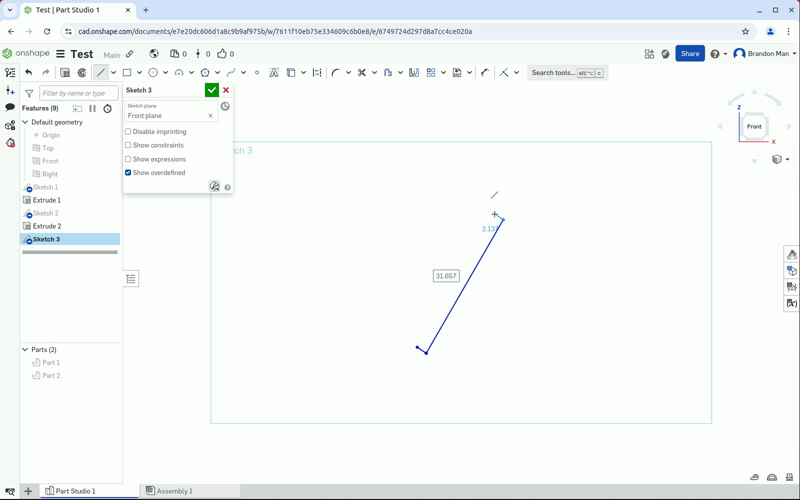
key_up(shift)
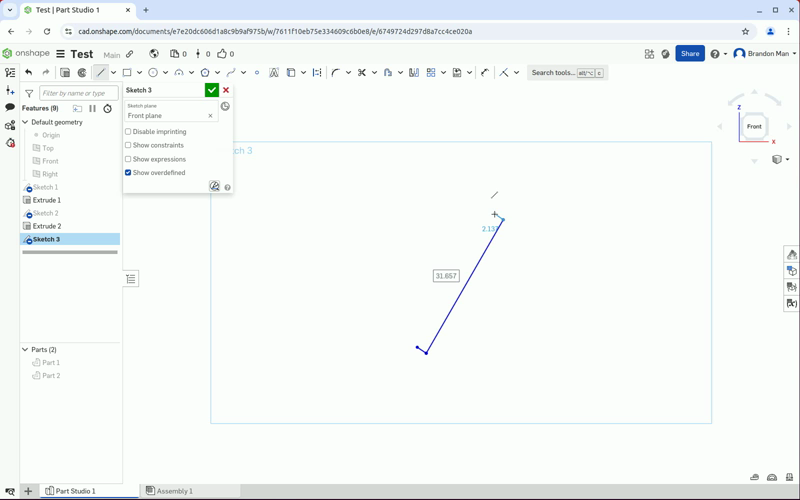
key_down(shift)
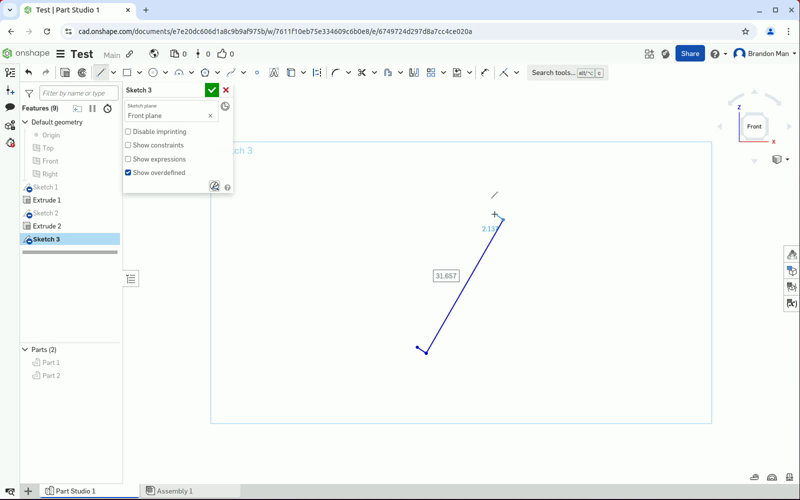
mouse_move(417, 347)
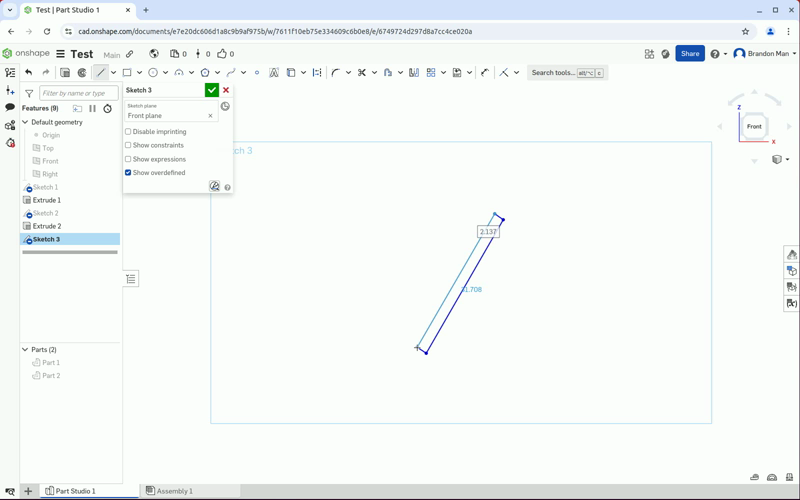
key_up(shift)
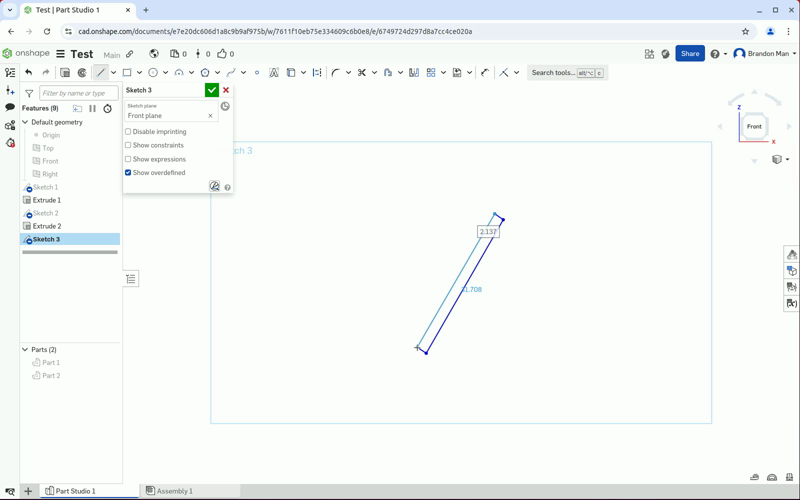
click(417, 347)
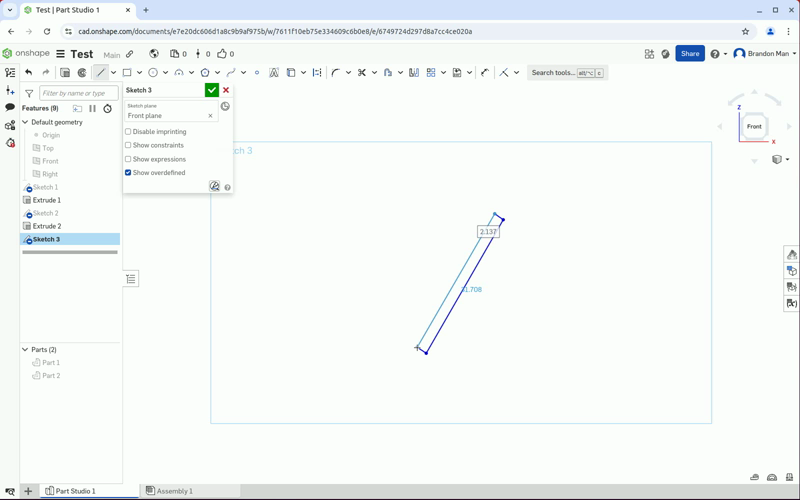
key(esc)
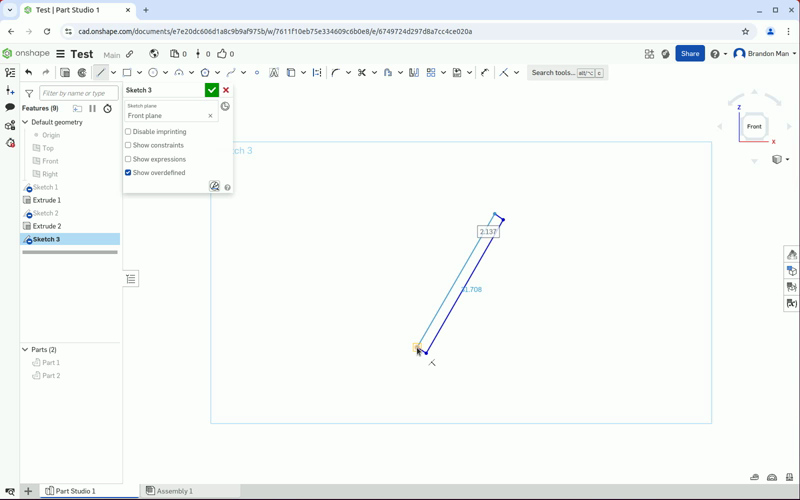
mouse_move(469, 268)
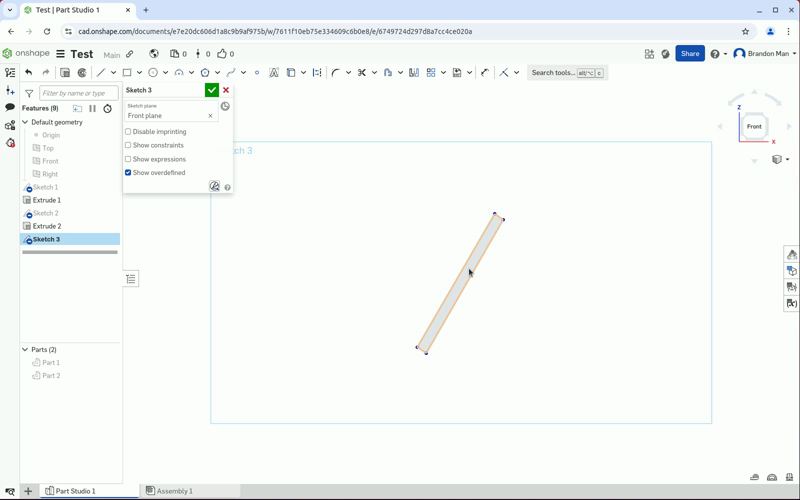
scroll(6)
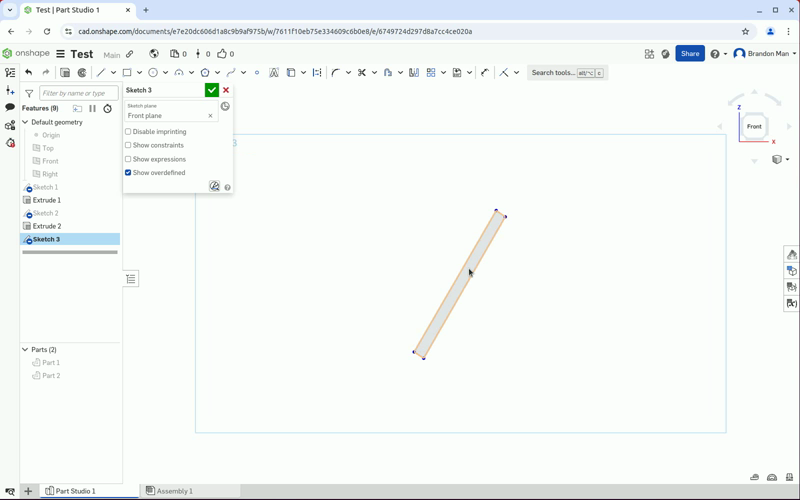
scroll(6)
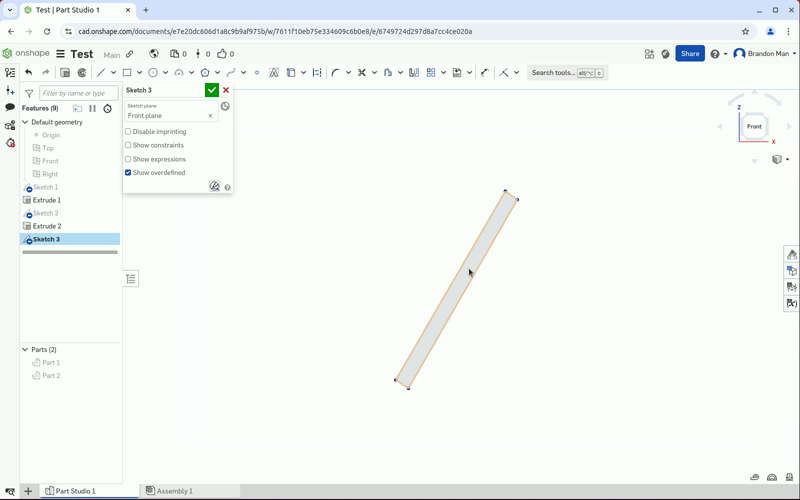
scroll(6)
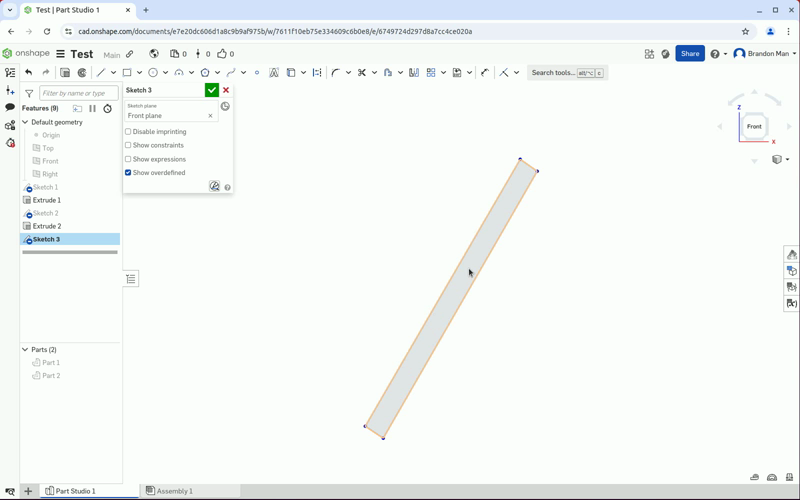
scroll(6)
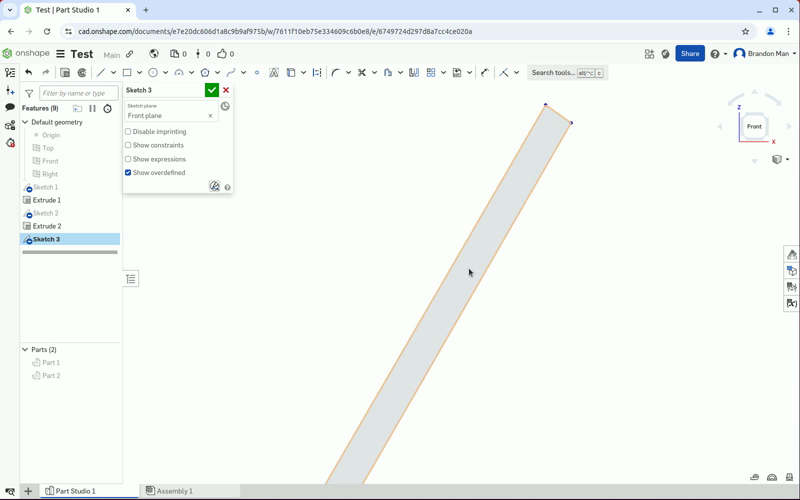
scroll(6)
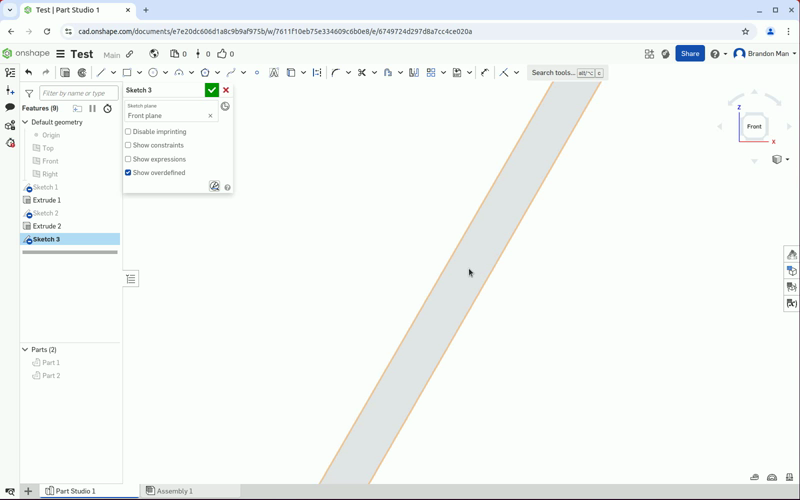
scroll(6)
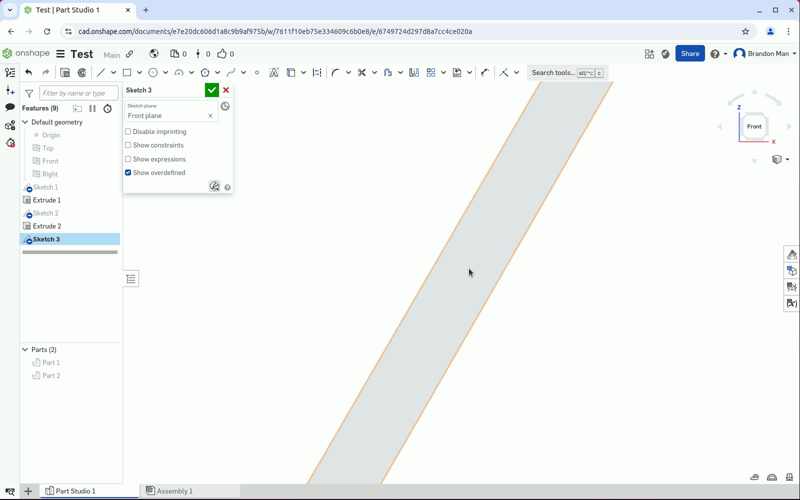
scroll(6)
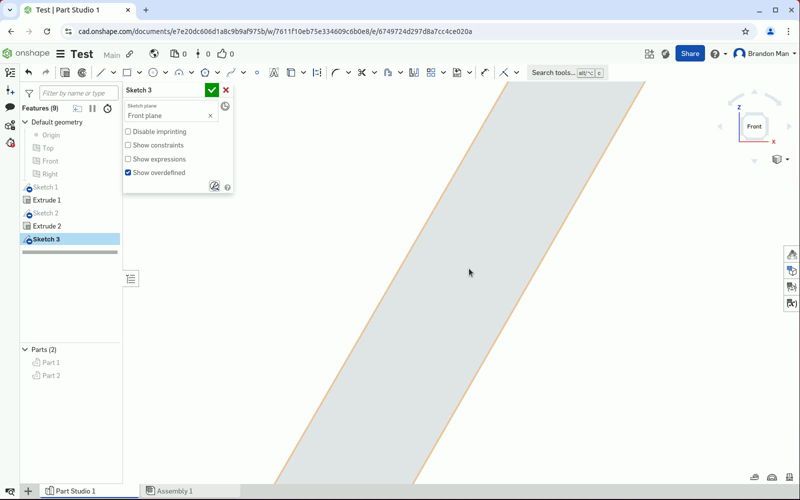
click(469, 268)
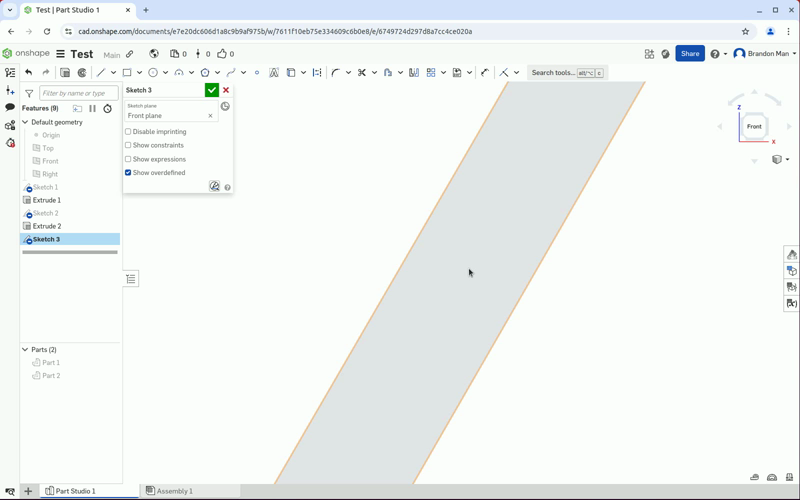
scroll(-6)
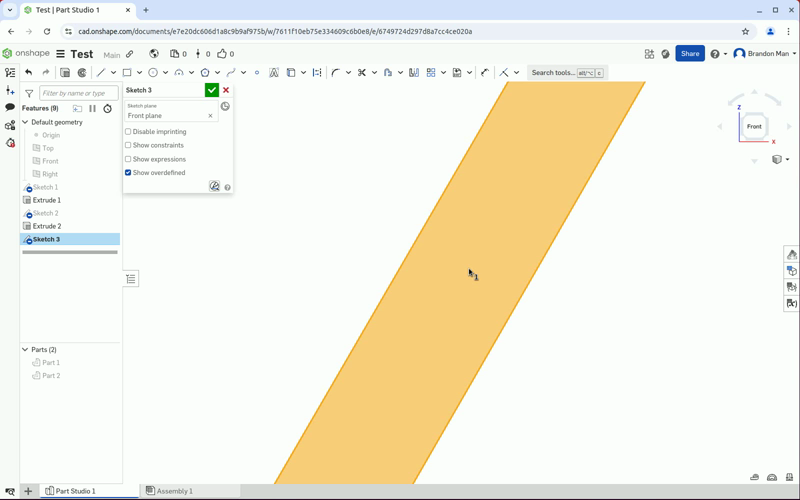
scroll(-6)
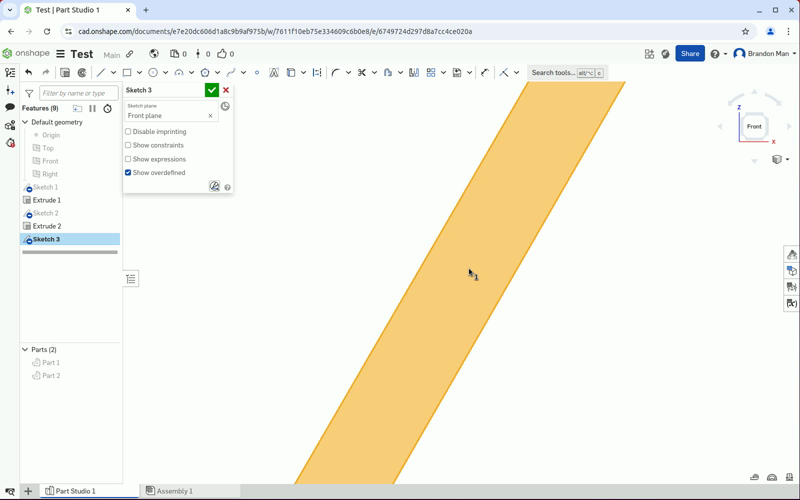
scroll(-6)
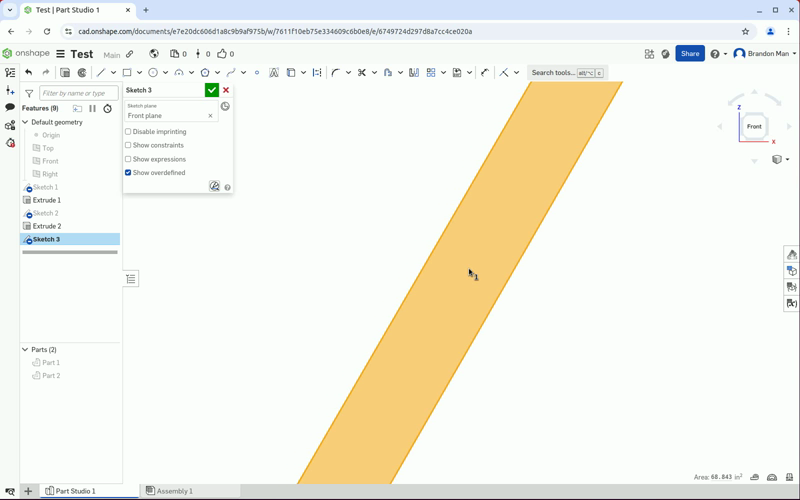
scroll(-6)
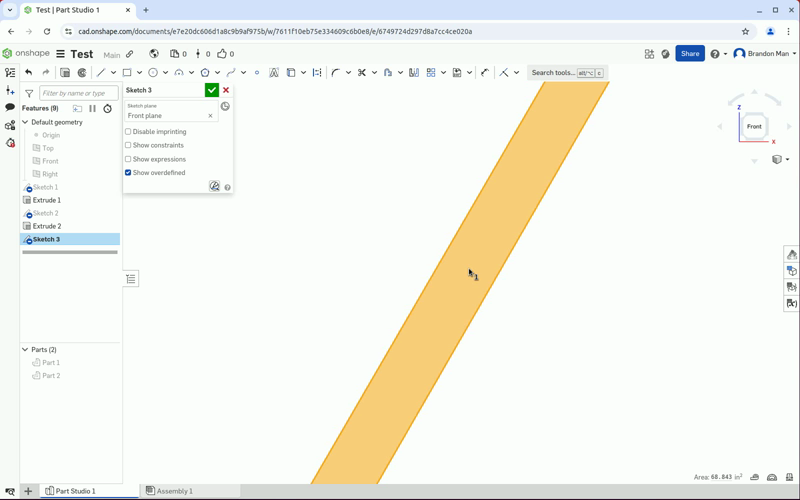
scroll(-6)
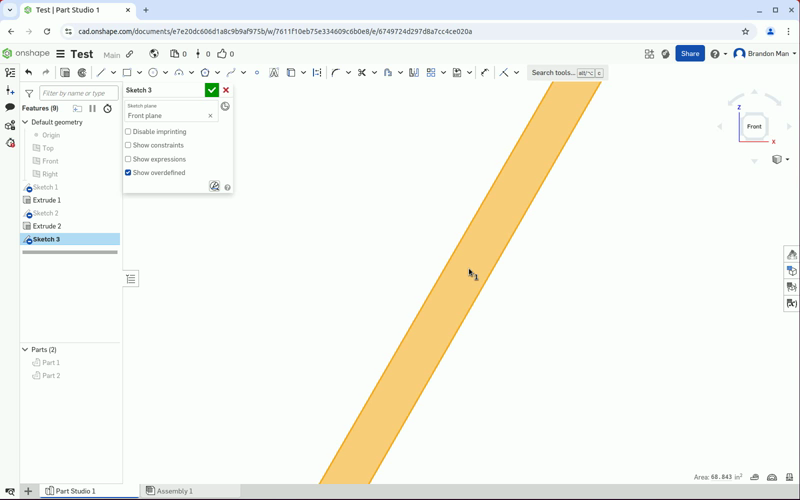
scroll(-6)
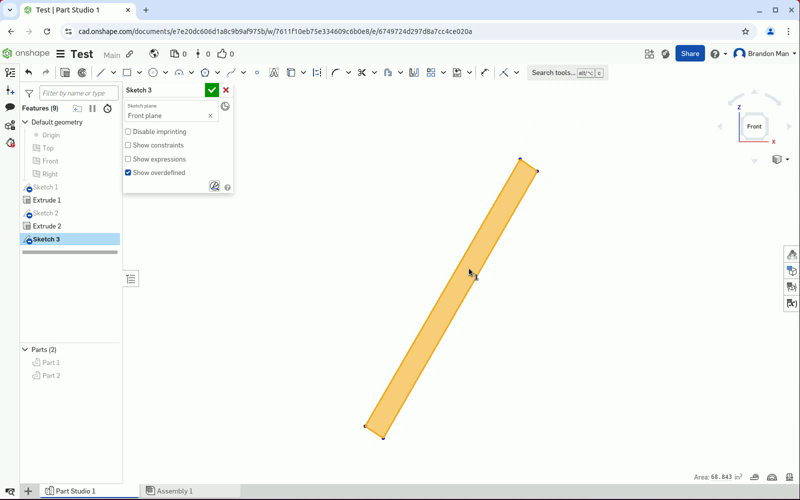
scroll(-6)
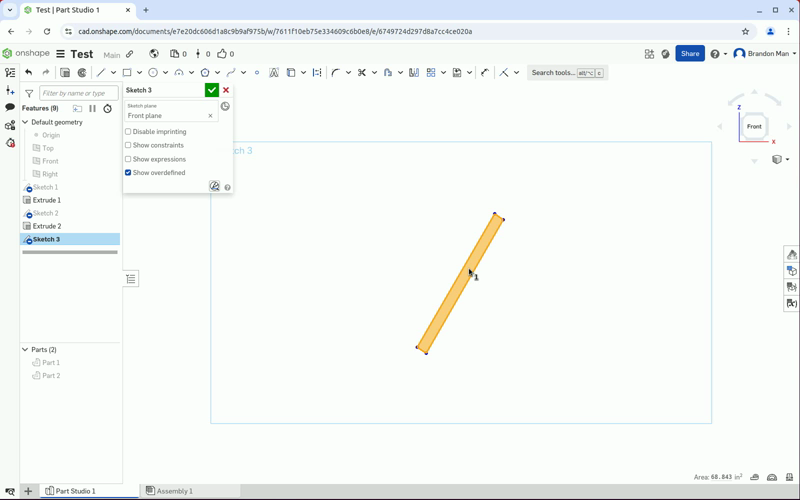
mouse_move(73, 352)
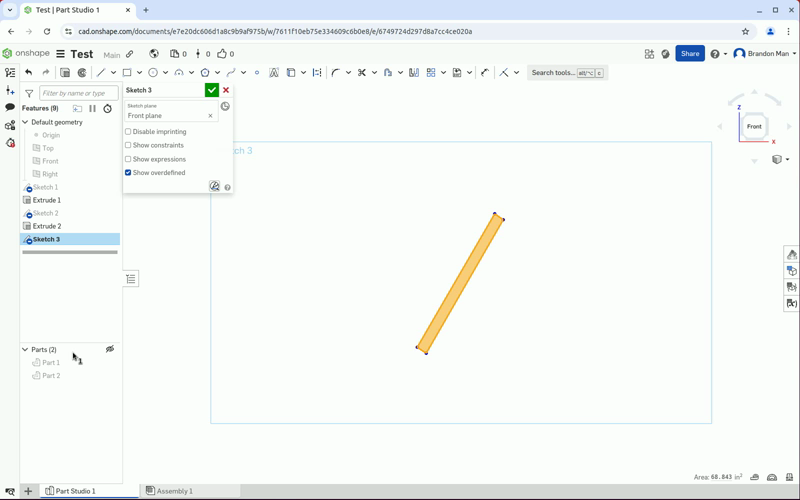
key(shift+y)
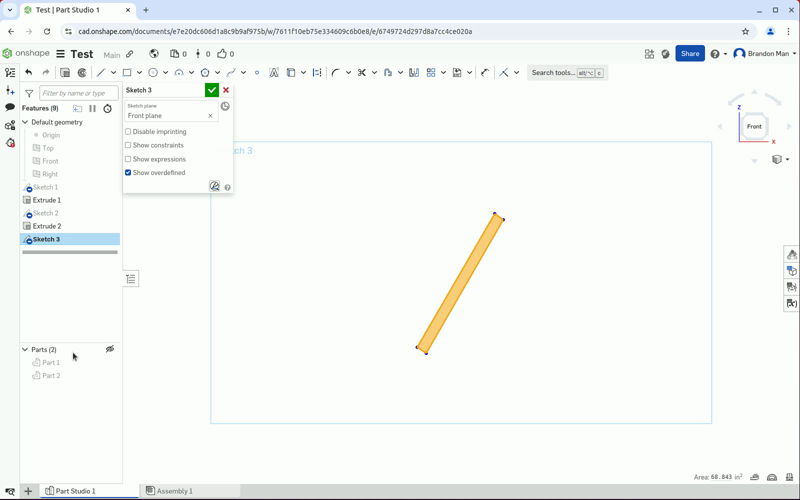
key(shift+e)
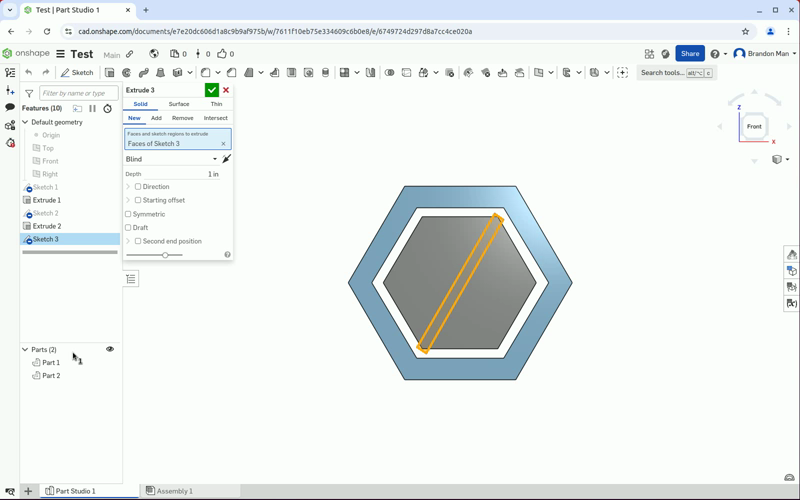
mouse_move(143, 106)
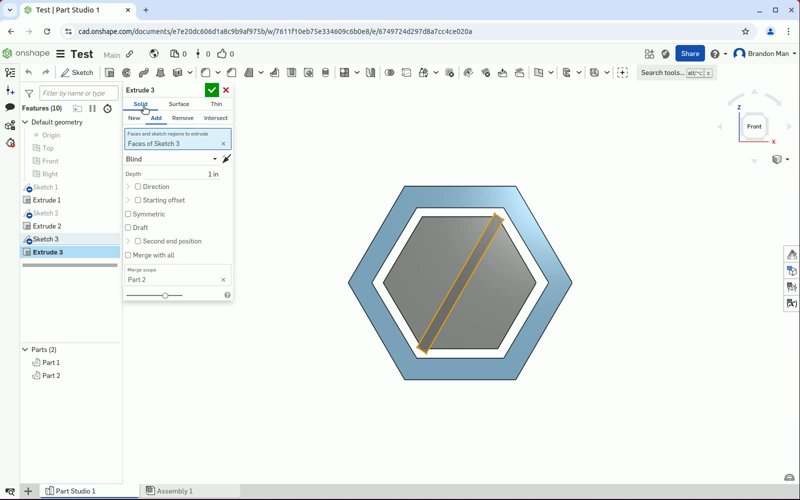
click(143, 106)
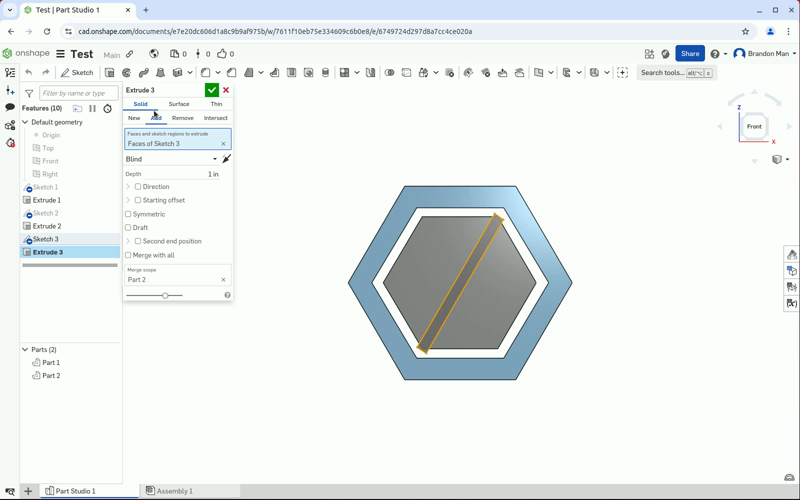
mouse_move(186, 120)
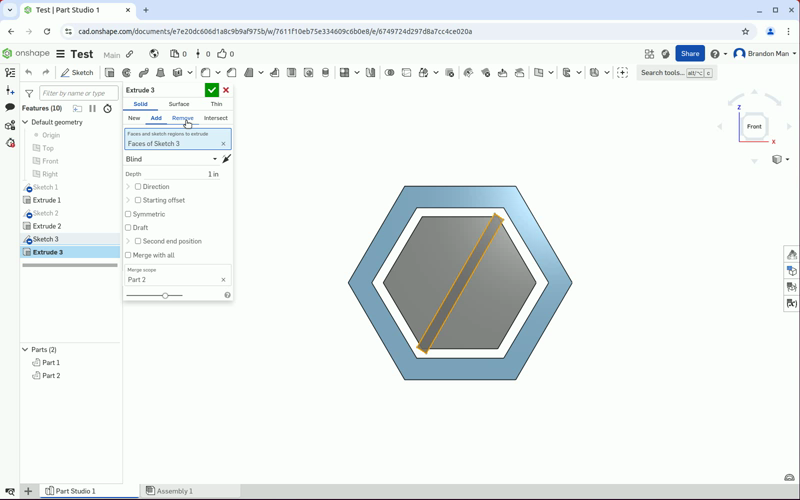
click(186, 120)
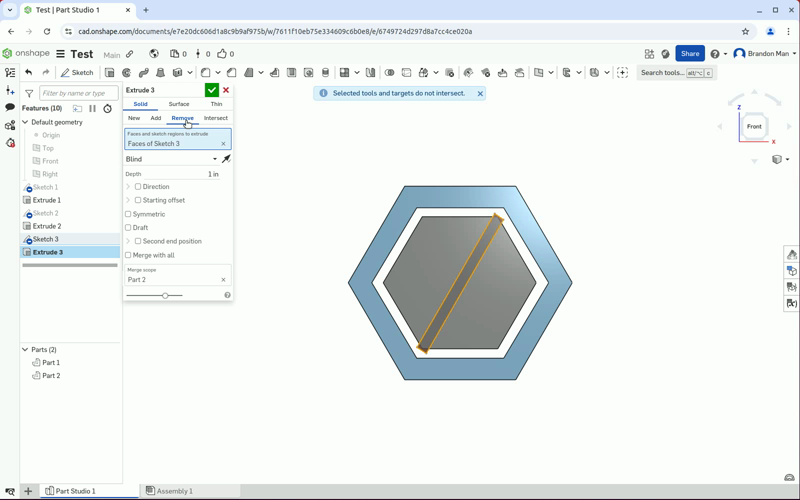
key(tab, 4)
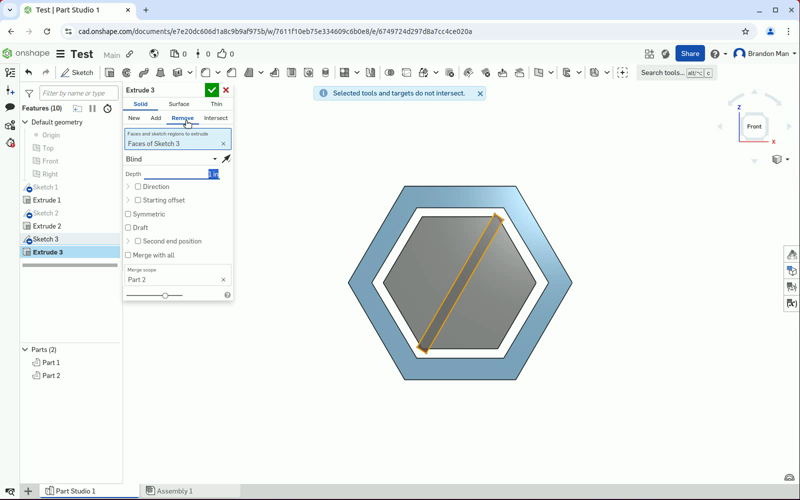
text(-0.481)
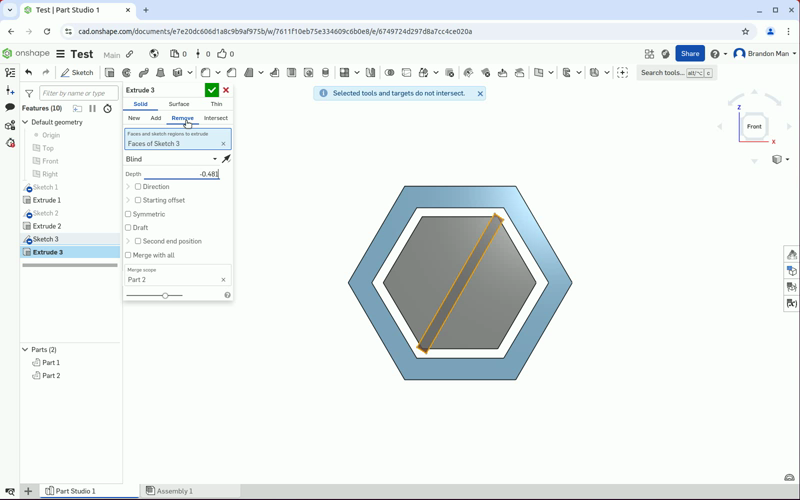
key(tab, 6)
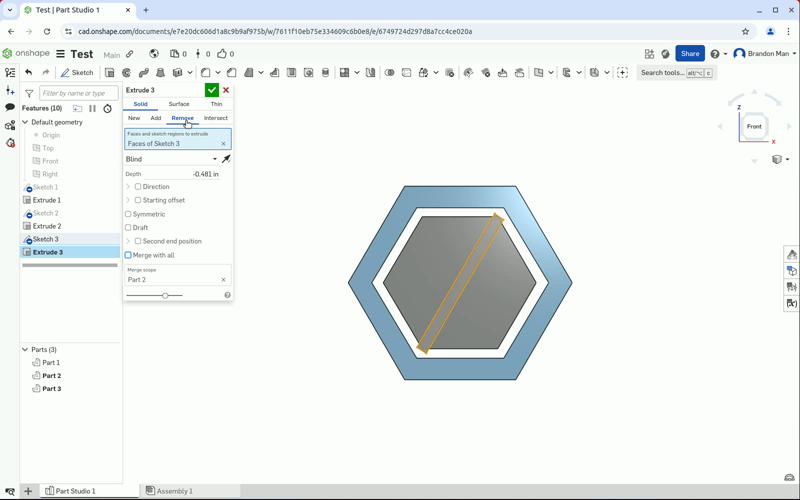
key(space)
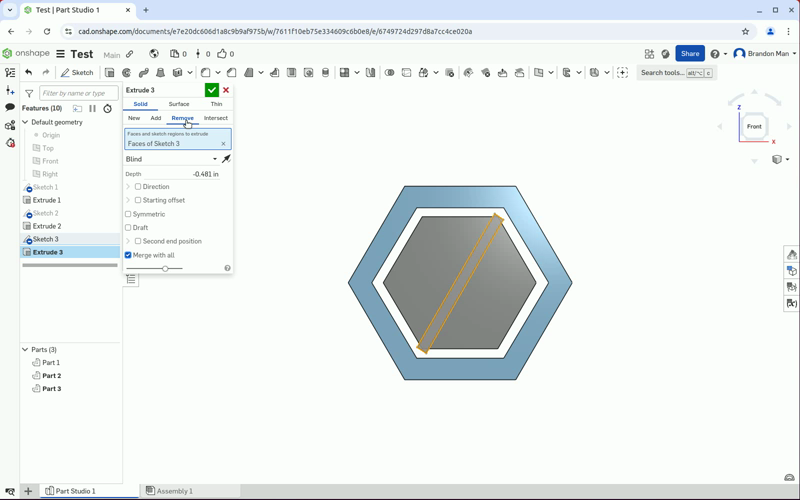
key(enter)
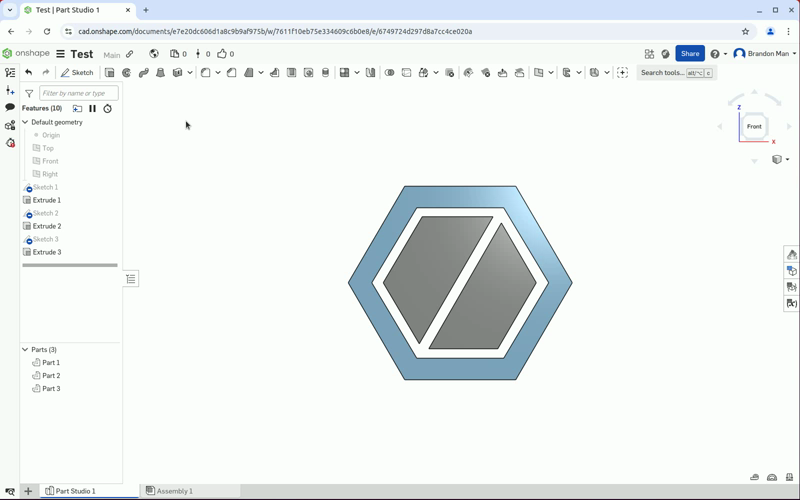
key(shift+h)
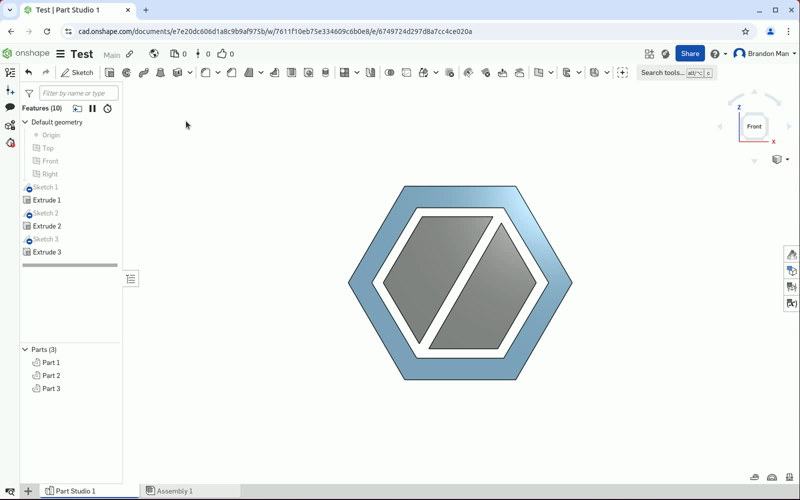
key(shift+h)
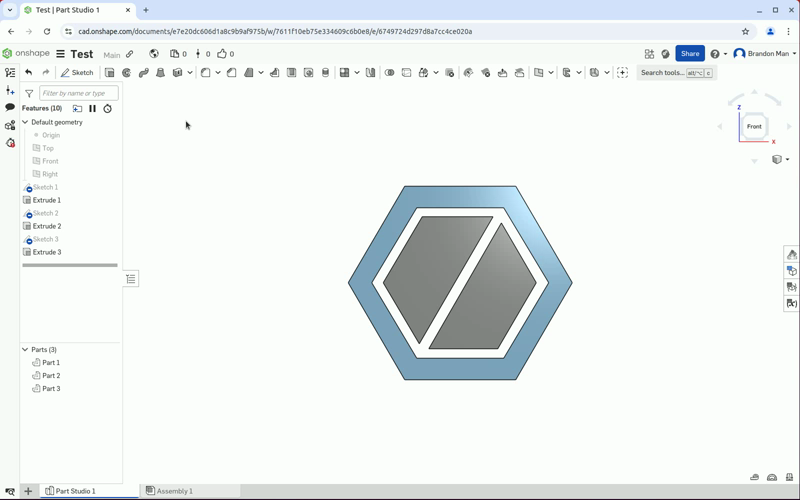
mouse_move(73, 189)
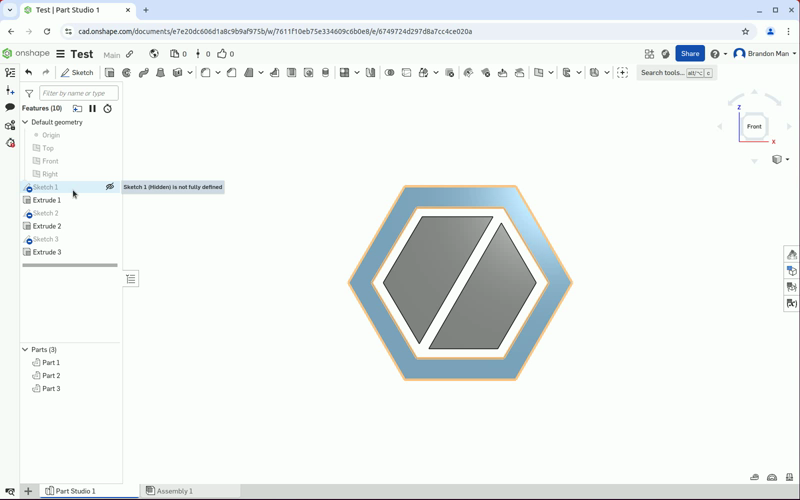
click(73, 189)
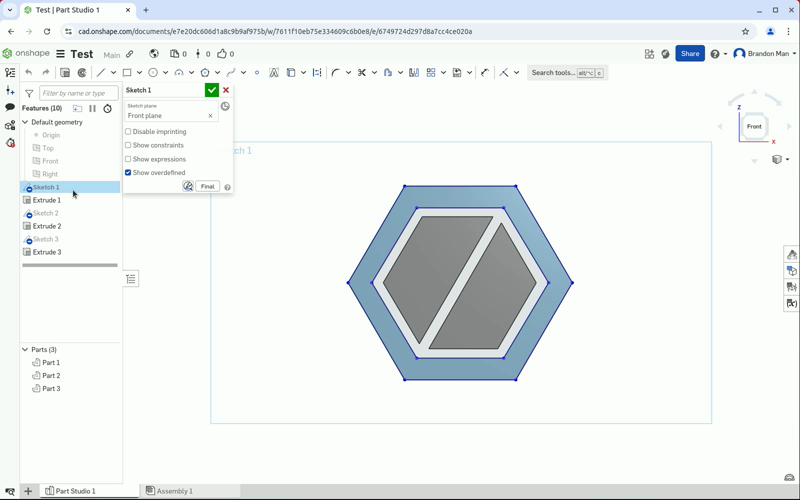
mouse_move(229, 92)
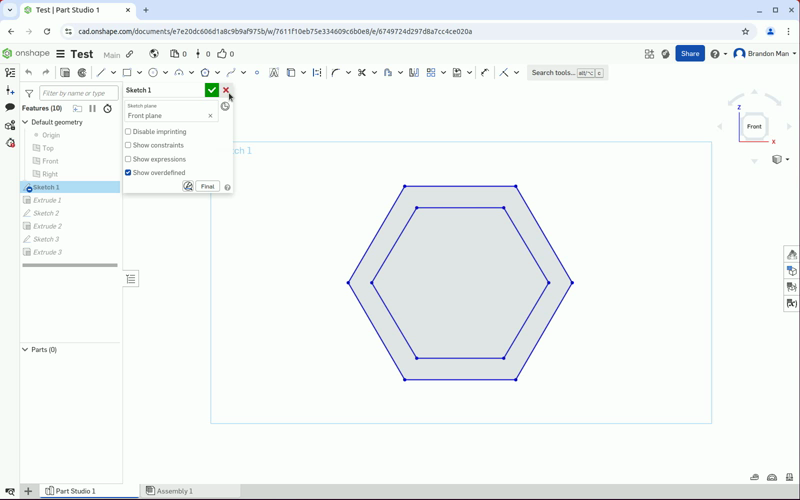
click(229, 92)
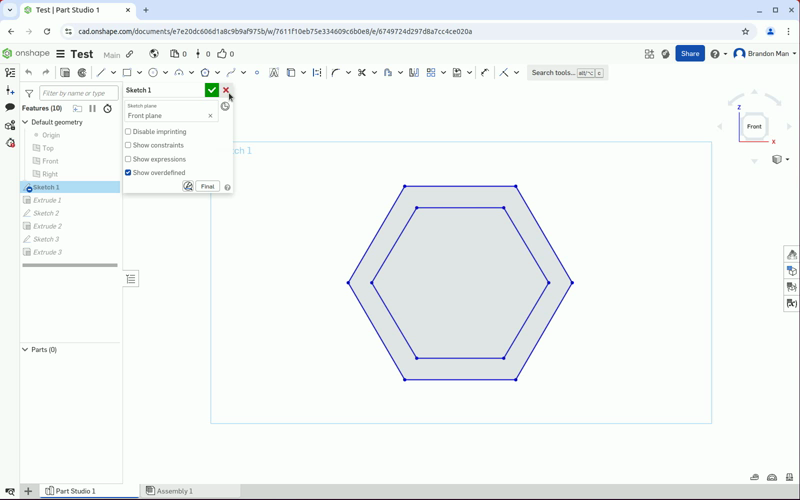
key(shift+s)
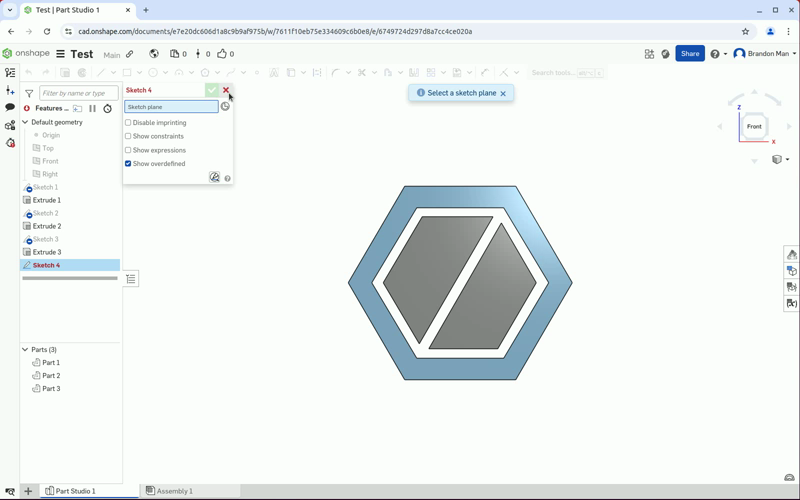
mouse_move(73, 163)
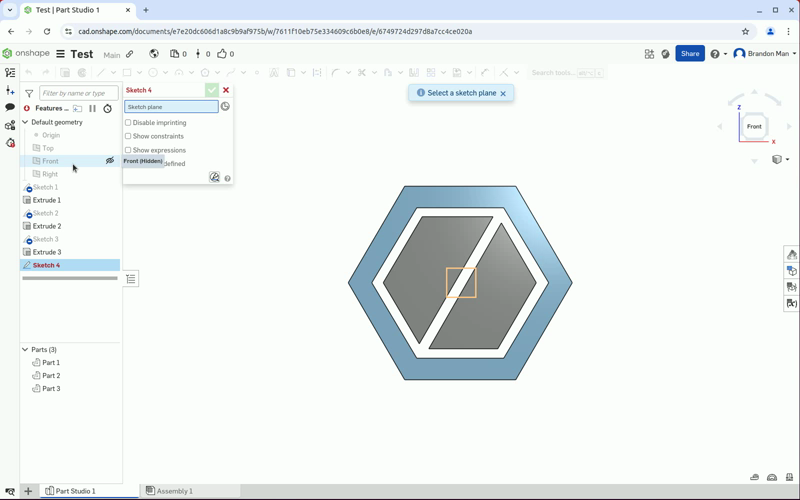
click(73, 163)
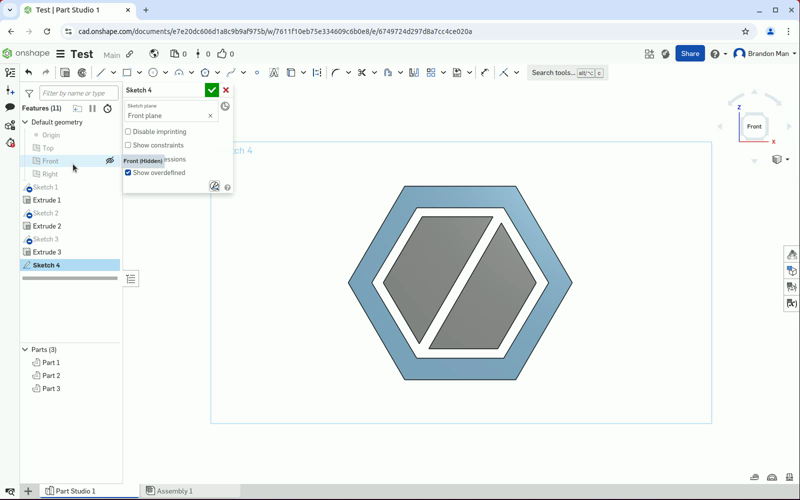
mouse_move(73, 352)
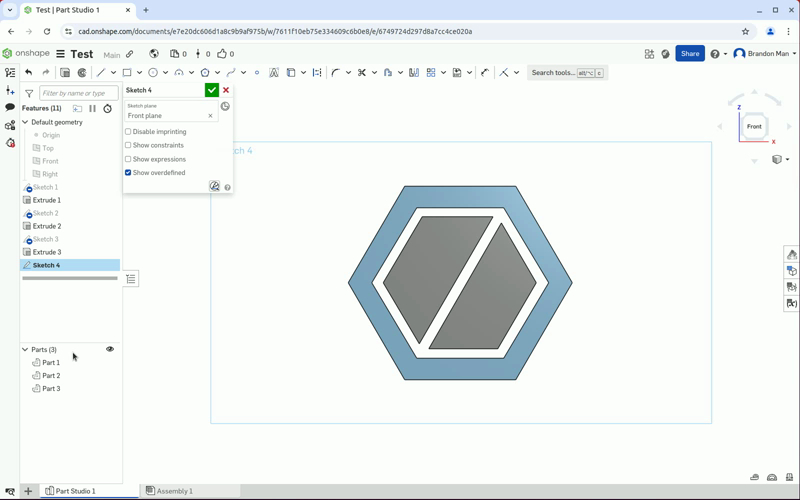
key(y)
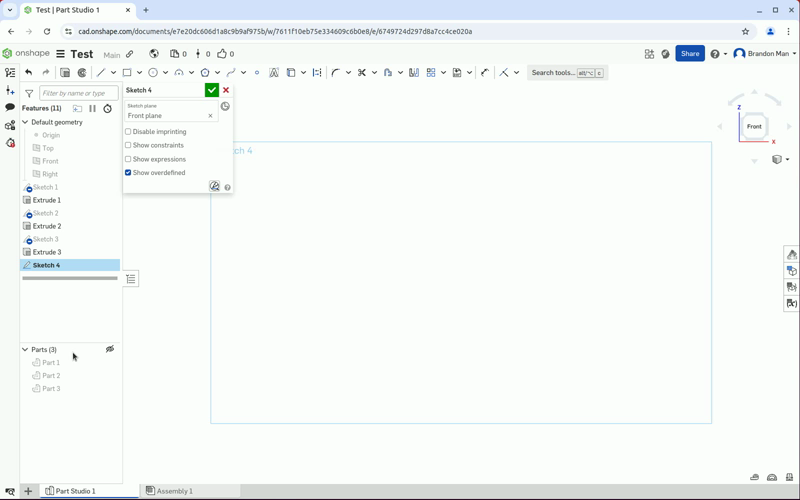
key(l)
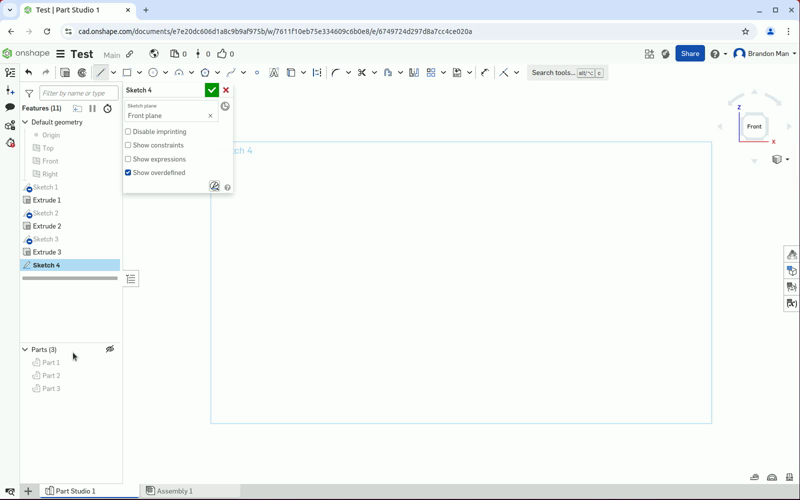
key_down(shift)
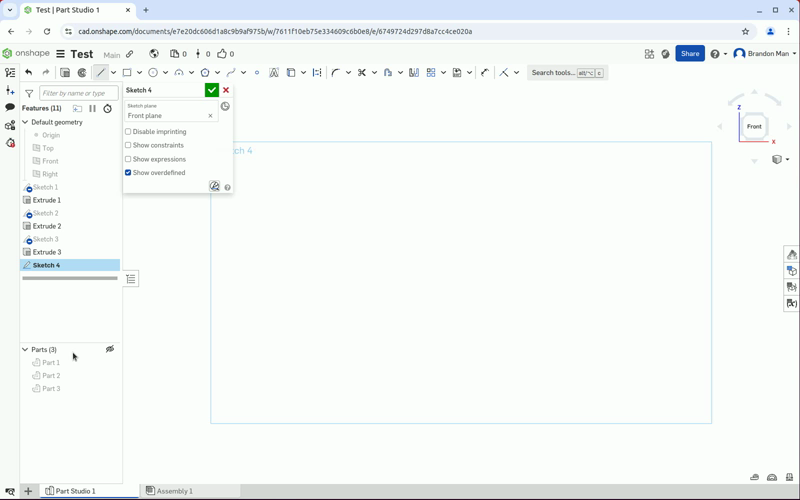
mouse_move(417, 218)
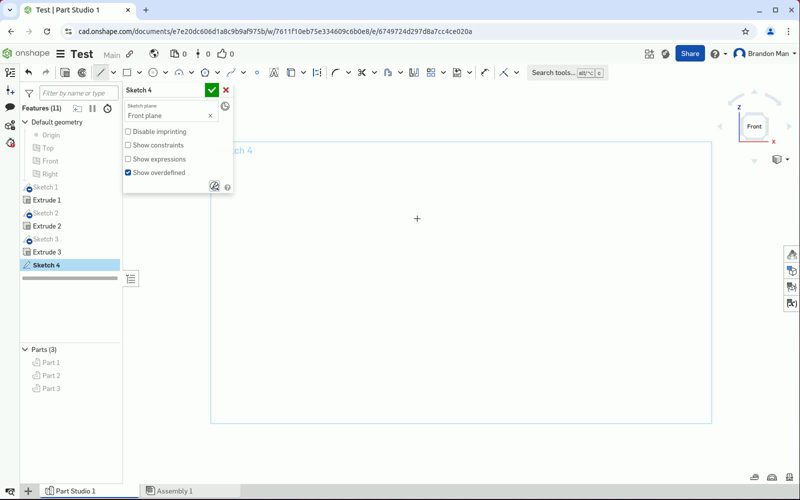
click(417, 218)
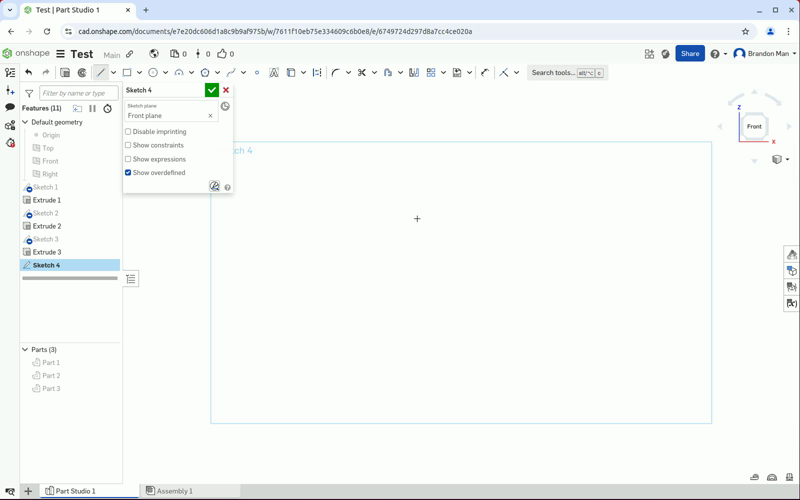
key_up(shift)
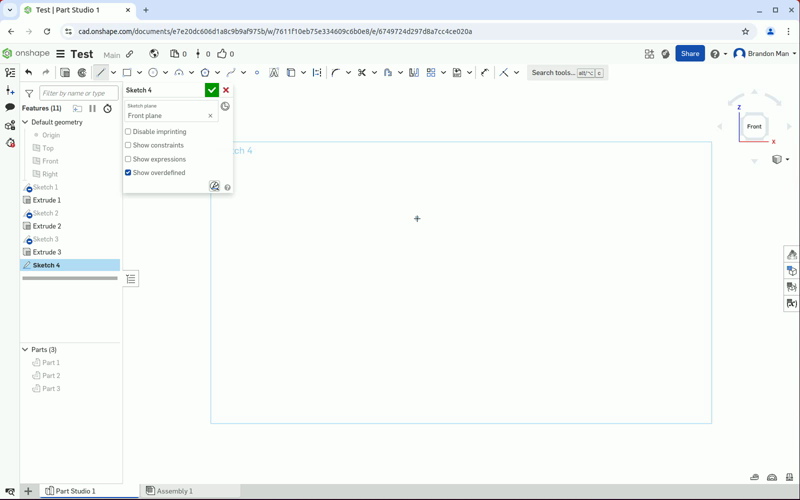
key_down(shift)
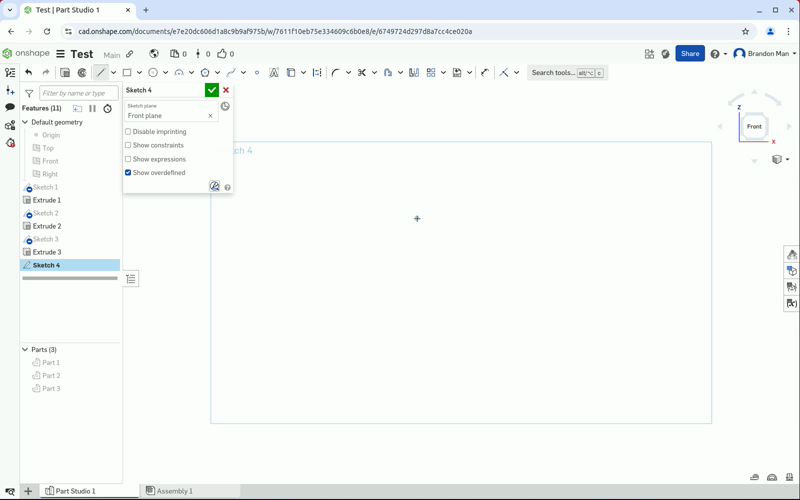
mouse_move(494, 351)
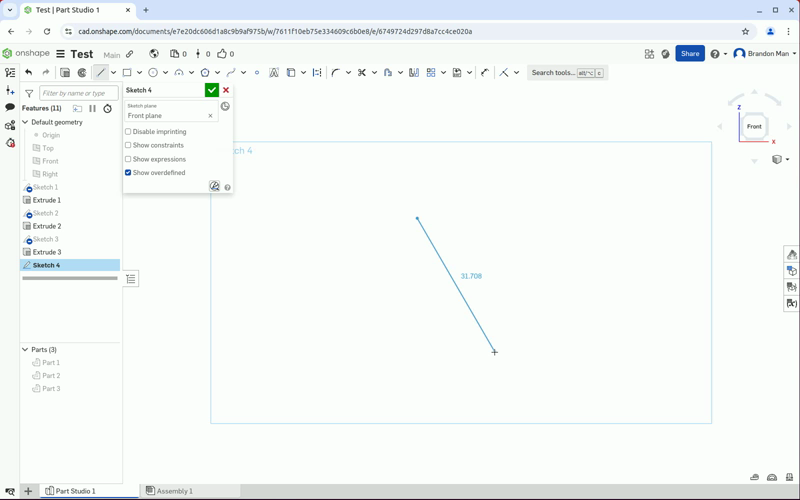
click(494, 351)
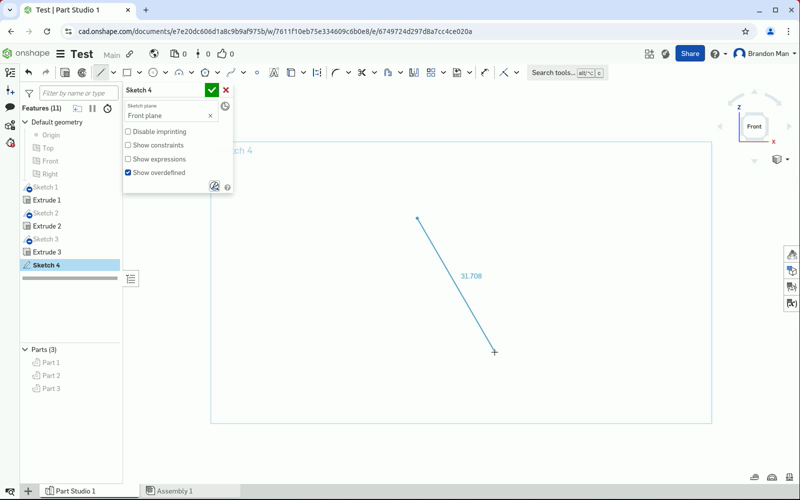
key_up(shift)
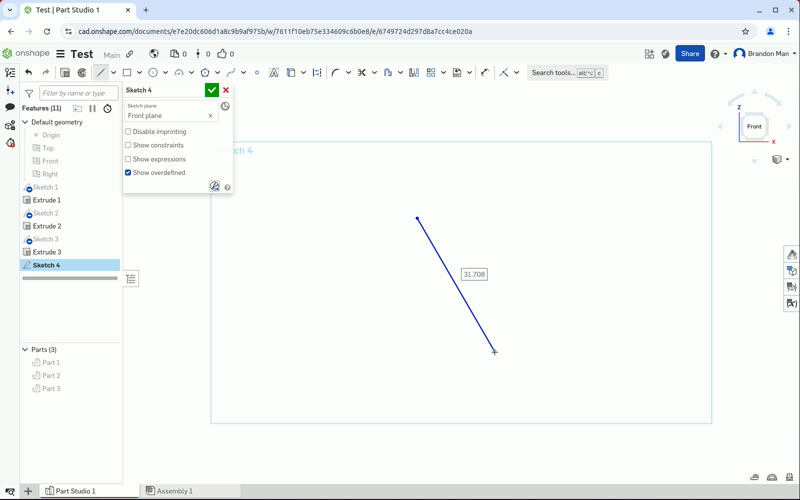
key_down(shift)
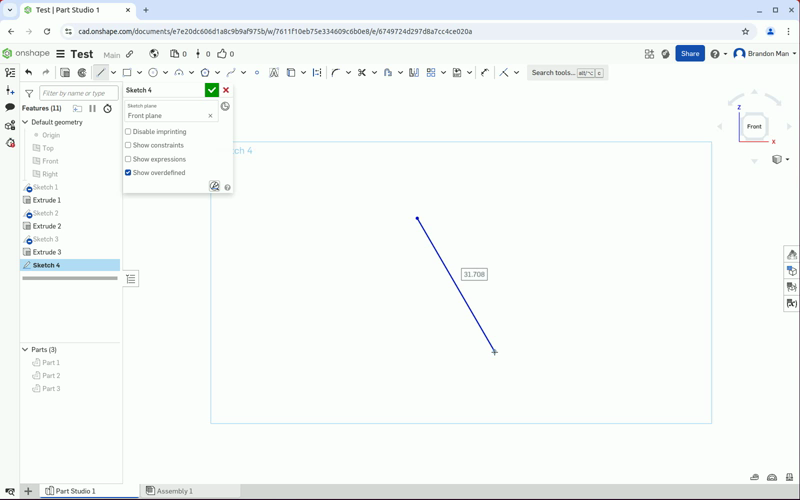
mouse_move(524, 351)
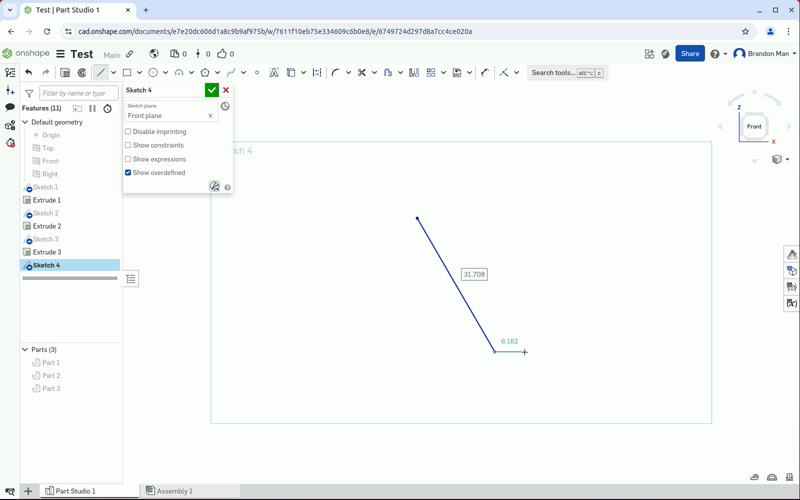
mouse_move(503, 346)
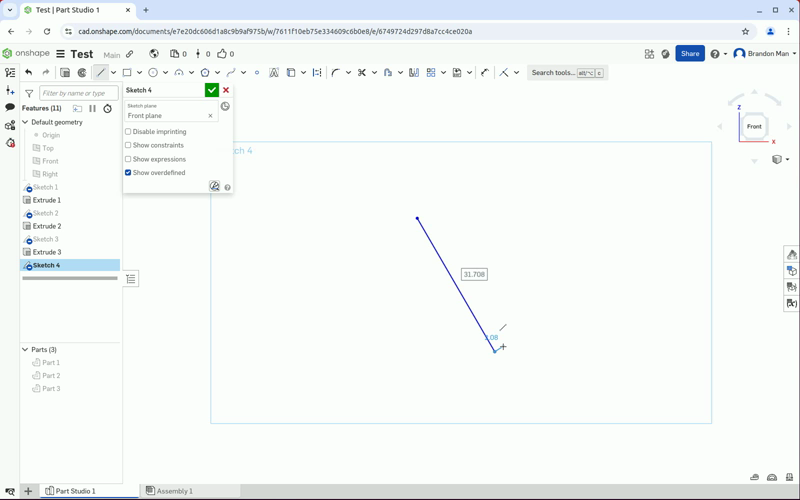
click(503, 346)
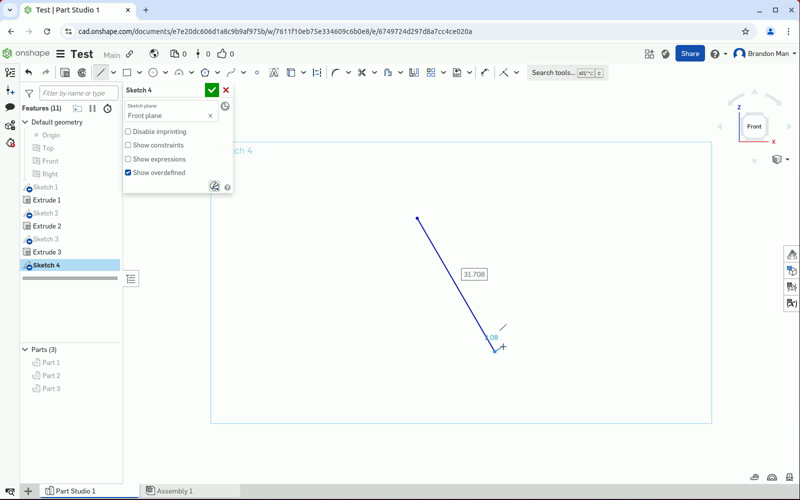
key_up(shift)
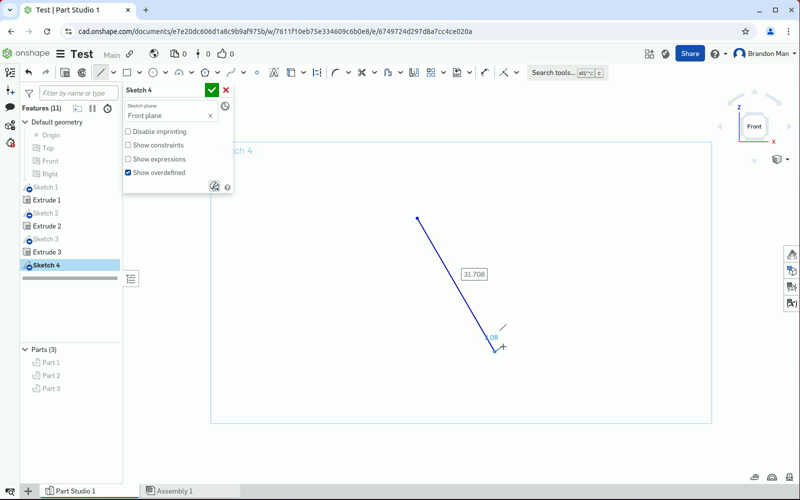
key_down(shift)
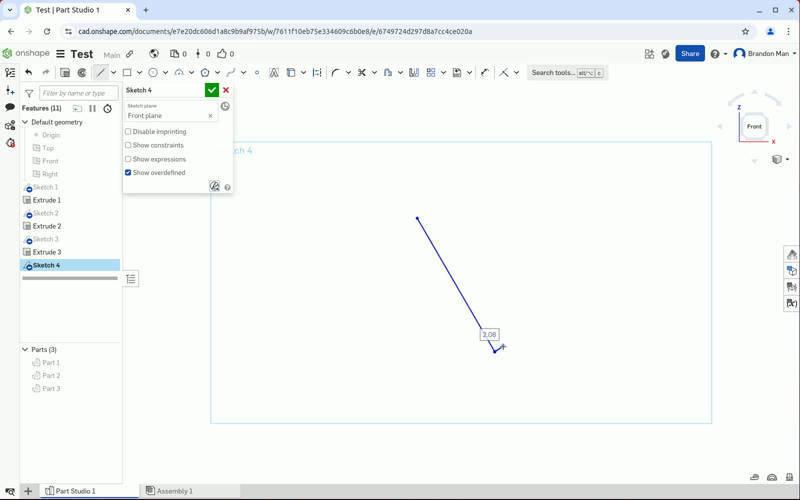
mouse_move(426, 212)
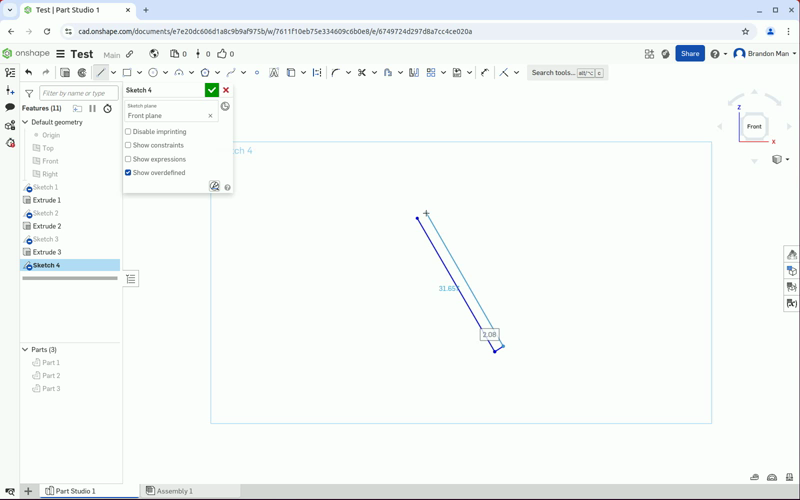
click(426, 212)
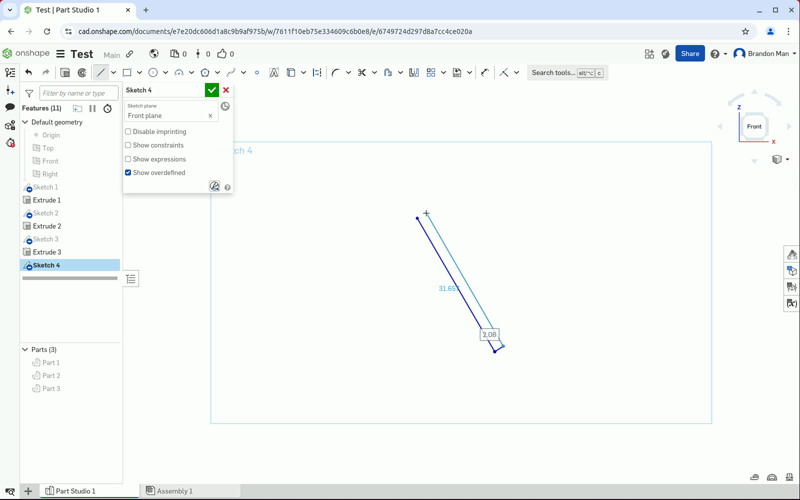
key_up(shift)
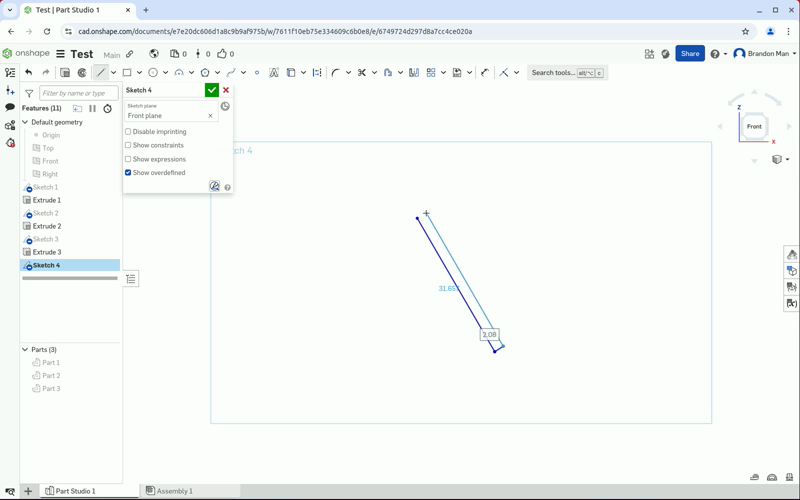
mouse_move(456, 212)
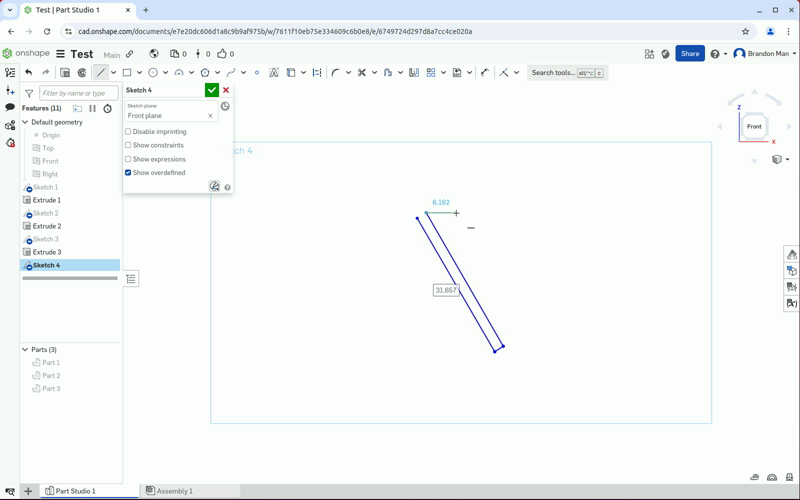
key_down(shift)
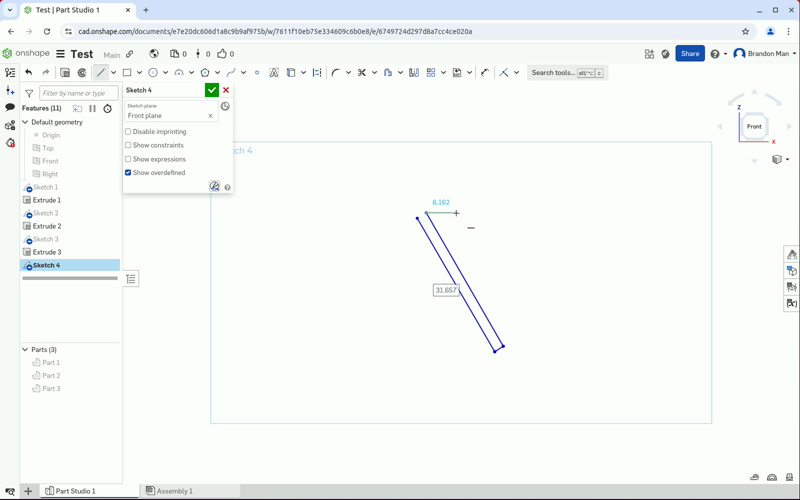
mouse_move(417, 218)
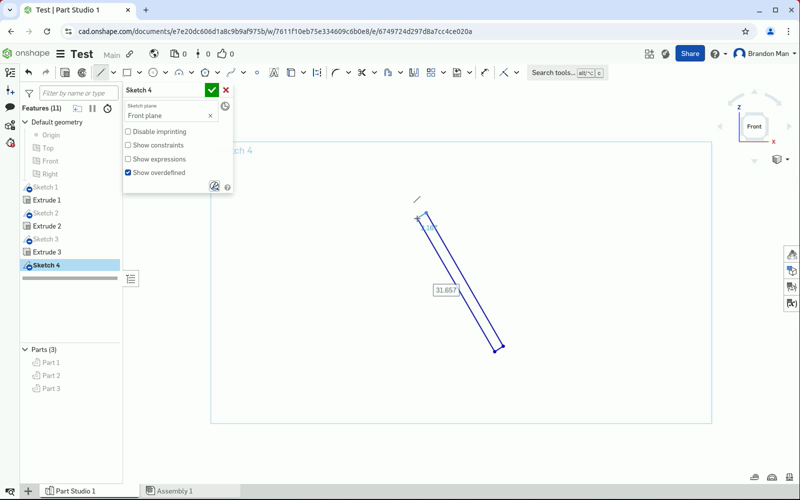
key_up(shift)
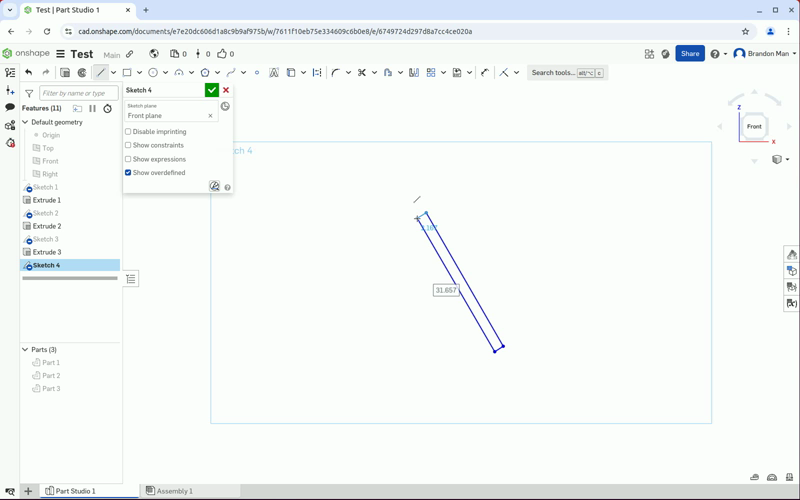
click(417, 218)
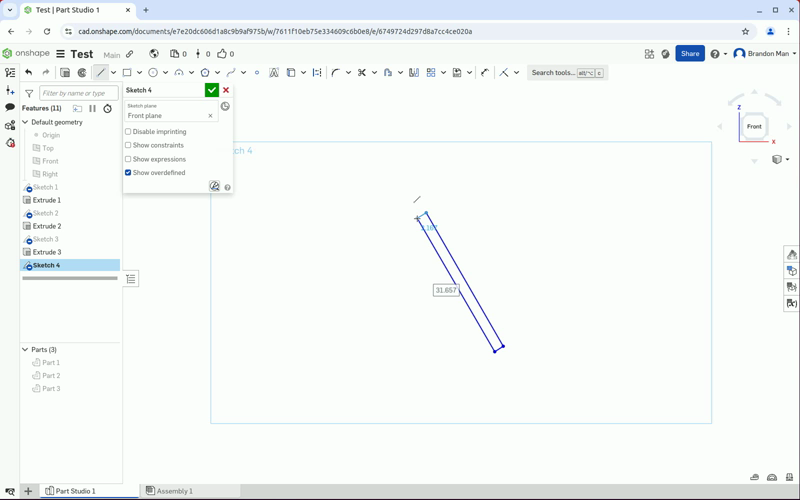
key(esc)
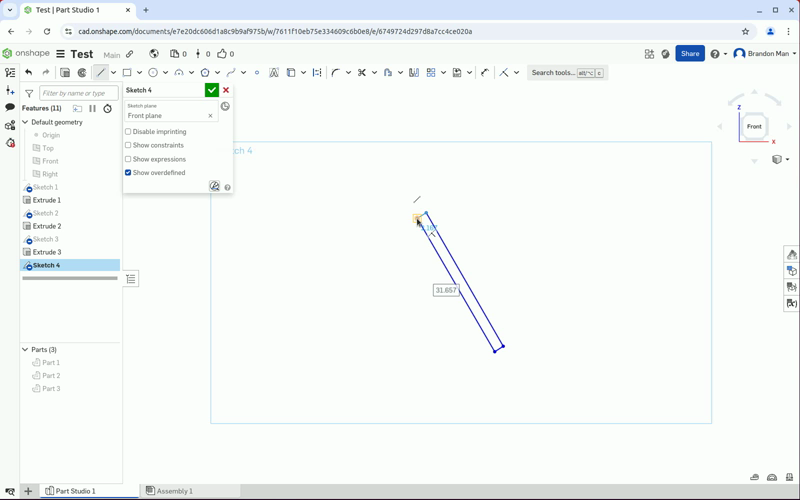
mouse_move(455, 279)
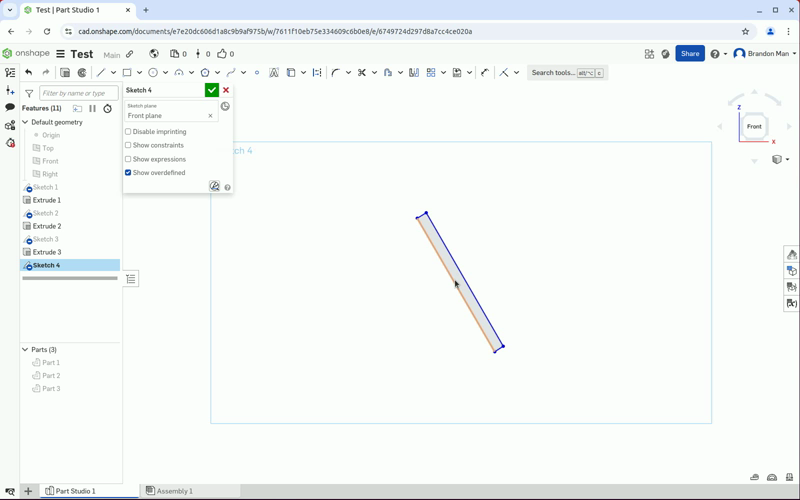
scroll(6)
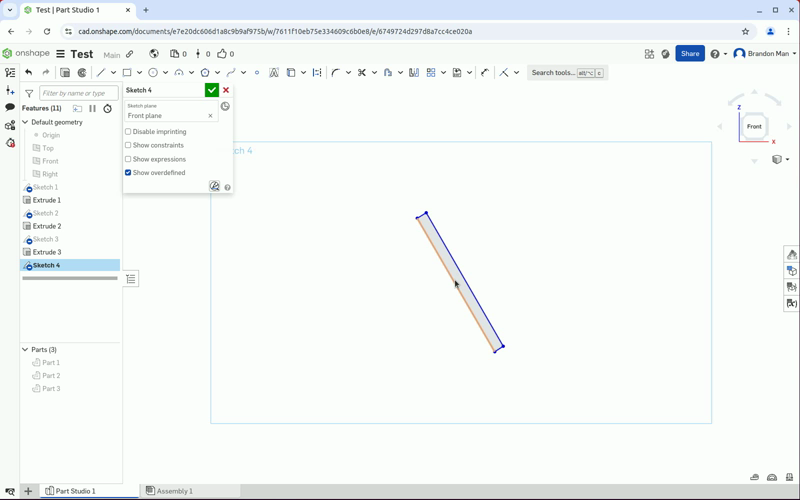
scroll(6)
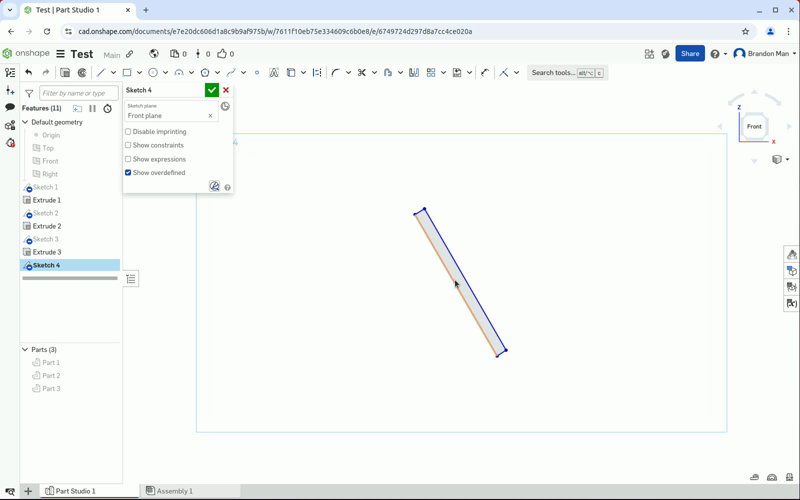
scroll(6)
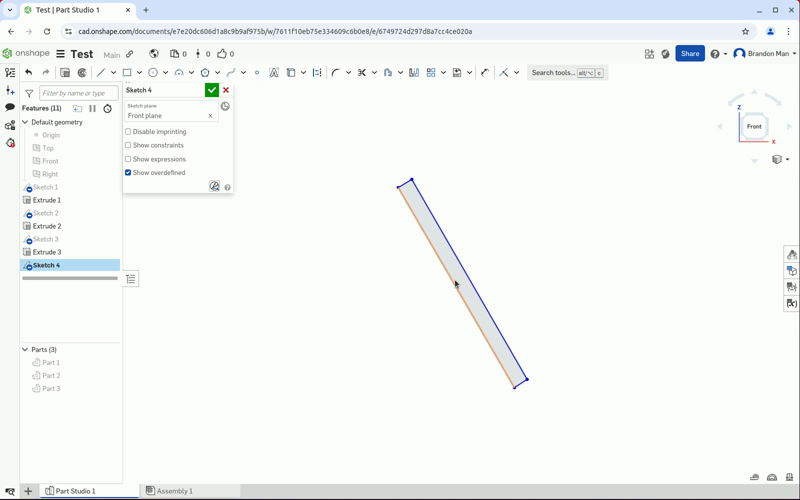
scroll(6)
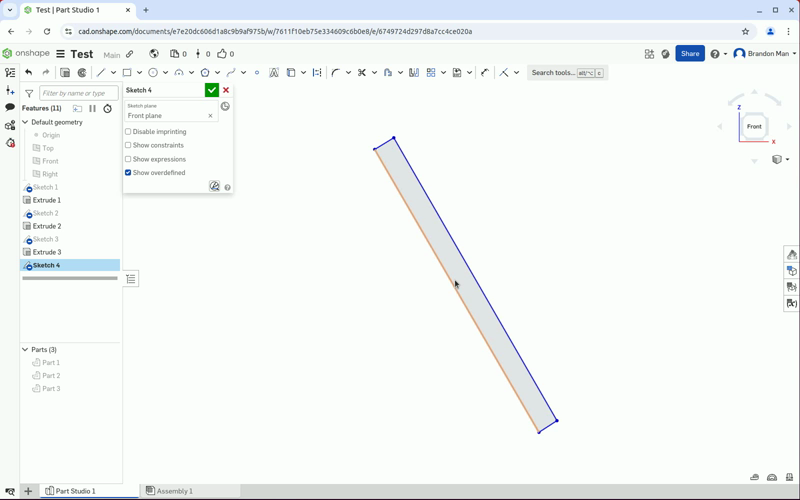
scroll(6)
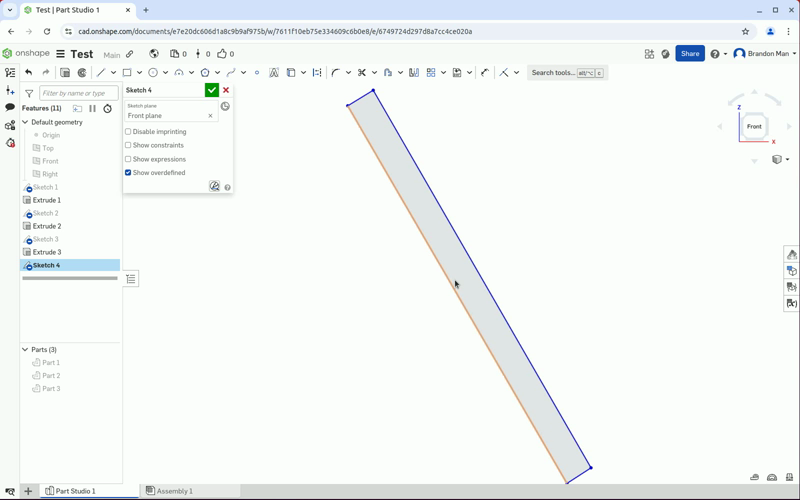
scroll(6)
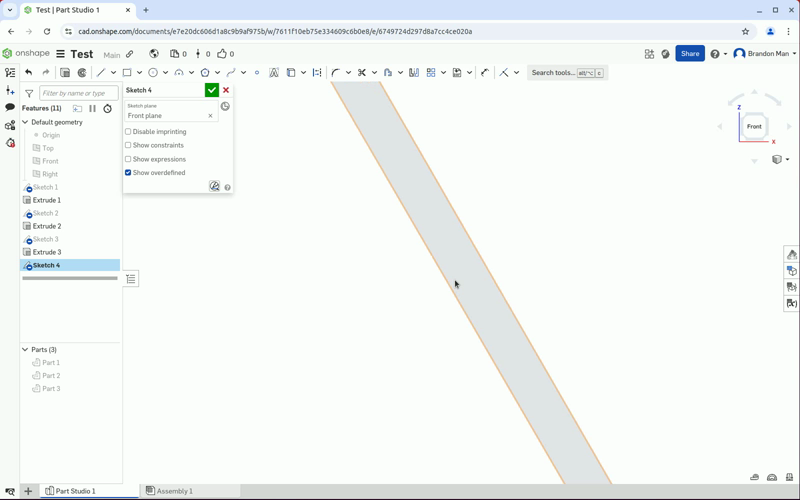
scroll(6)
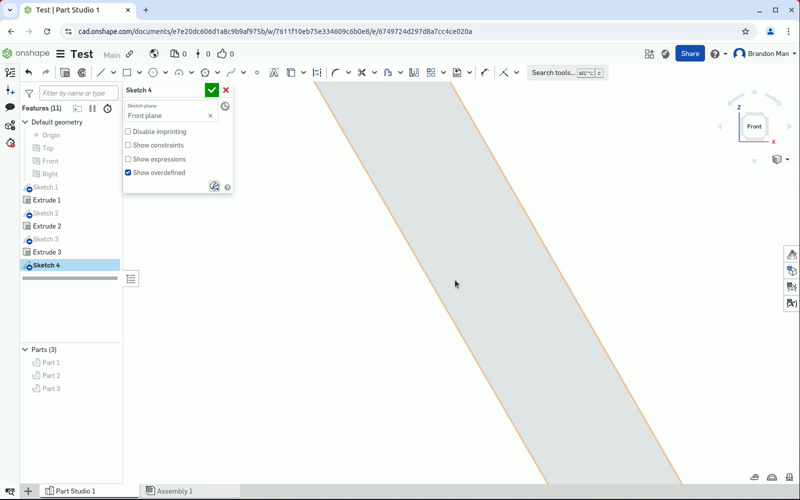
click(455, 279)
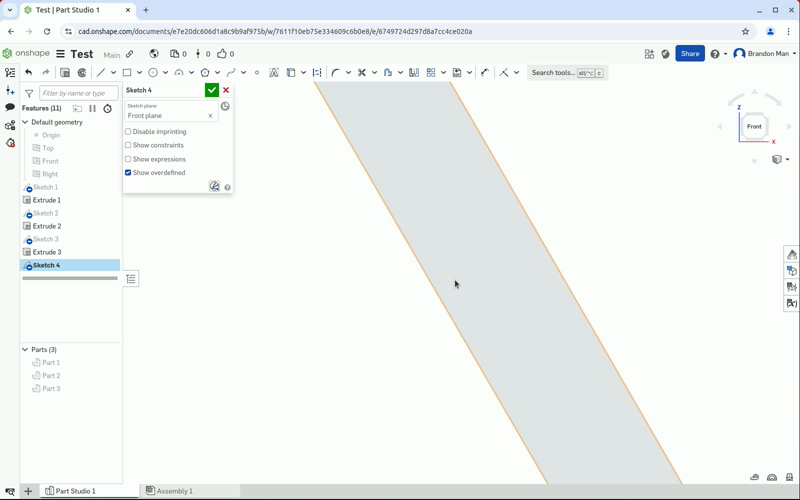
scroll(-6)
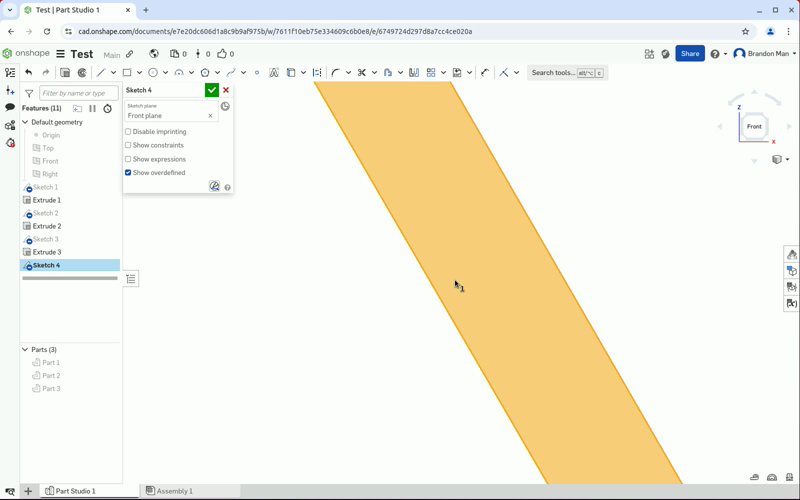
scroll(-6)
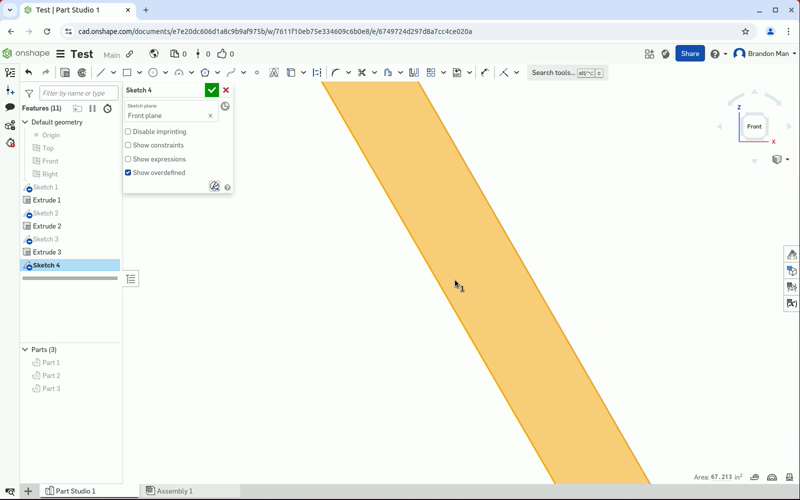
scroll(-6)
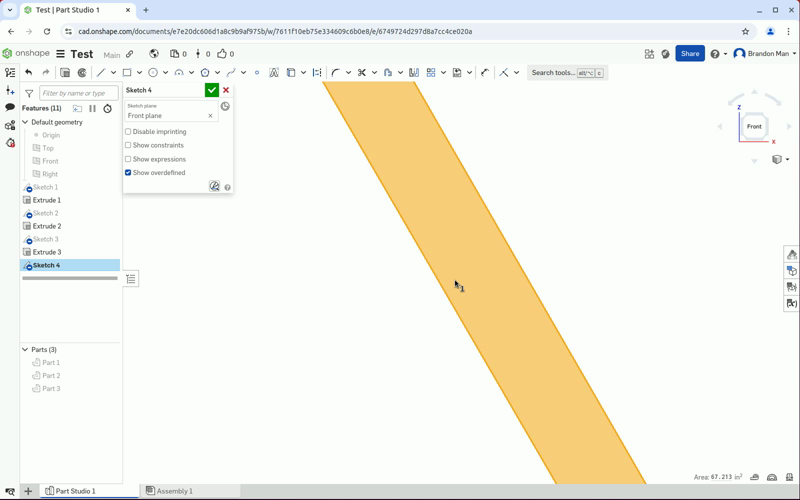
scroll(-6)
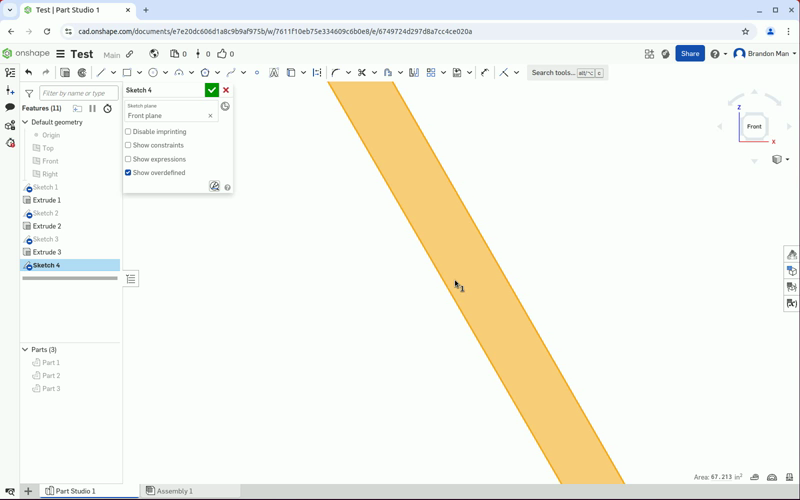
scroll(-6)
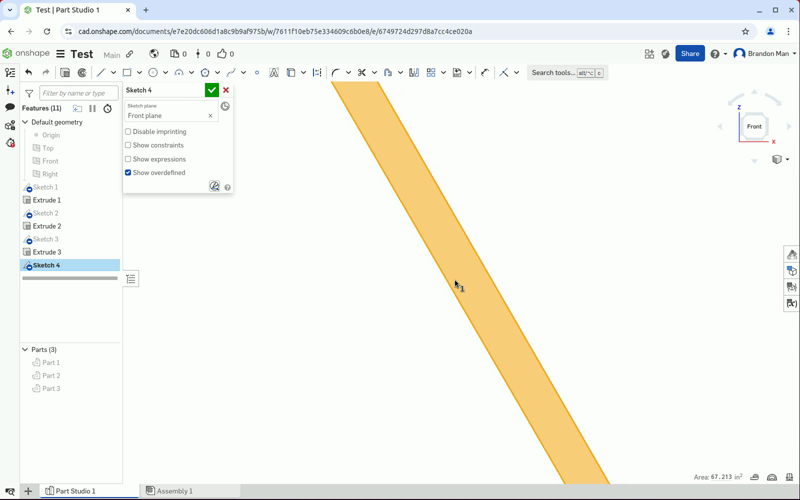
scroll(-6)
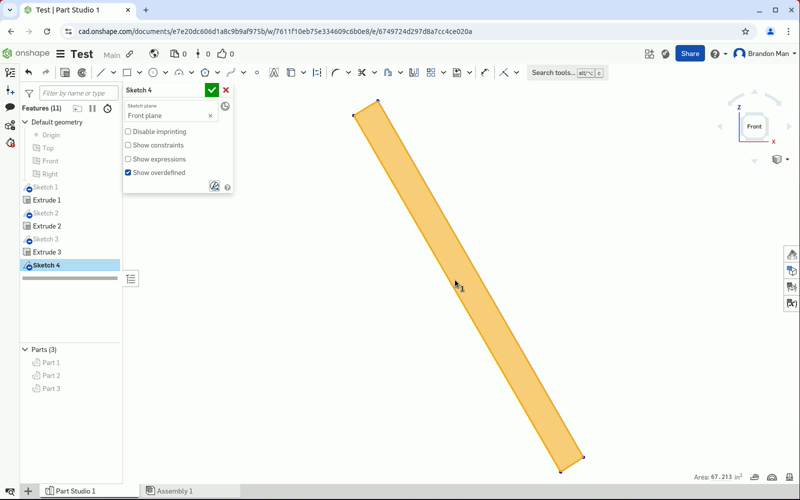
scroll(-6)
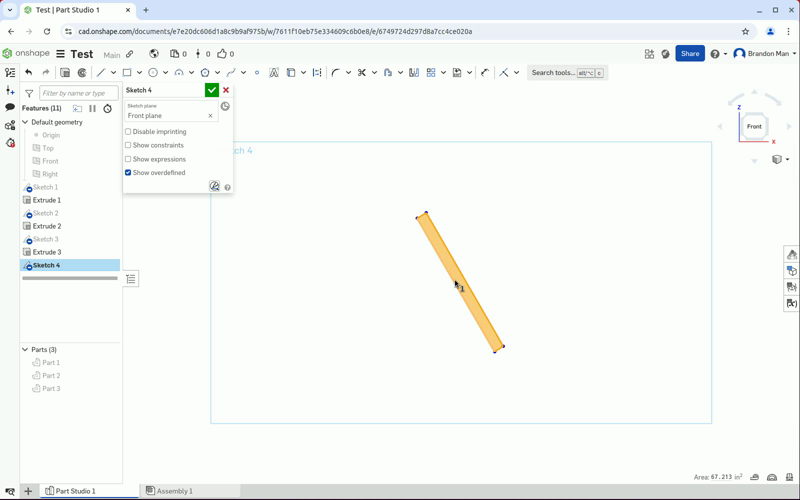
mouse_move(73, 352)
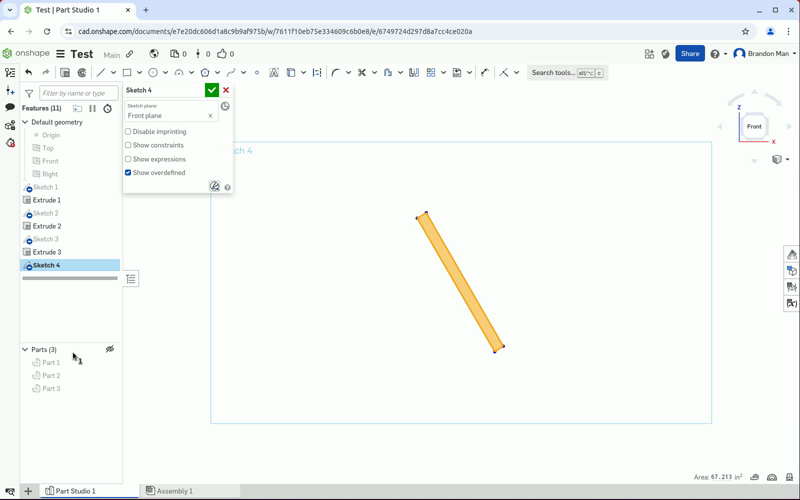
key(shift+y)
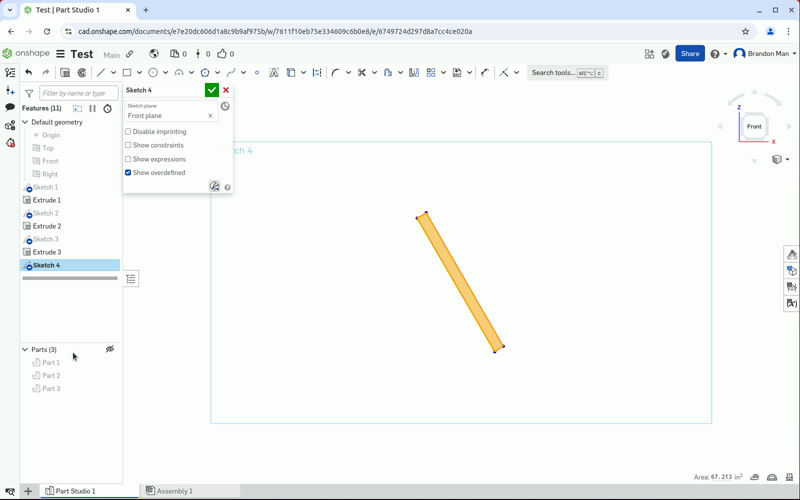
key(shift+e)
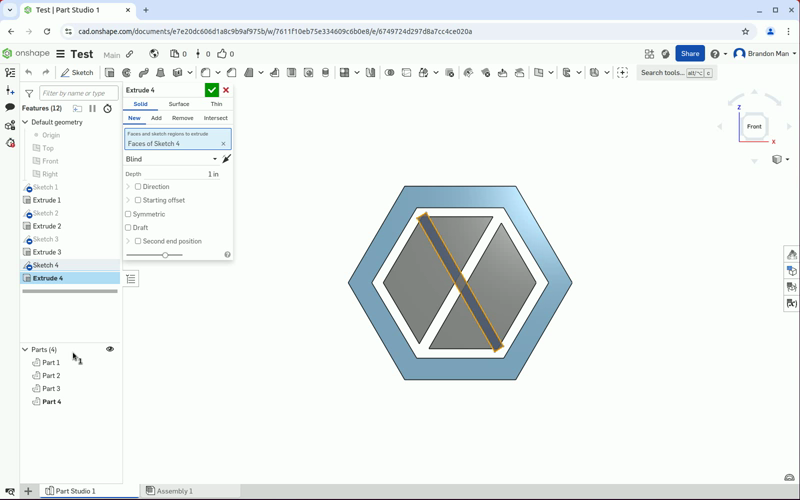
mouse_move(143, 106)
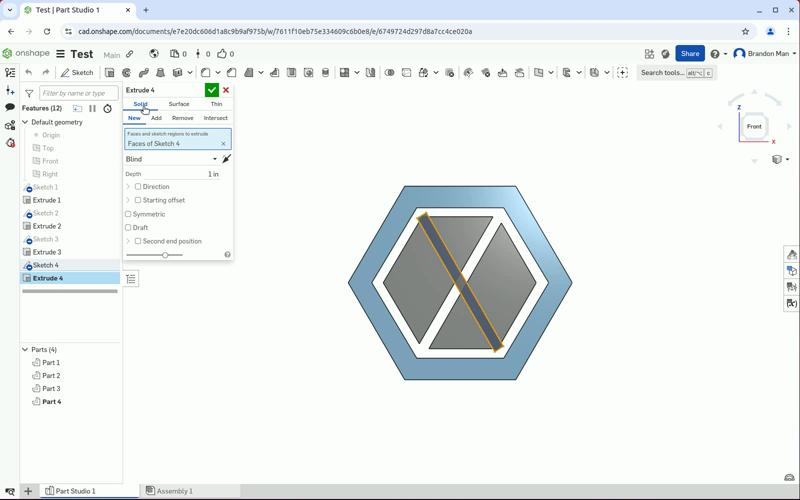
click(143, 106)
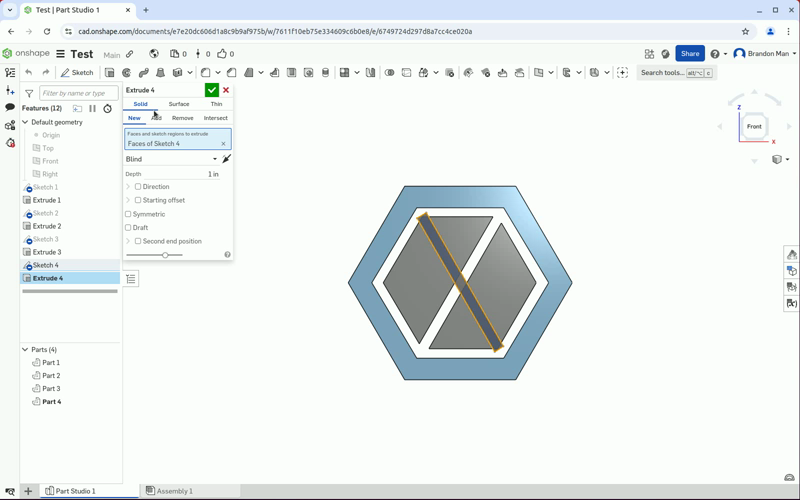
mouse_move(186, 120)
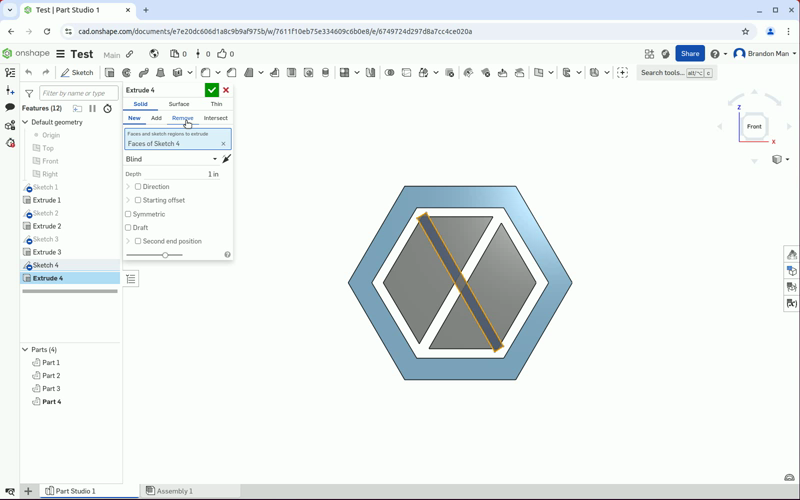
click(186, 120)
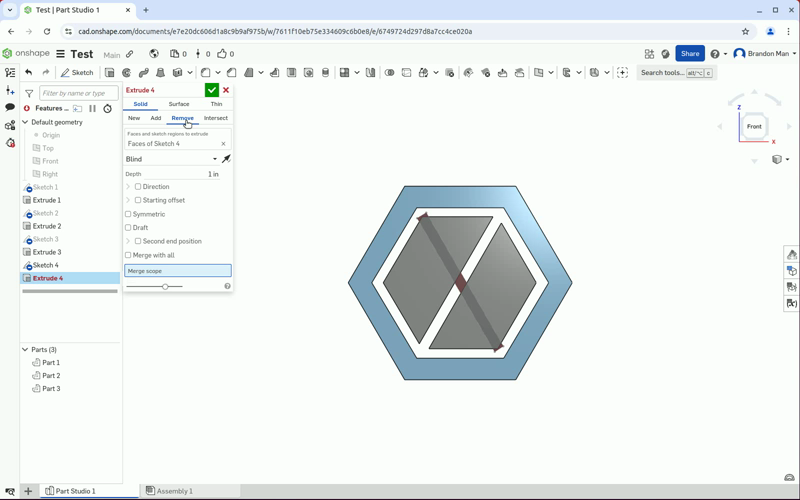
key(tab, 4)
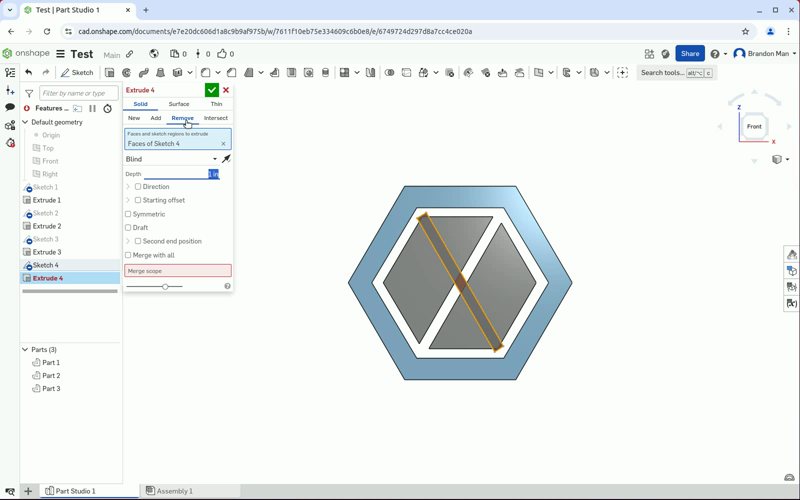
text(-0.481)
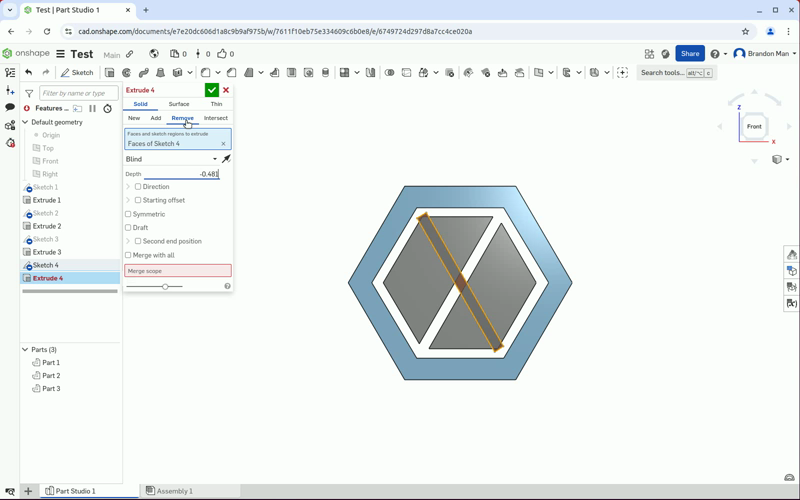
key(tab, 6)
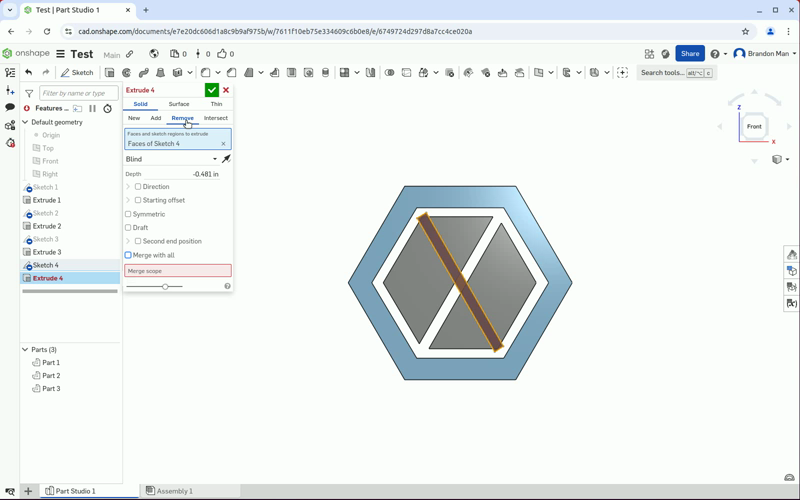
key(space)
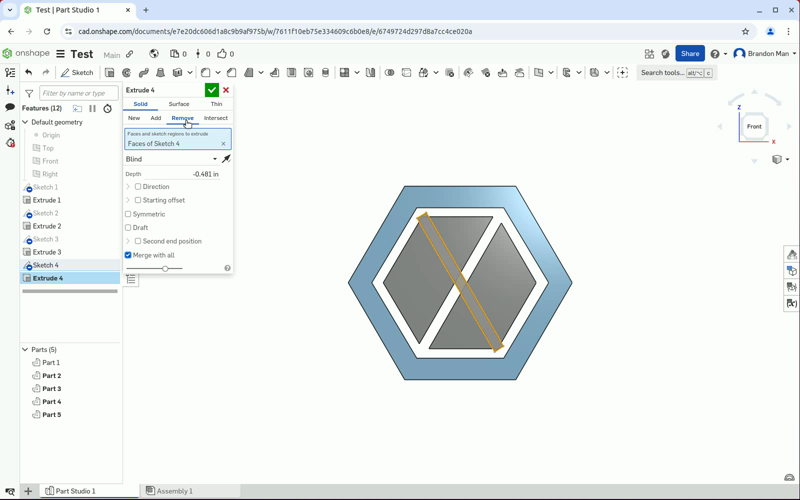
key(enter)
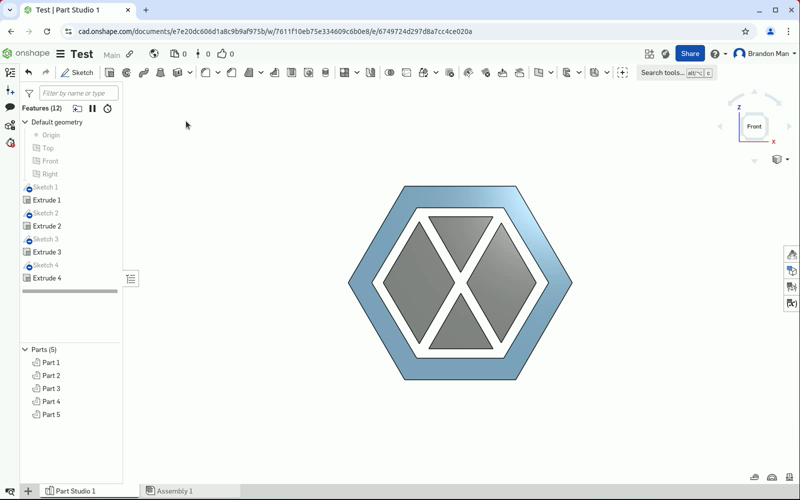
key(shift+h)
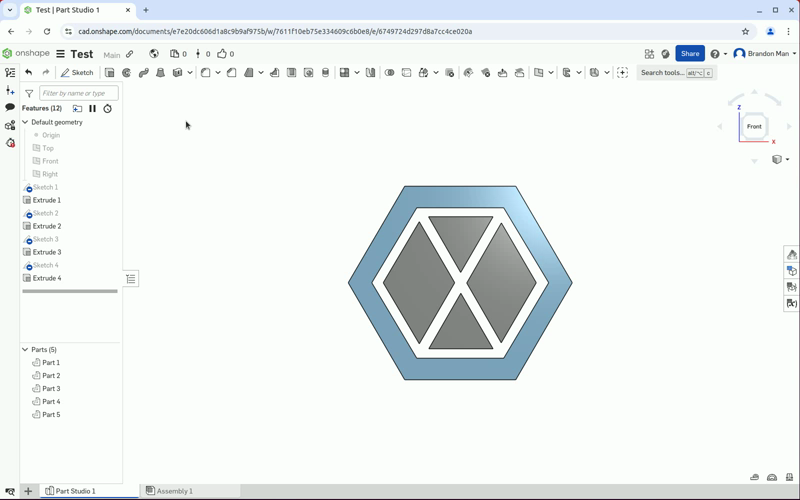
key(shift+h)
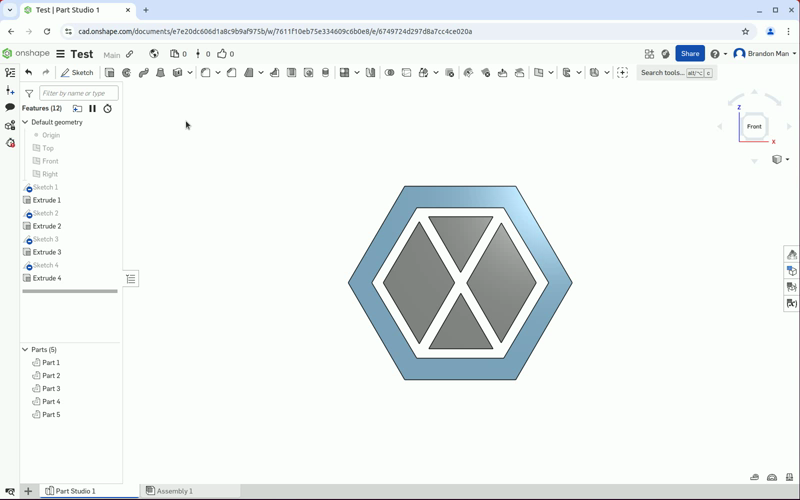
mouse_move(73, 189)
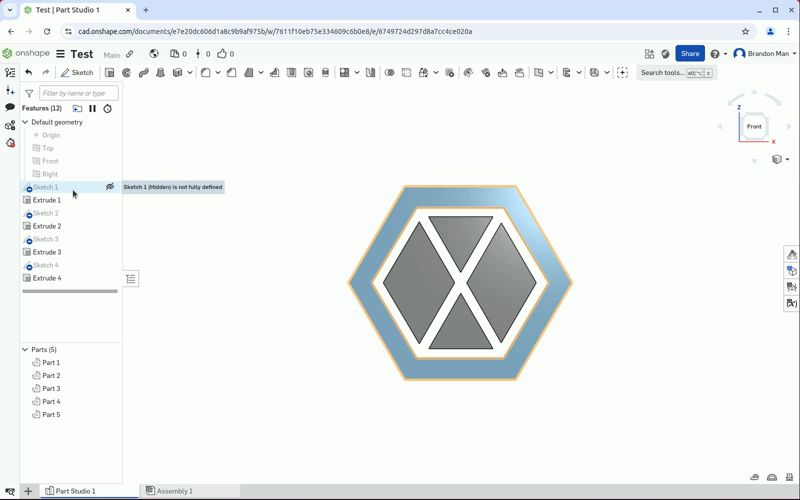
click(73, 189)
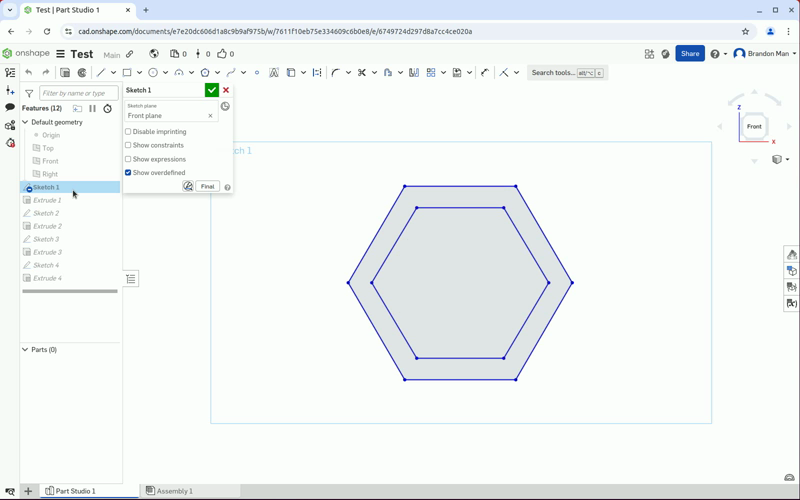
mouse_move(229, 92)
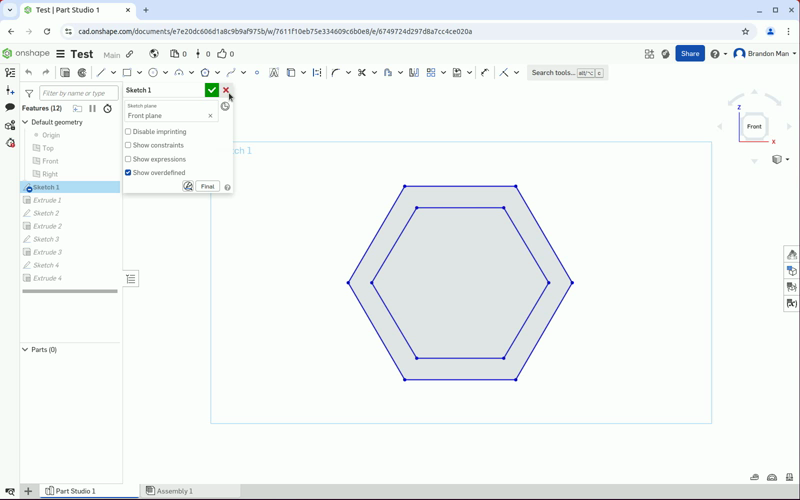
click(229, 92)
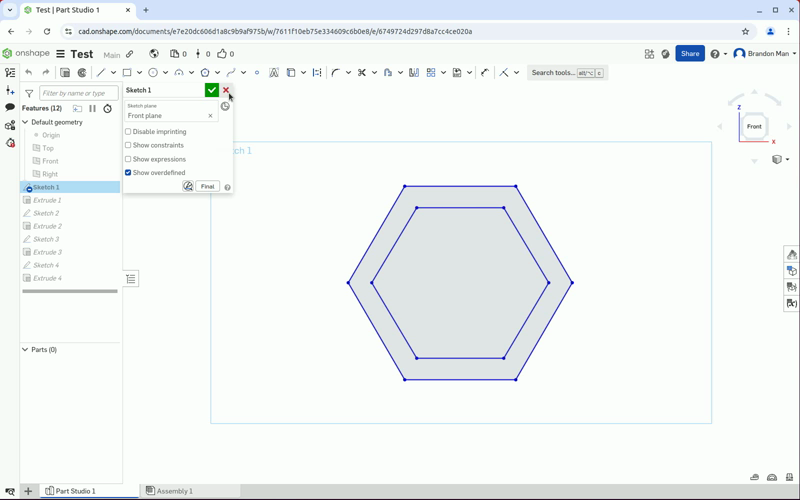
key(shift+s)
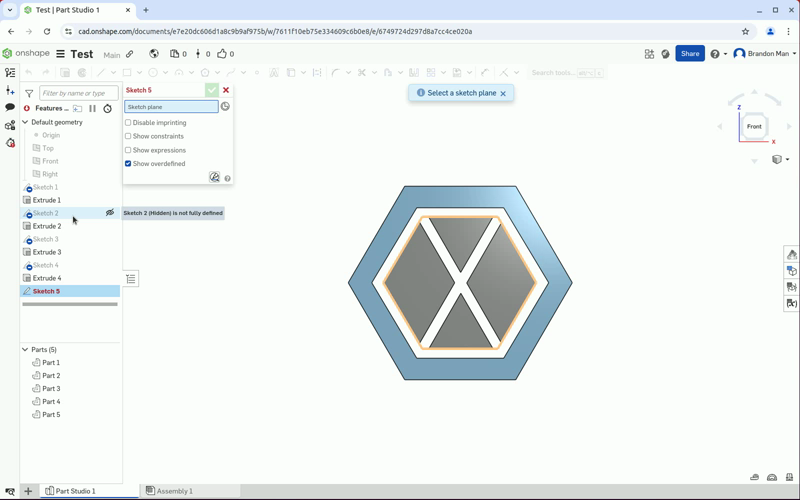
scroll(3)
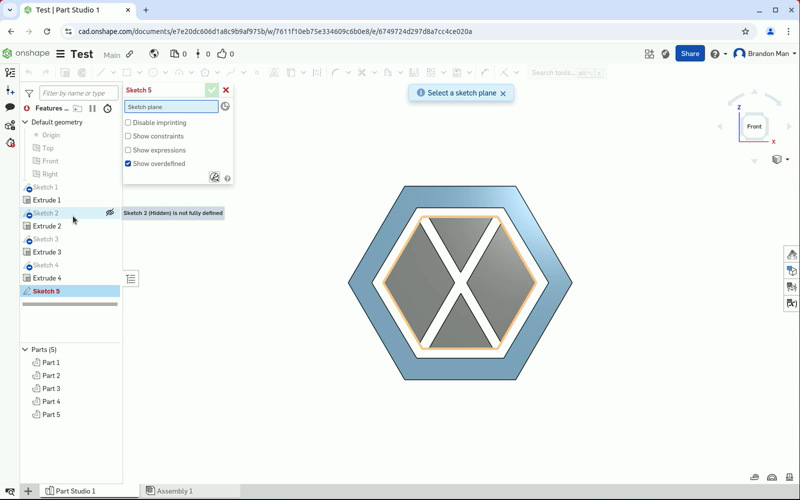
mouse_move(73, 163)
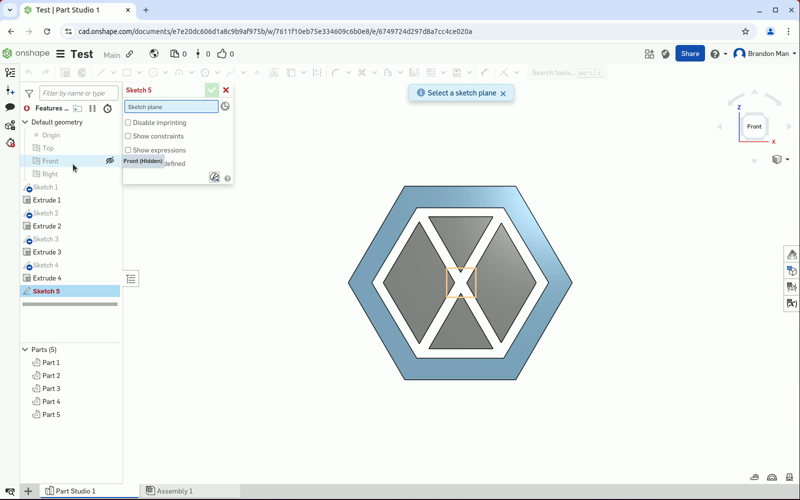
click(73, 163)
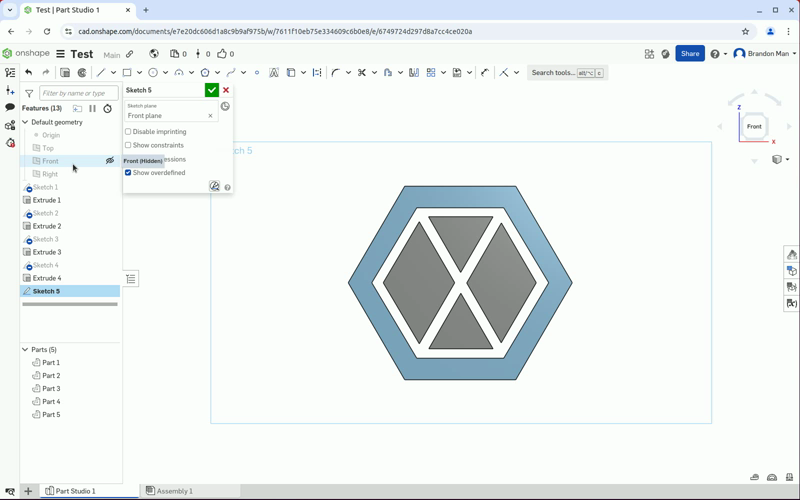
mouse_move(73, 352)
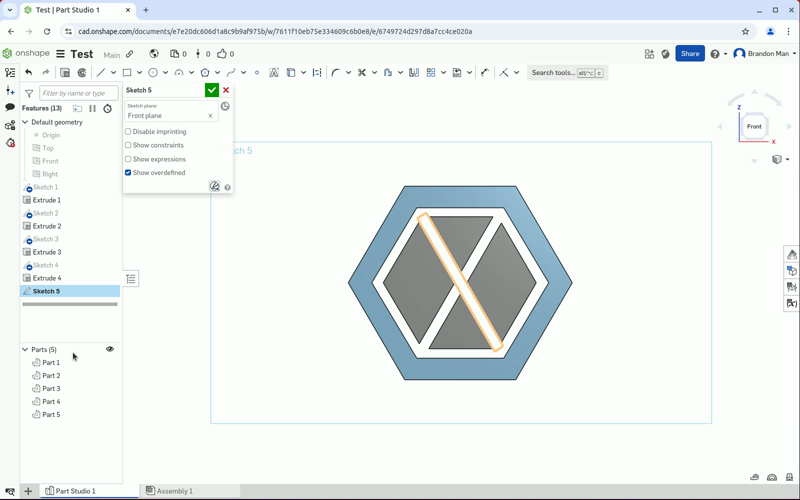
key(y)
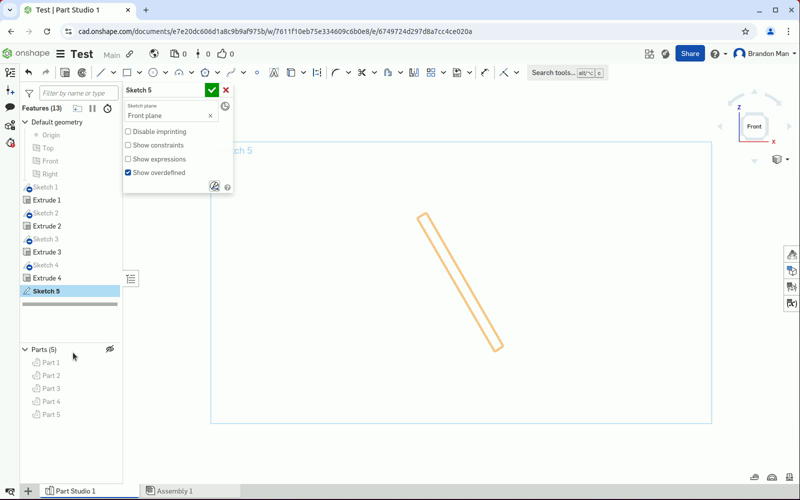
key(l)
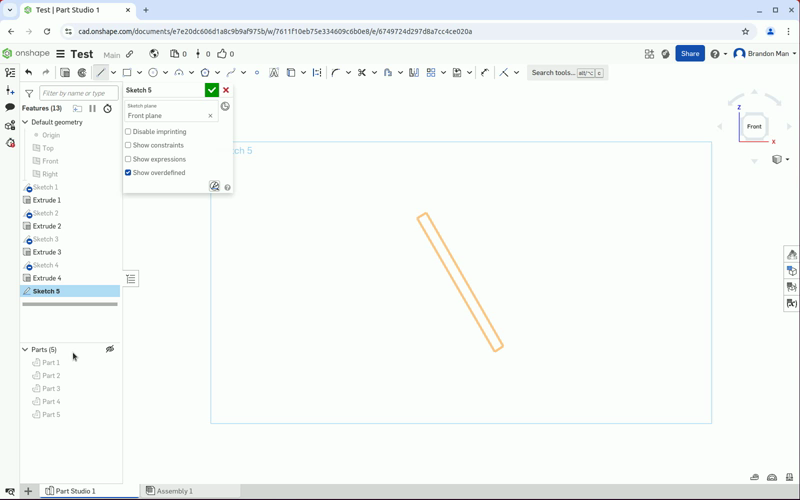
key_down(shift)
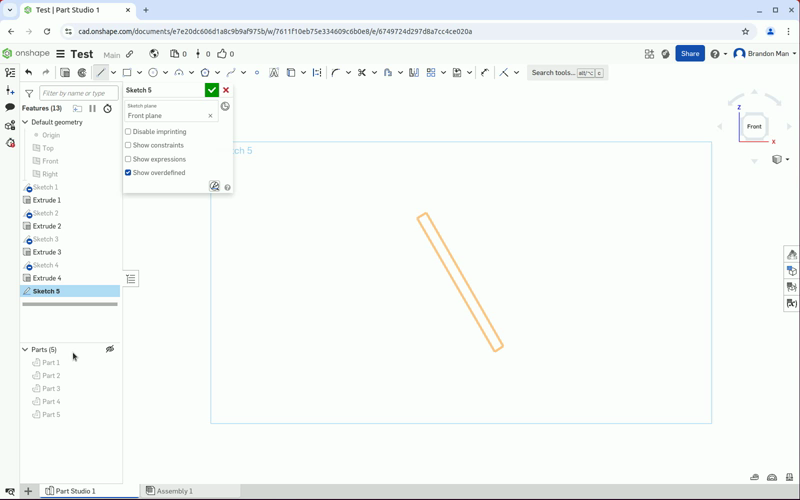
mouse_move(376, 287)
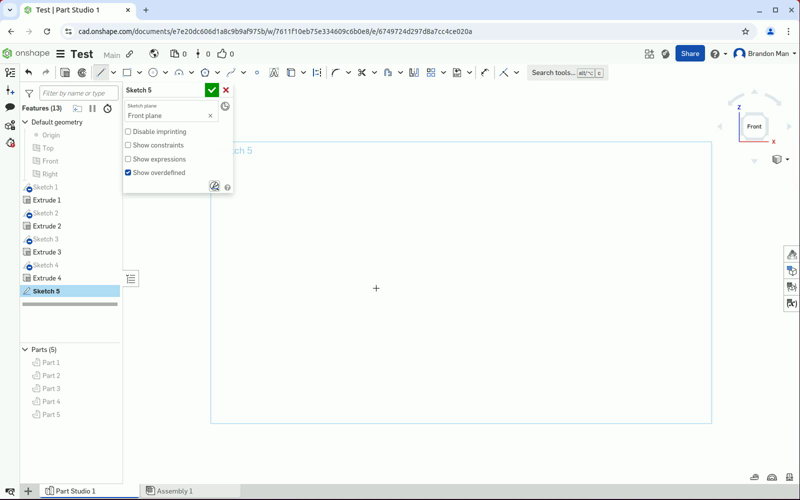
click(376, 287)
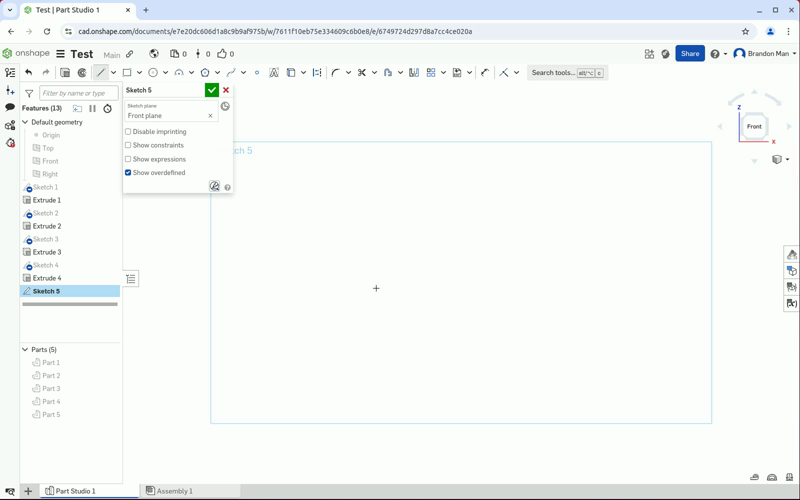
key_up(shift)
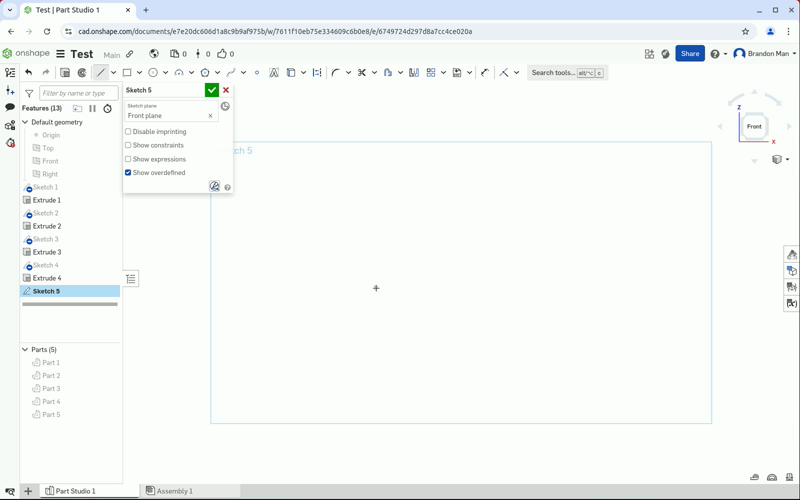
key_down(shift)
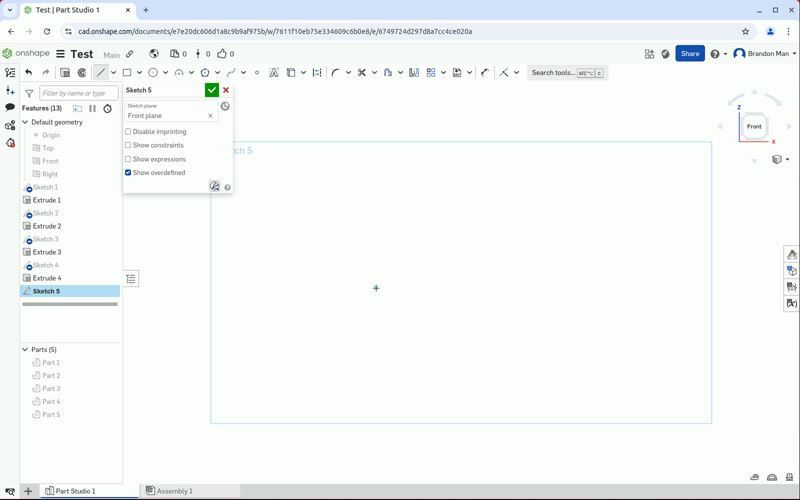
mouse_move(406, 287)
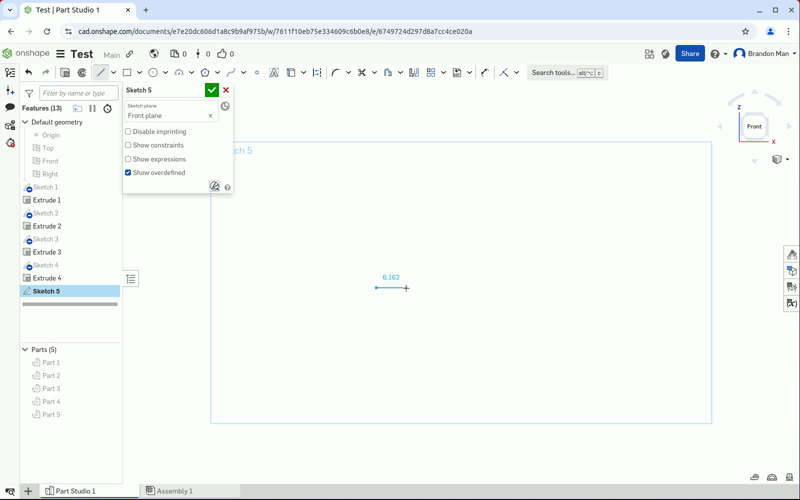
mouse_move(418, 287)
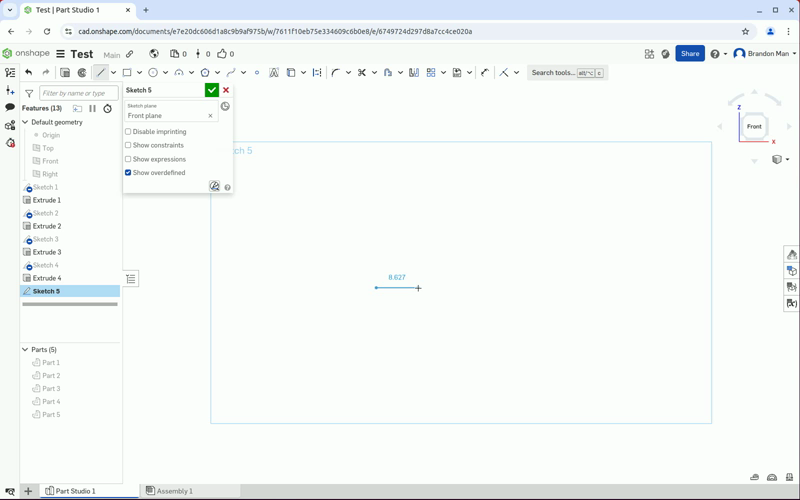
click(418, 287)
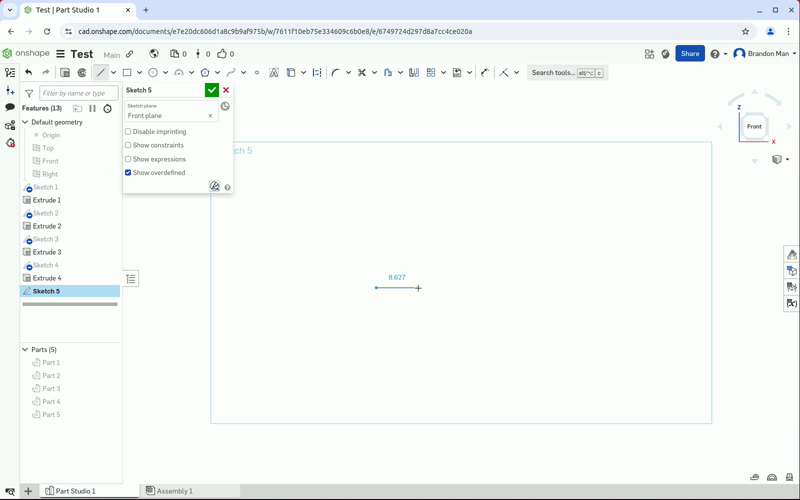
key_up(shift)
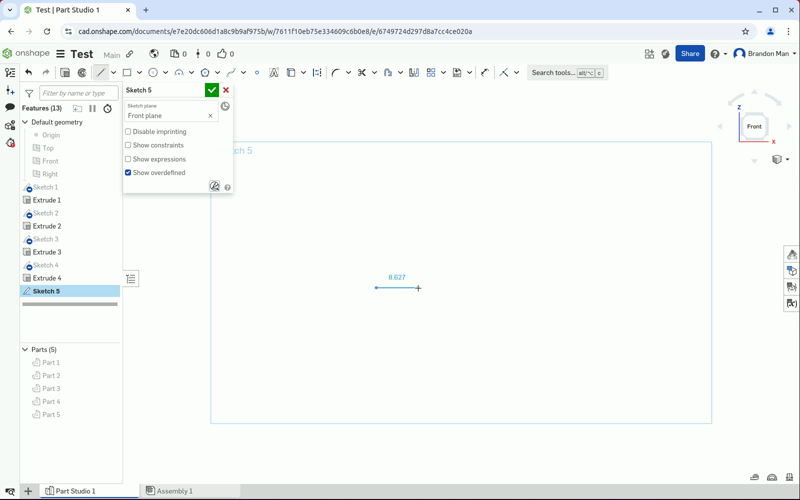
key_down(shift)
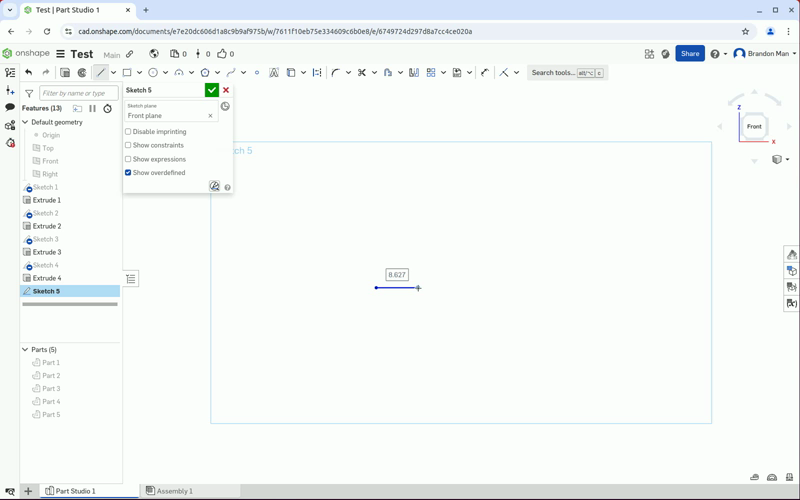
mouse_move(448, 287)
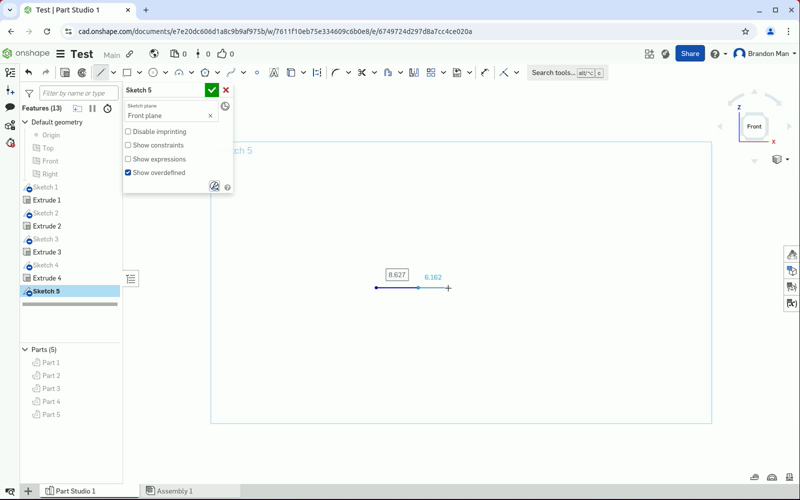
mouse_move(418, 276)
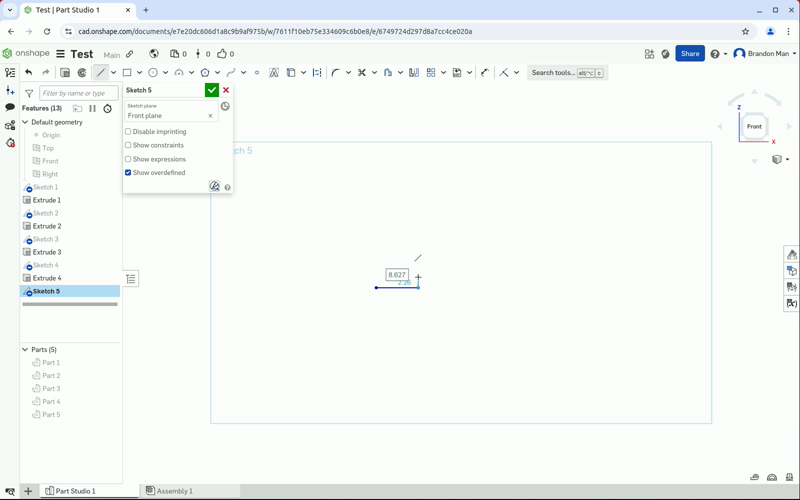
click(418, 276)
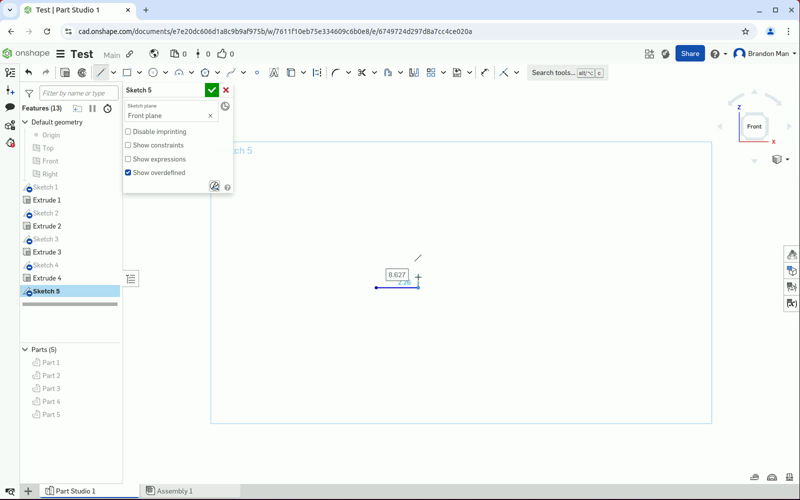
key_up(shift)
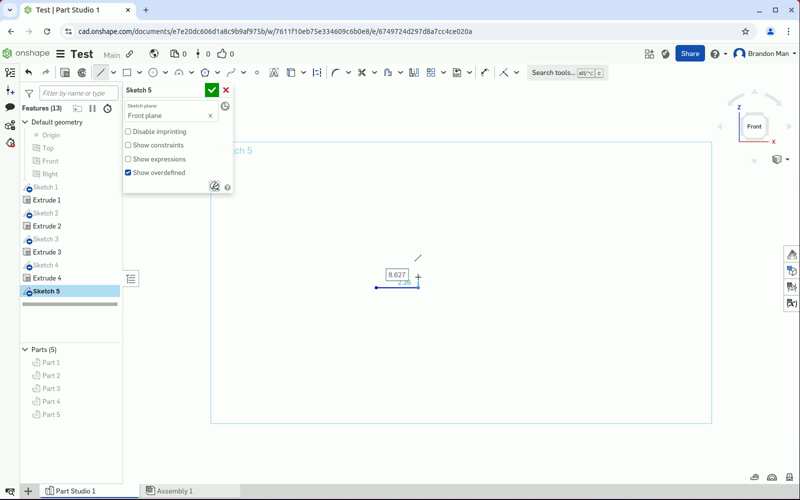
key_down(shift)
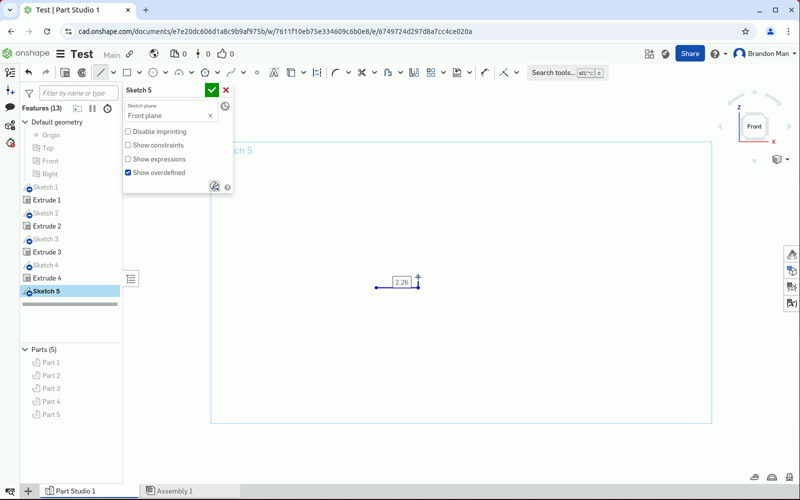
mouse_move(448, 276)
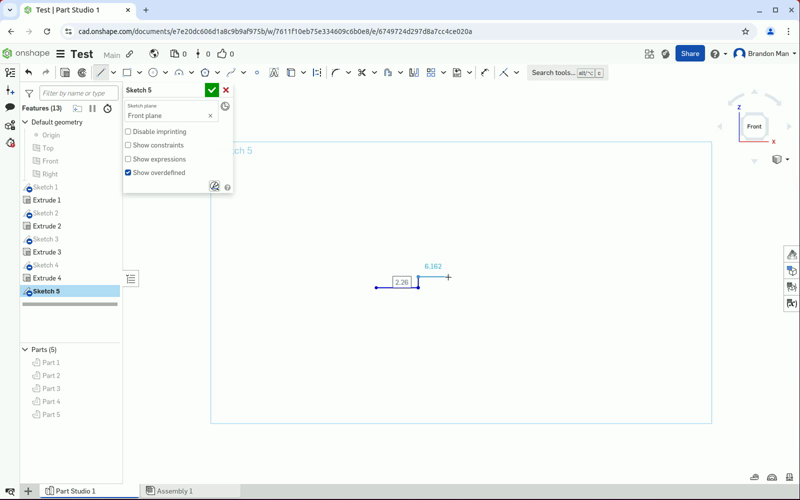
mouse_move(376, 276)
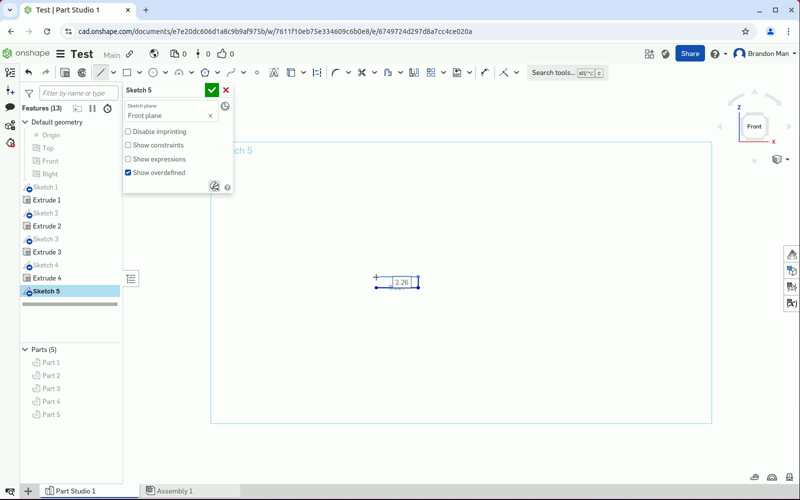
click(376, 276)
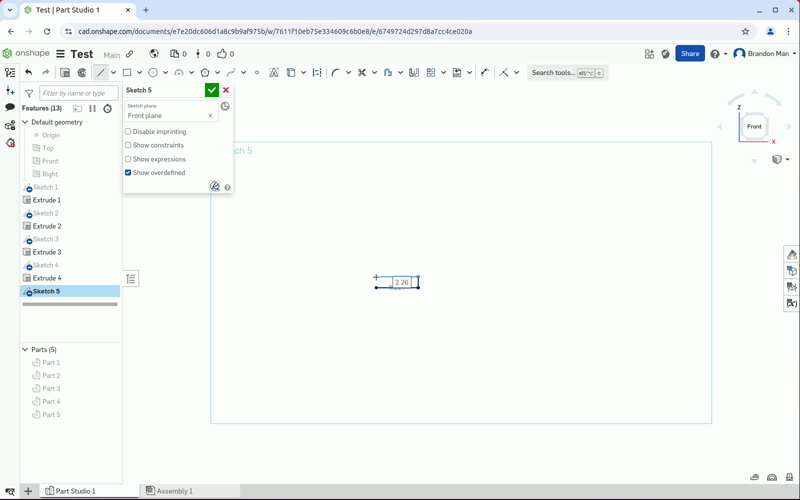
key_up(shift)
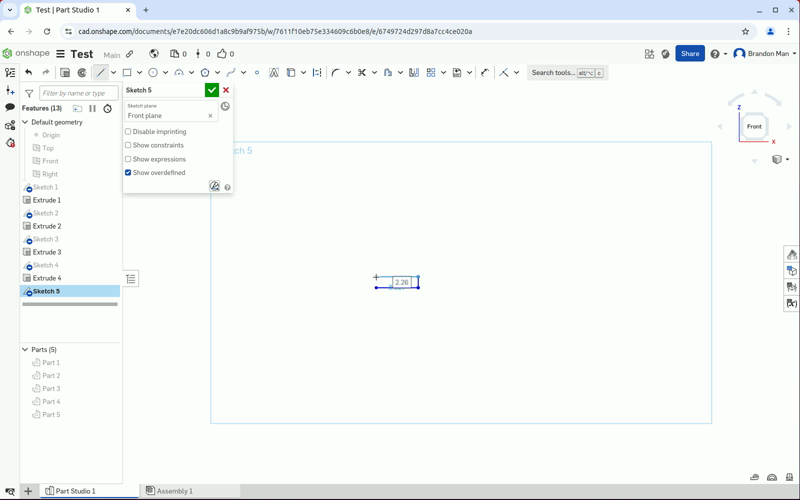
mouse_move(406, 276)
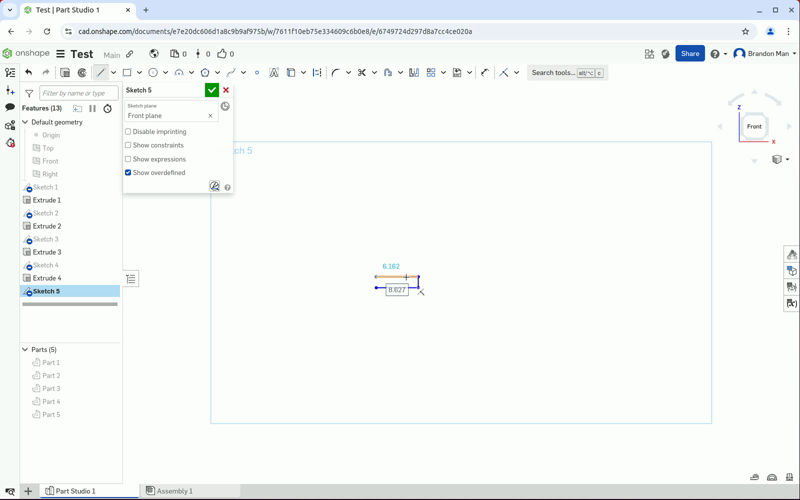
key_down(shift)
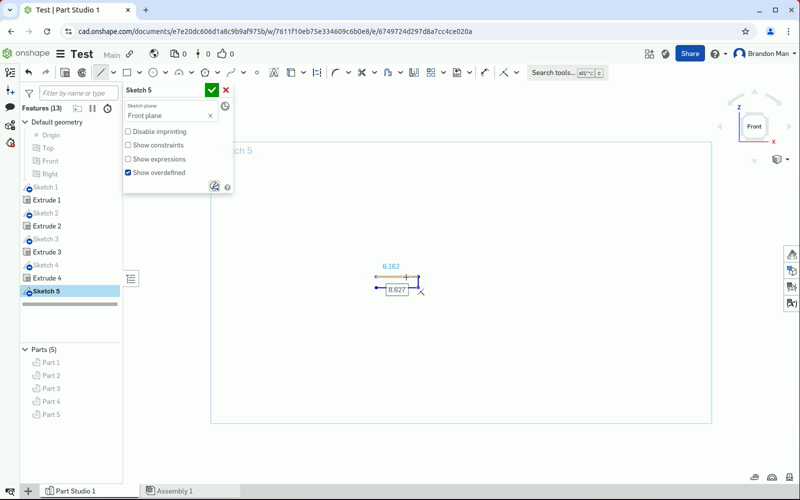
mouse_move(376, 287)
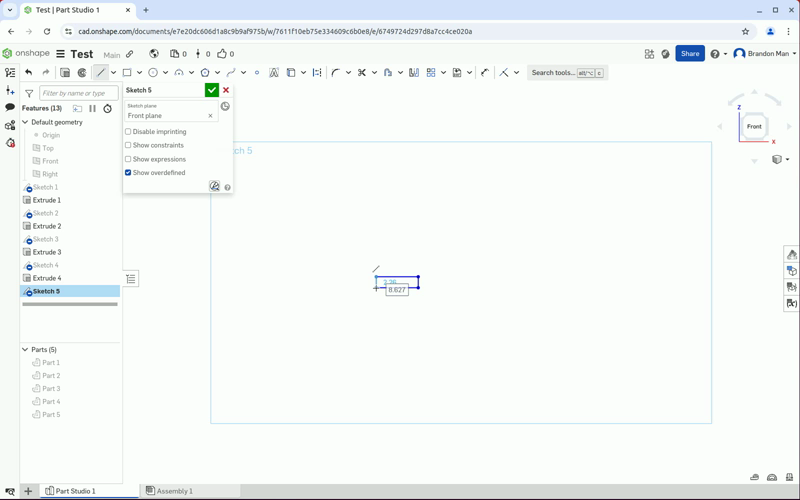
key_up(shift)
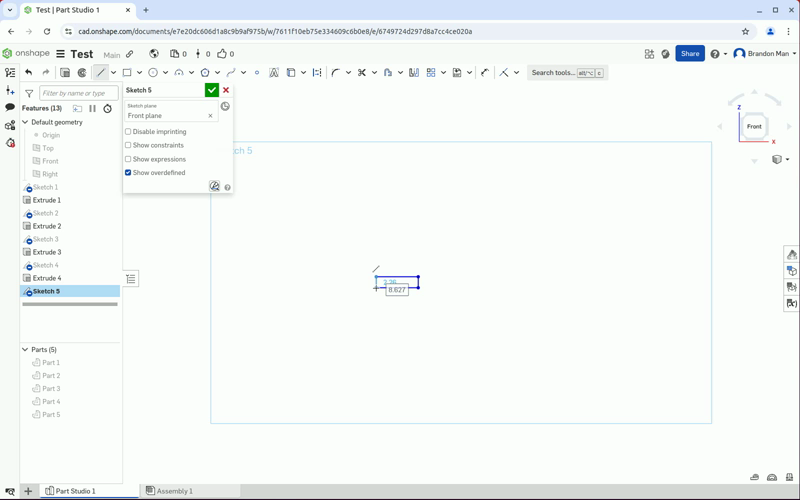
click(376, 287)
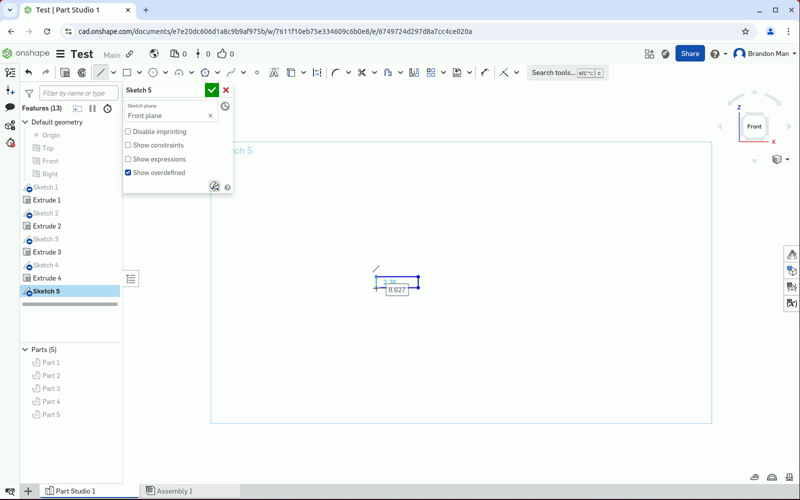
key(esc)
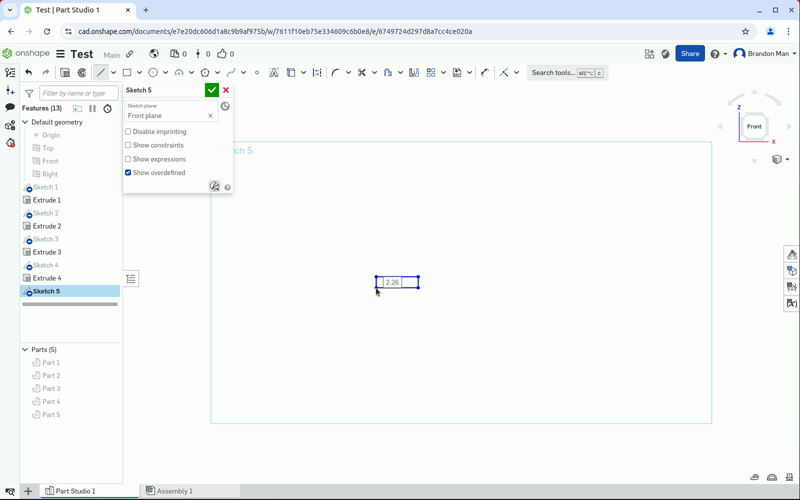
mouse_move(386, 287)
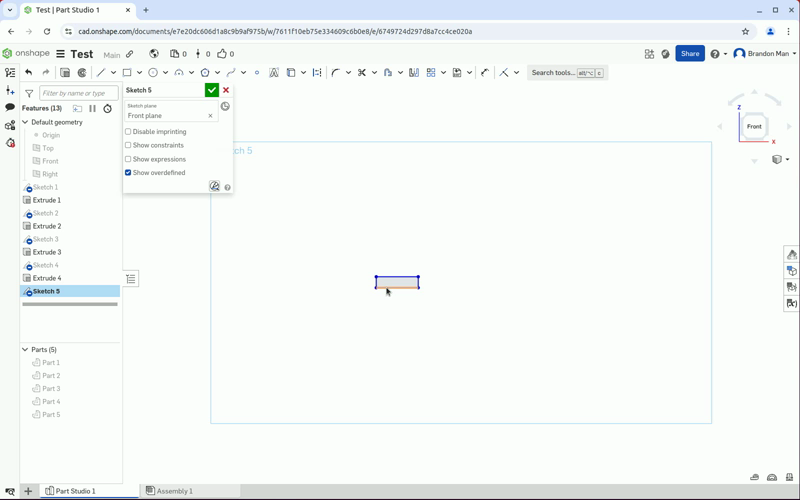
scroll(6)
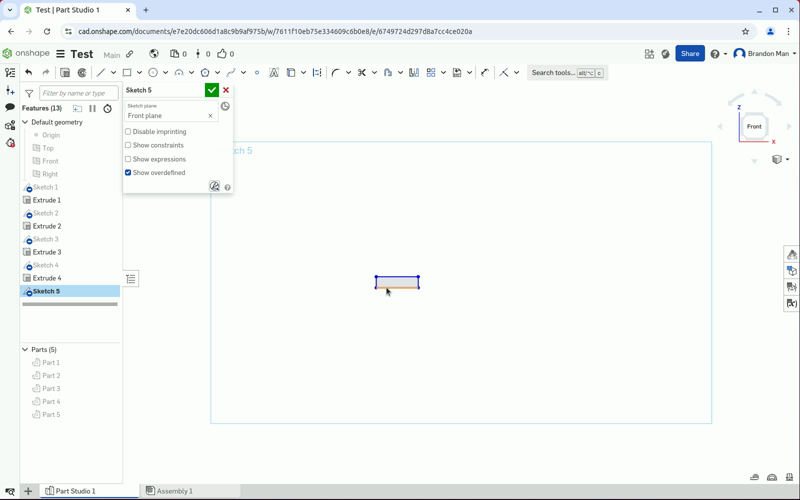
scroll(6)
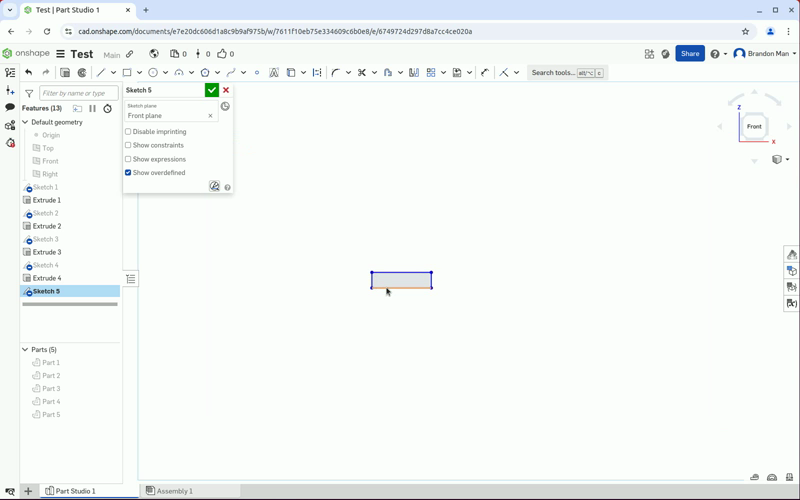
scroll(6)
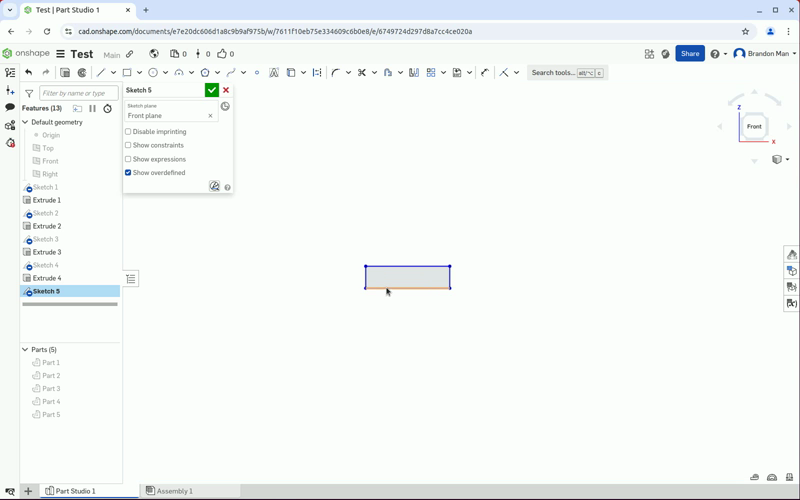
scroll(6)
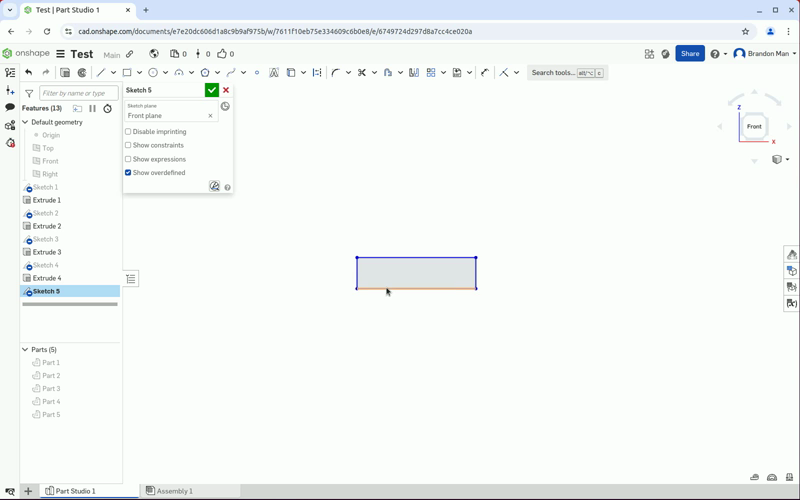
scroll(6)
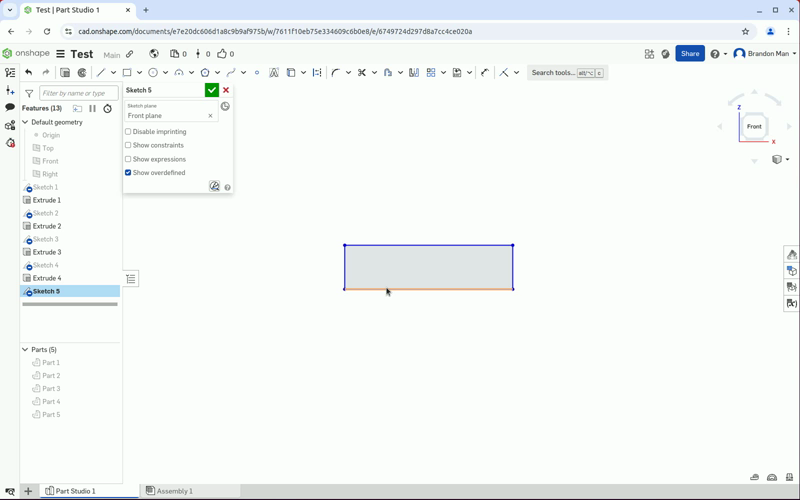
scroll(6)
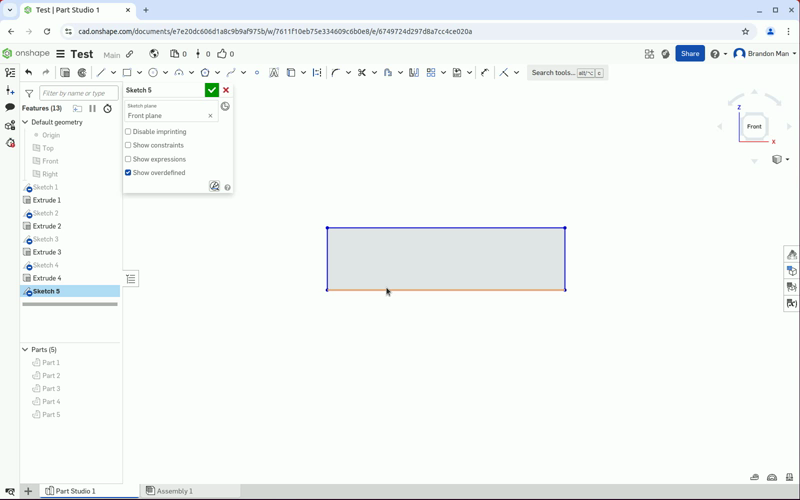
scroll(6)
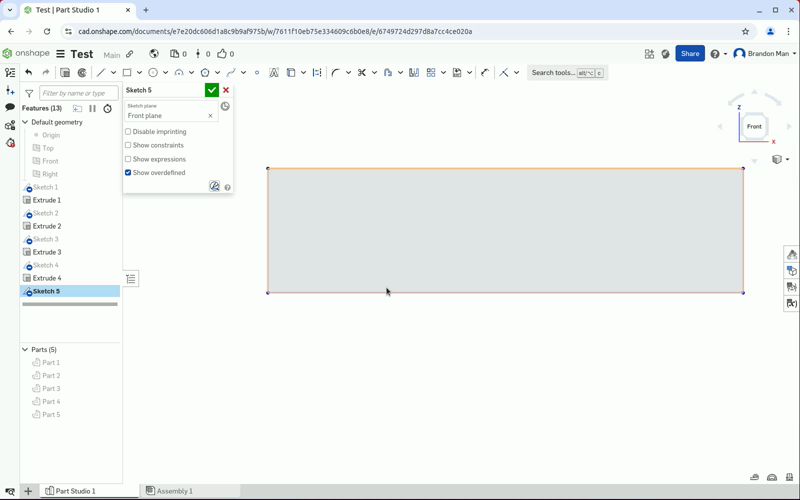
click(386, 287)
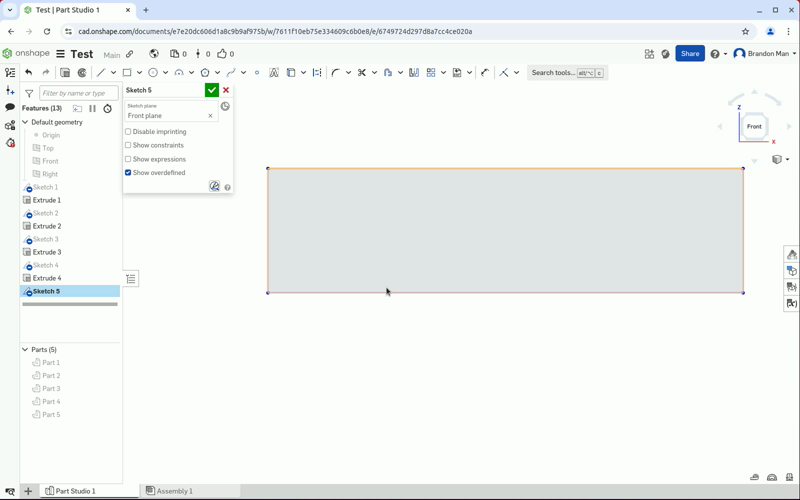
scroll(-6)
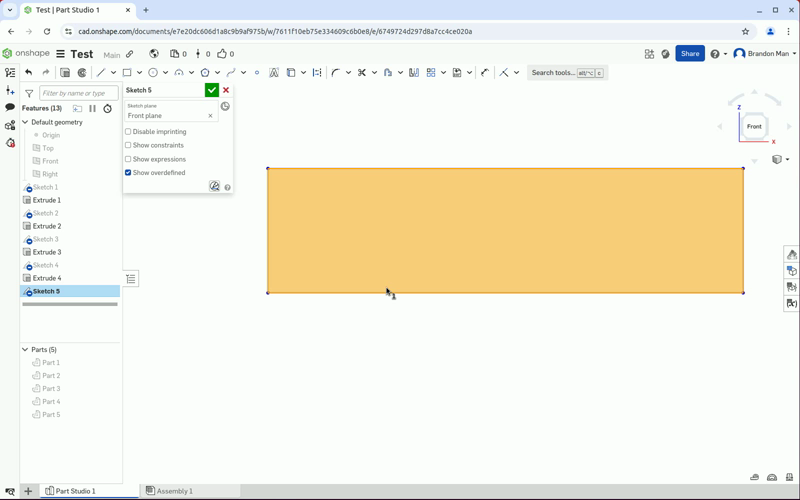
scroll(-6)
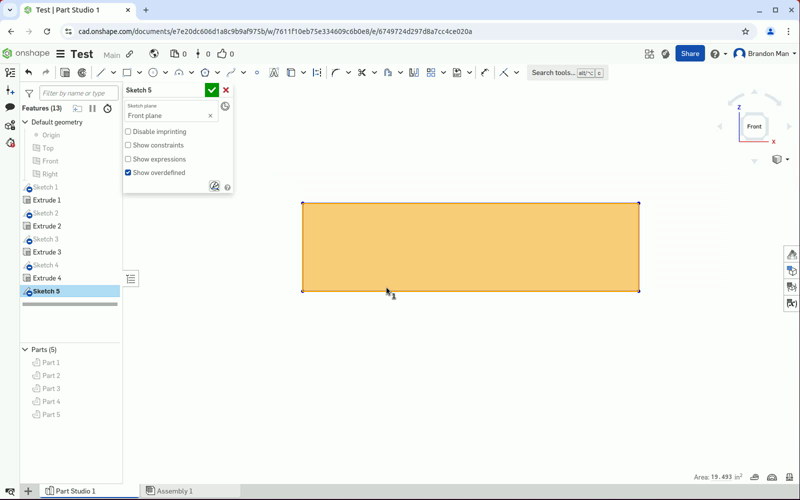
scroll(-6)
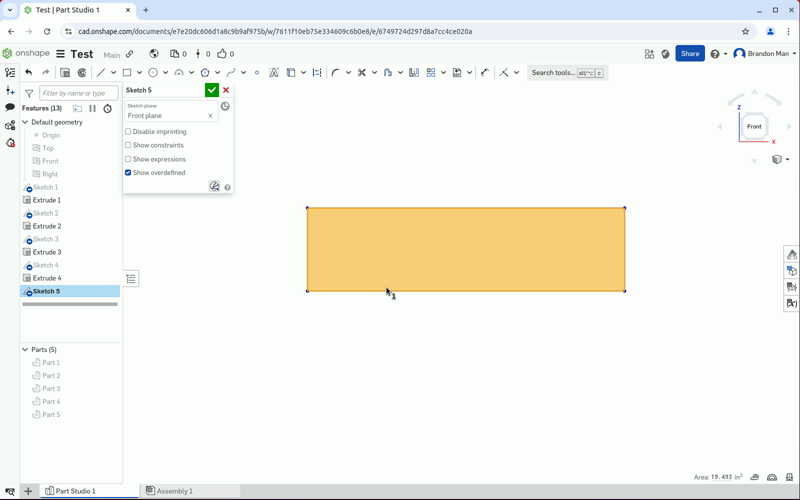
scroll(-6)
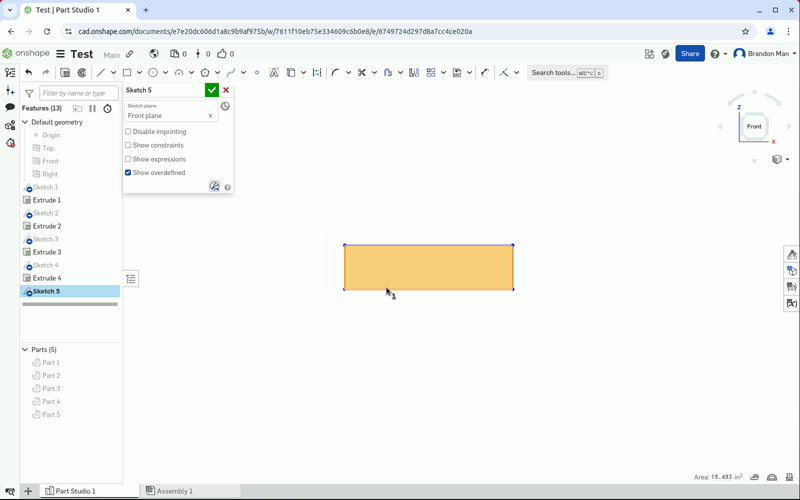
scroll(-6)
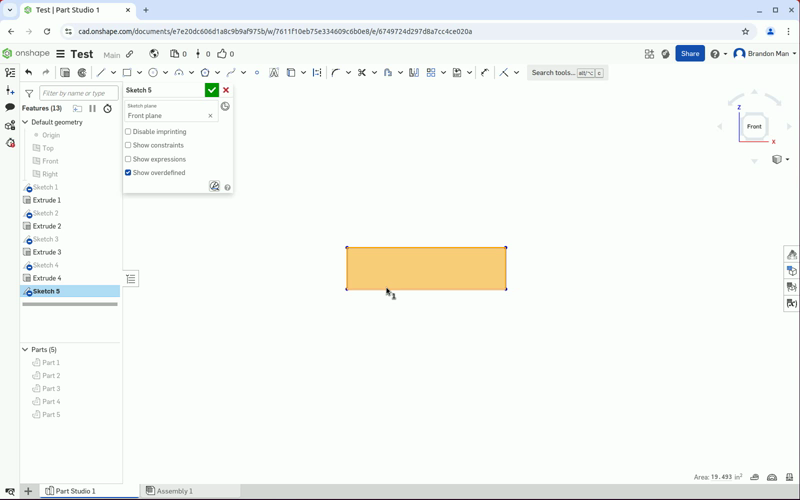
scroll(-6)
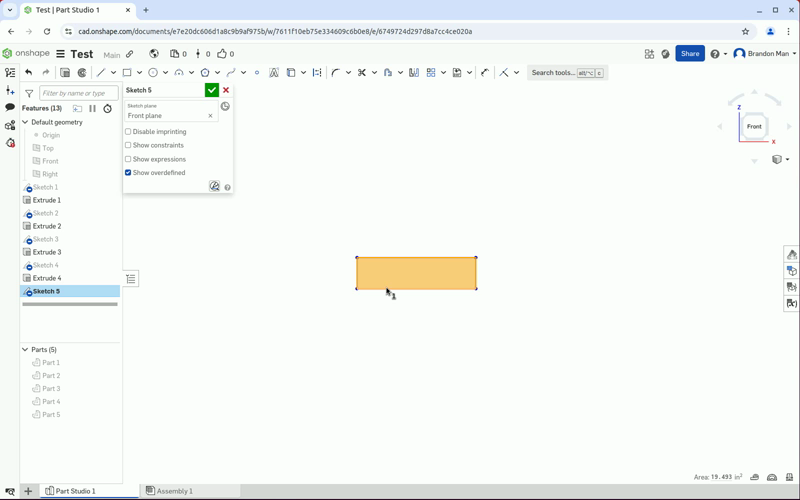
scroll(-6)
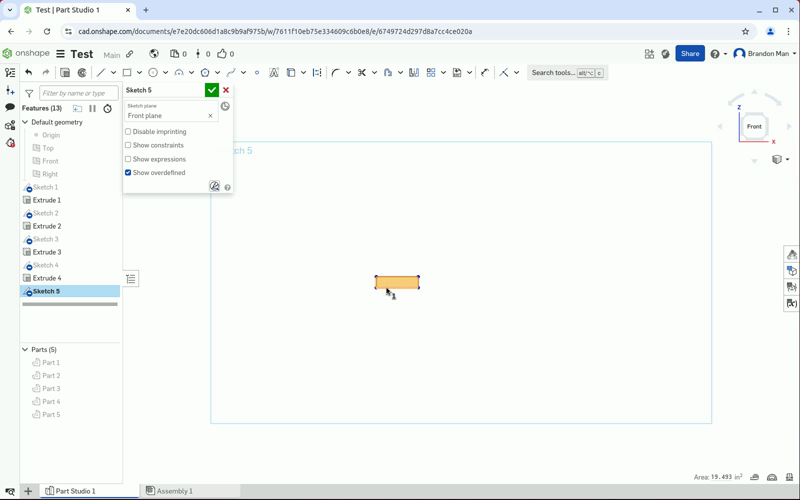
mouse_move(73, 352)
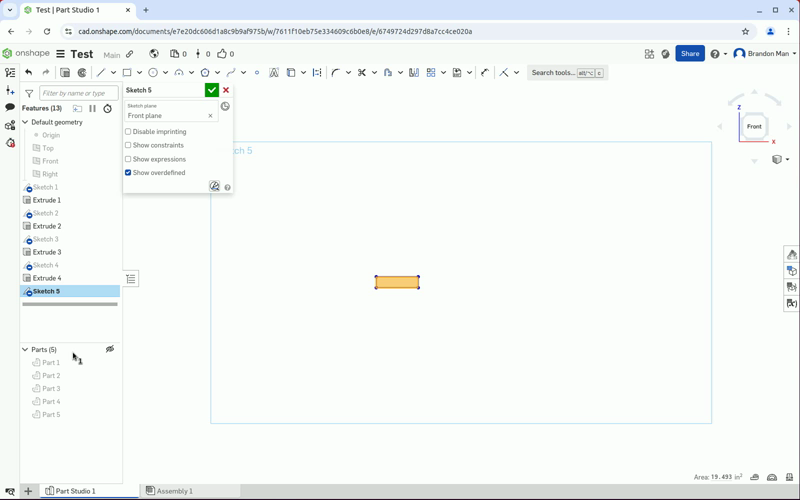
key(shift+y)
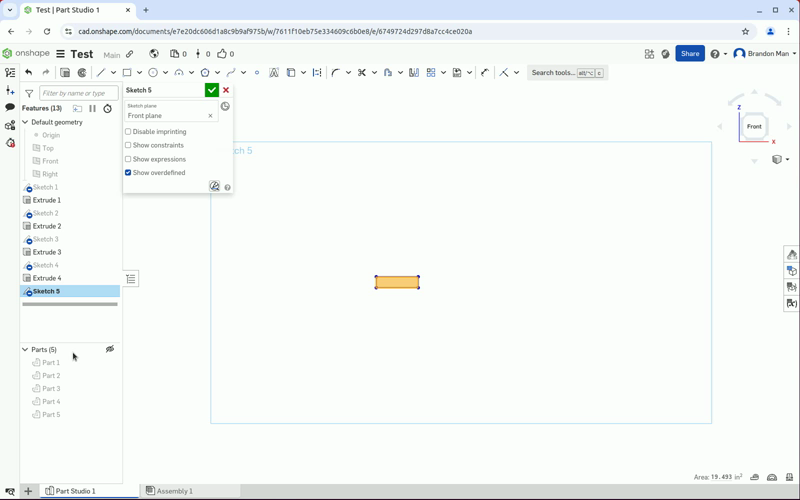
key(shift+e)
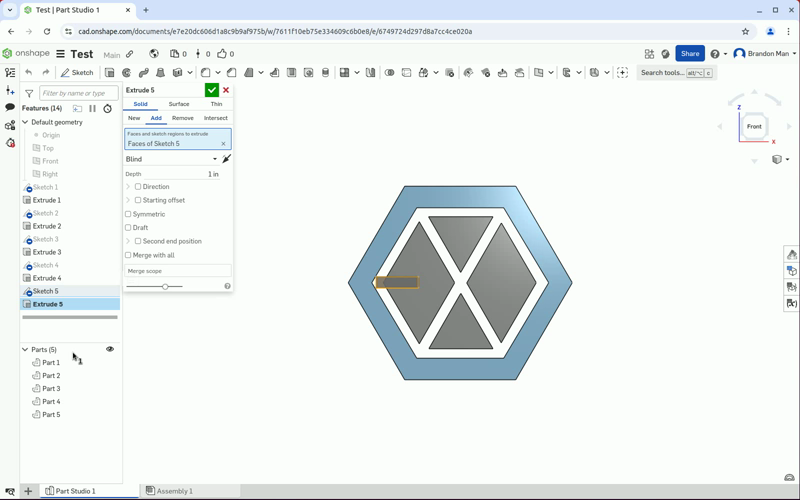
mouse_move(143, 106)
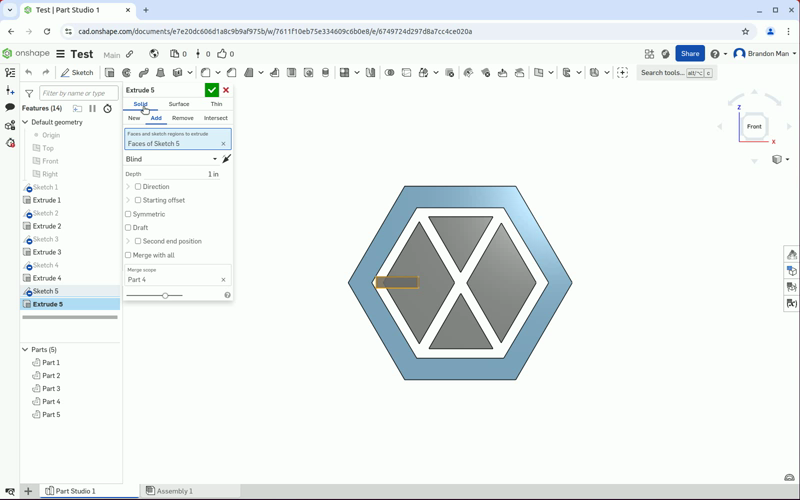
click(143, 106)
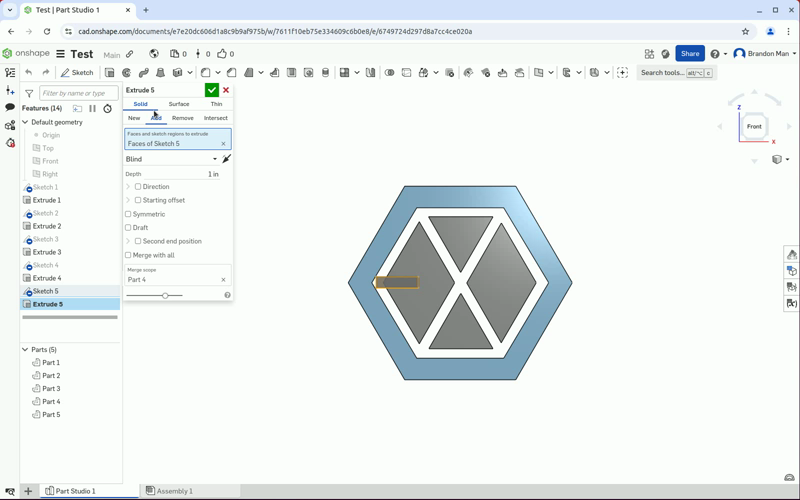
mouse_move(186, 120)
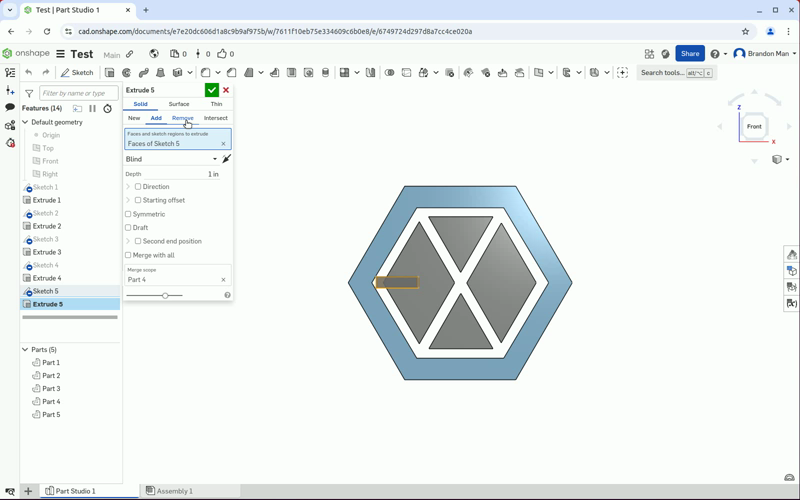
click(186, 120)
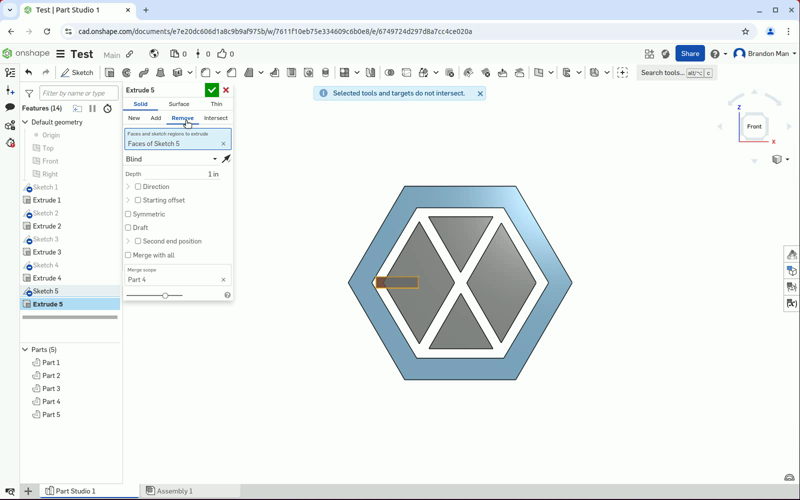
key(tab, 4)
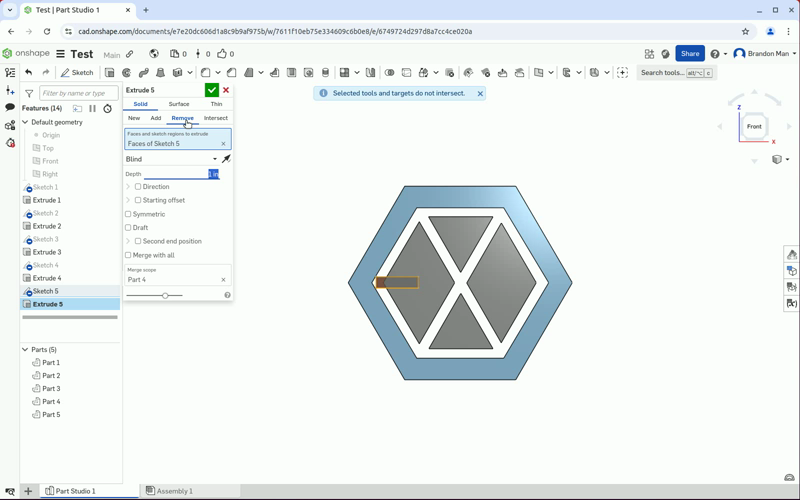
text(-0.481)
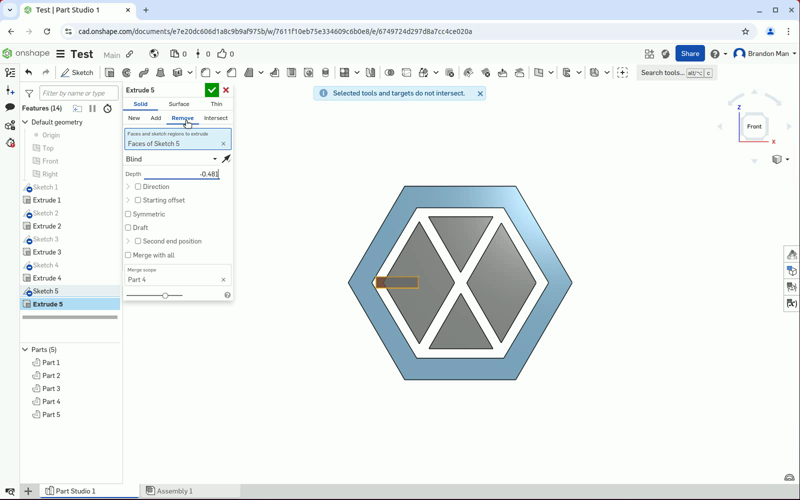
key(tab, 6)
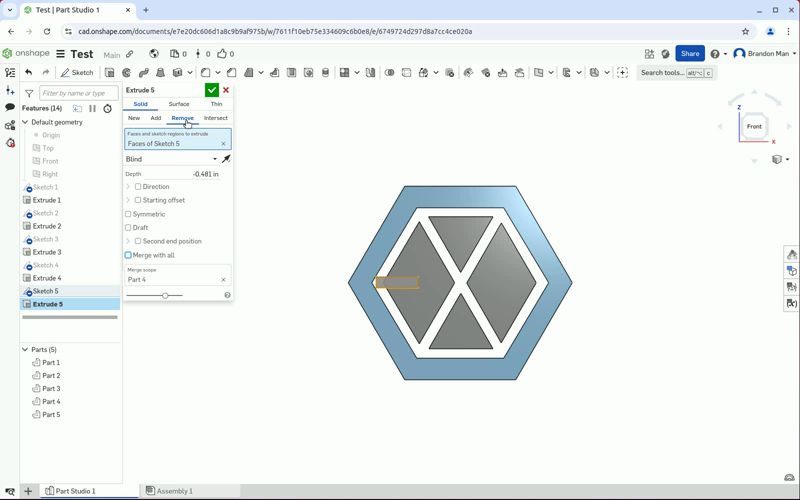
key(space)
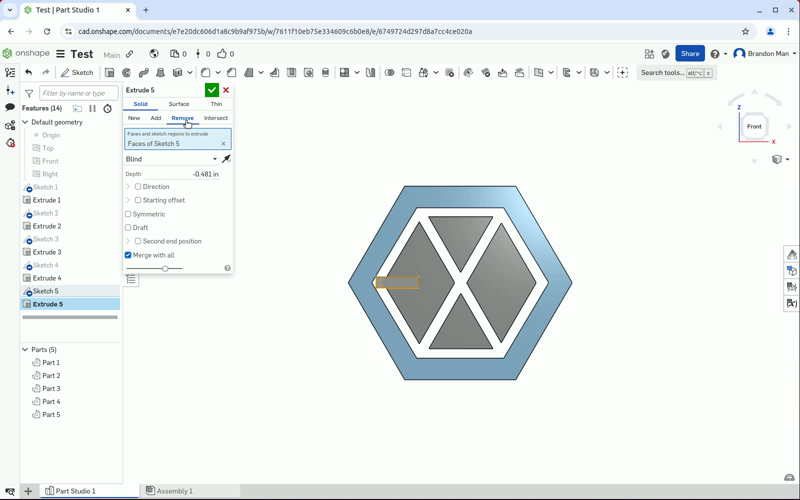
key(enter)
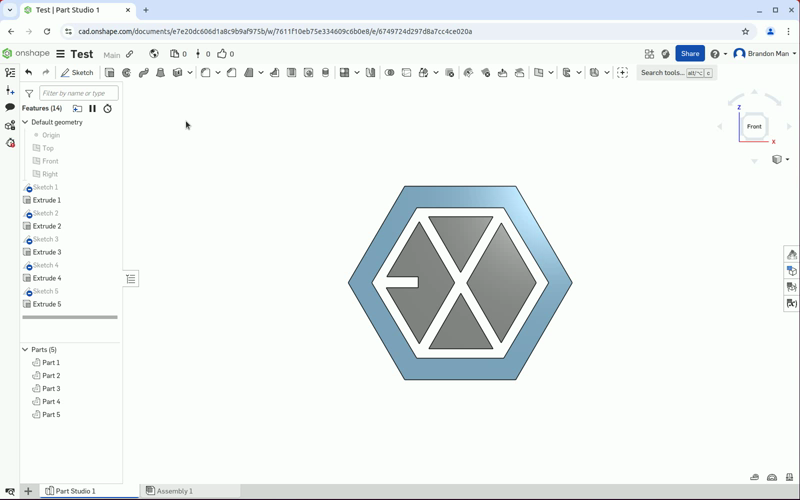
key(shift+h)
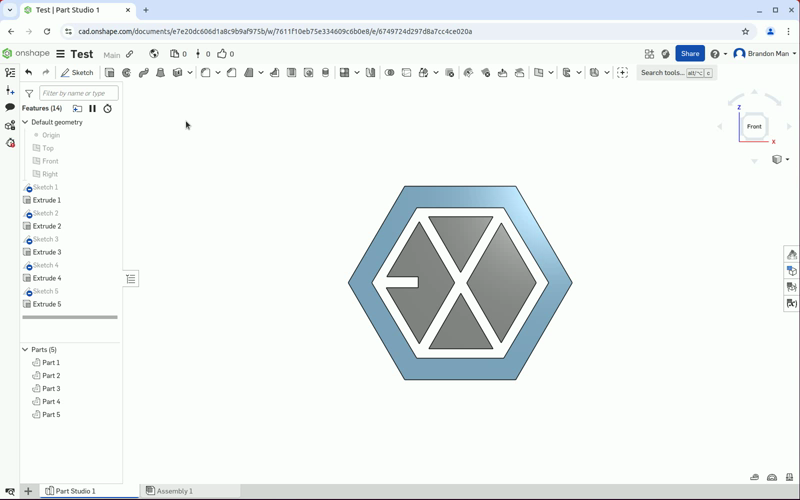
key(shift+h)
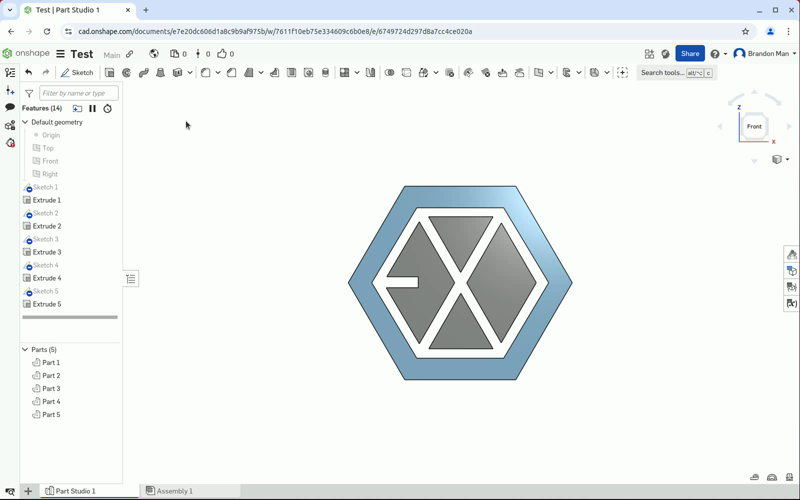
mouse_move(73, 189)
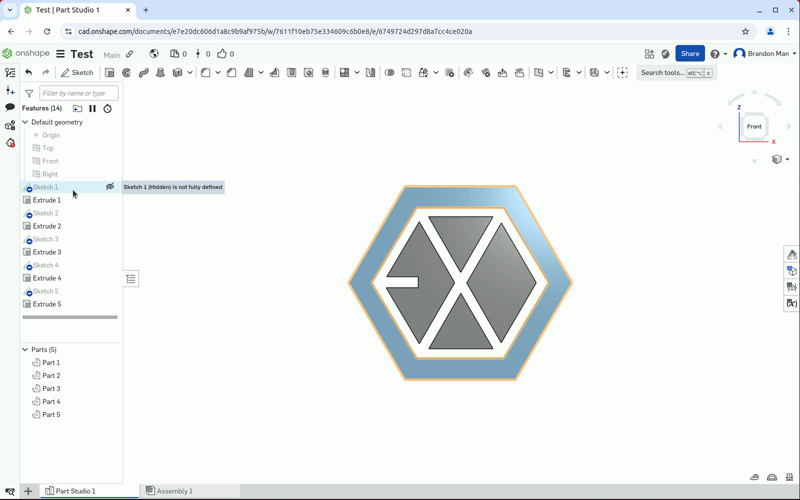
click(73, 189)
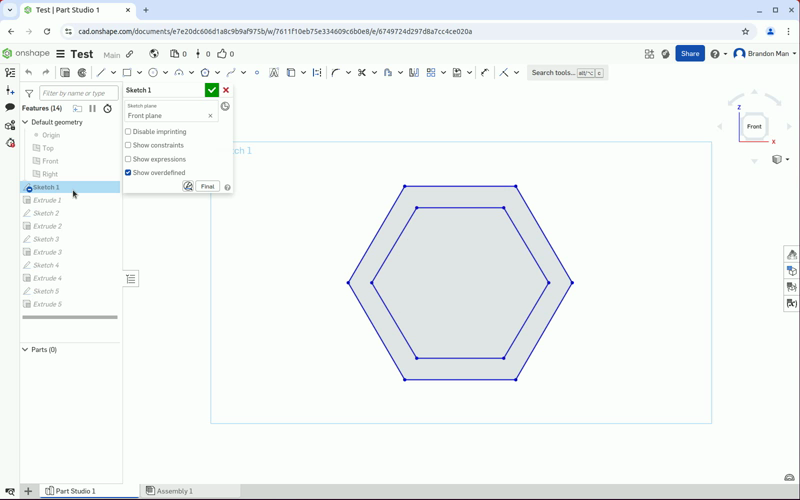
mouse_move(229, 92)
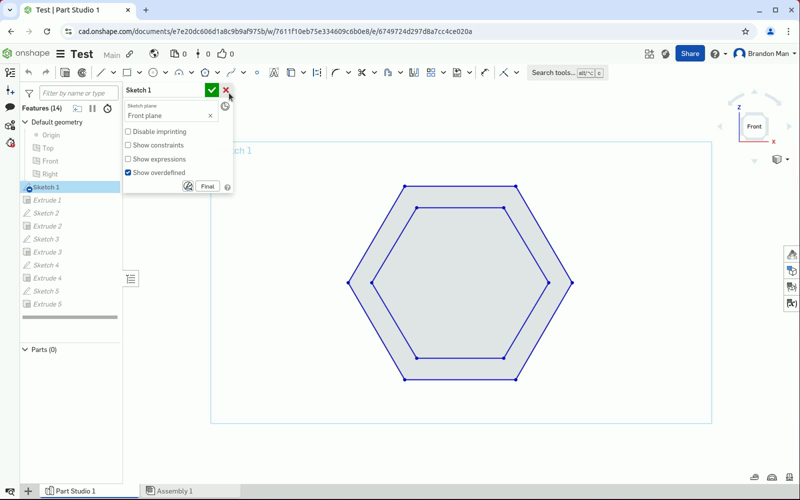
click(229, 92)
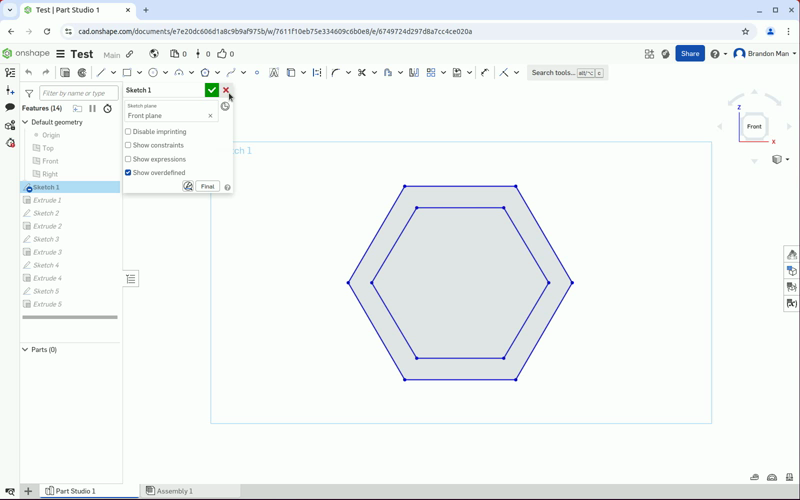
key(shift+s)
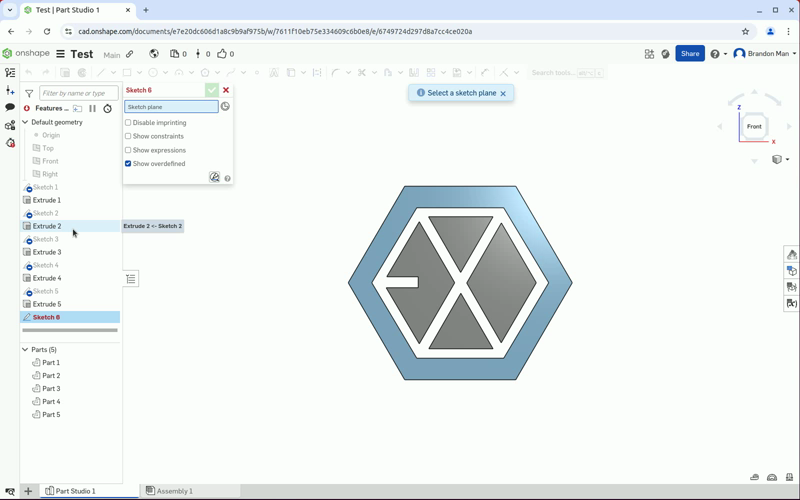
scroll(3)
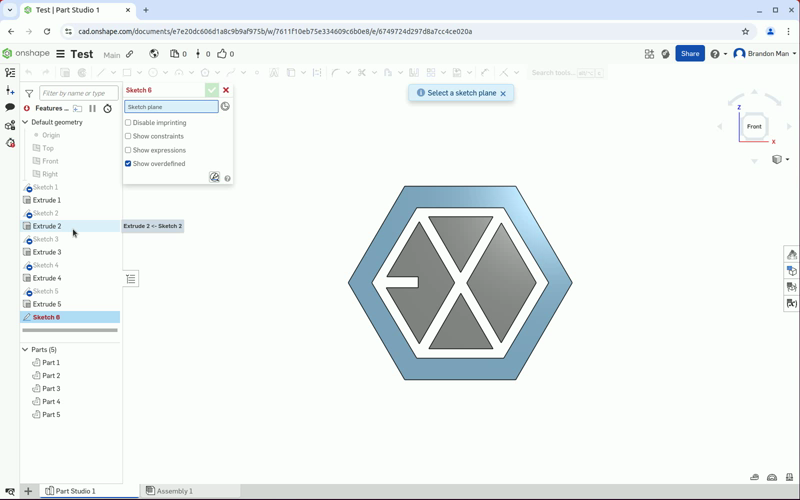
mouse_move(73, 163)
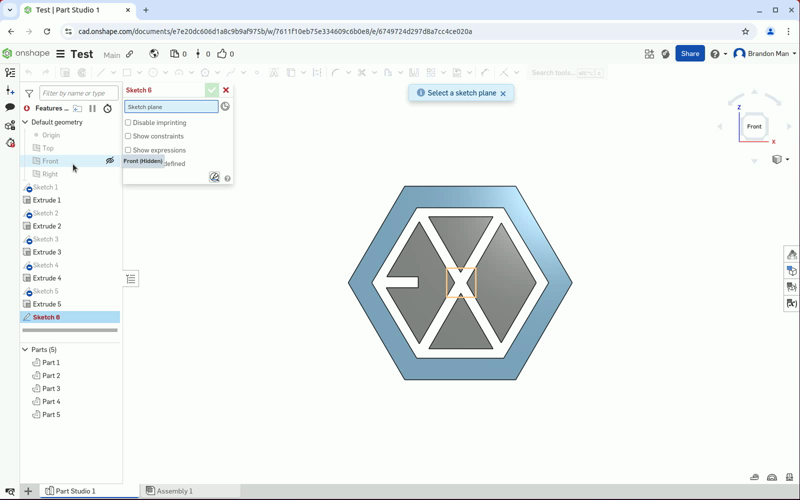
click(73, 163)
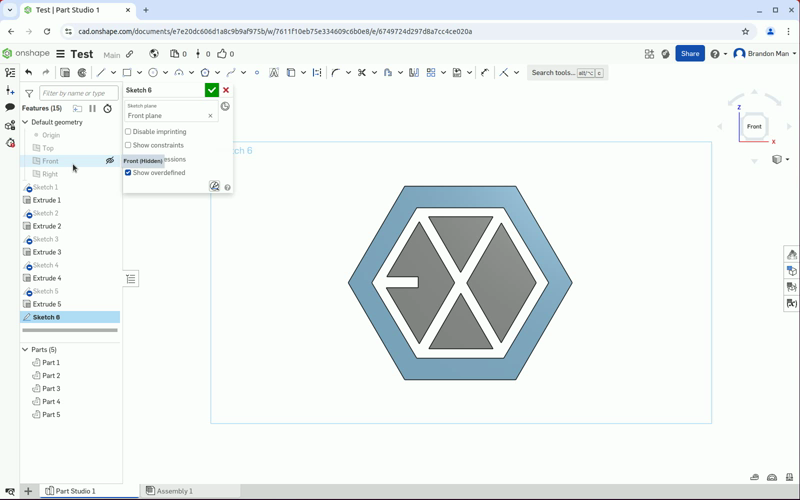
mouse_move(73, 352)
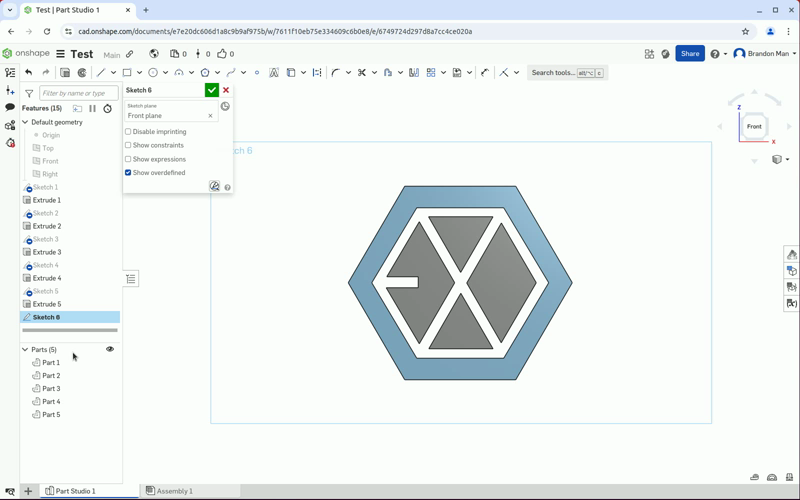
key(y)
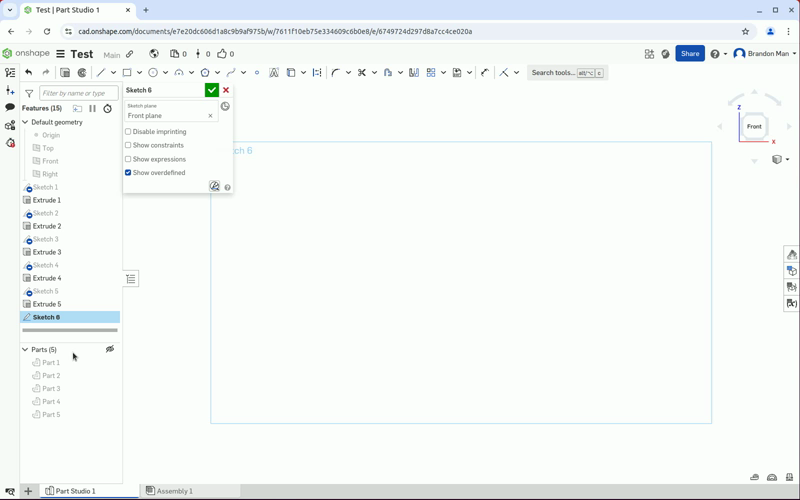
key(c)
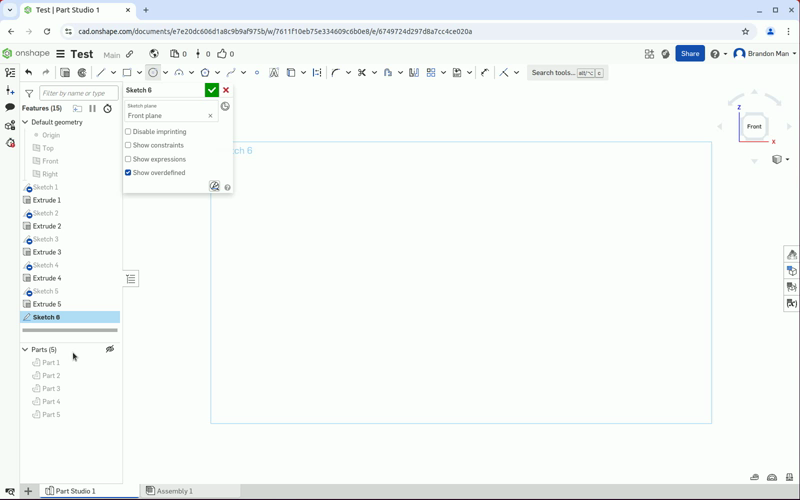
key_down(shift)
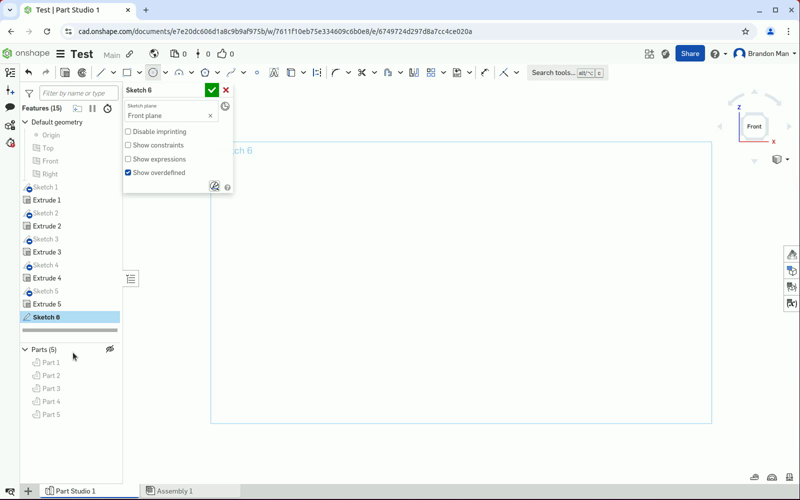
mouse_move(417, 282)
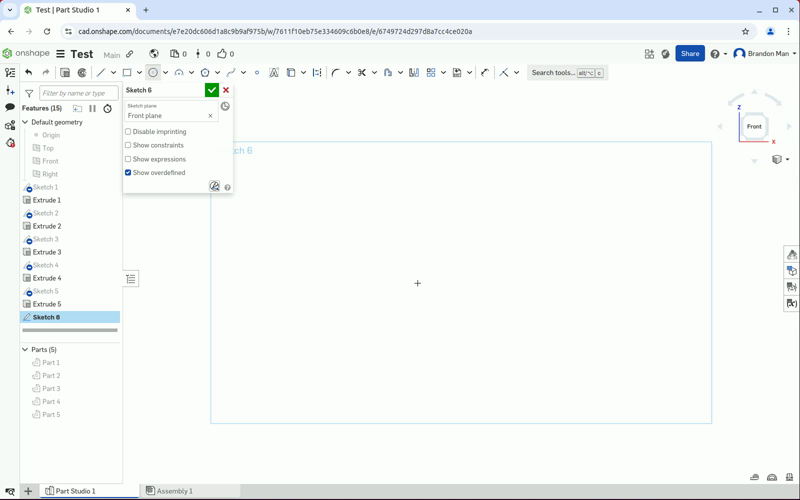
click(417, 282)
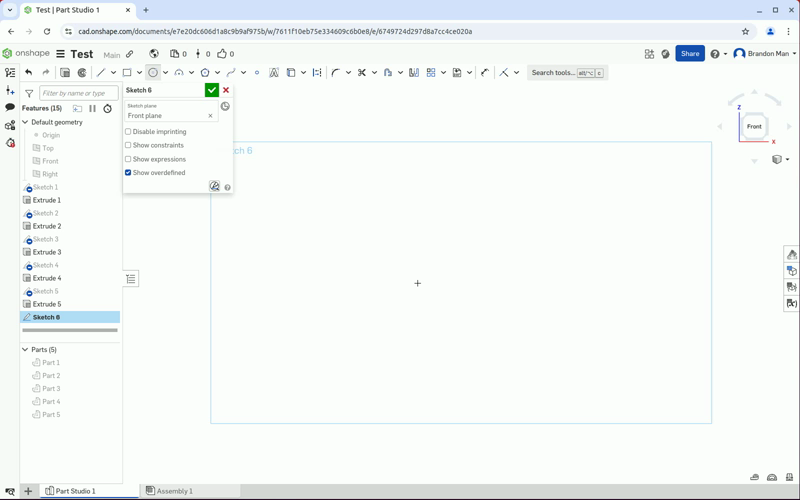
key_up(shift)
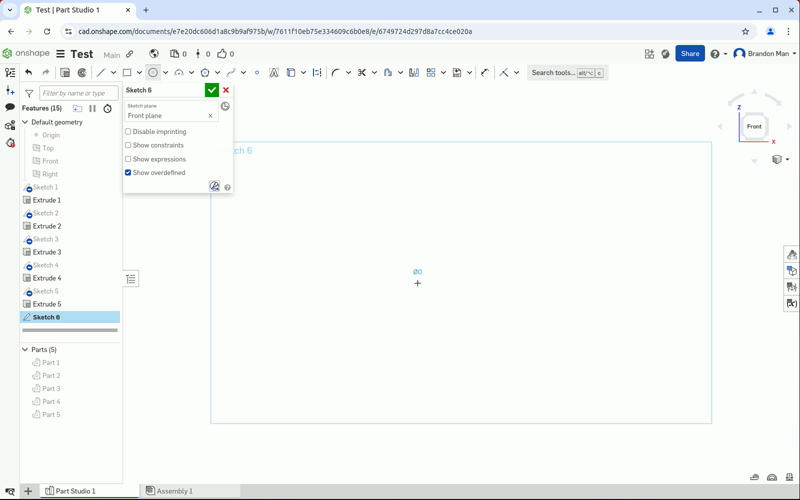
mouse_move(423, 282)
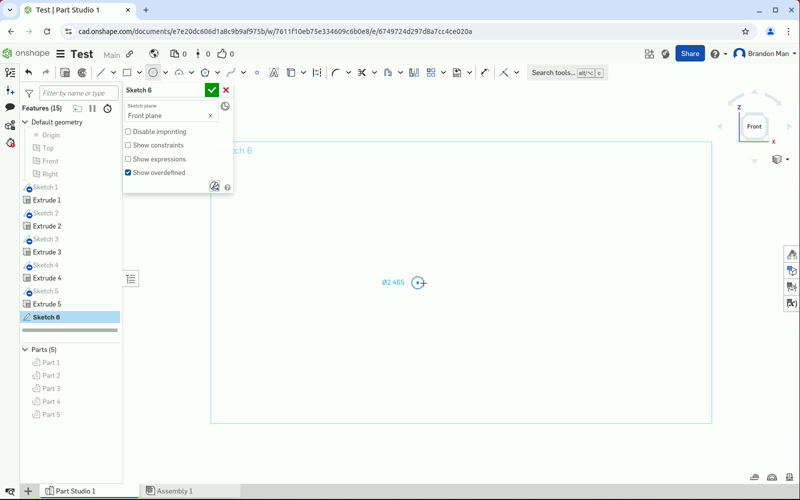
click(423, 282)
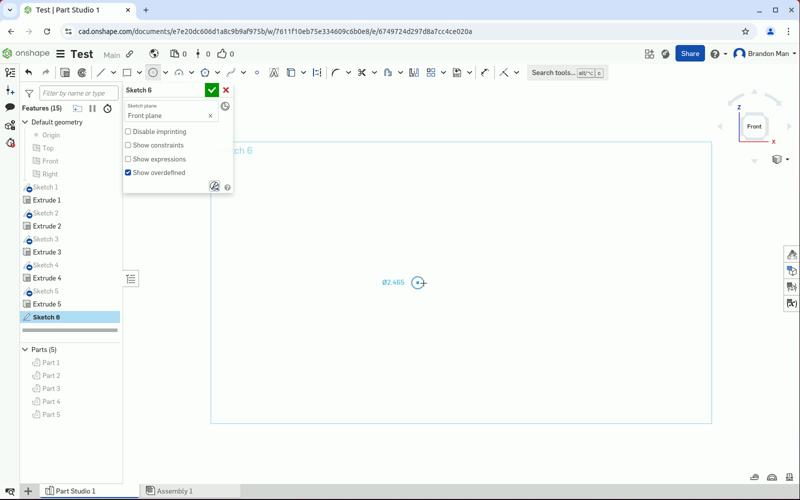
key(esc)
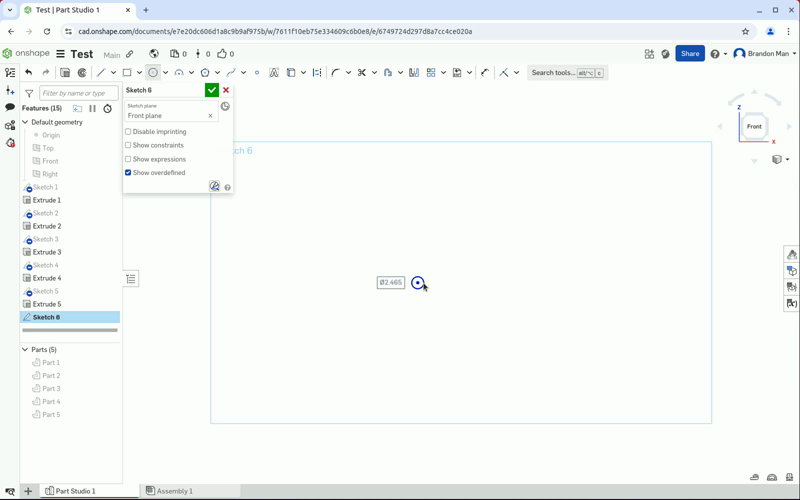
mouse_move(418, 278)
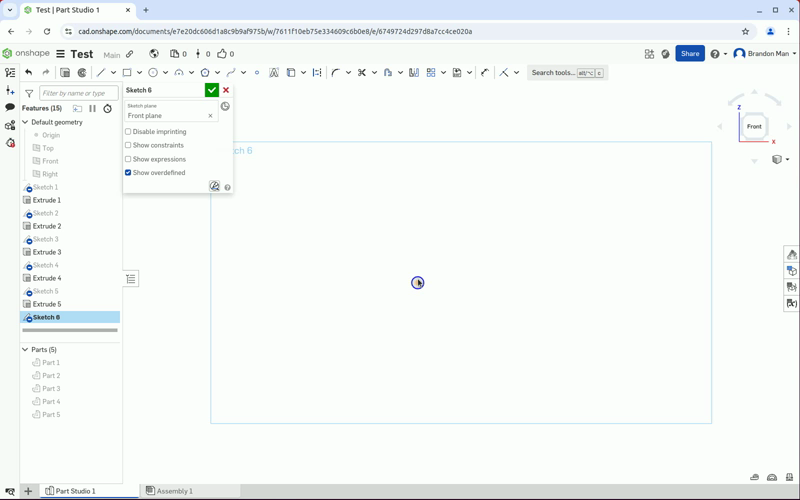
scroll(6)
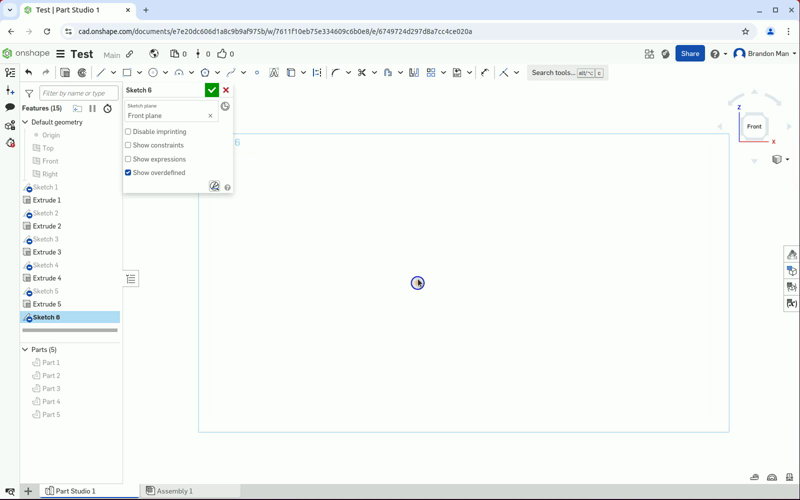
scroll(6)
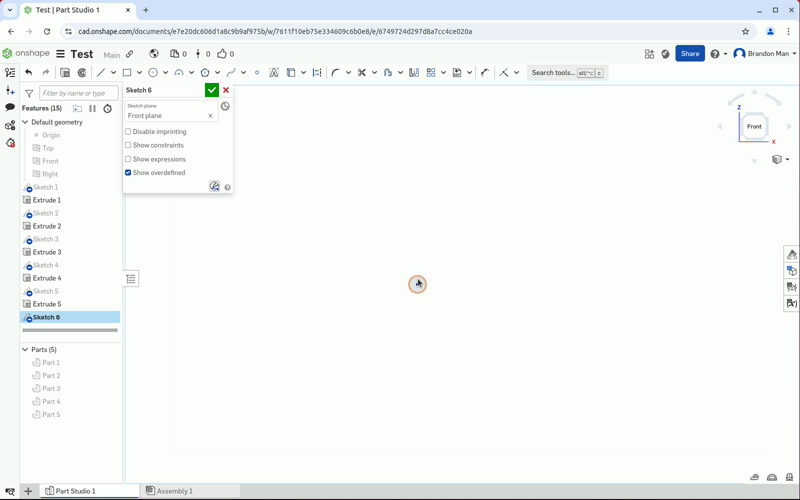
scroll(6)
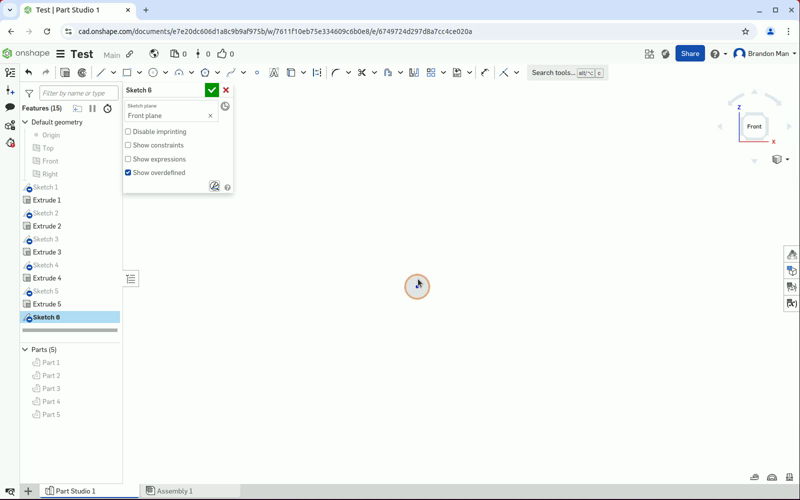
scroll(6)
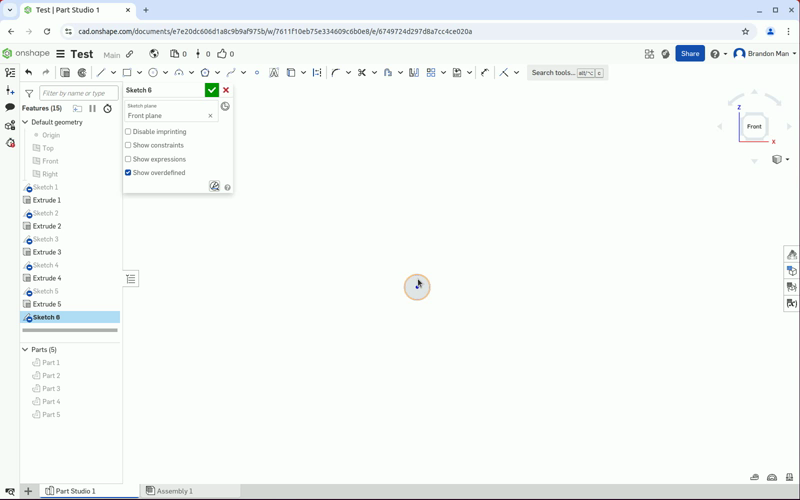
scroll(6)
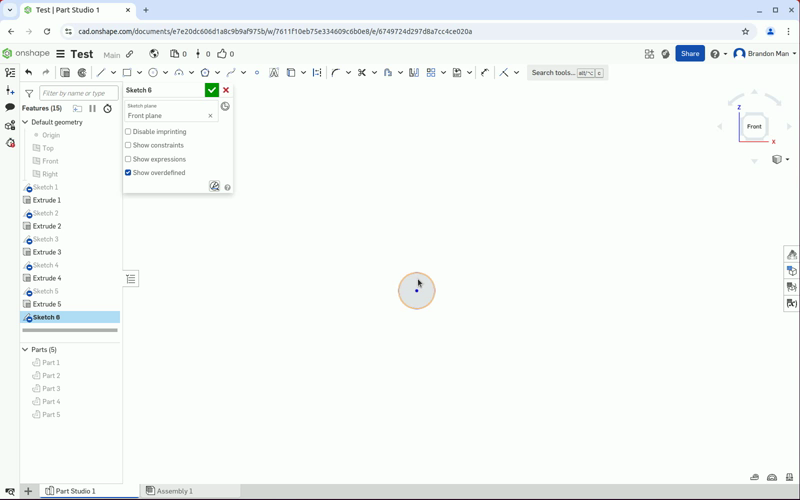
scroll(6)
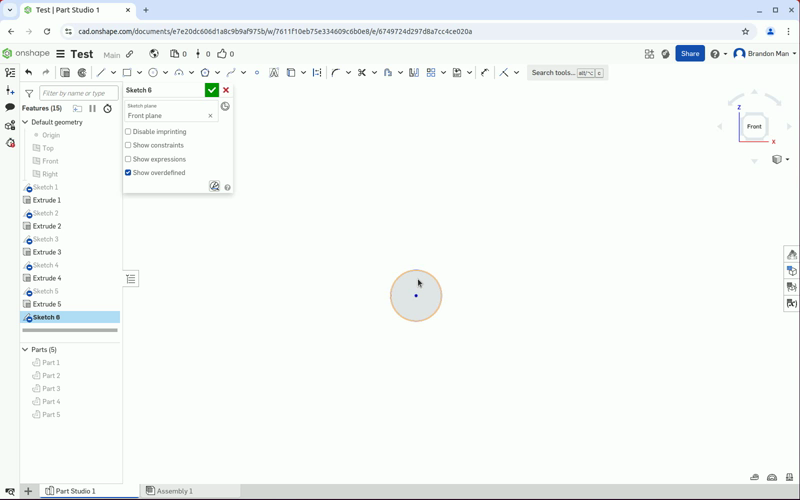
scroll(6)
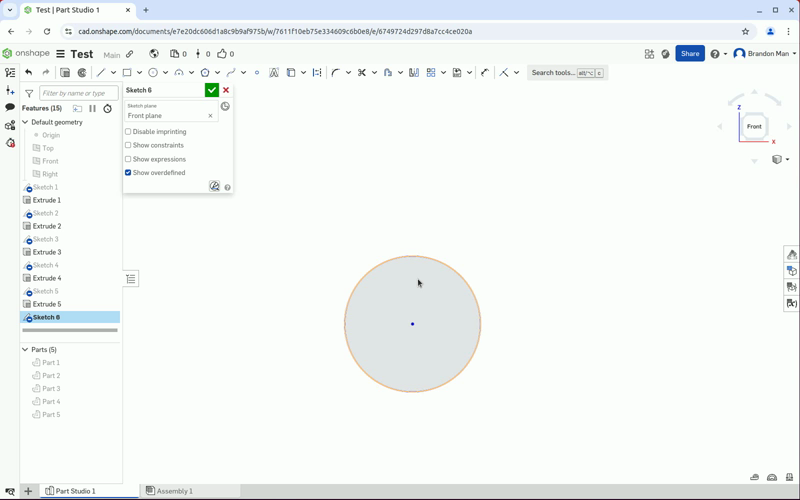
click(418, 278)
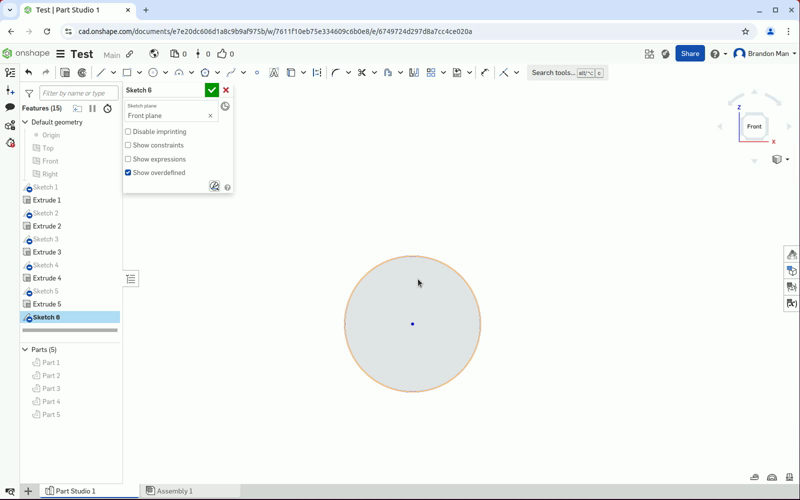
scroll(-6)
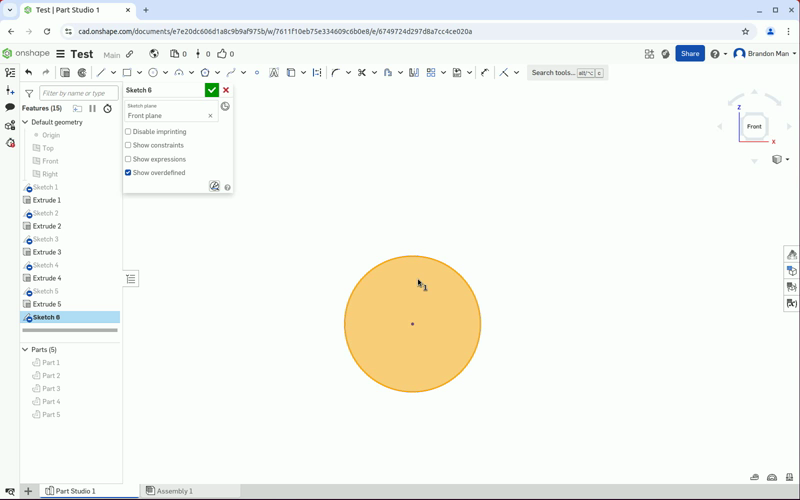
scroll(-6)
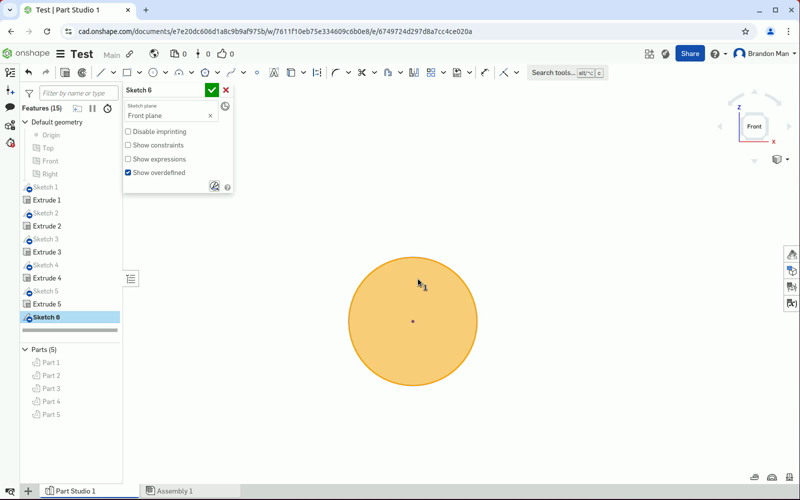
scroll(-6)
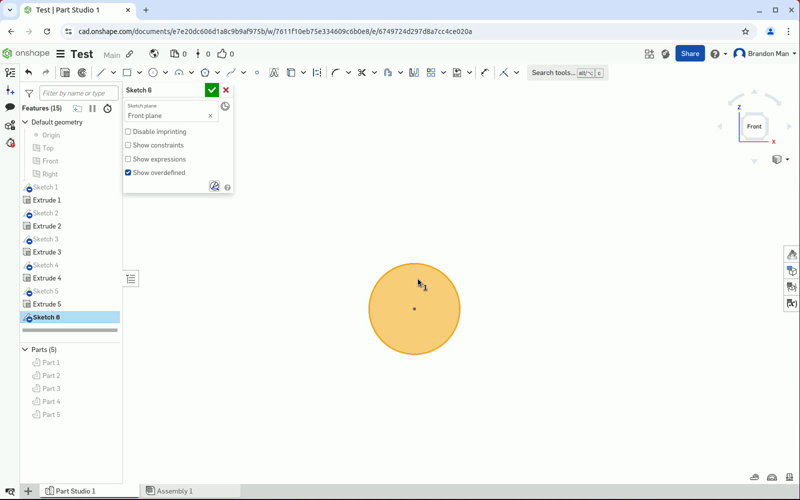
scroll(-6)
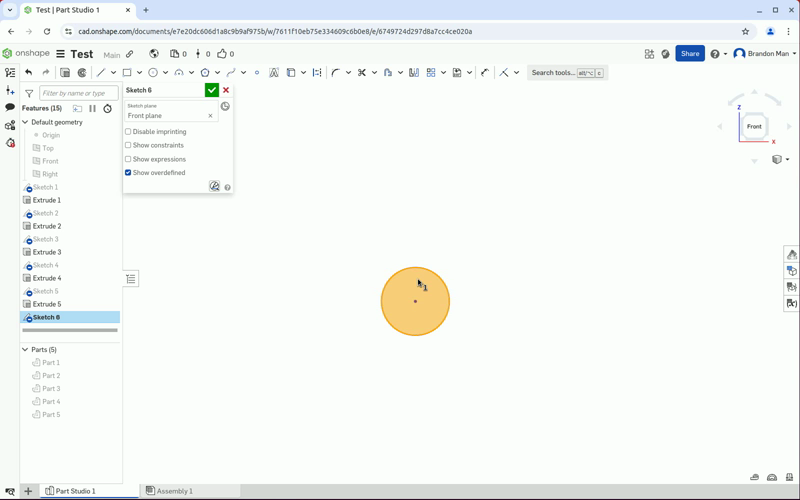
scroll(-6)
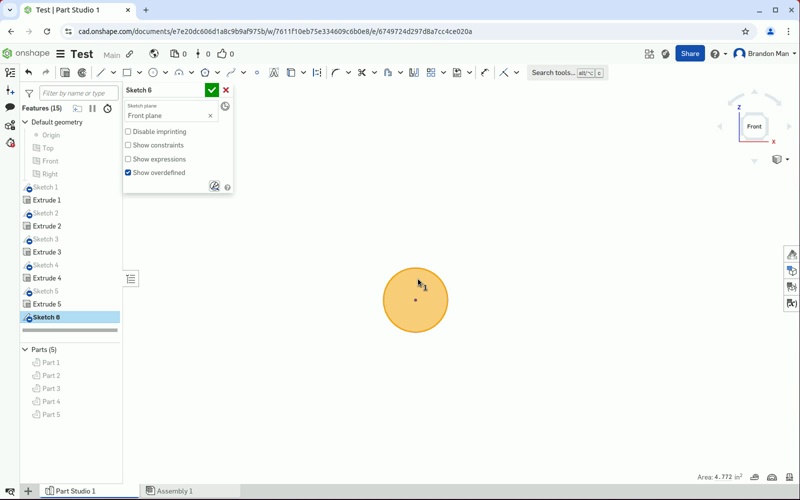
scroll(-6)
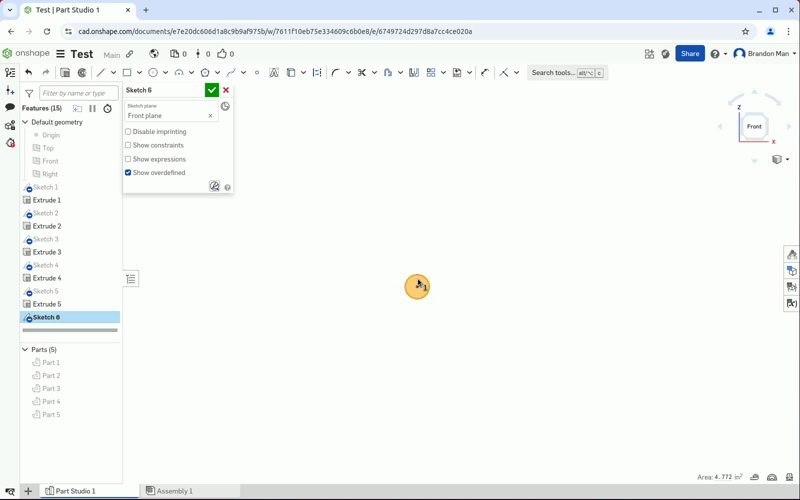
scroll(-6)
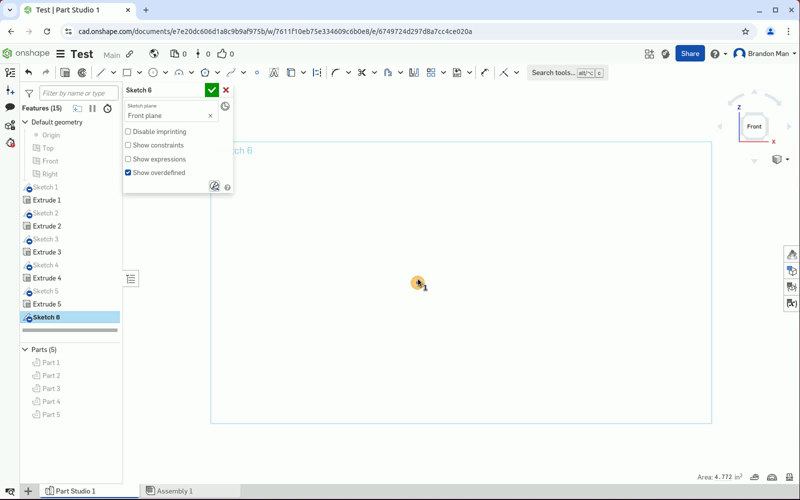
mouse_move(73, 352)
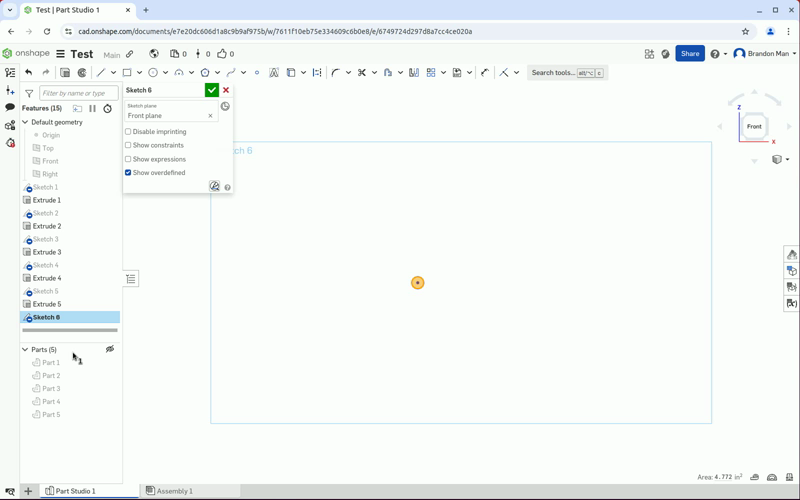
key(shift+y)
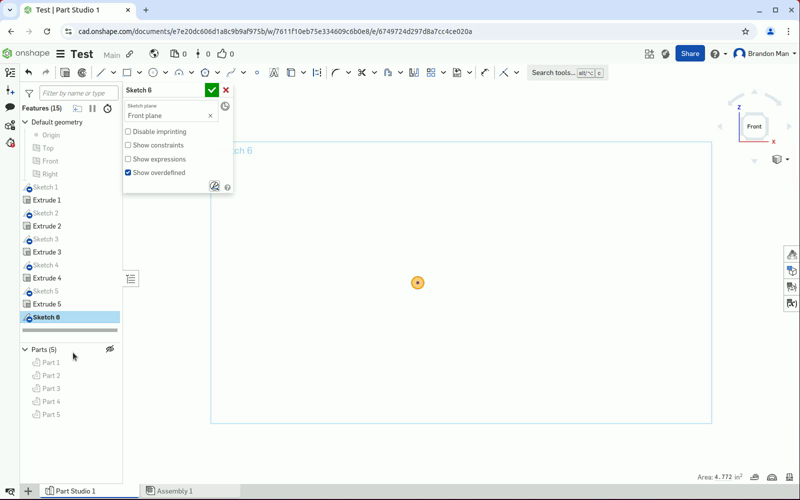
key(shift+e)
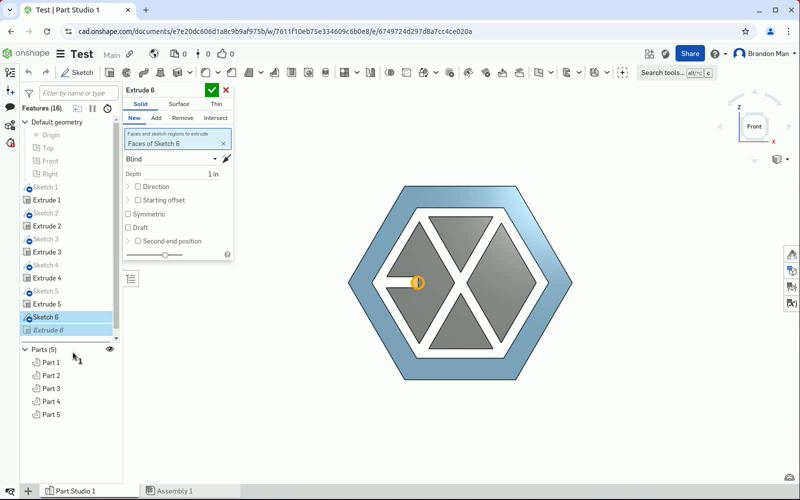
mouse_move(143, 106)
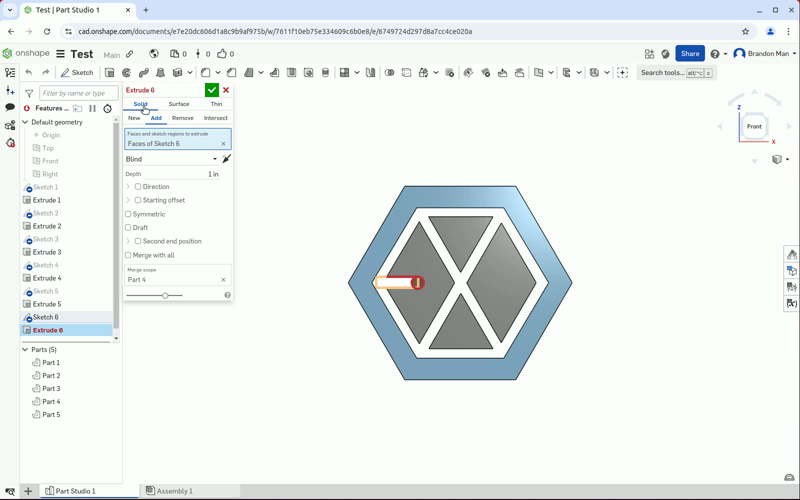
click(143, 106)
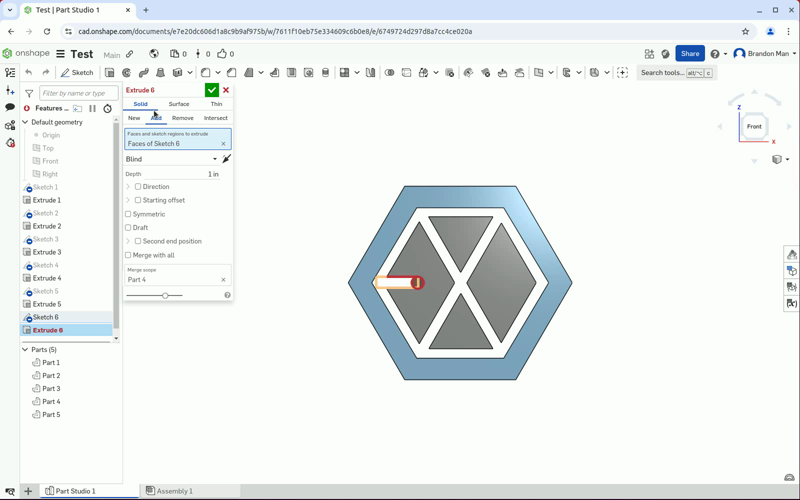
mouse_move(186, 120)
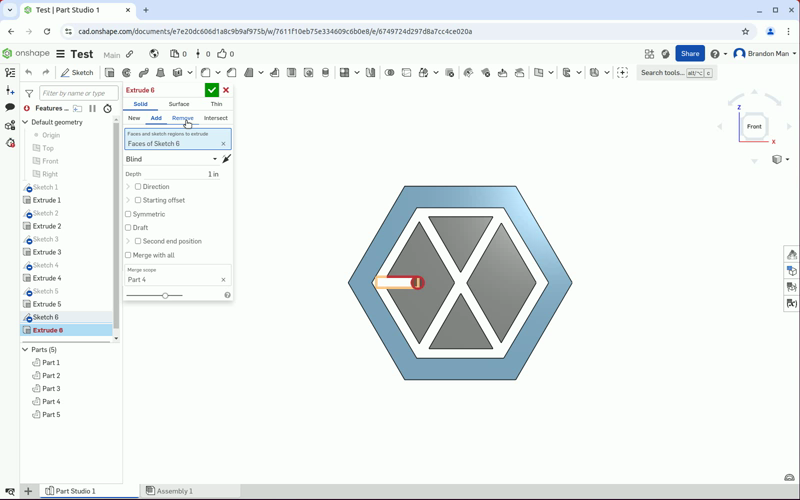
click(186, 120)
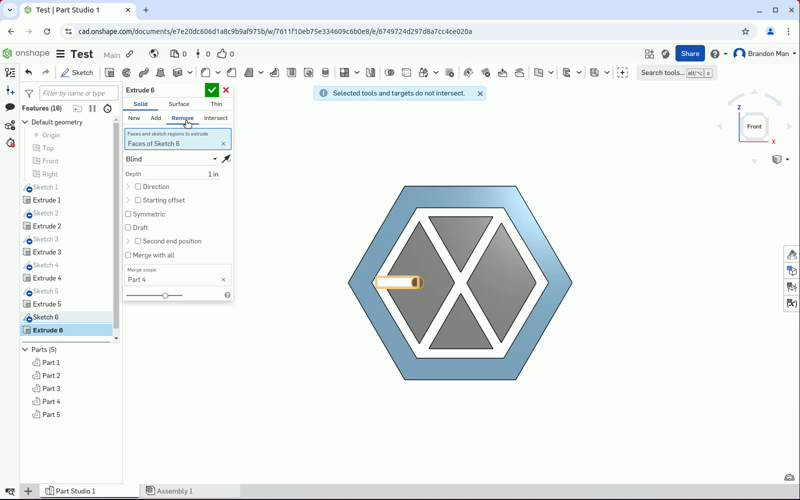
key(tab, 4)
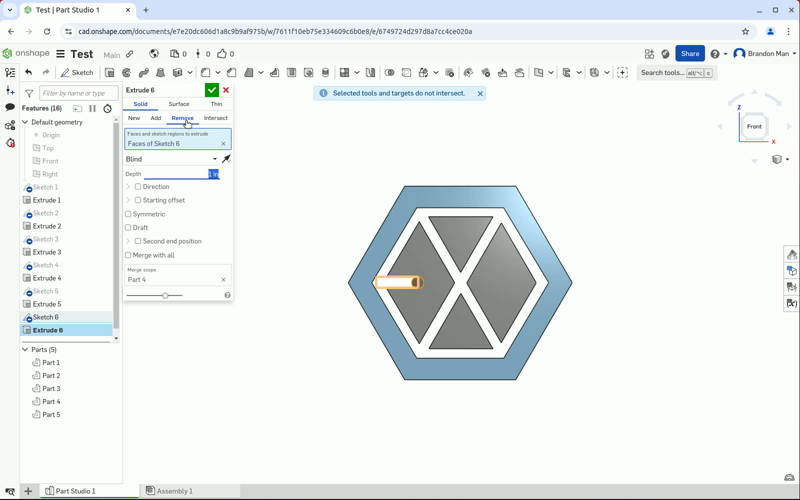
text(-0.481)
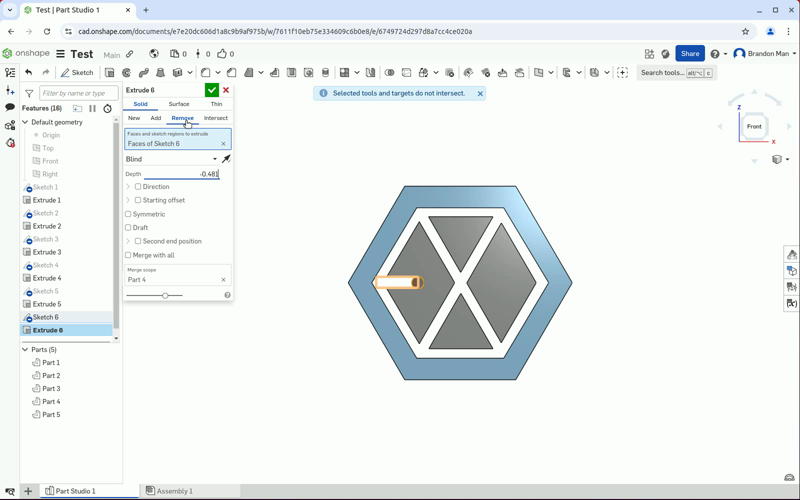
key(tab, 6)
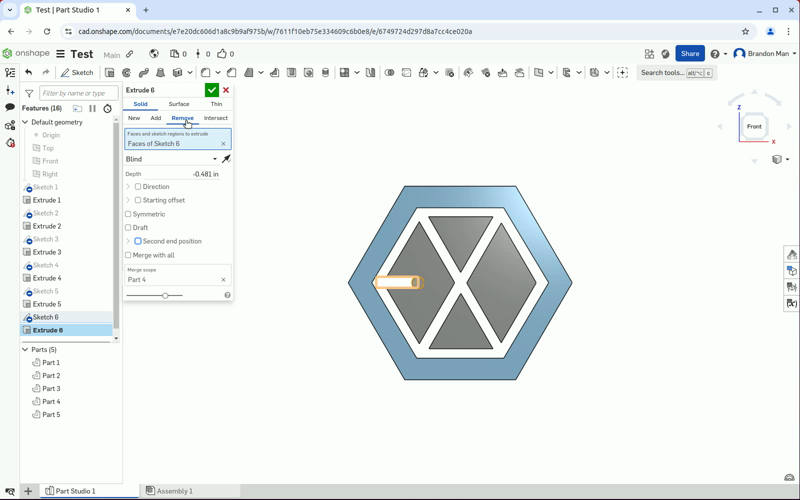
key(space)
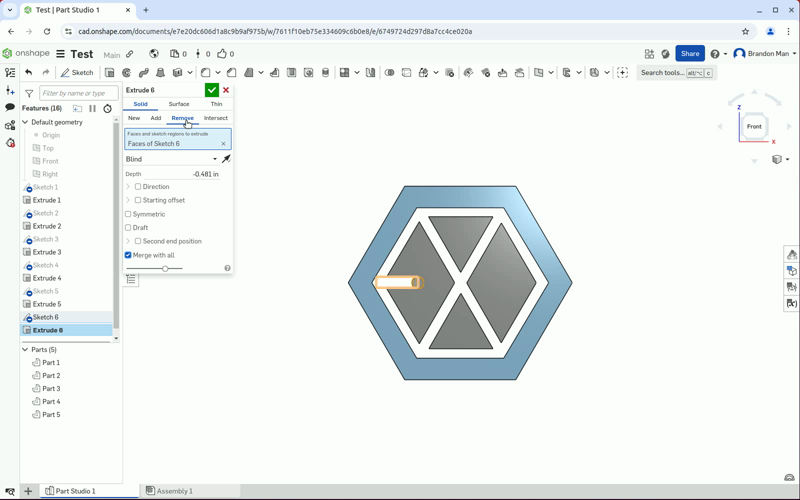
key(enter)
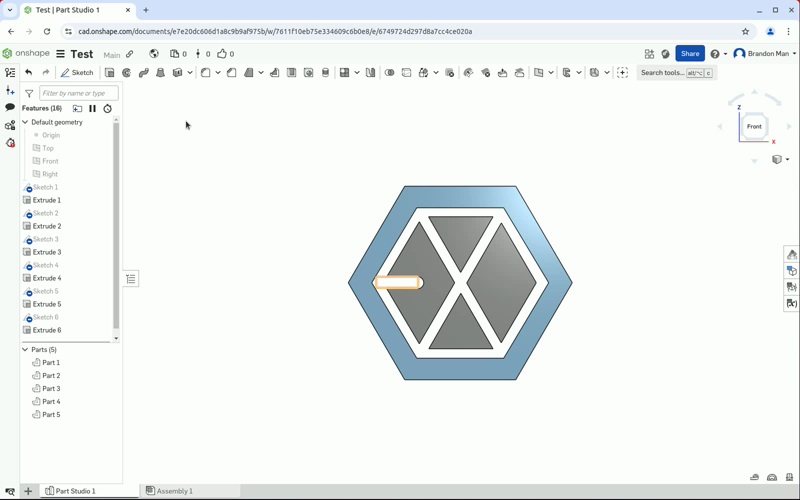
key(shift+h)
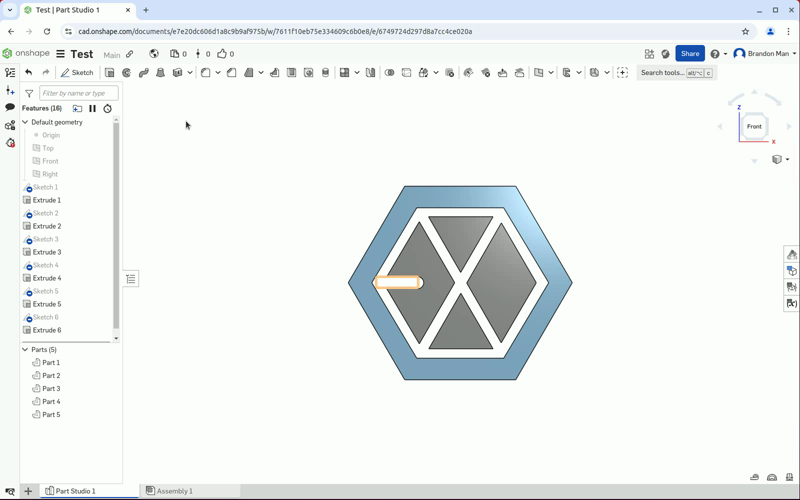
key(shift+h)
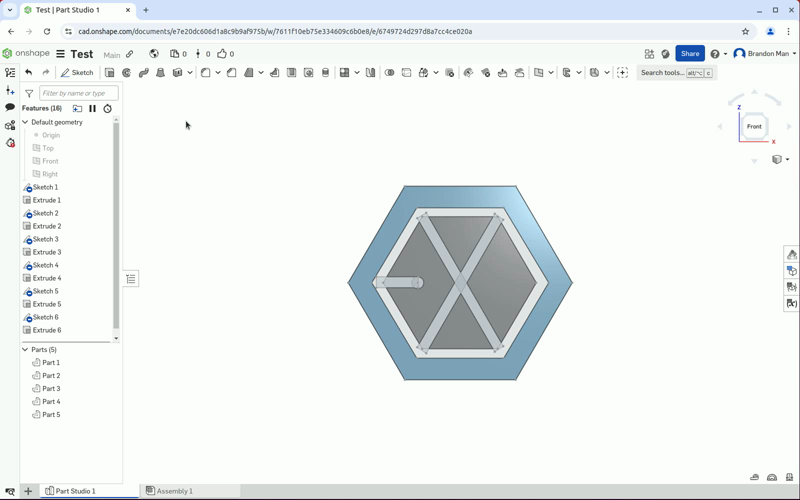
key(shift+7)
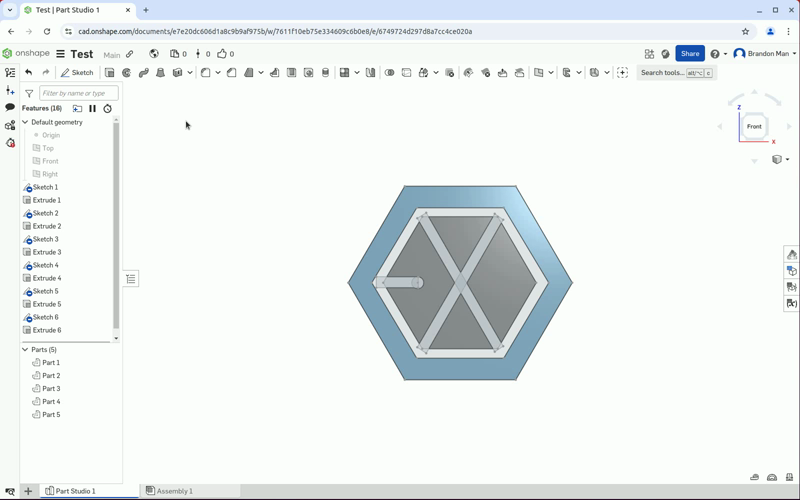
key(left, 2)
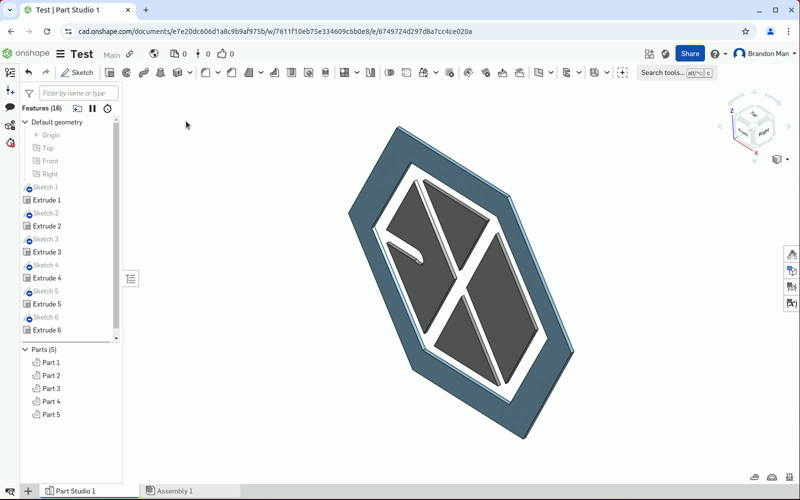
key(down, 2)
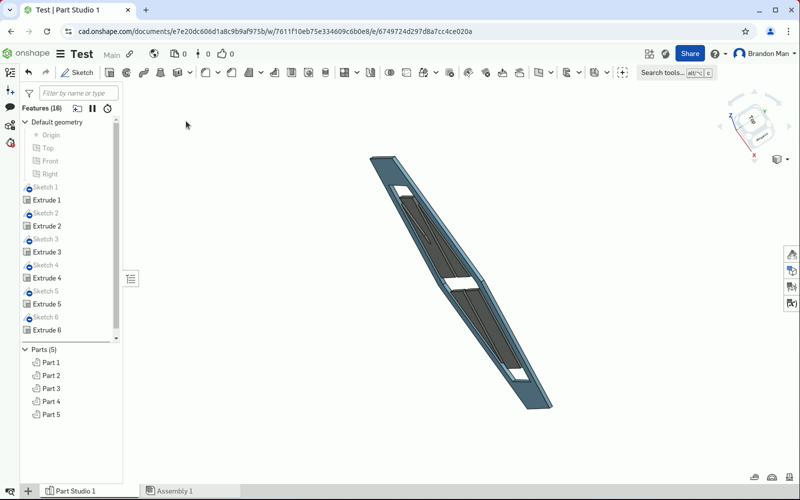
key(up, 2)
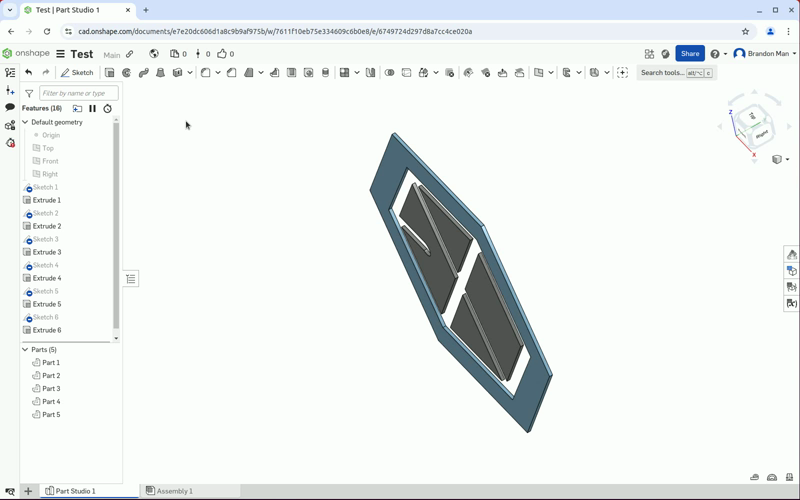
key(right, 2)
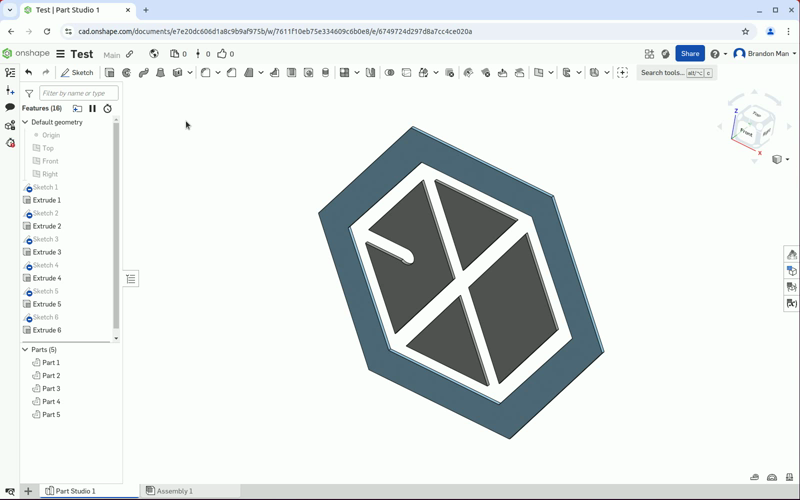
mouse_move(69, 189)
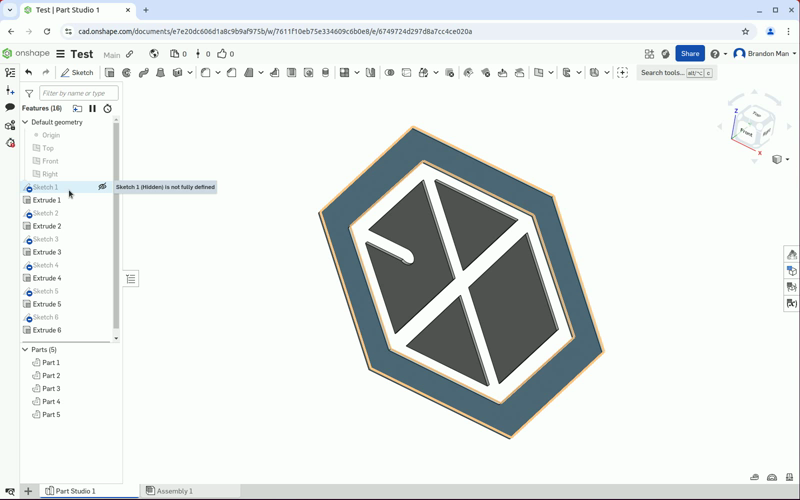
click(69, 189)